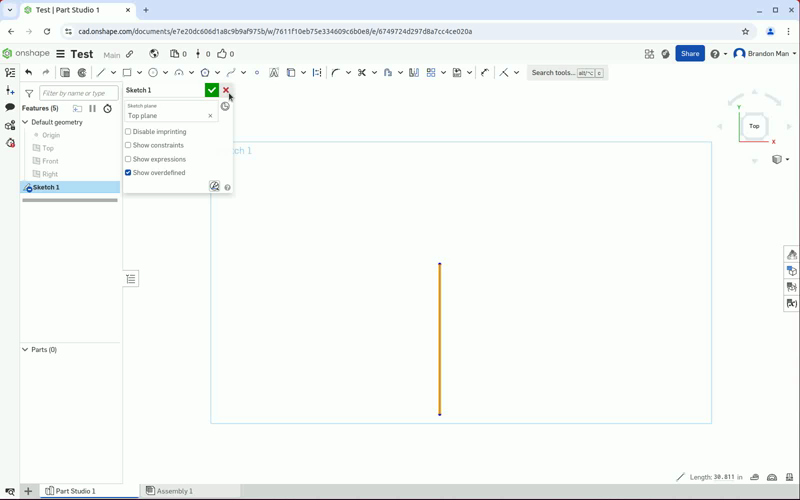
key(shift+h)
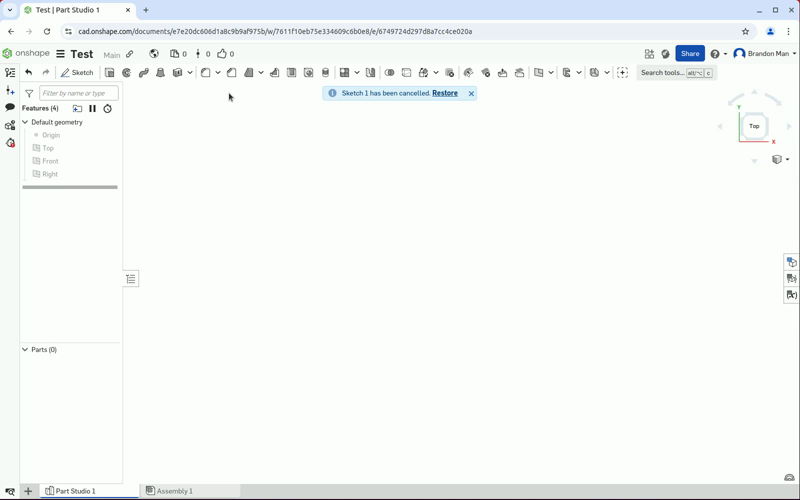
mouse_move(73, 352)
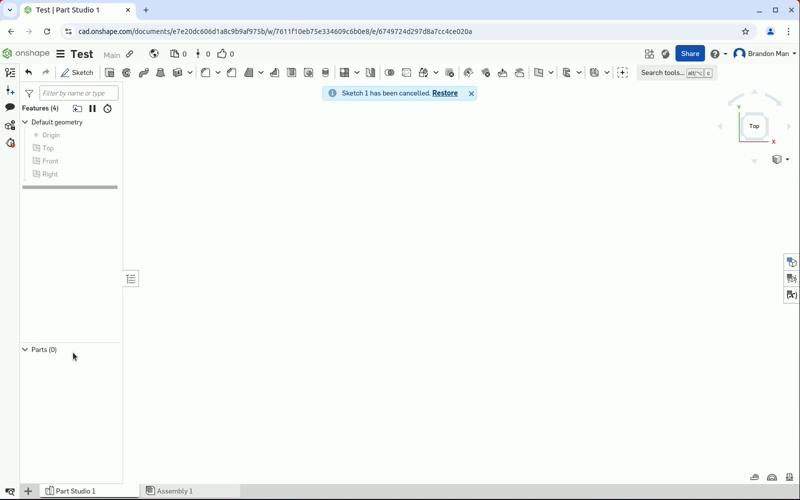
key(y)
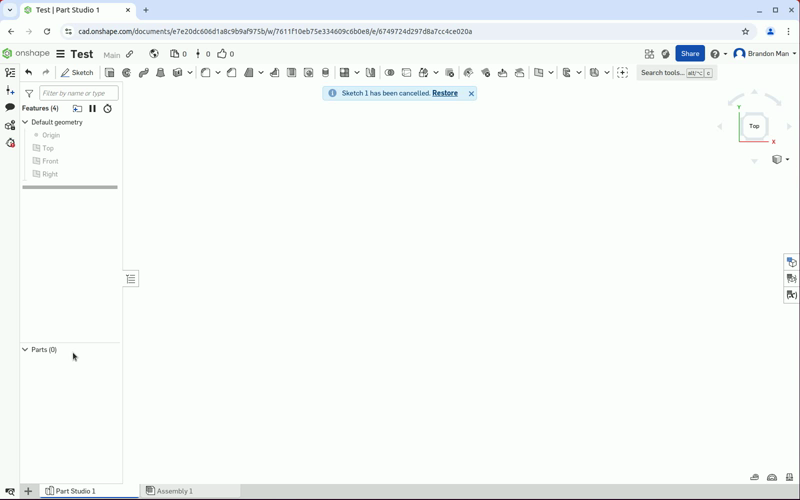
key(shift+p)
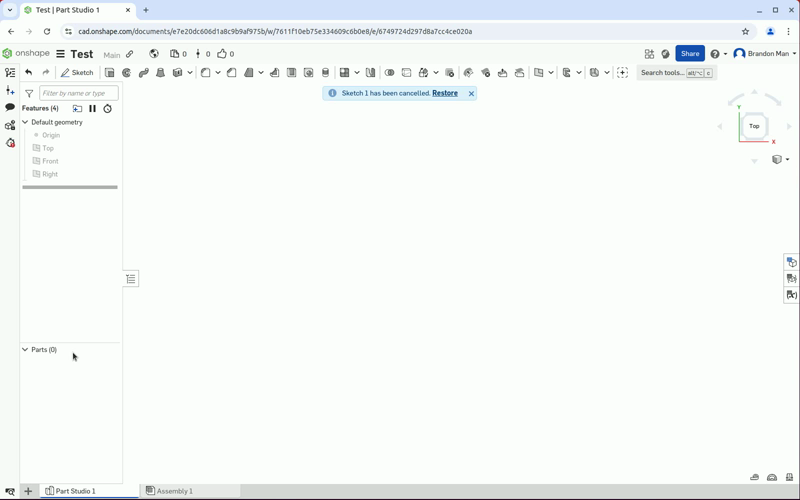
key(space)
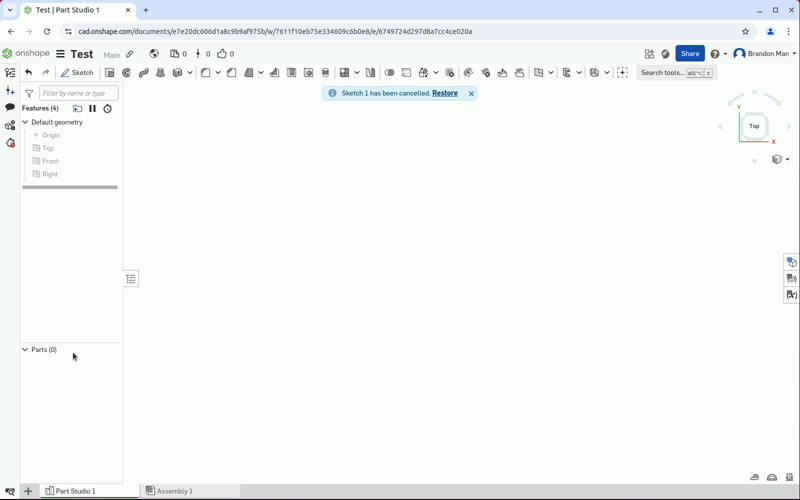
key_down(shift)
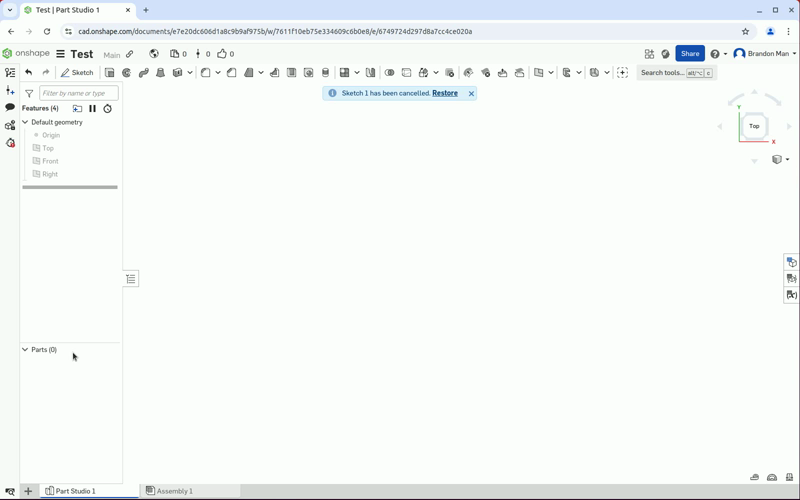
key(up)
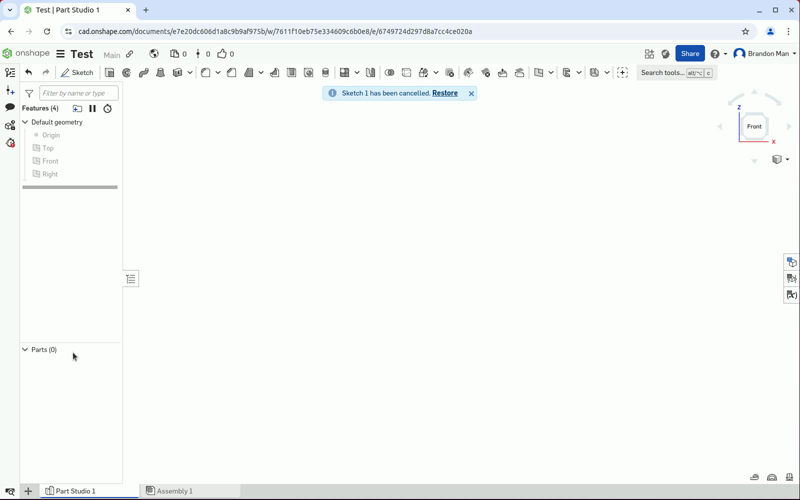
key_up(shift)
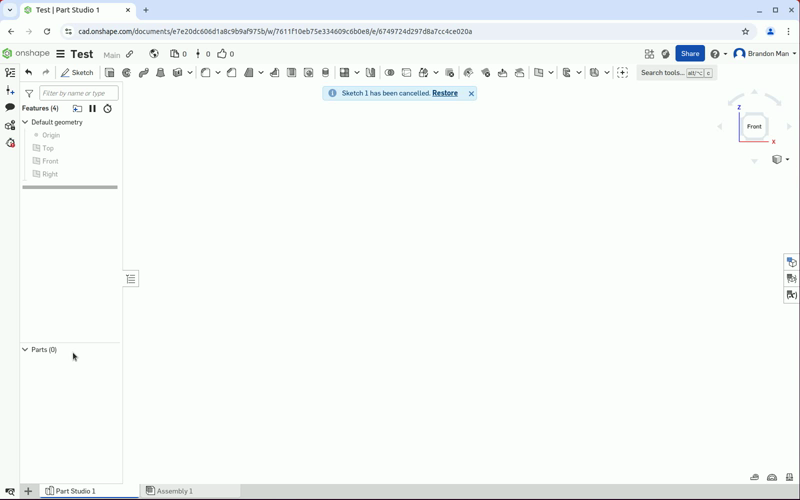
mouse_move(73, 352)
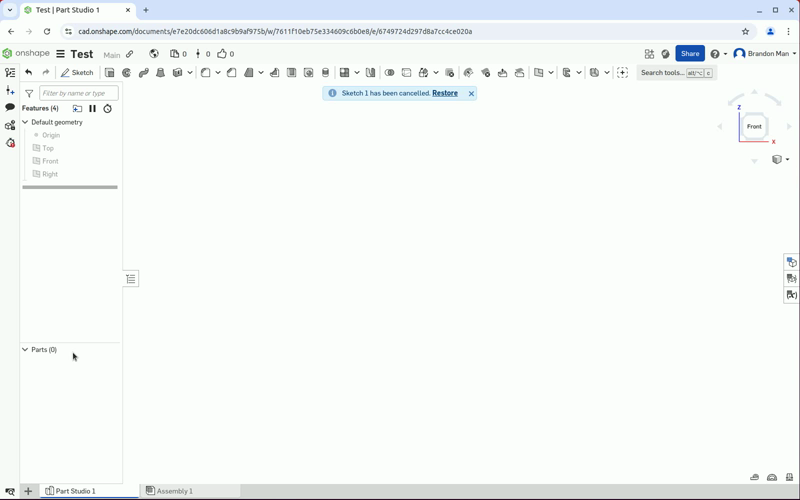
key(shift+y)
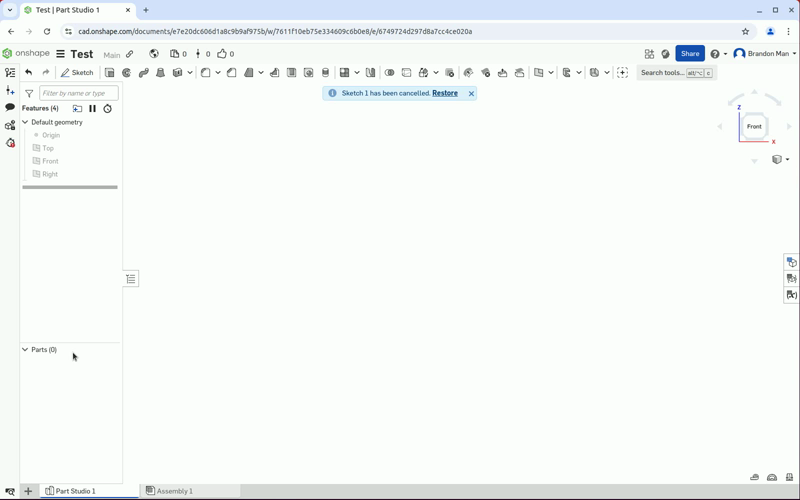
key(shift+s)
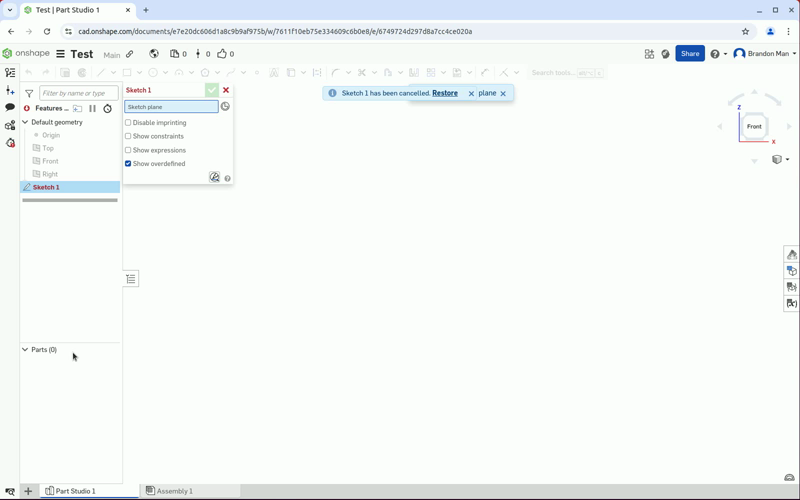
mouse_move(73, 163)
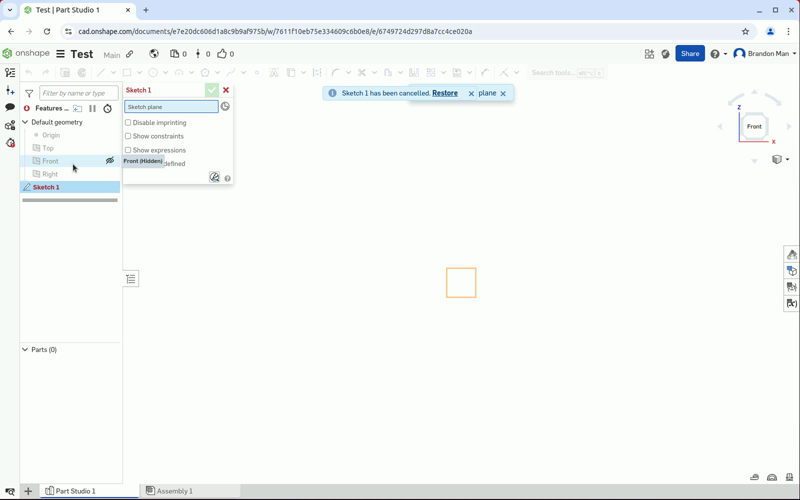
click(73, 163)
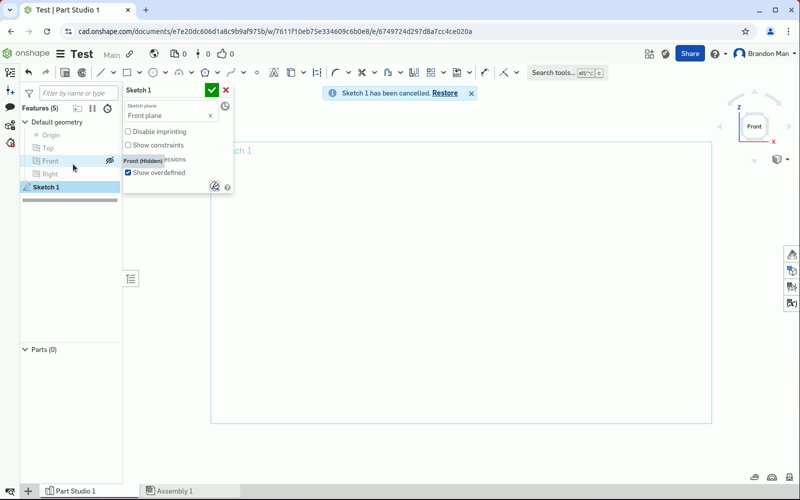
mouse_move(73, 352)
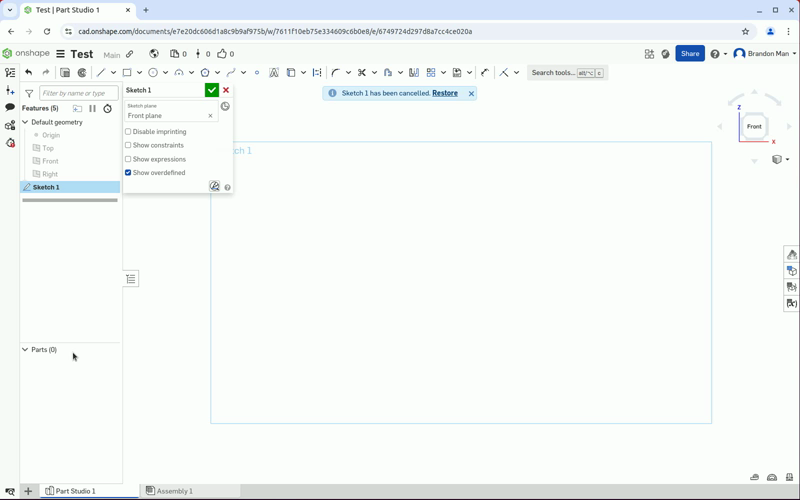
key(y)
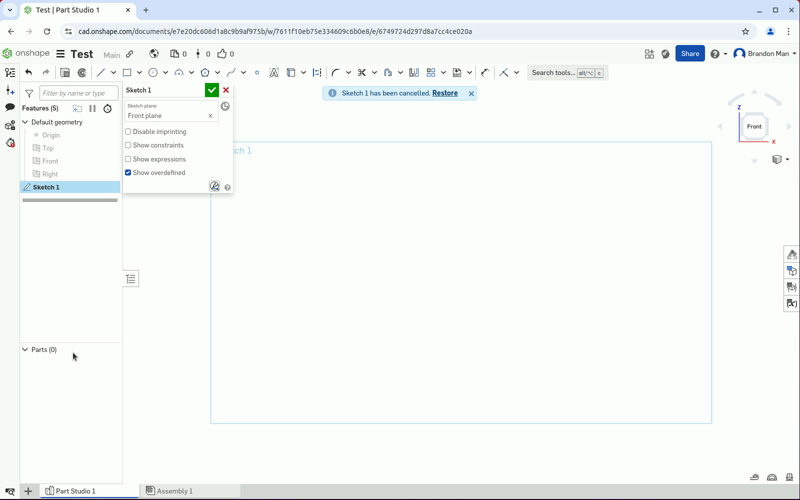
key(l)
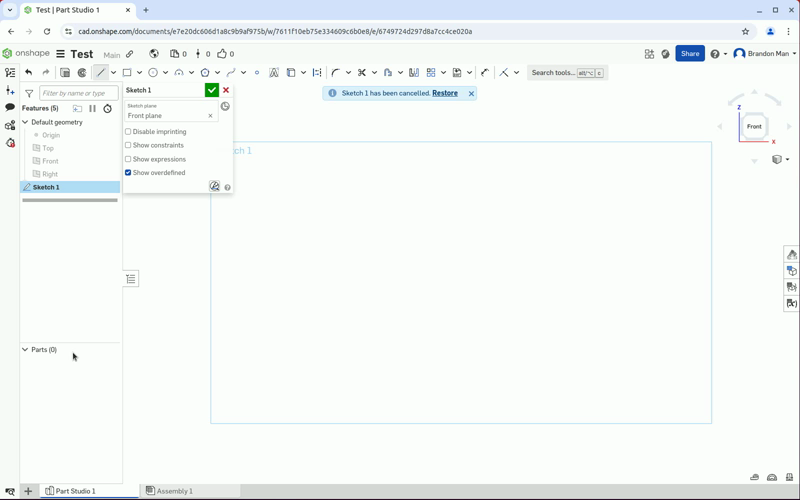
key_down(shift)
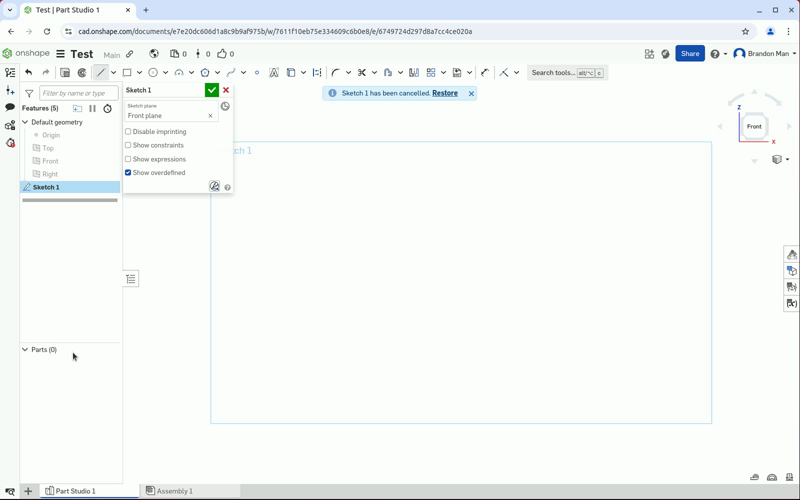
mouse_move(512, 282)
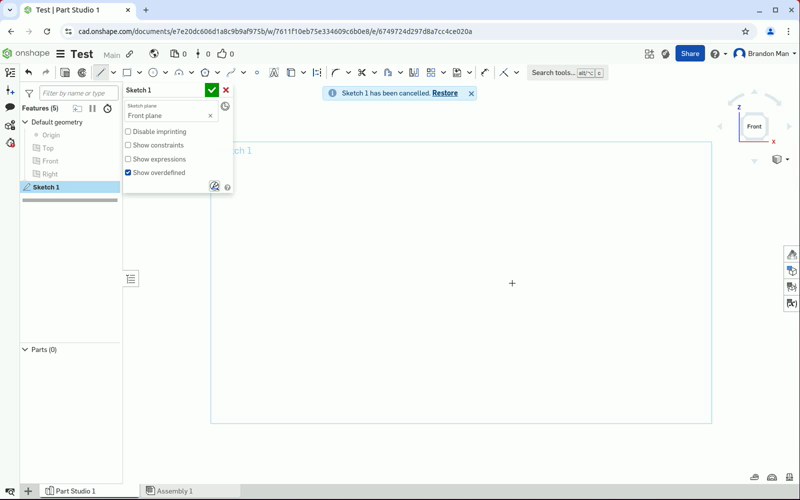
click(512, 282)
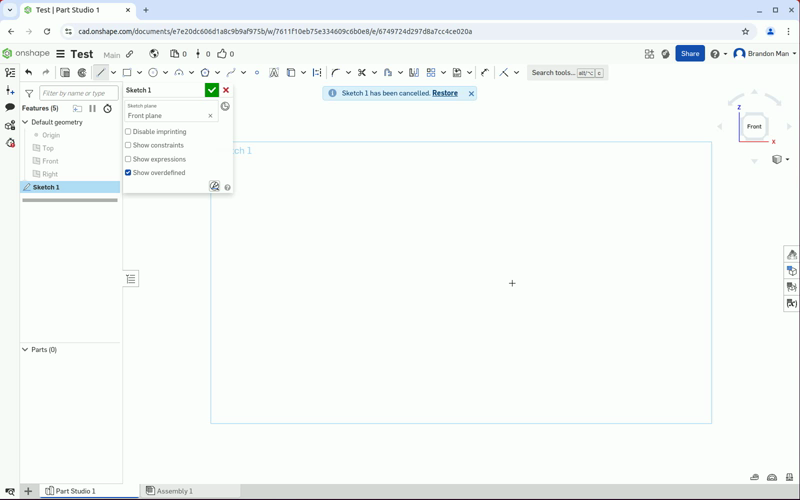
key_up(shift)
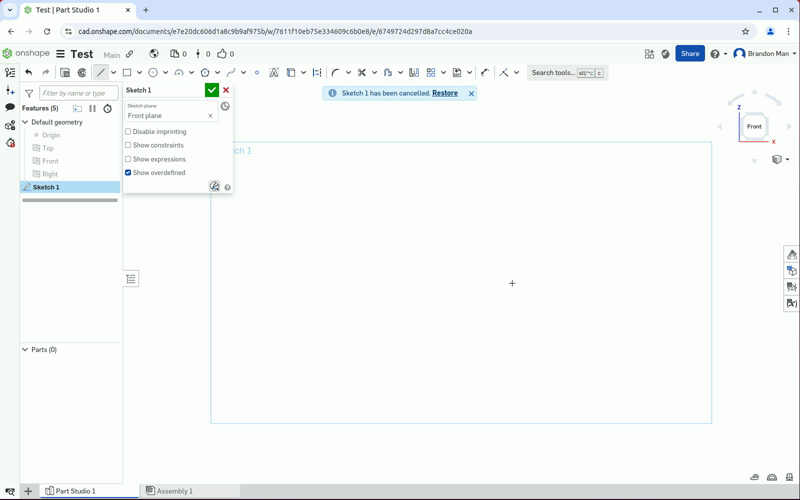
key_down(shift)
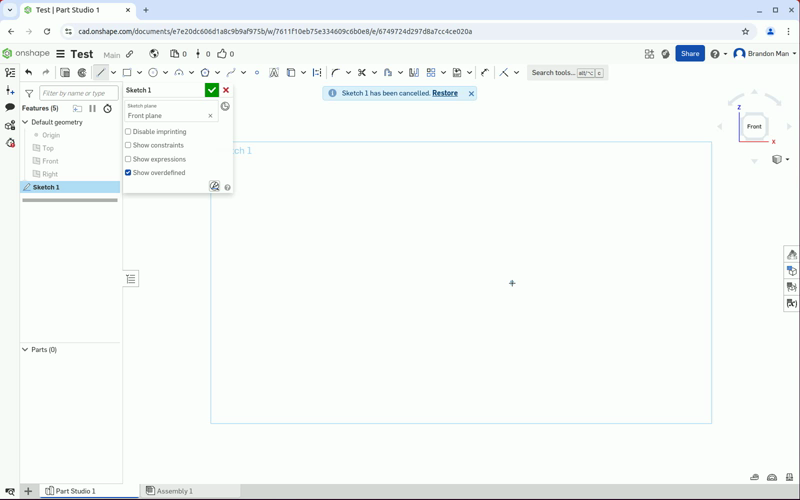
mouse_move(542, 282)
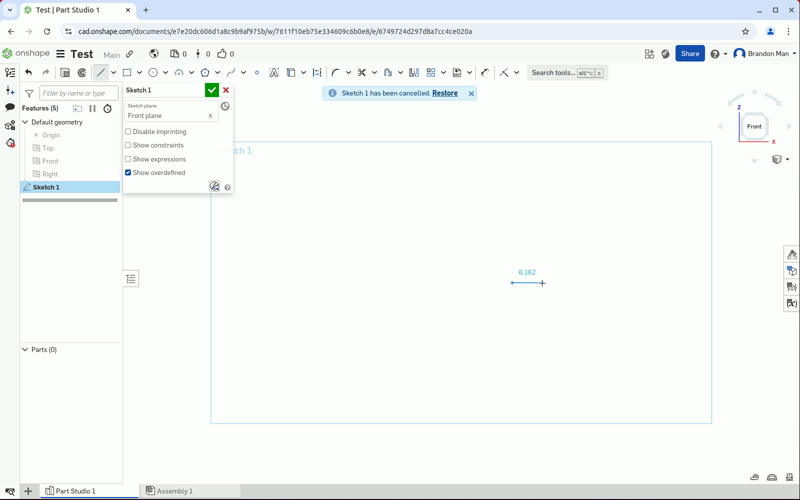
mouse_move(567, 282)
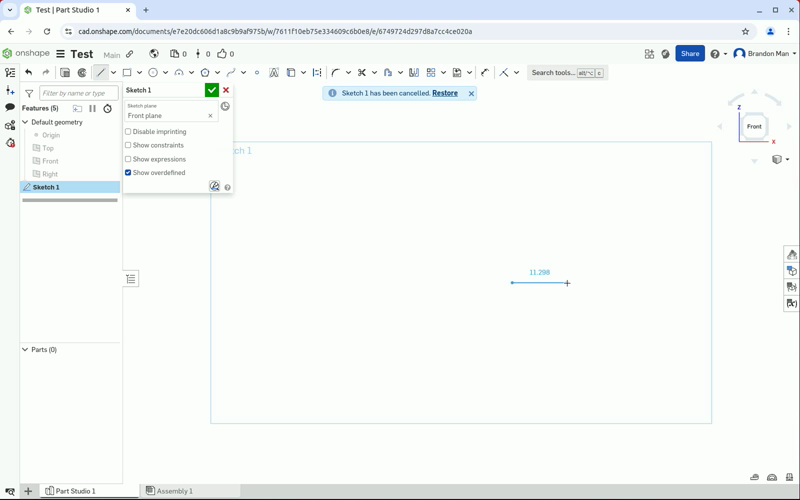
click(567, 282)
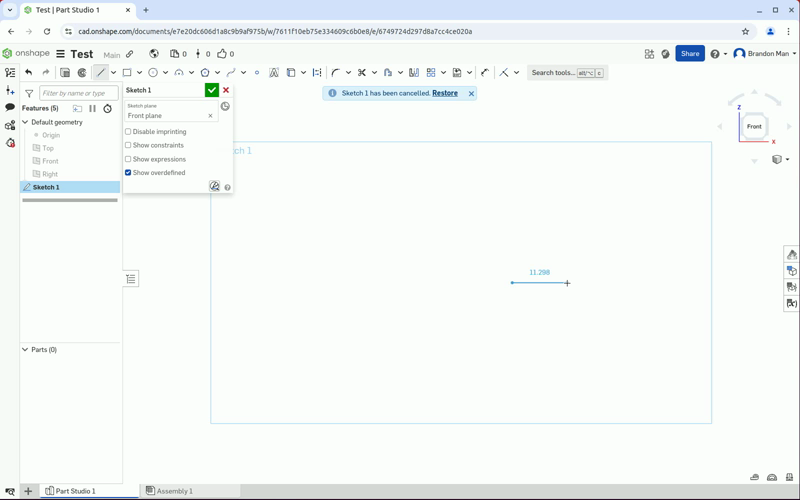
key_up(shift)
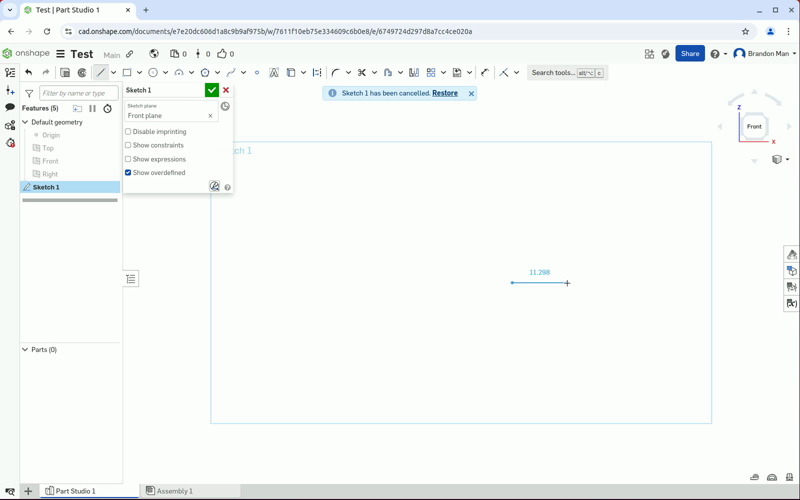
key_down(shift)
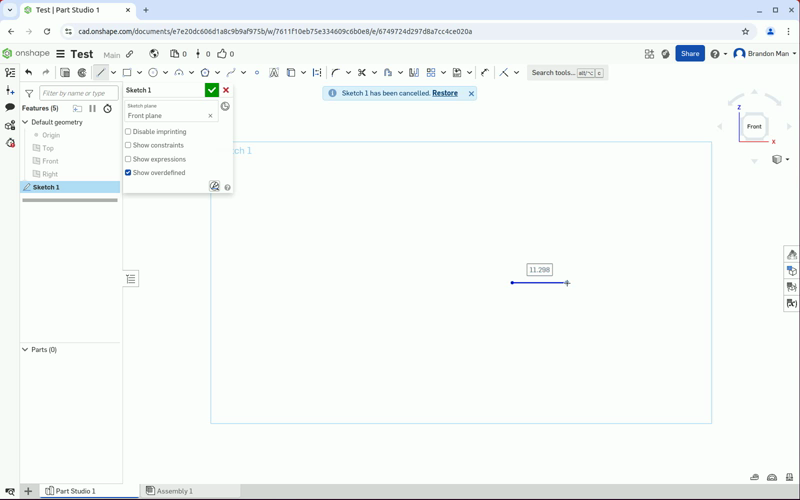
mouse_move(589, 282)
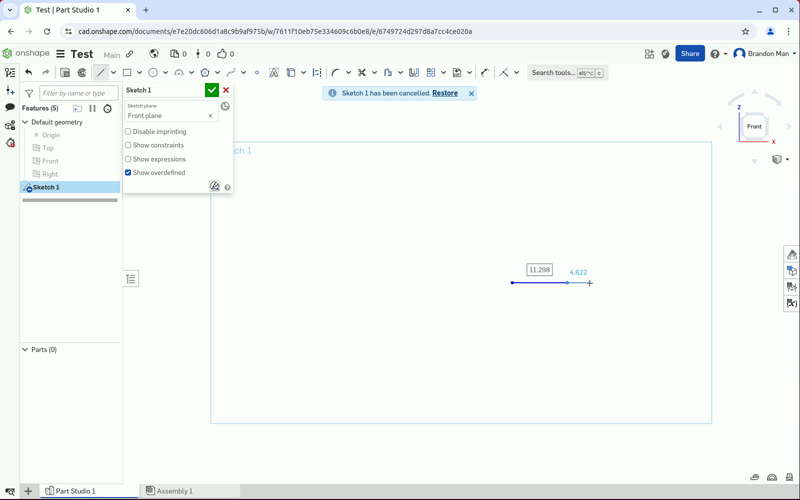
mouse_move(567, 271)
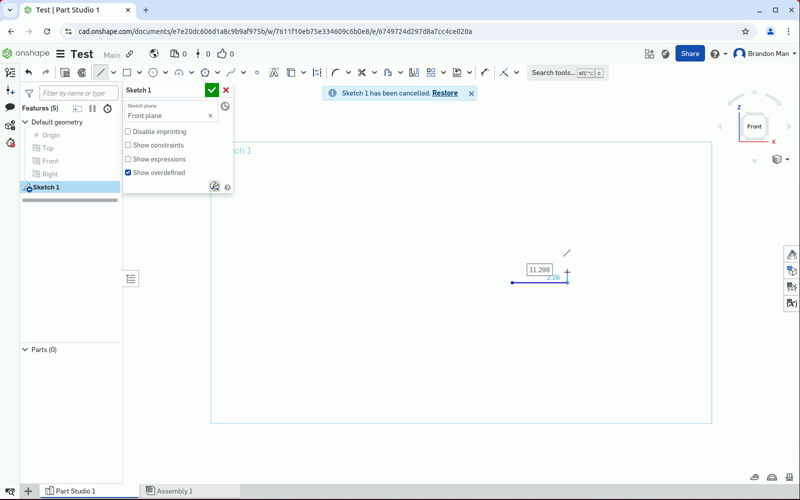
click(567, 271)
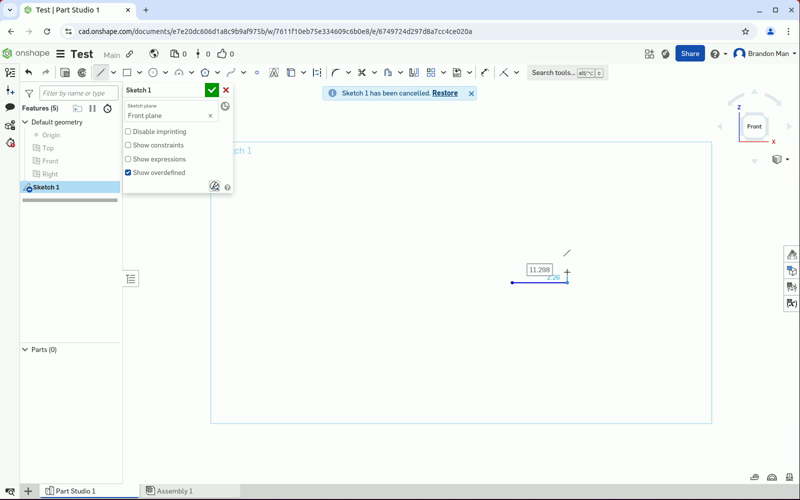
key_up(shift)
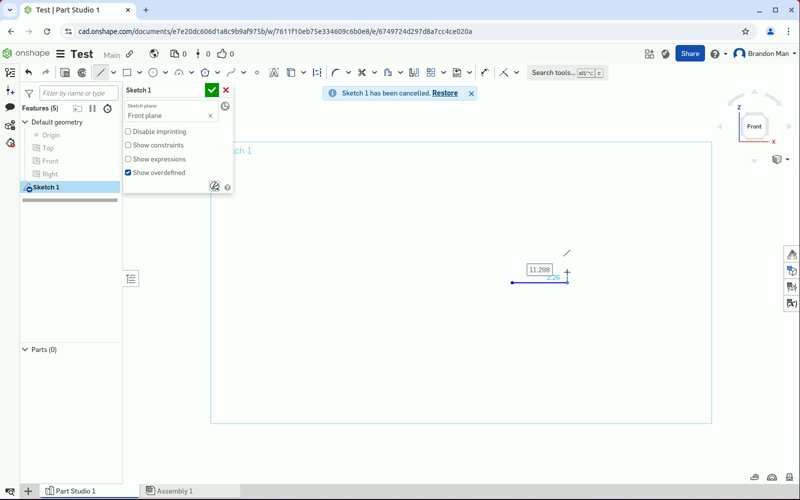
key_down(shift)
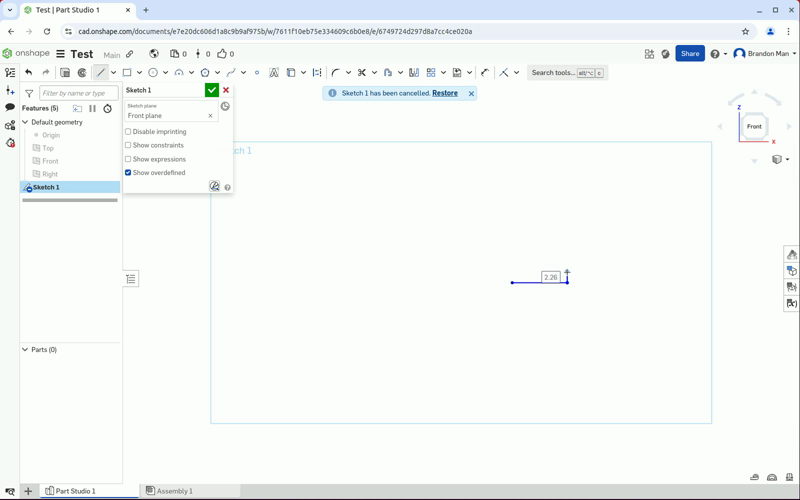
mouse_move(589, 271)
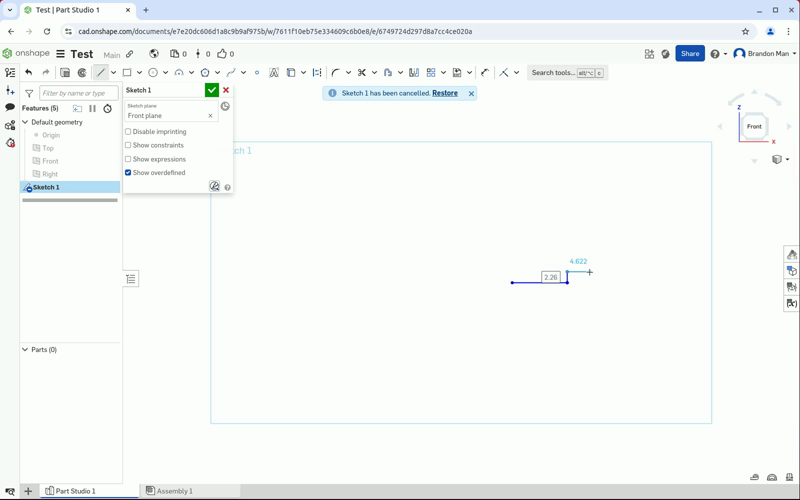
mouse_move(573, 271)
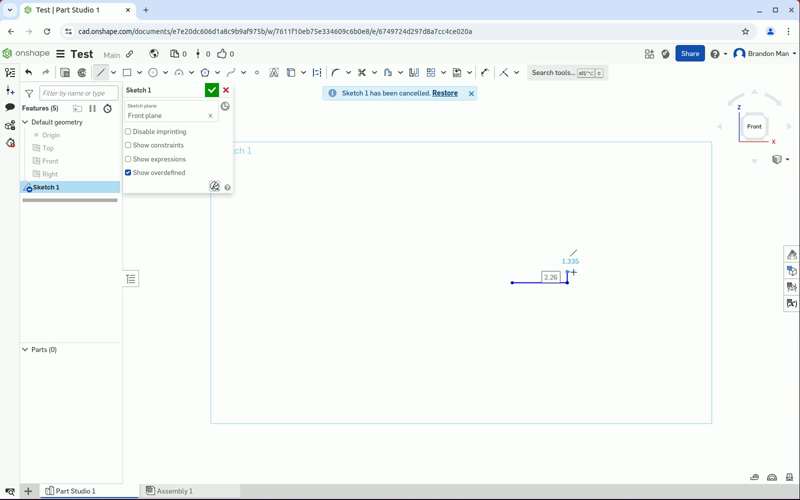
scroll(6)
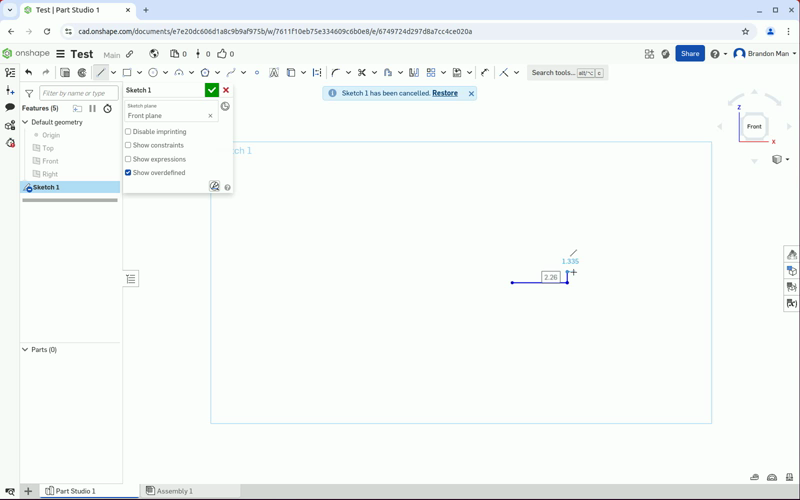
scroll(6)
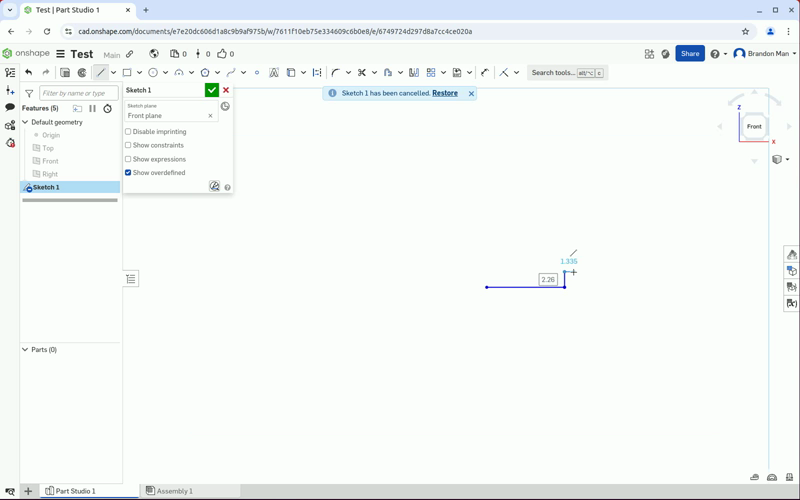
scroll(6)
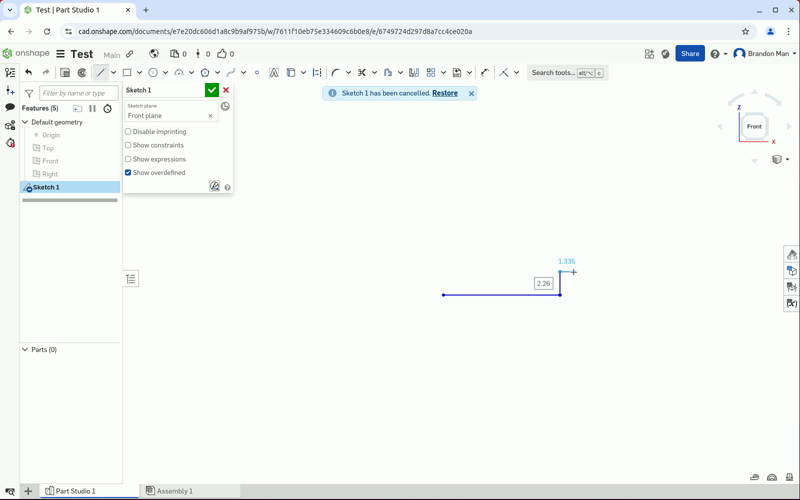
scroll(6)
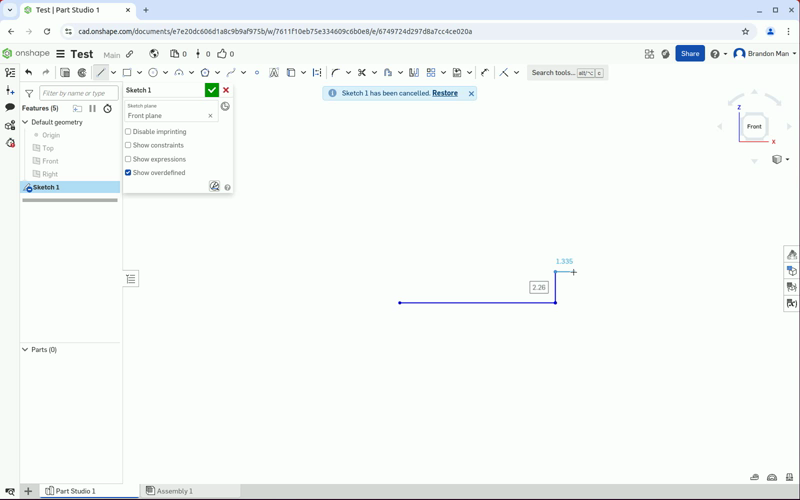
scroll(6)
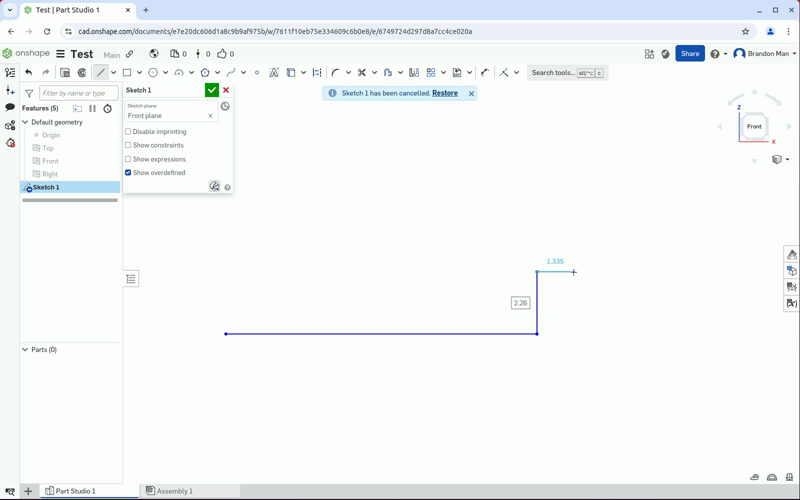
scroll(6)
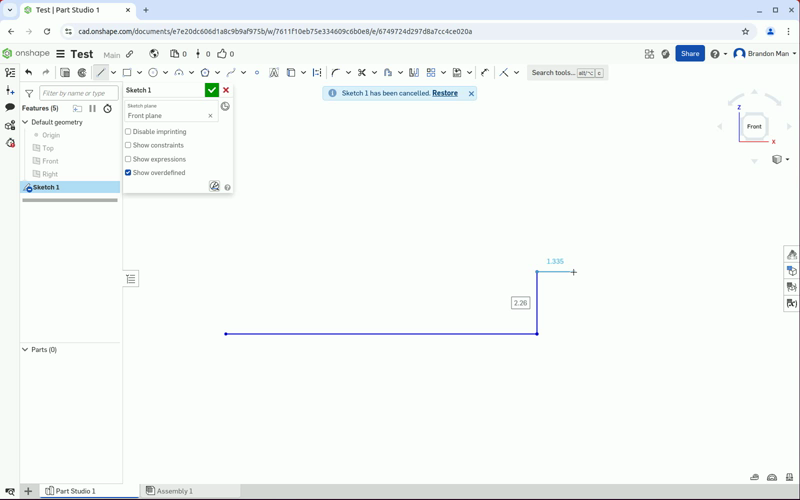
scroll(6)
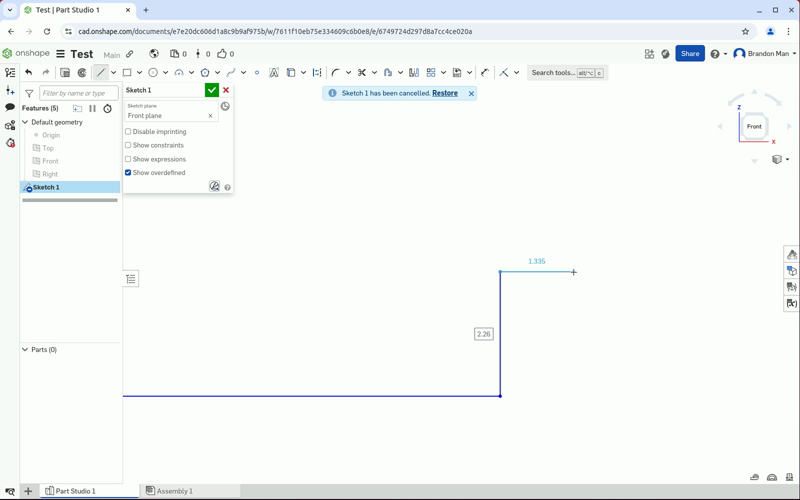
click(573, 271)
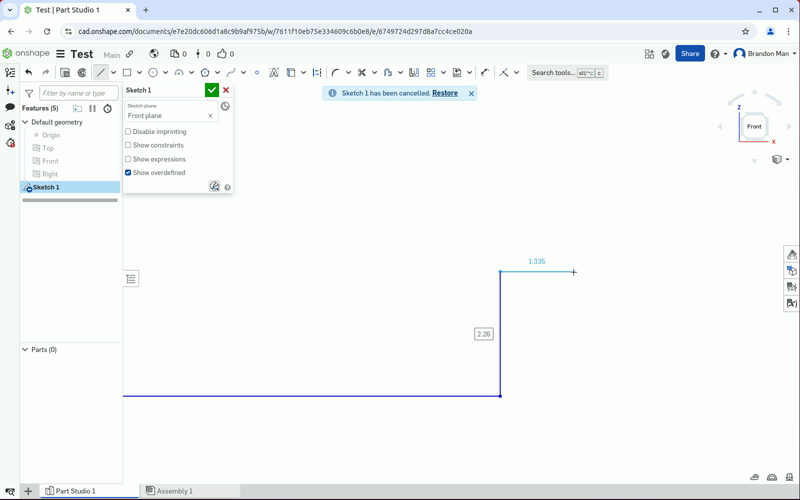
scroll(-6)
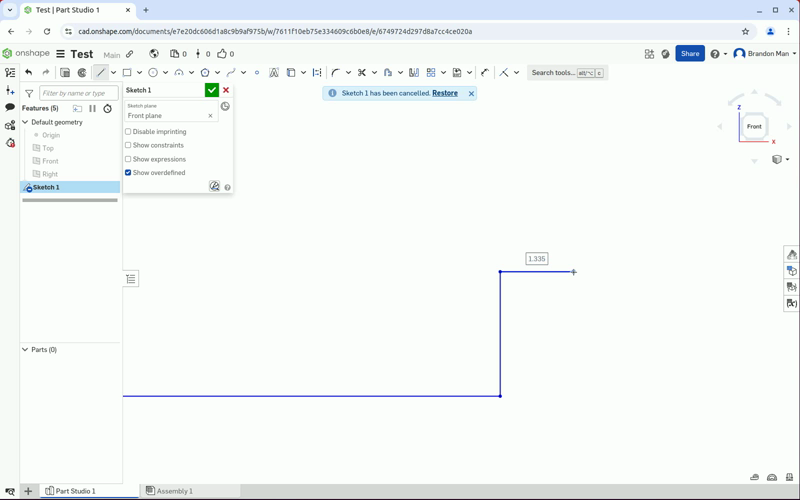
scroll(-6)
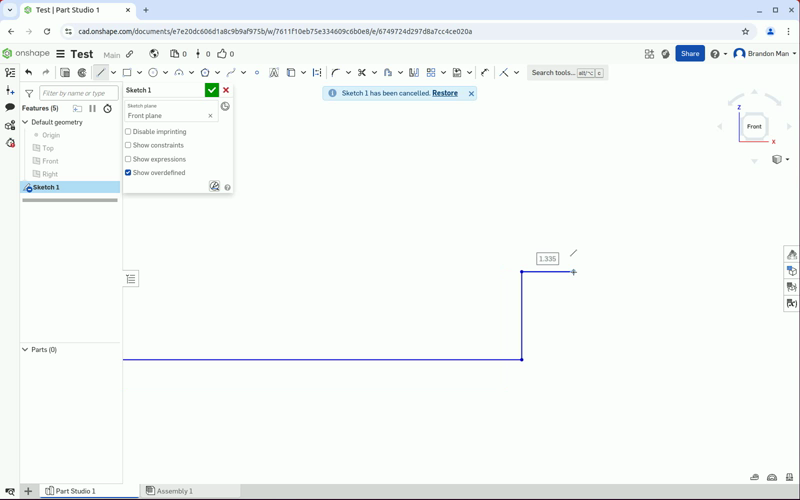
scroll(-6)
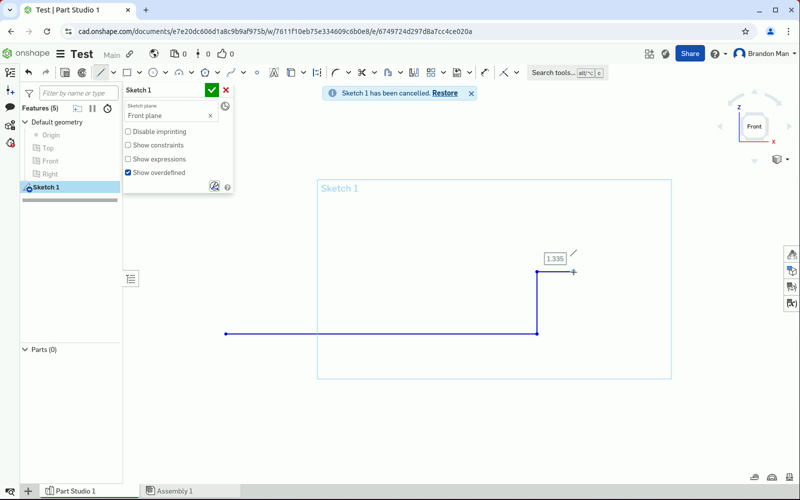
scroll(-6)
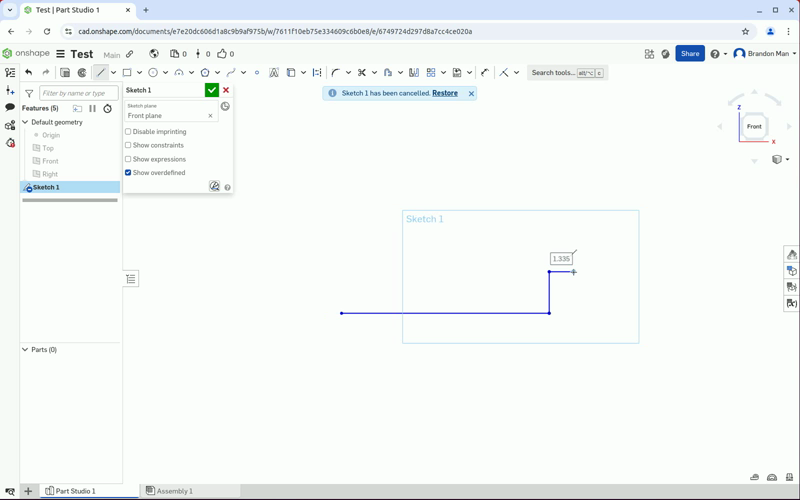
scroll(-6)
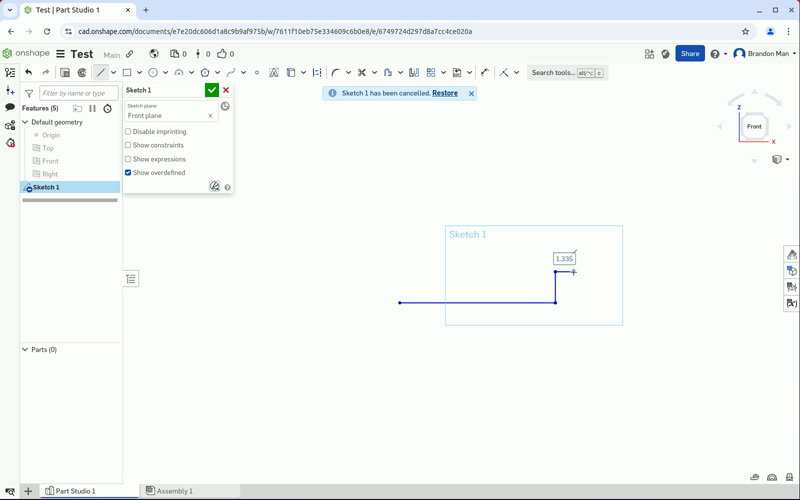
scroll(-6)
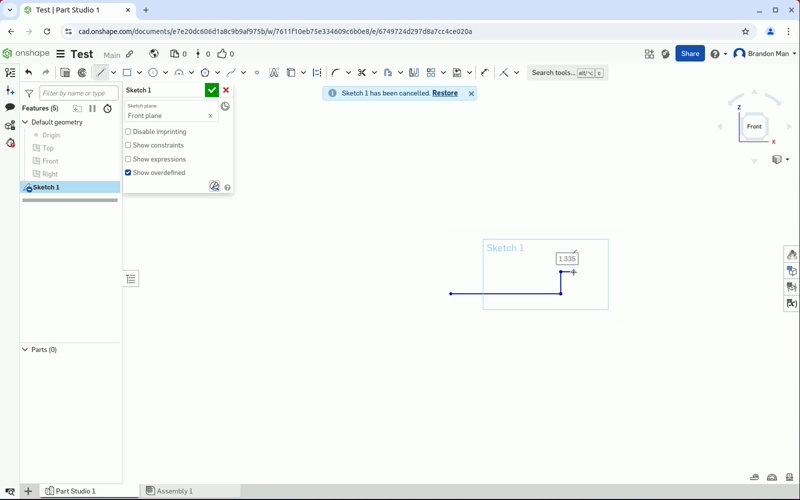
scroll(-6)
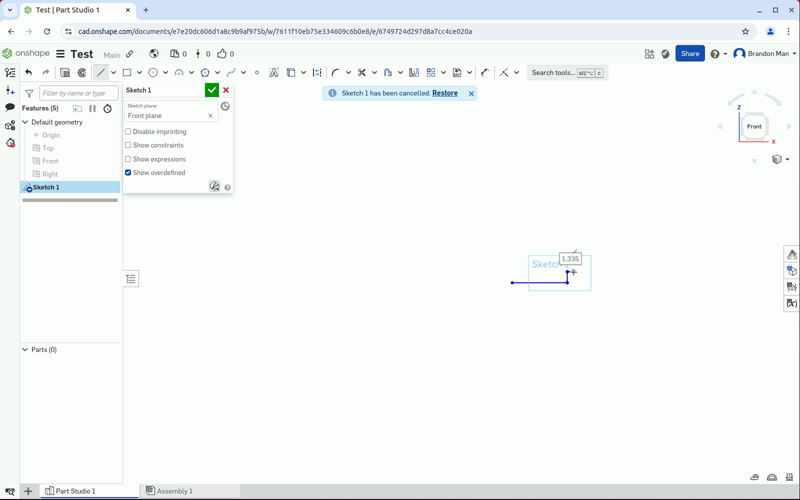
key_up(shift)
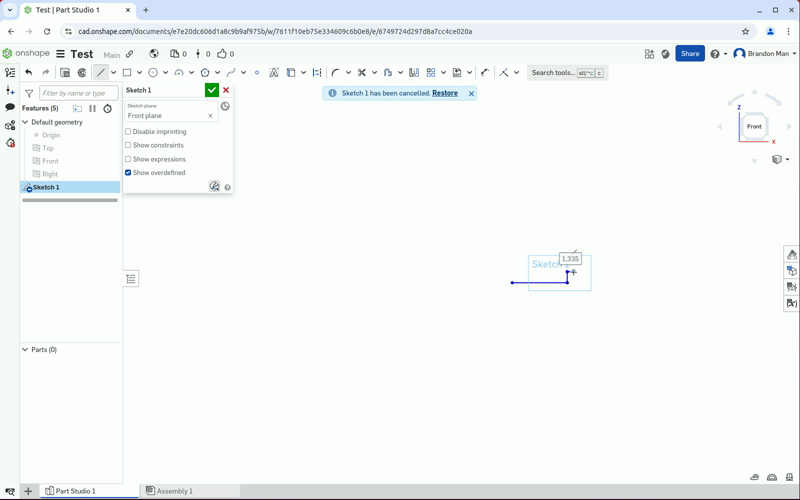
key_down(shift)
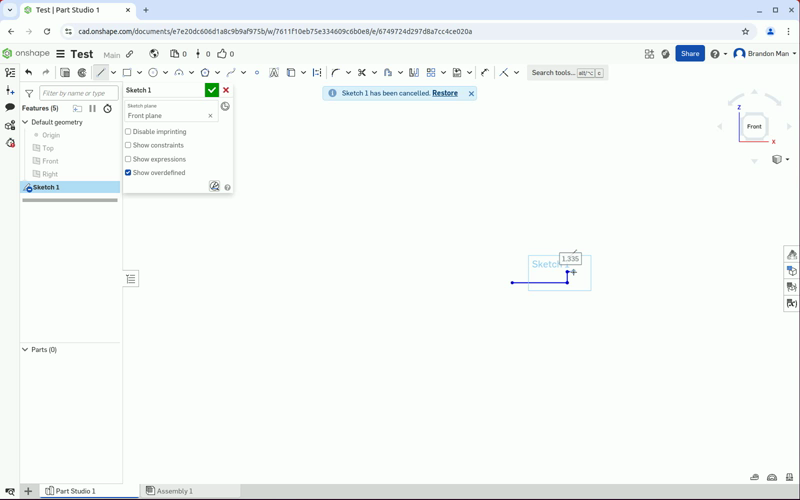
mouse_move(589, 271)
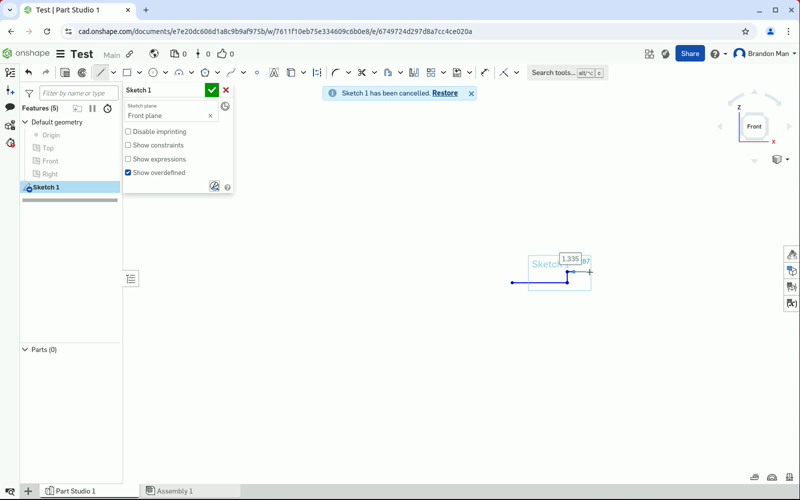
mouse_move(573, 255)
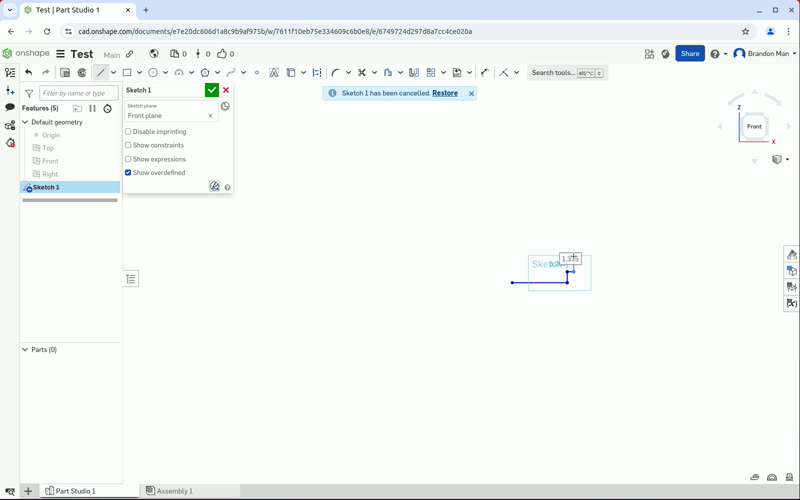
click(573, 255)
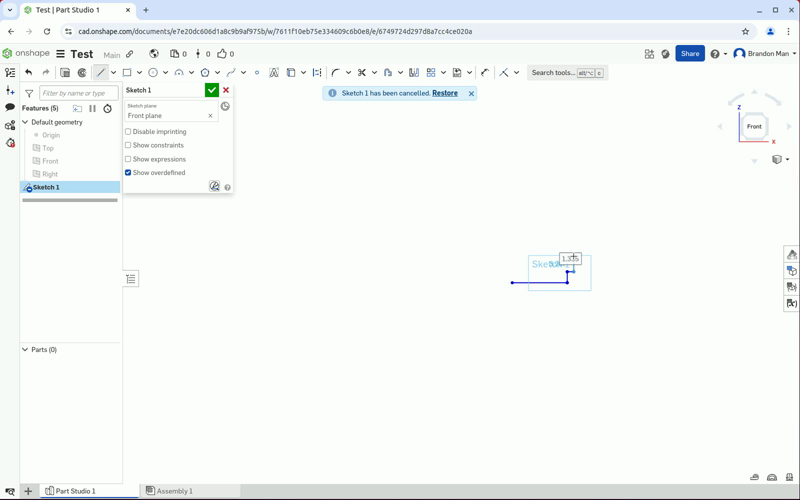
key_up(shift)
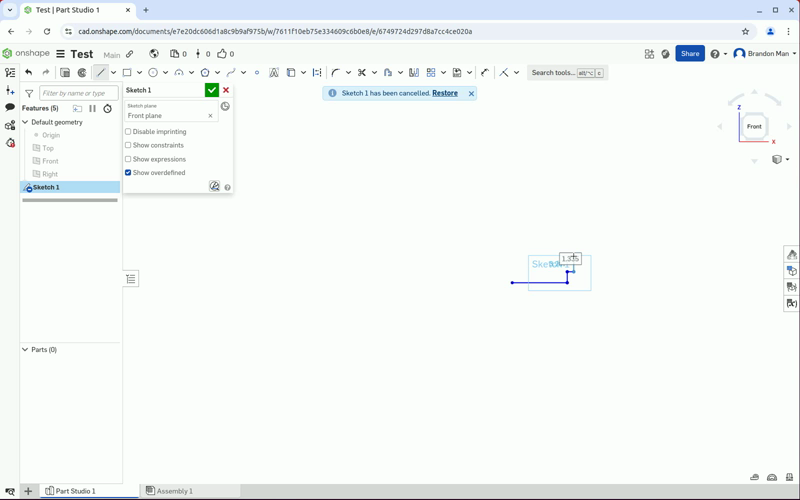
key_down(shift)
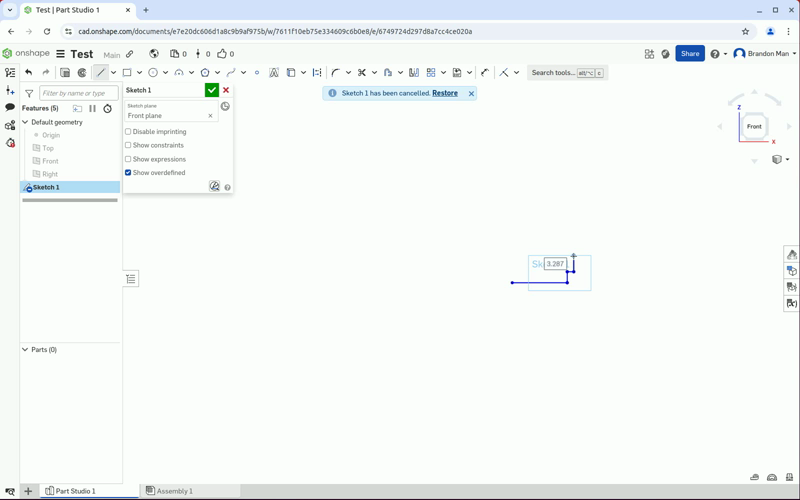
mouse_move(589, 255)
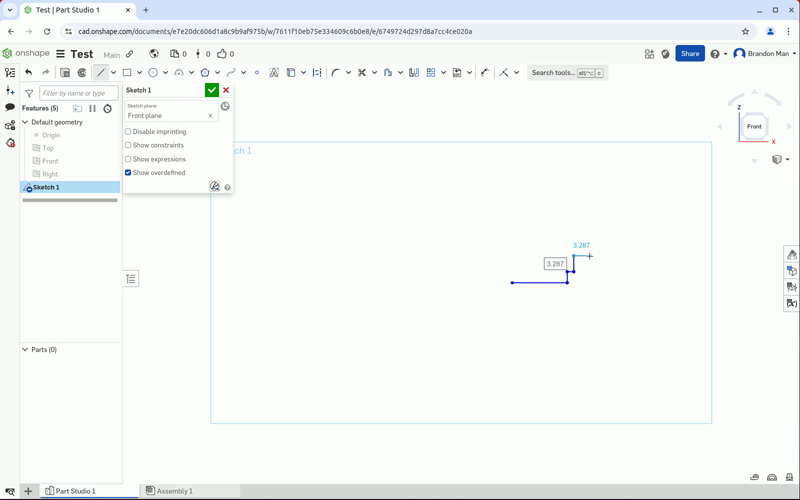
mouse_move(562, 255)
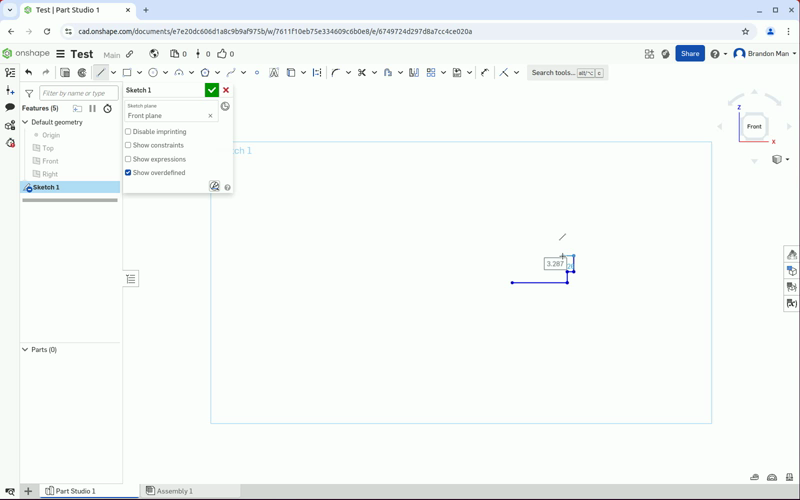
click(562, 255)
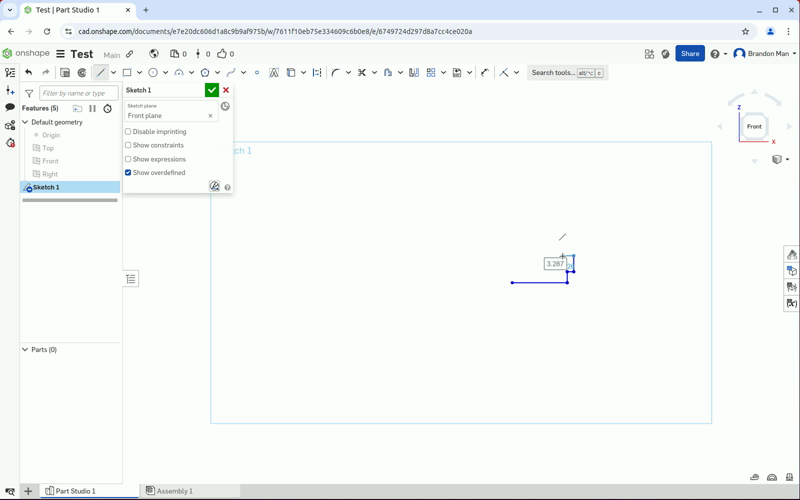
key_up(shift)
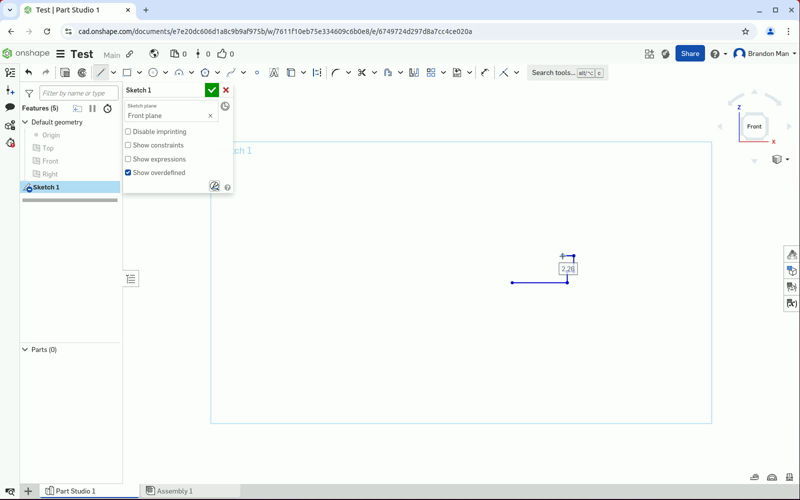
key_down(shift)
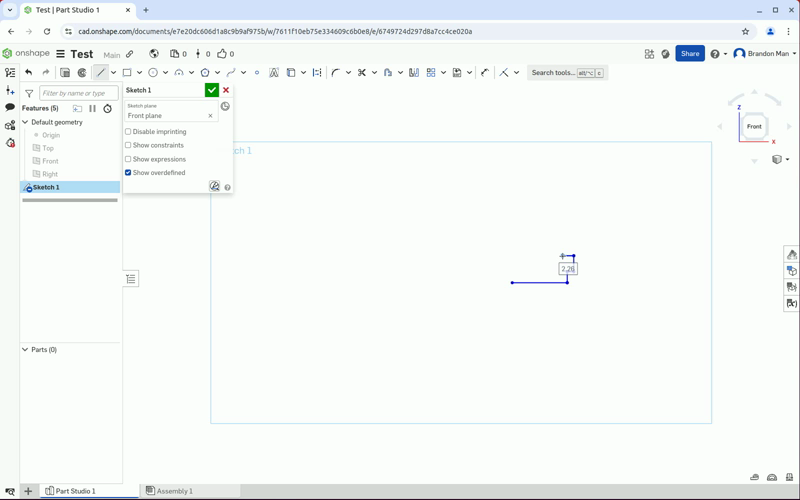
mouse_move(589, 255)
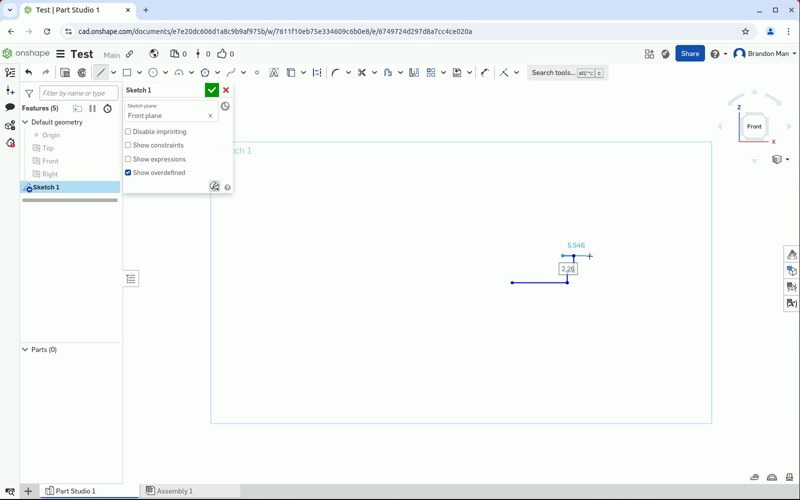
mouse_move(562, 271)
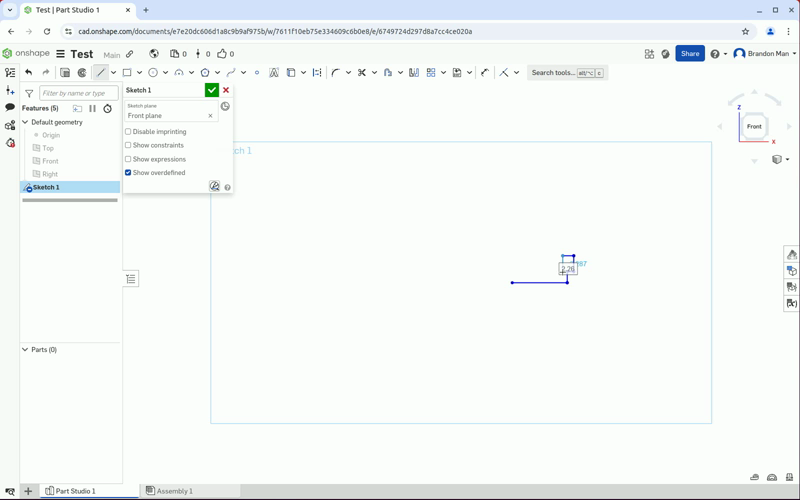
click(562, 271)
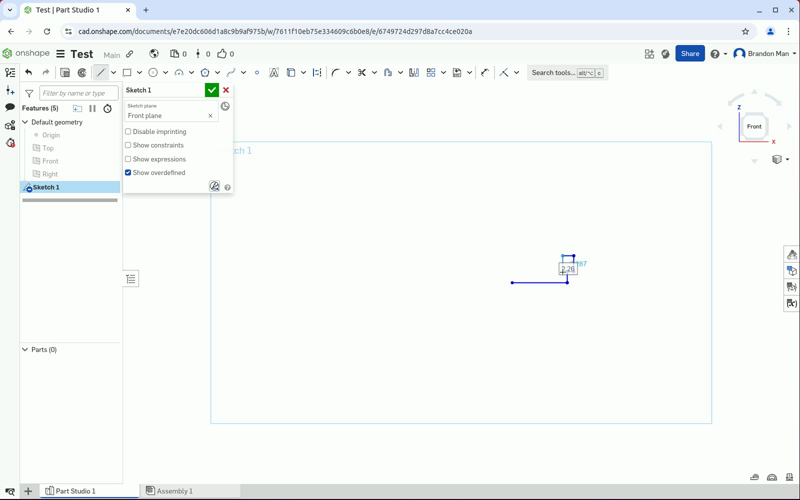
key_up(shift)
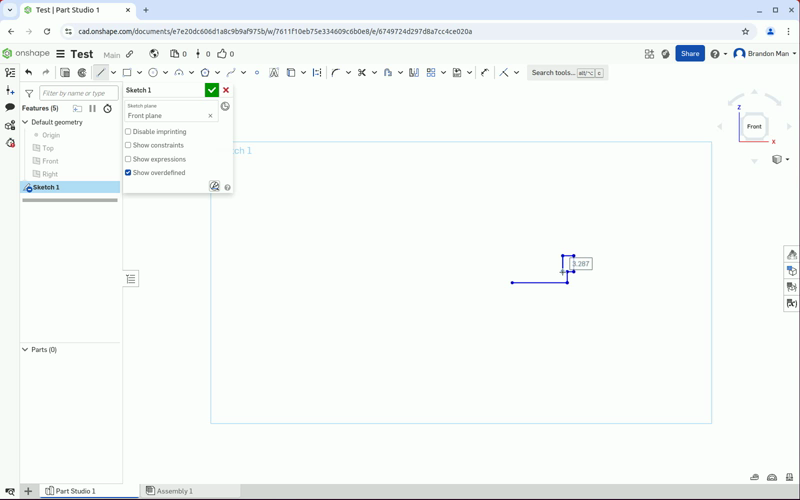
key_down(shift)
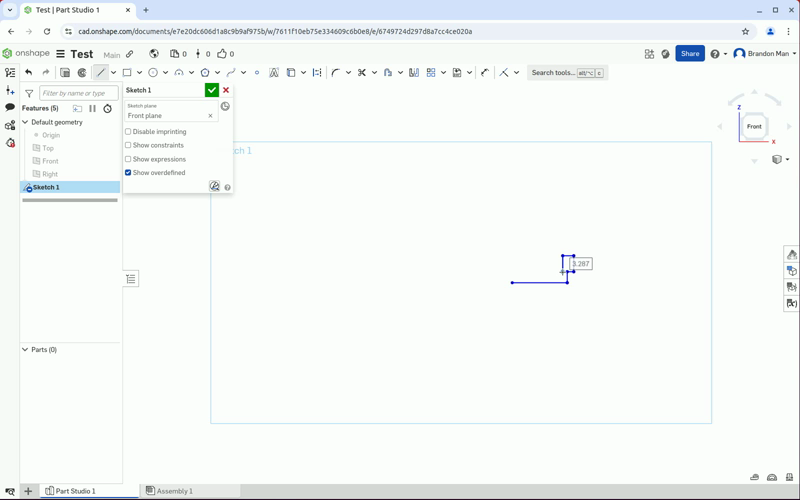
mouse_move(589, 271)
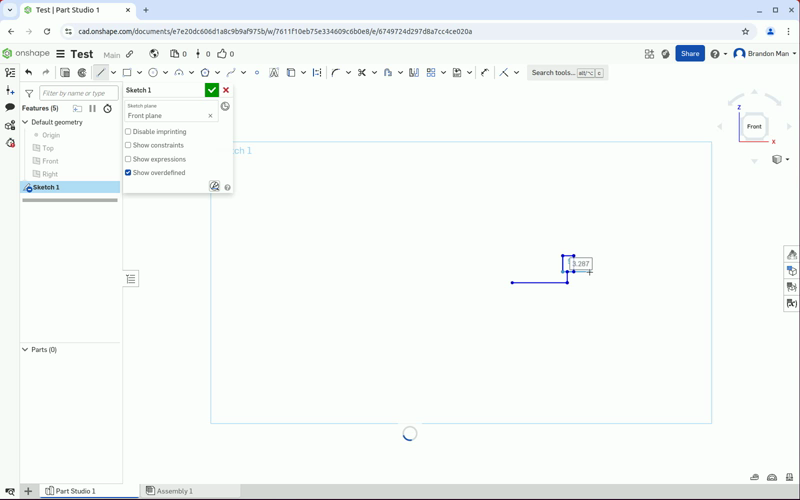
mouse_move(553, 271)
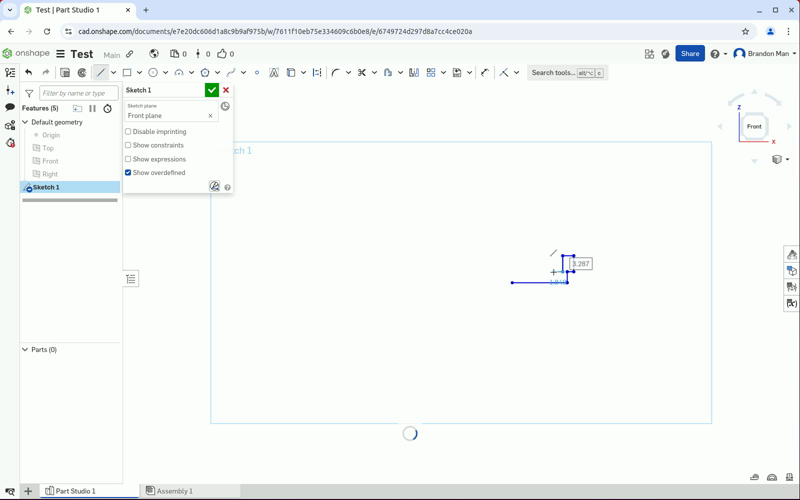
click(553, 271)
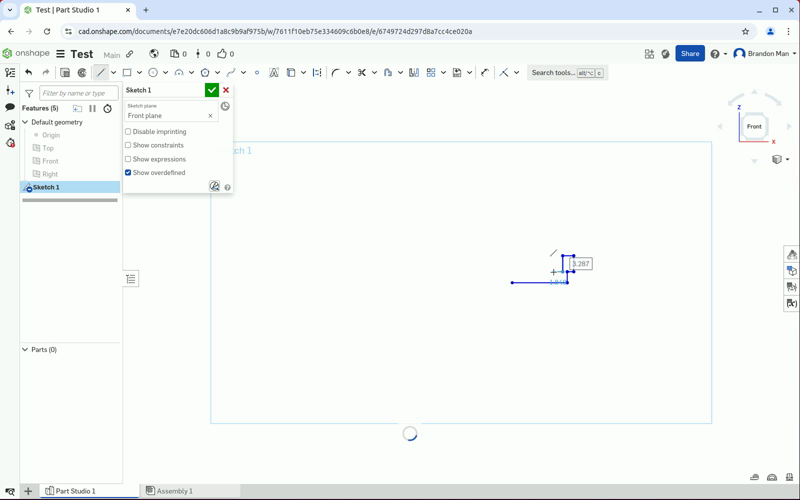
key_up(shift)
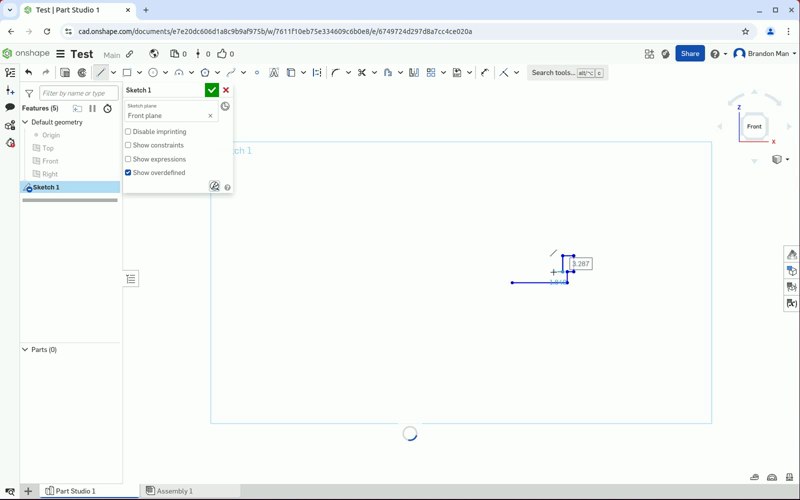
key_down(shift)
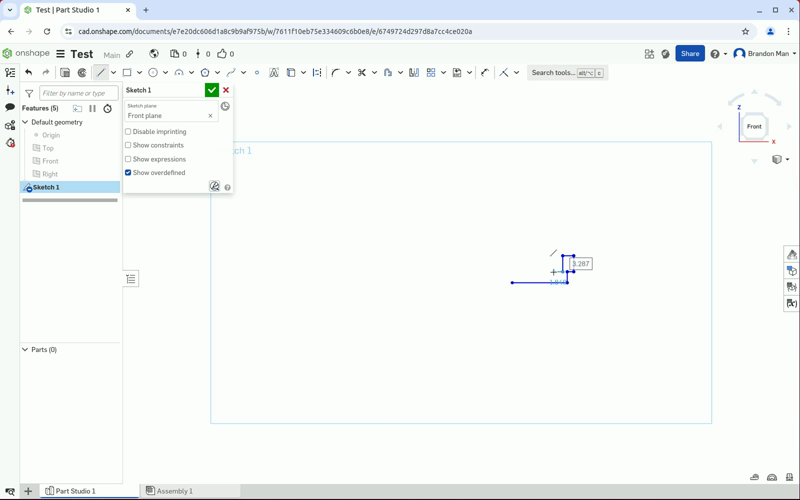
mouse_move(583, 271)
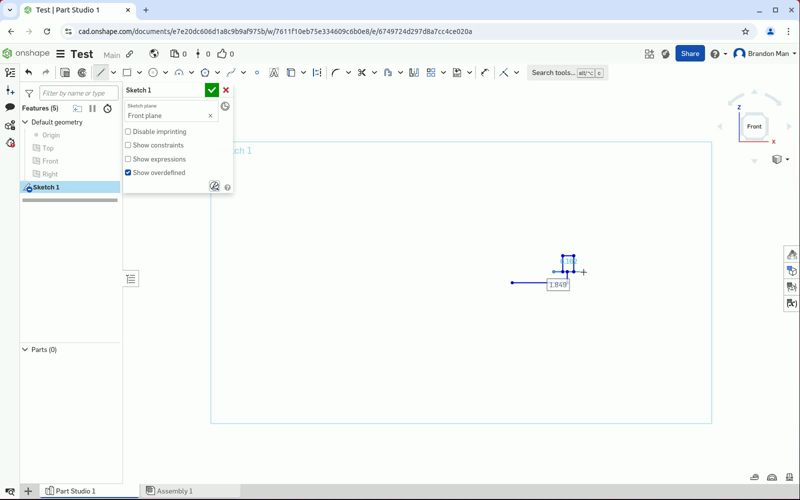
mouse_move(538, 271)
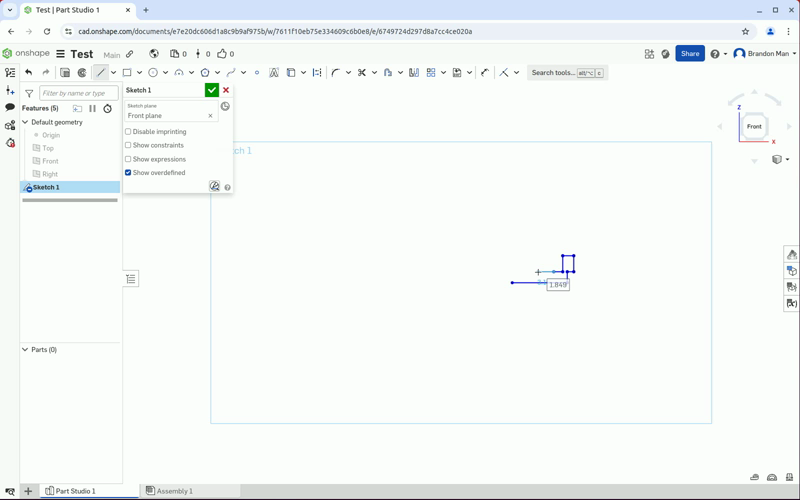
click(538, 271)
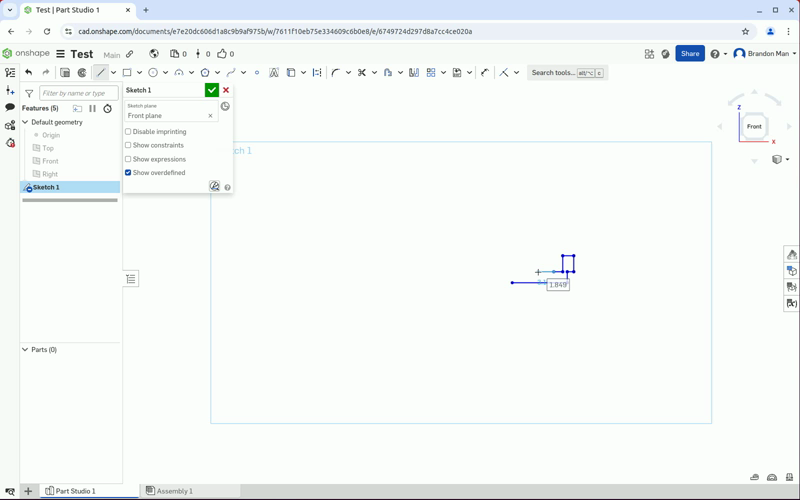
key_up(shift)
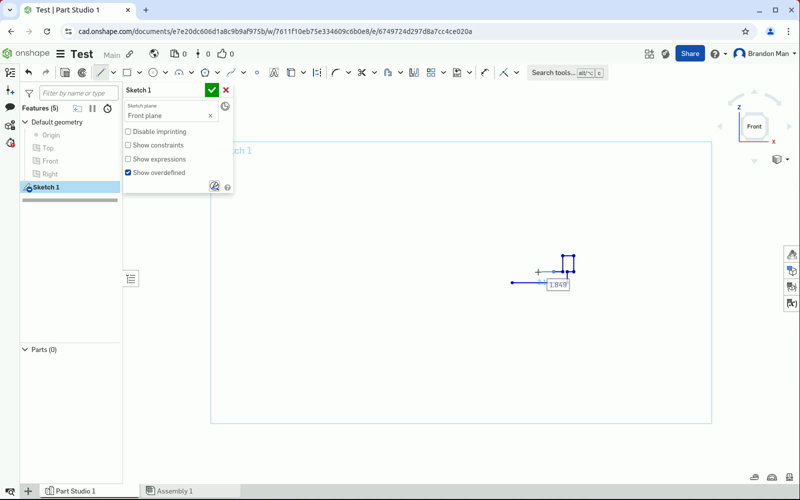
key_down(shift)
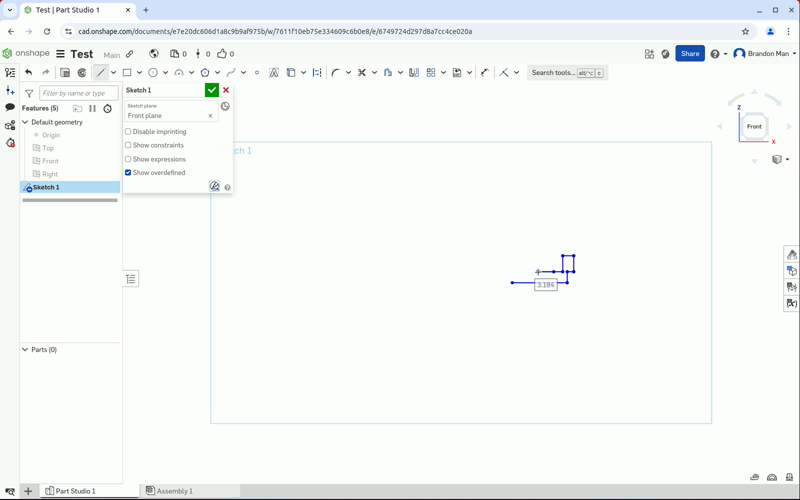
mouse_move(568, 271)
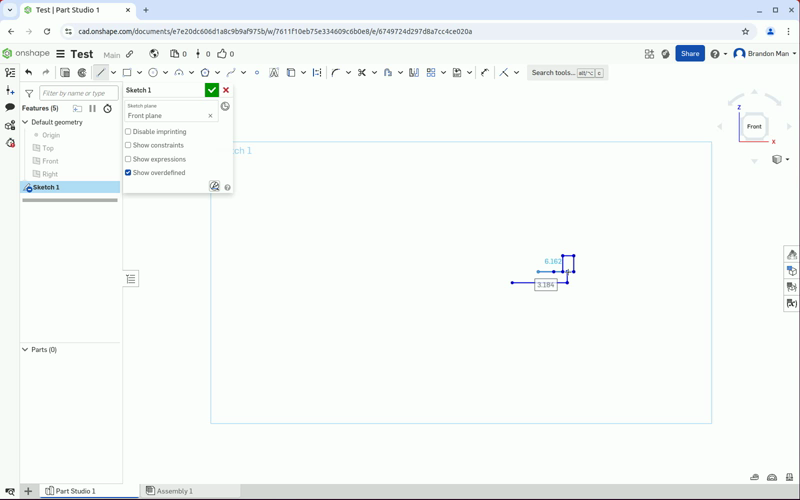
mouse_move(534, 271)
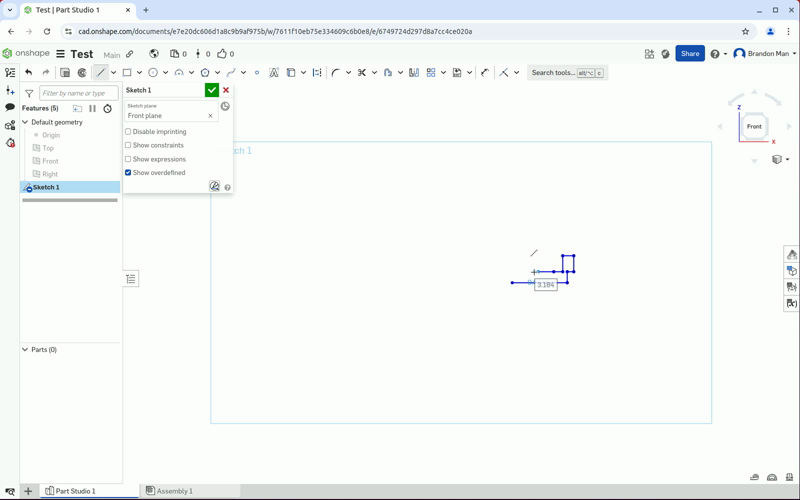
scroll(6)
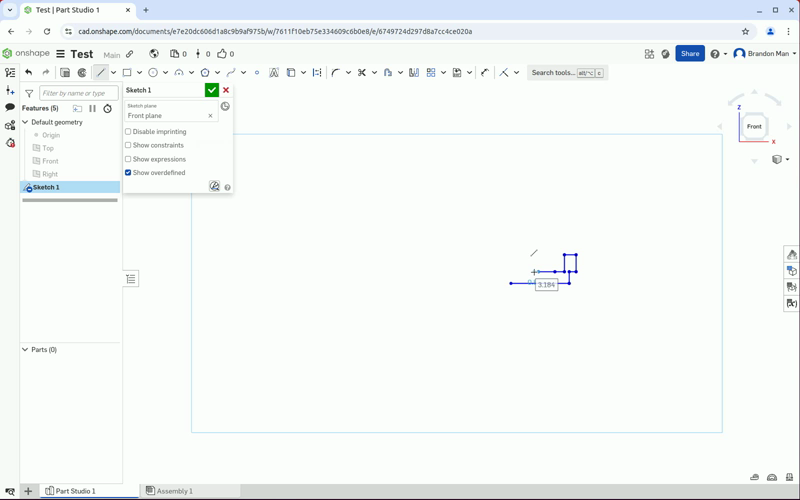
scroll(6)
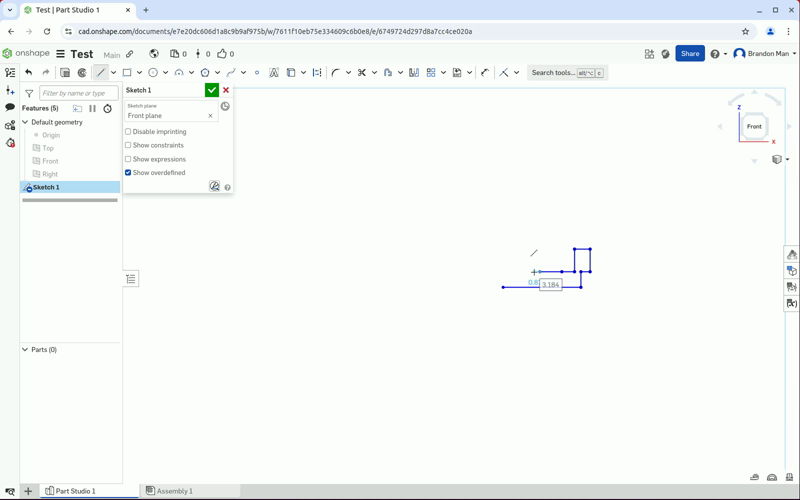
scroll(6)
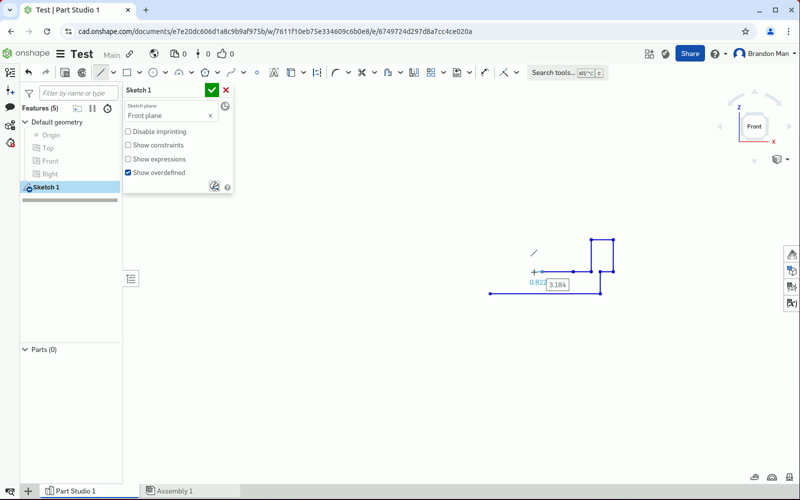
scroll(6)
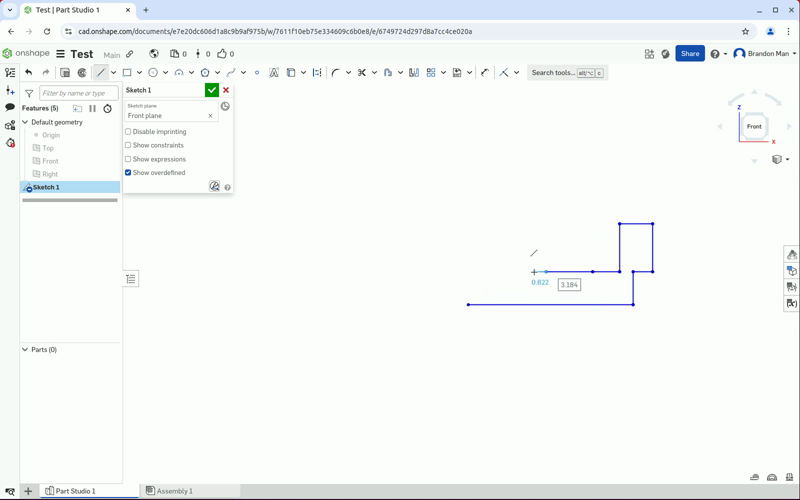
scroll(6)
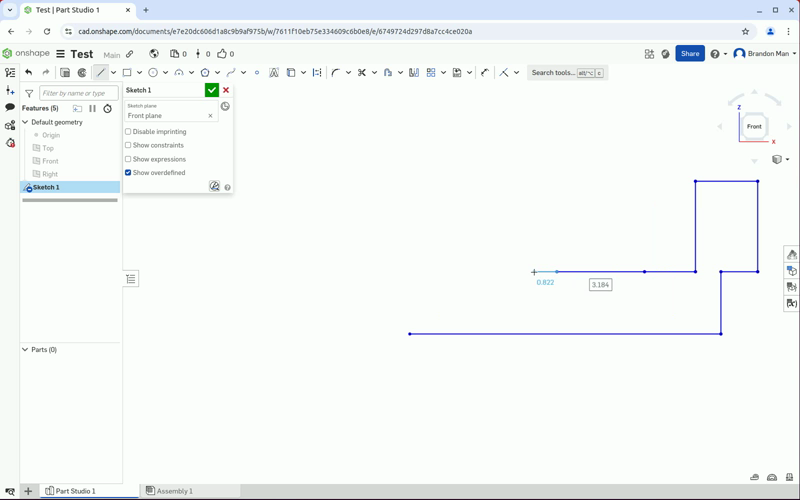
scroll(6)
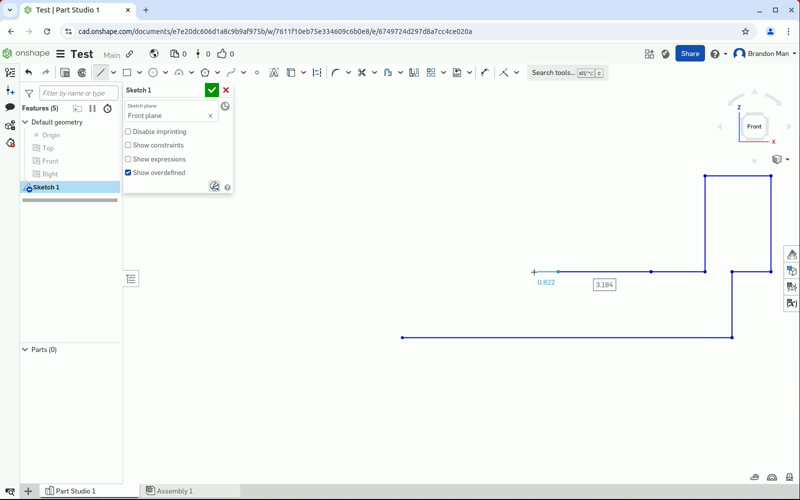
scroll(6)
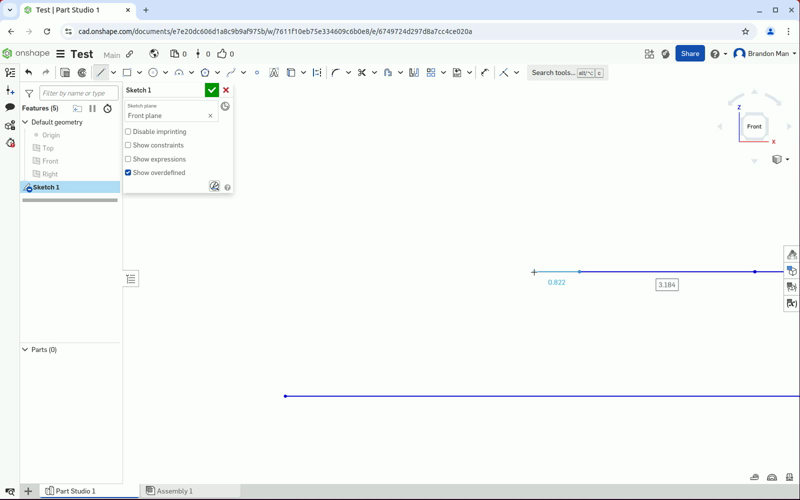
click(534, 271)
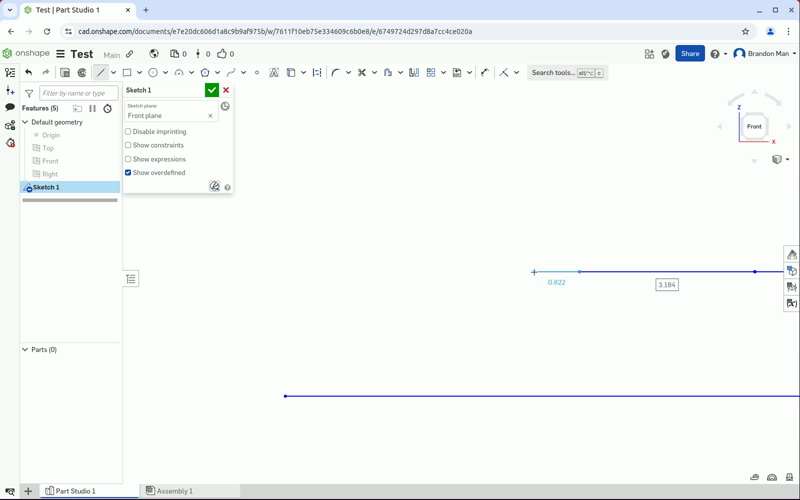
scroll(-6)
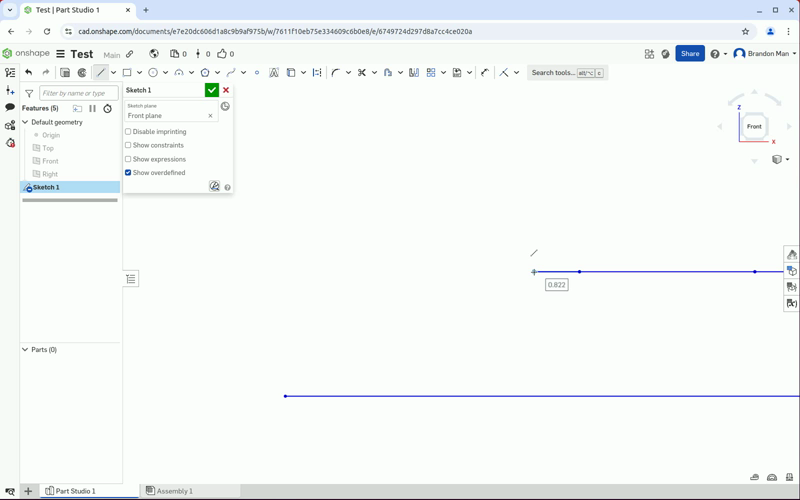
scroll(-6)
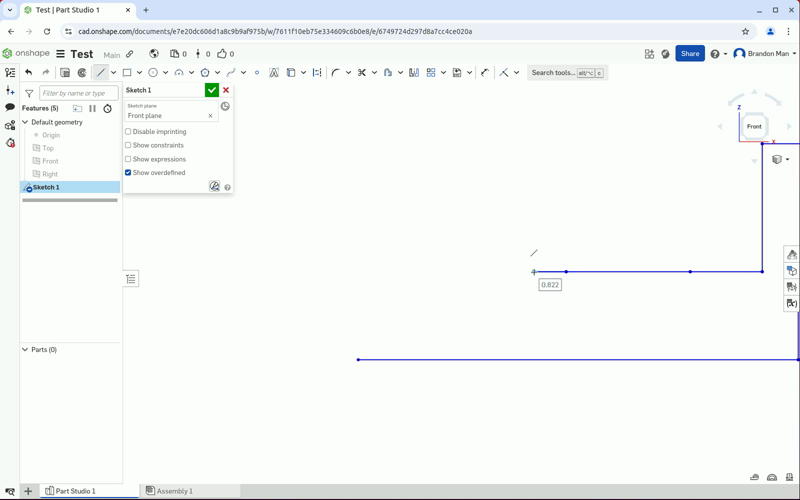
scroll(-6)
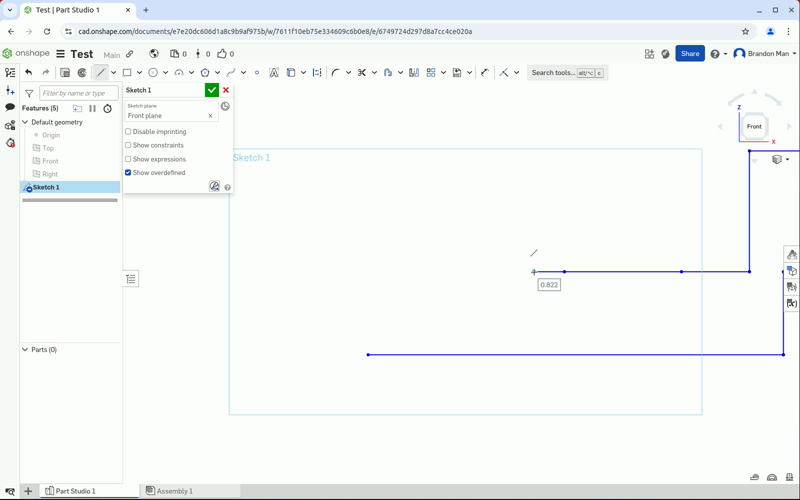
scroll(-6)
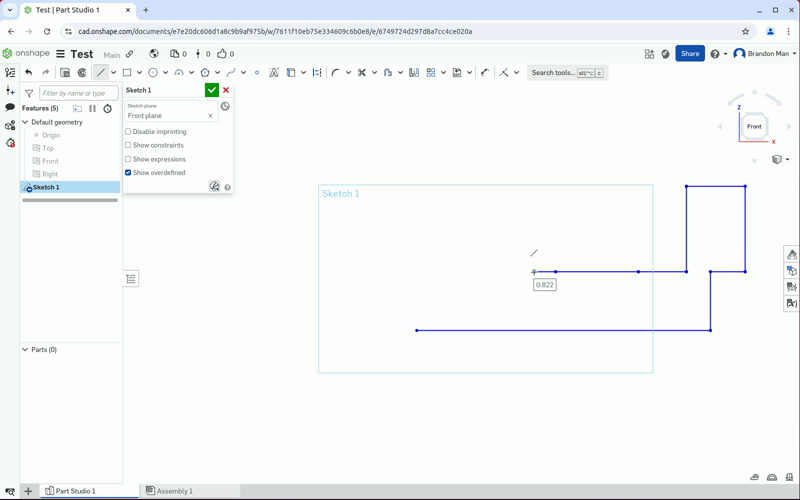
scroll(-6)
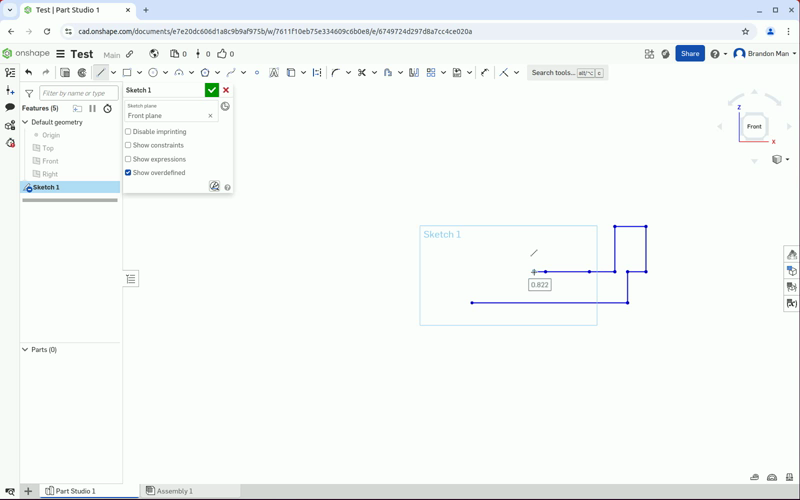
scroll(-6)
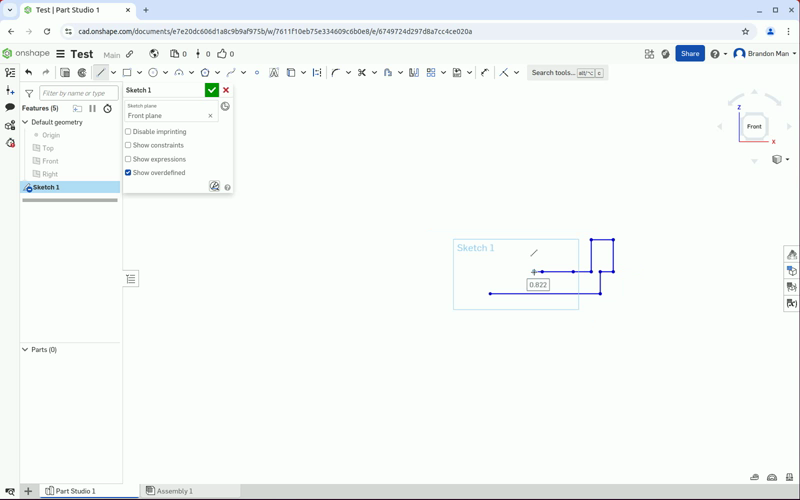
scroll(-6)
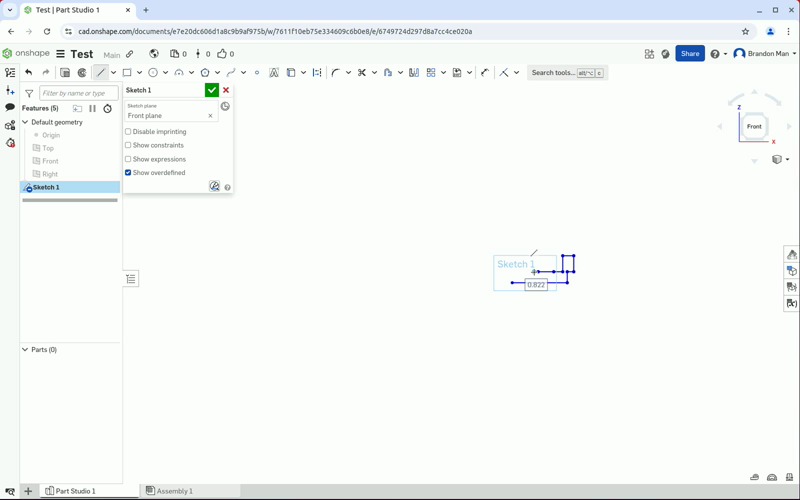
key_up(shift)
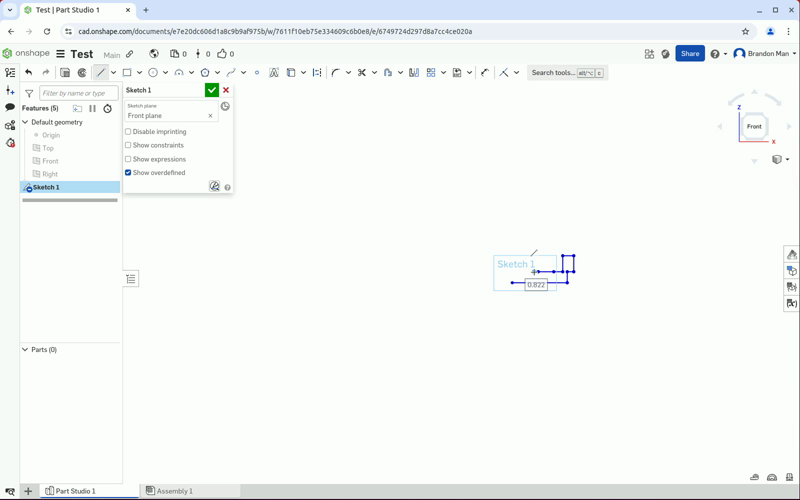
key_down(shift)
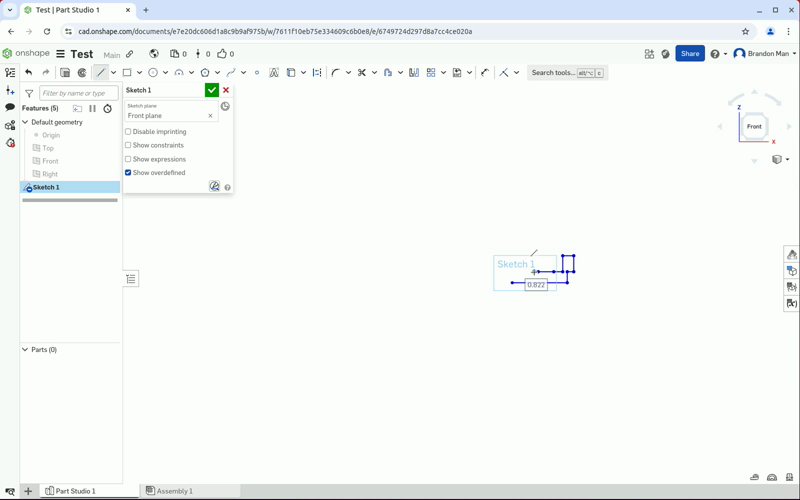
mouse_move(564, 271)
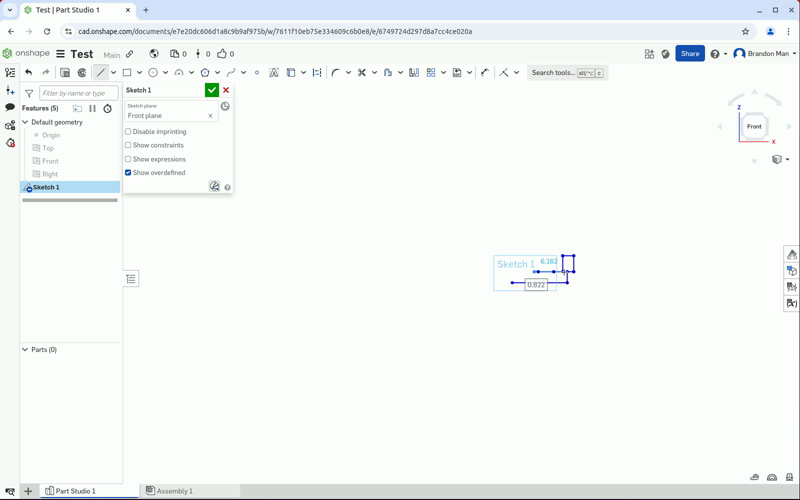
mouse_move(523, 271)
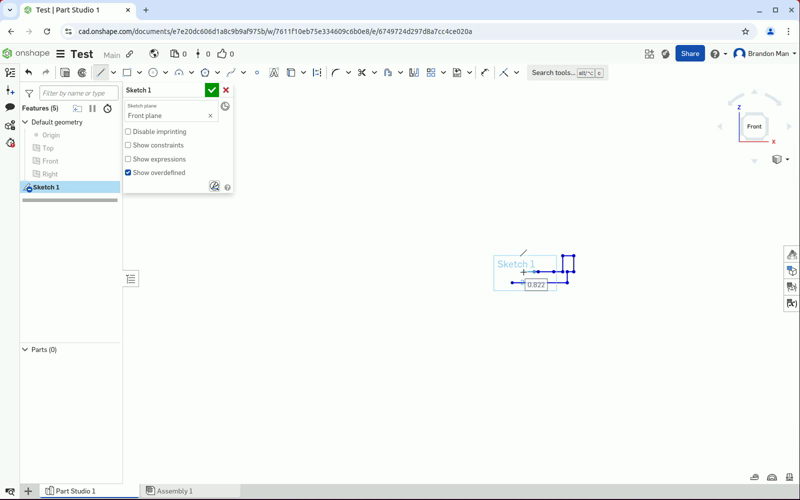
click(523, 271)
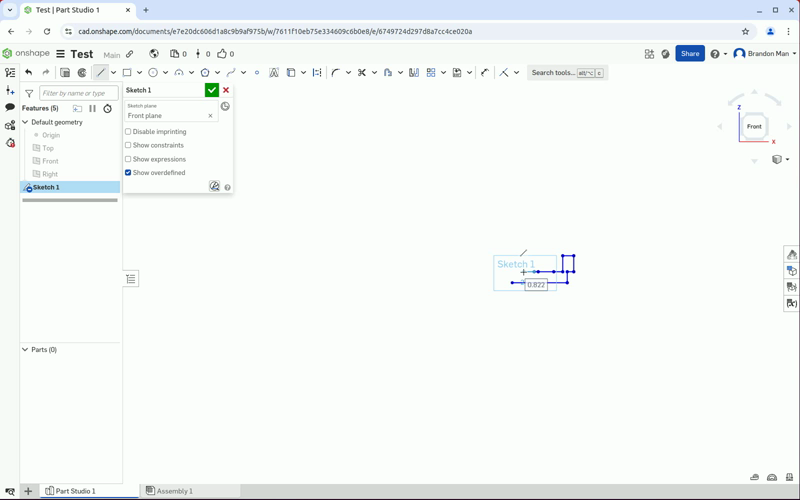
key_up(shift)
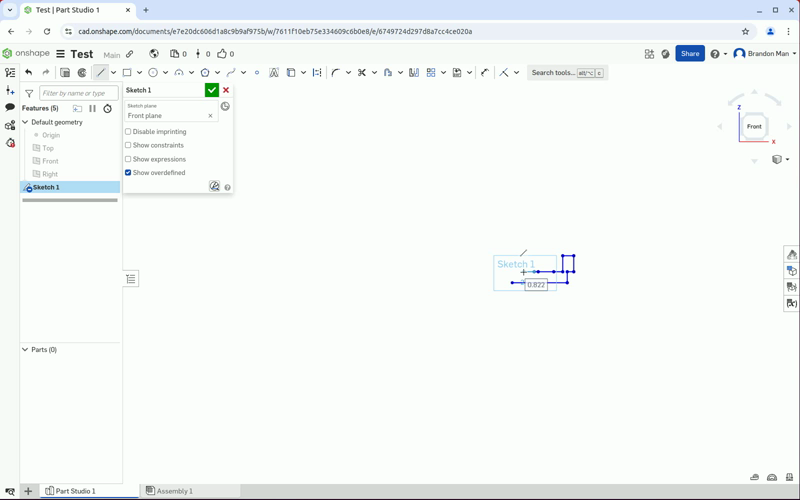
key_down(shift)
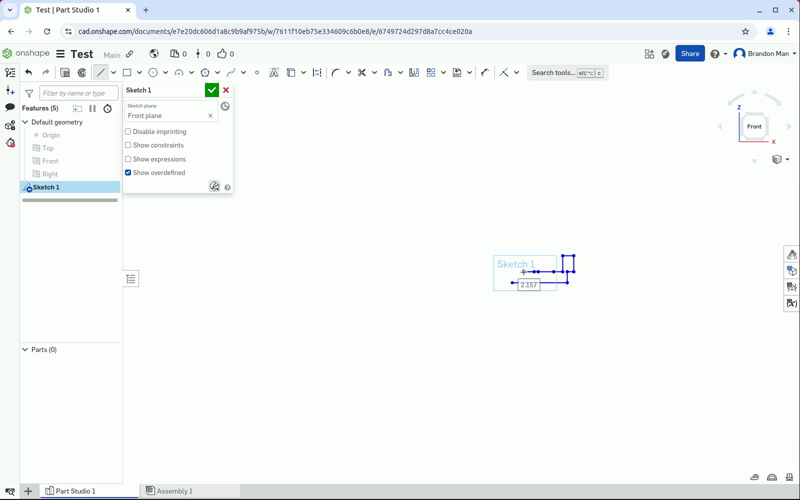
mouse_move(553, 271)
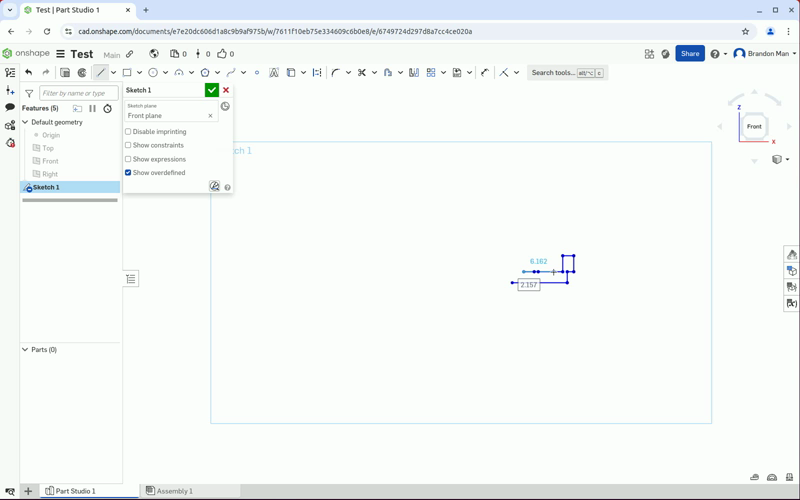
mouse_move(523, 266)
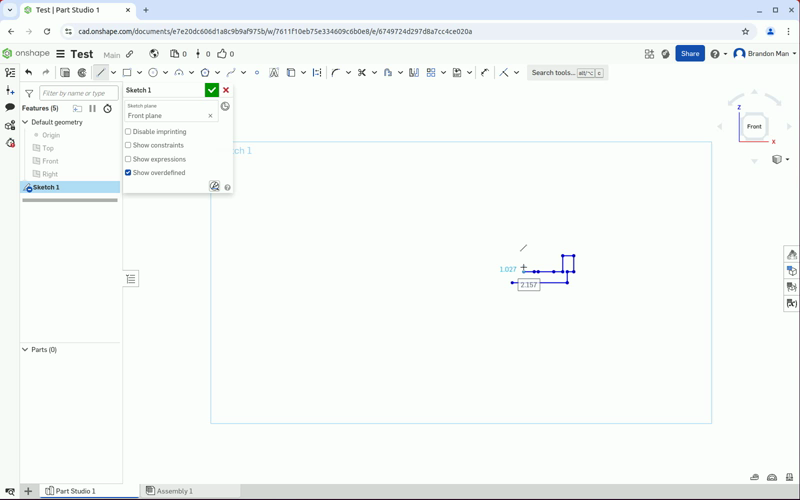
scroll(6)
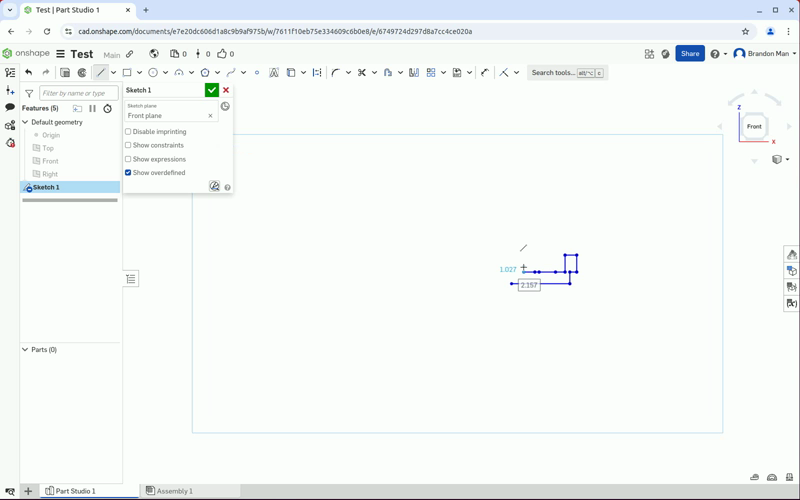
scroll(6)
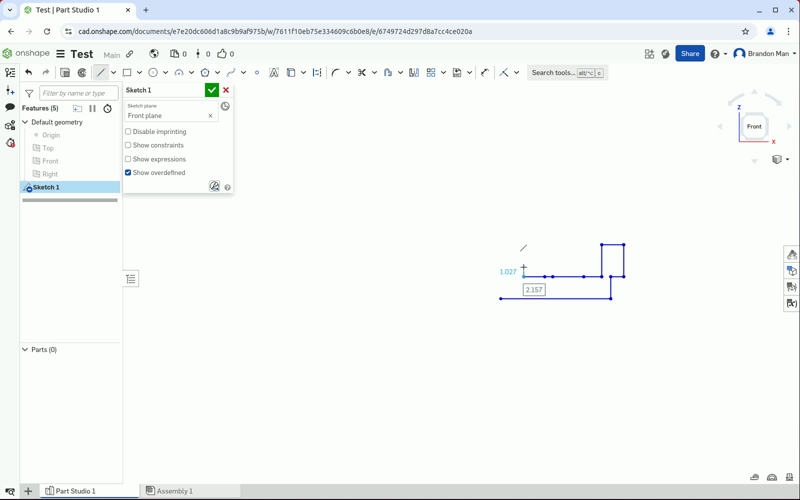
scroll(6)
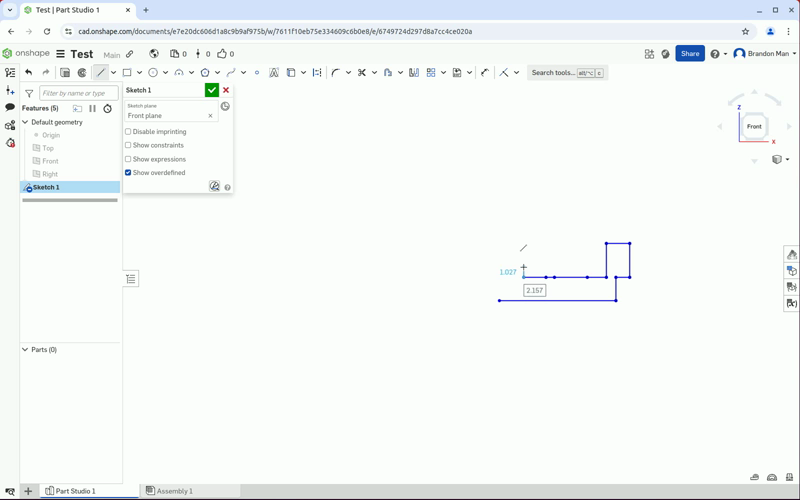
scroll(6)
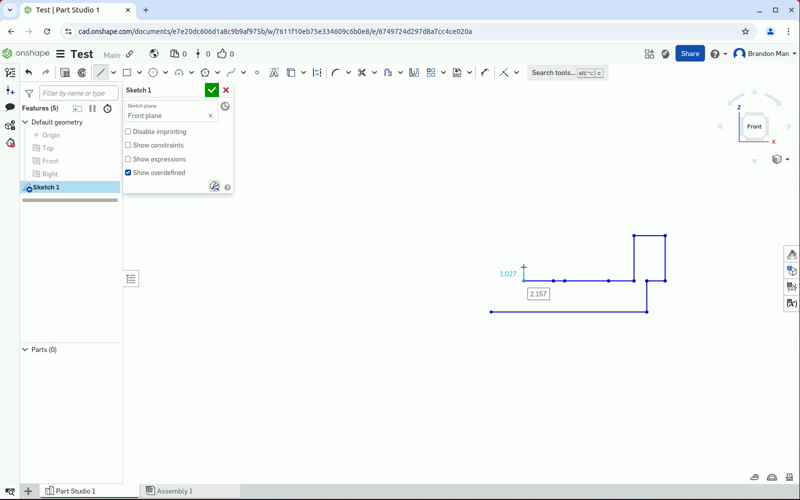
scroll(6)
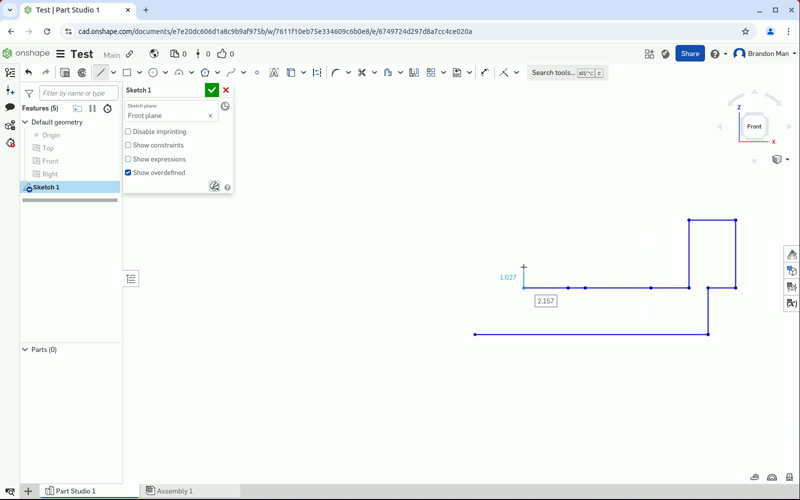
scroll(6)
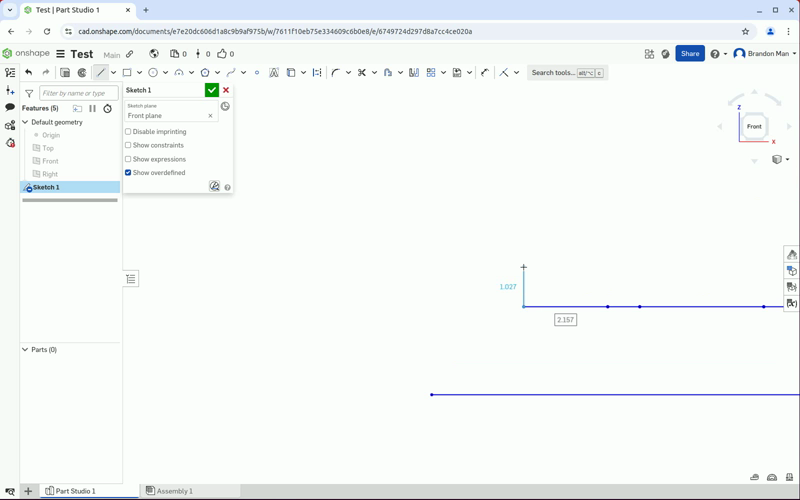
scroll(6)
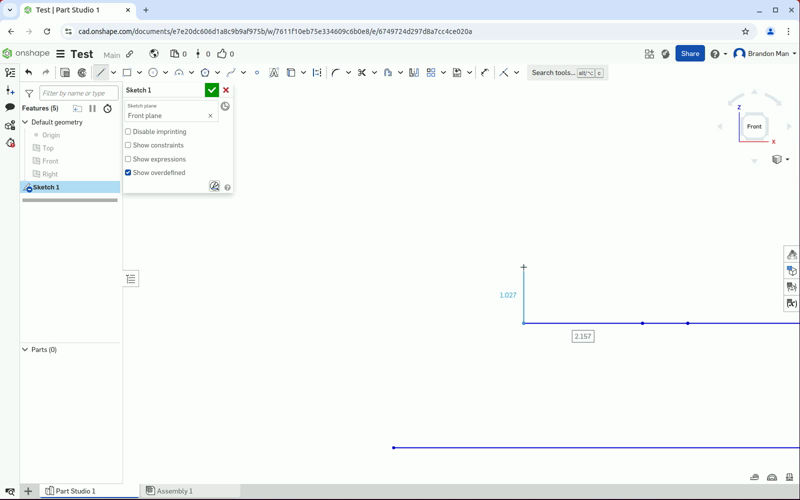
click(523, 266)
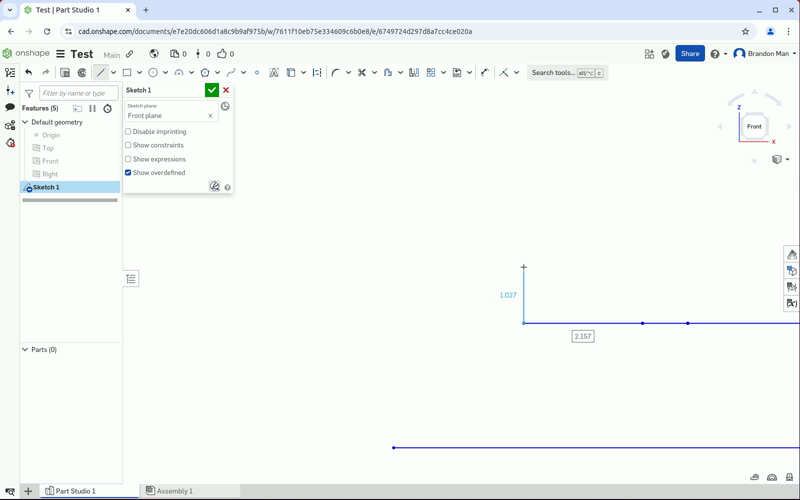
scroll(-6)
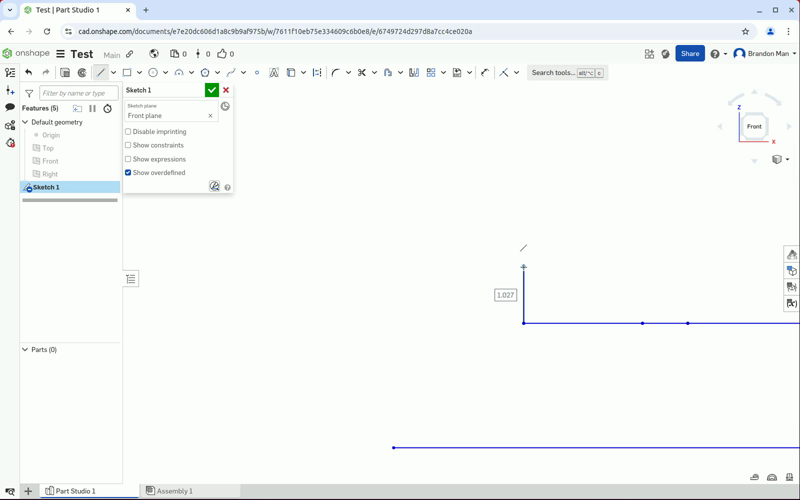
scroll(-6)
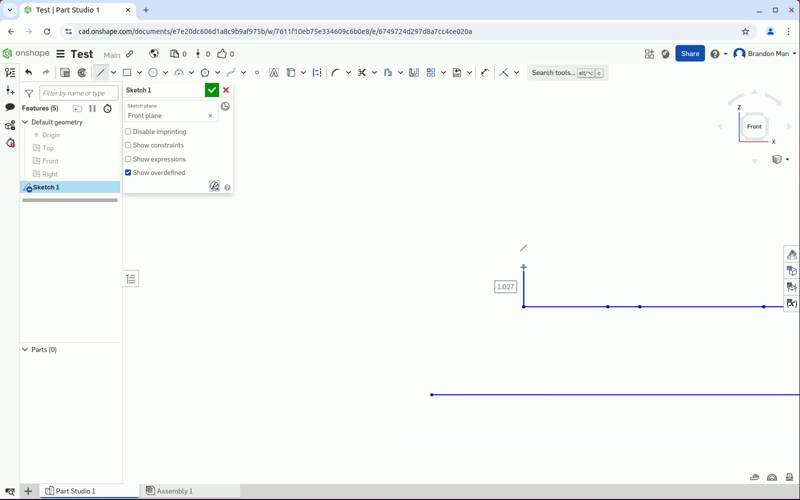
scroll(-6)
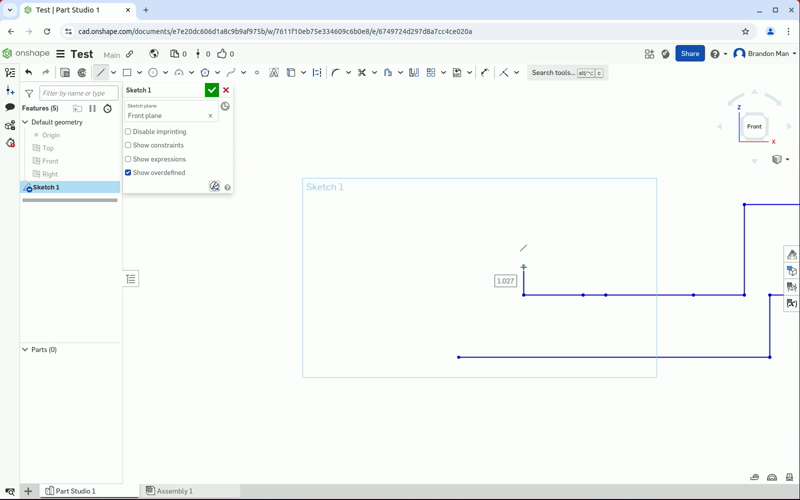
scroll(-6)
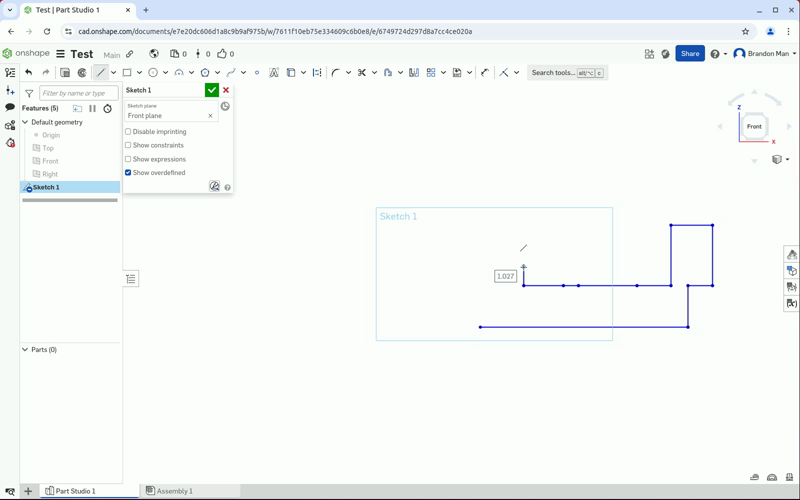
scroll(-6)
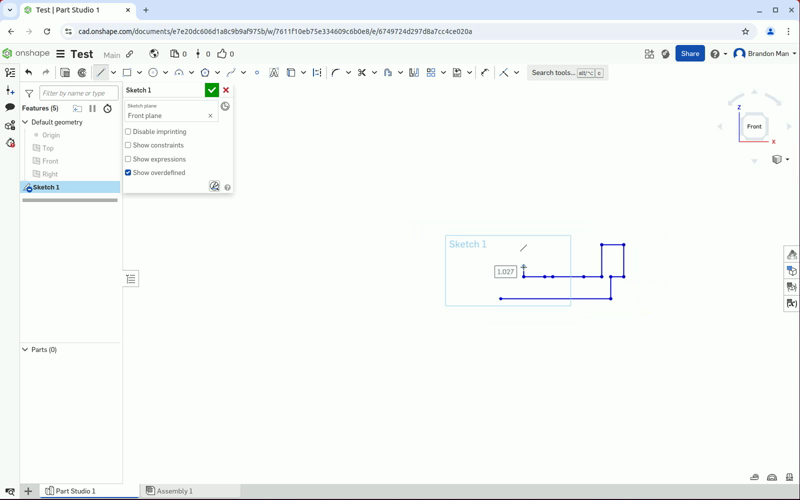
scroll(-6)
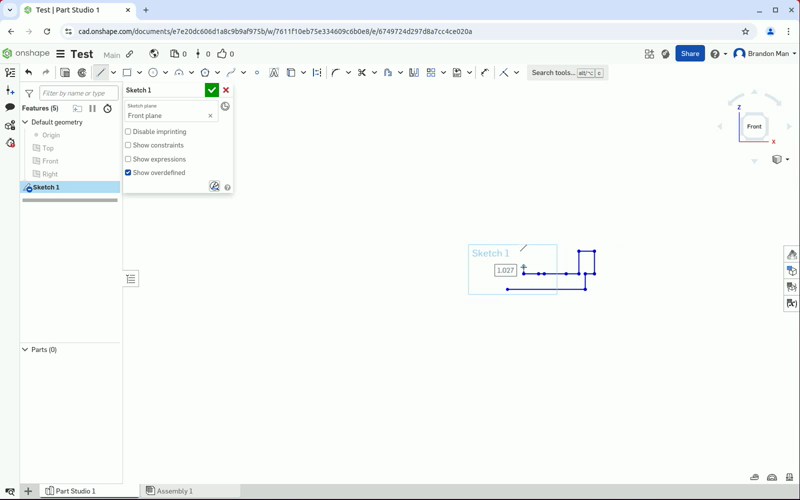
scroll(-6)
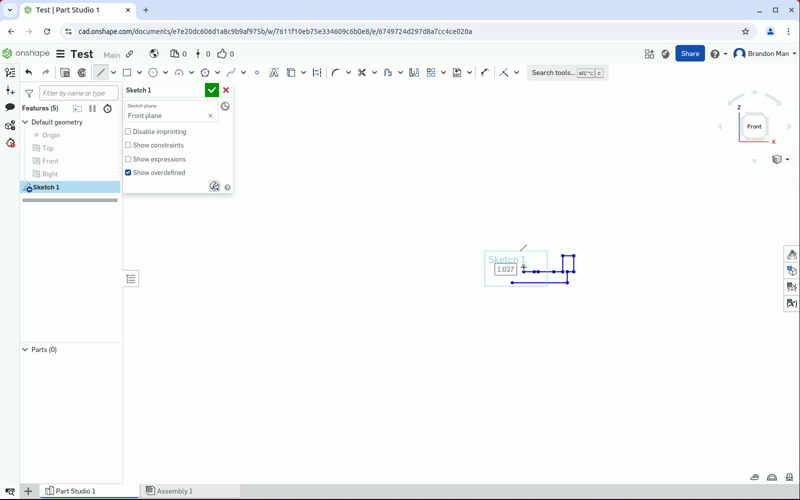
key_up(shift)
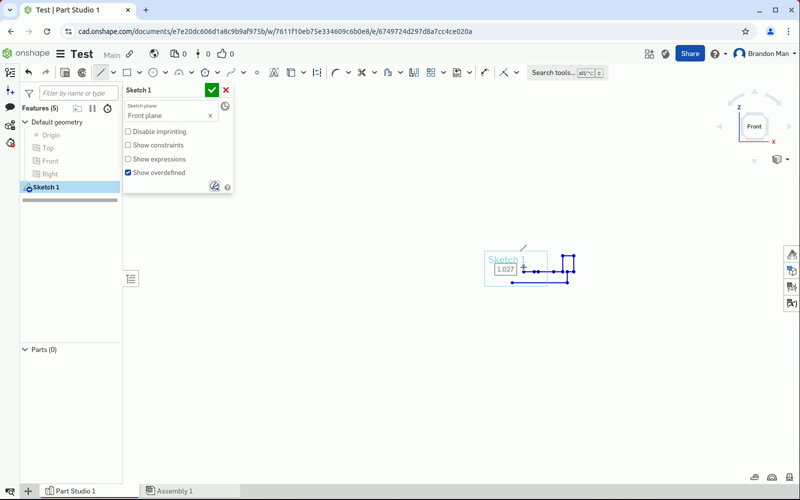
key_down(shift)
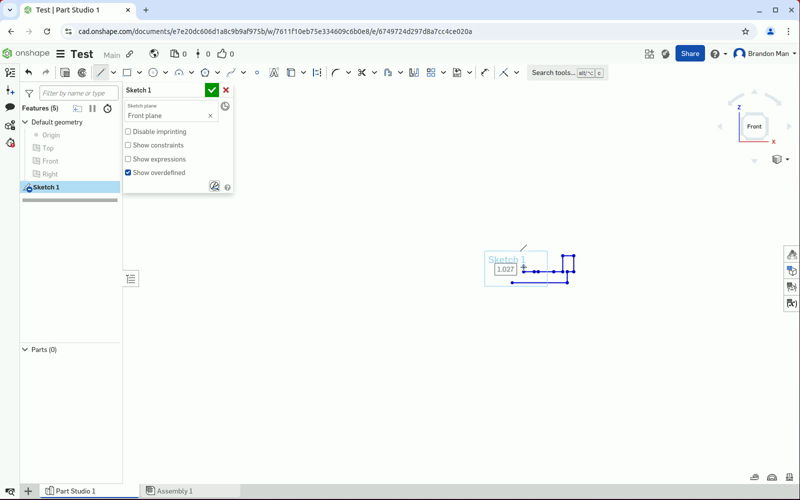
mouse_move(553, 266)
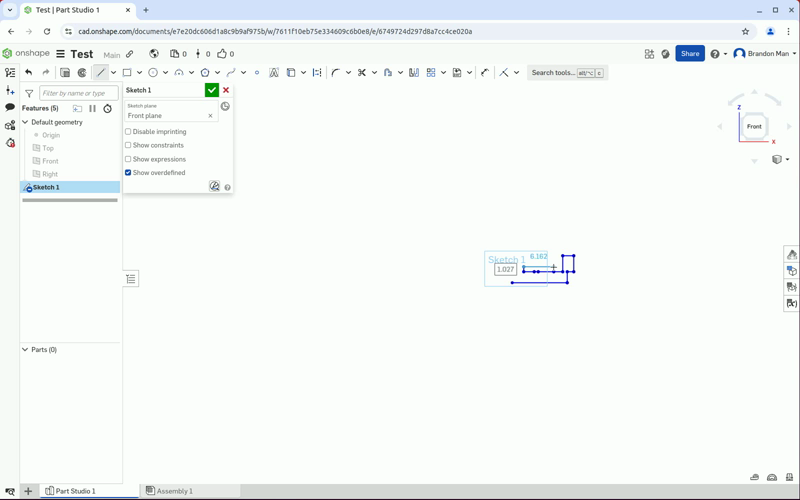
mouse_move(523, 261)
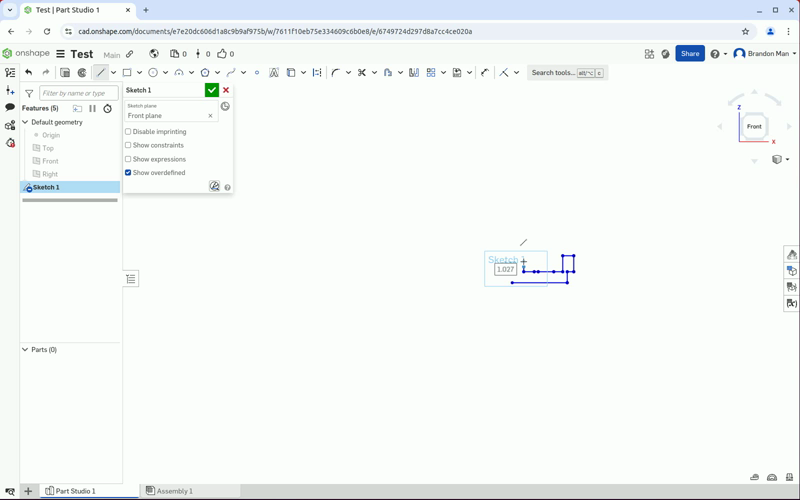
scroll(6)
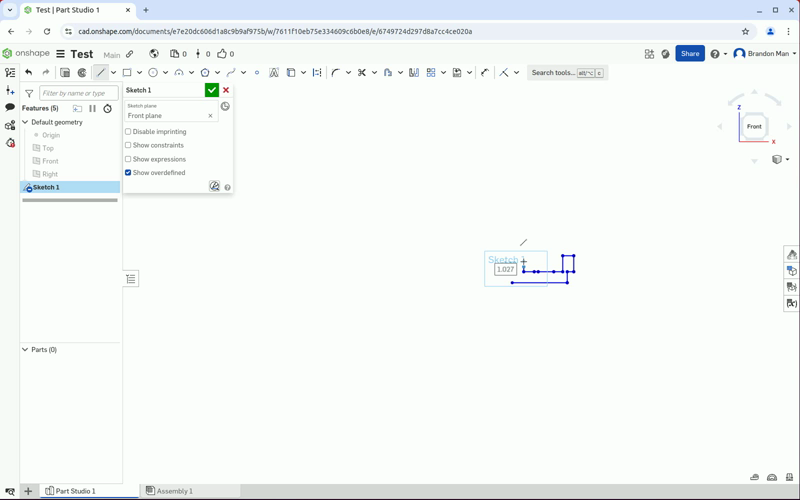
scroll(6)
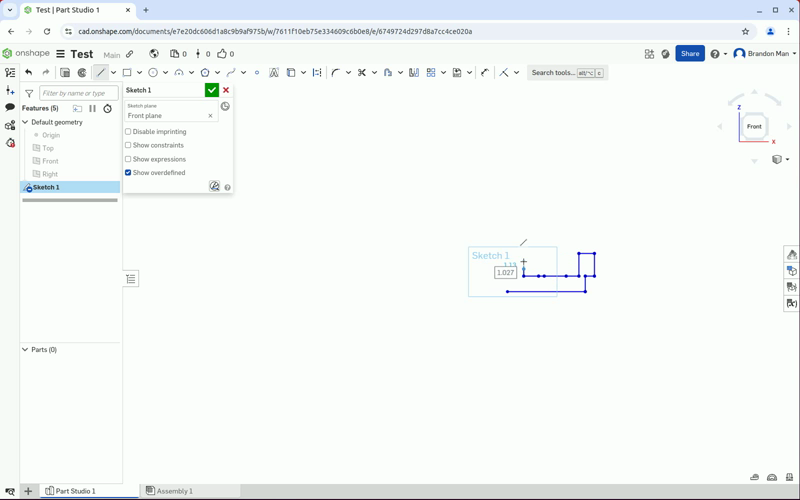
scroll(6)
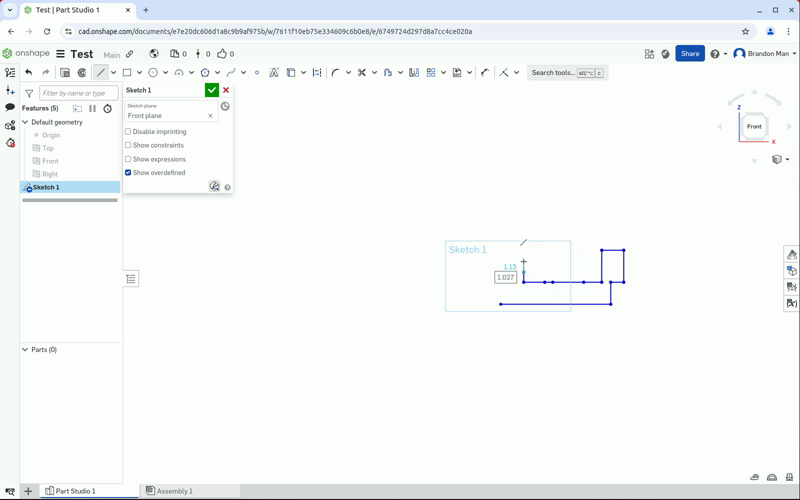
scroll(6)
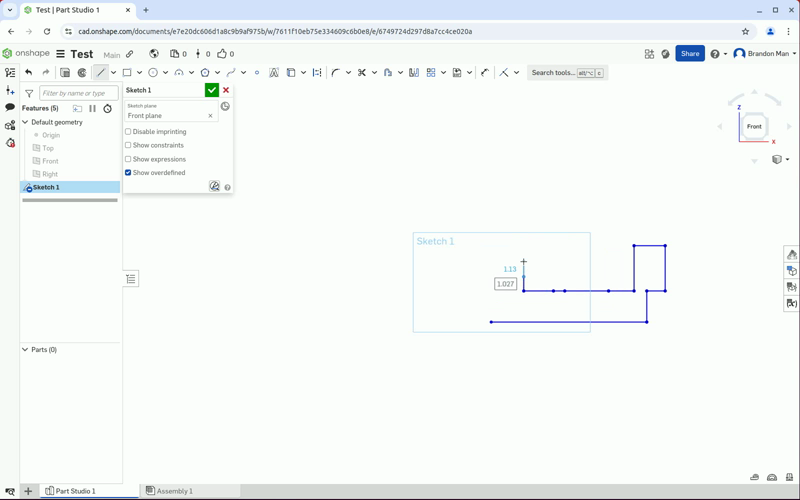
scroll(6)
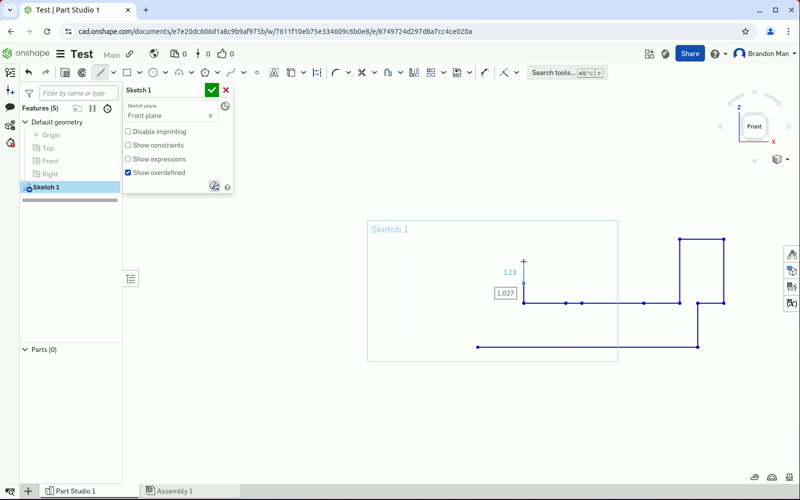
scroll(6)
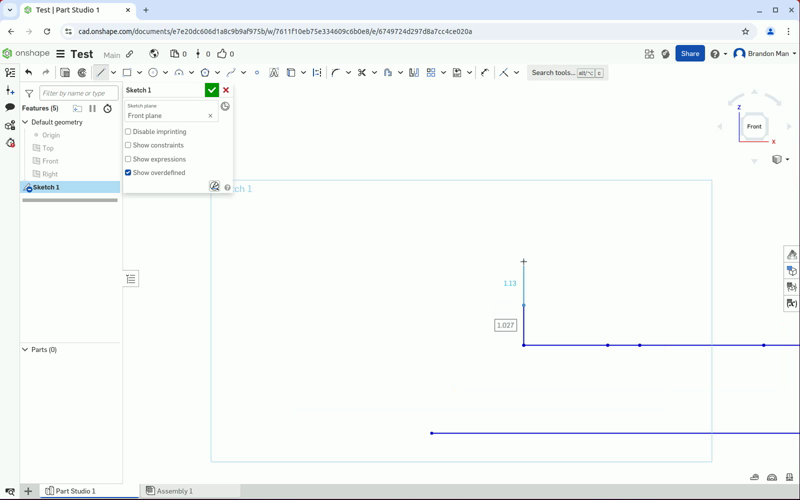
scroll(6)
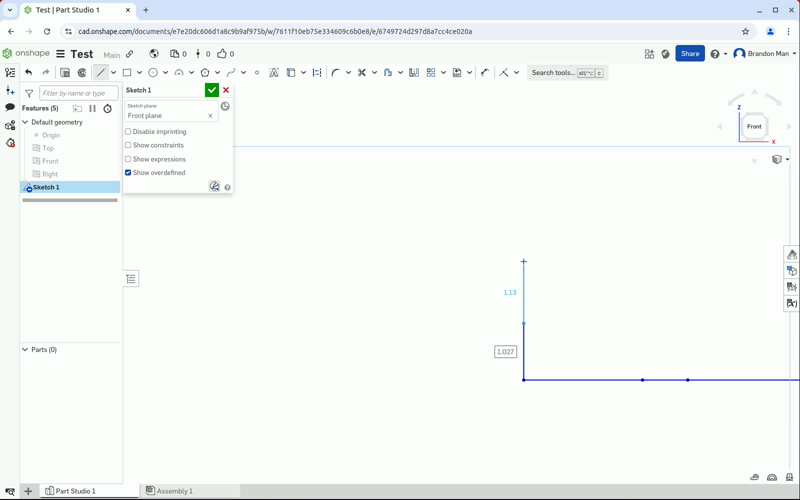
click(523, 261)
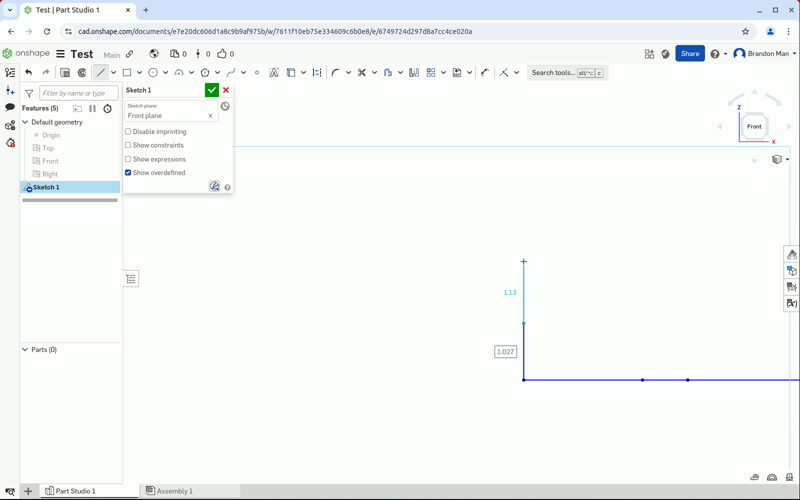
scroll(-6)
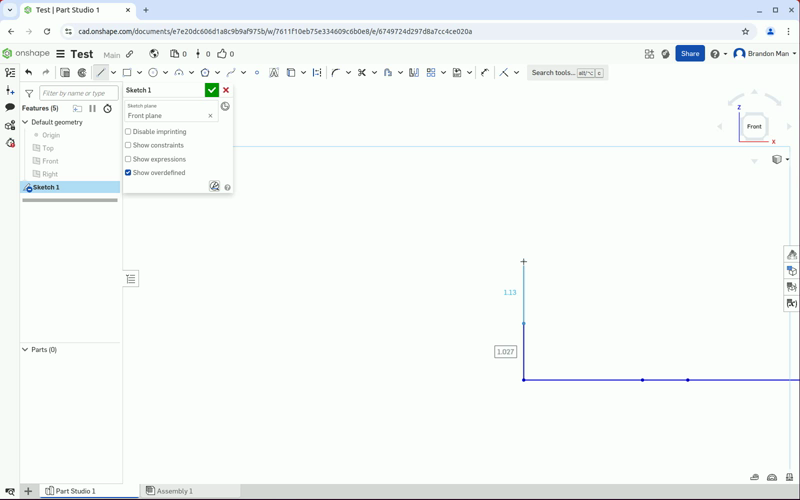
scroll(-6)
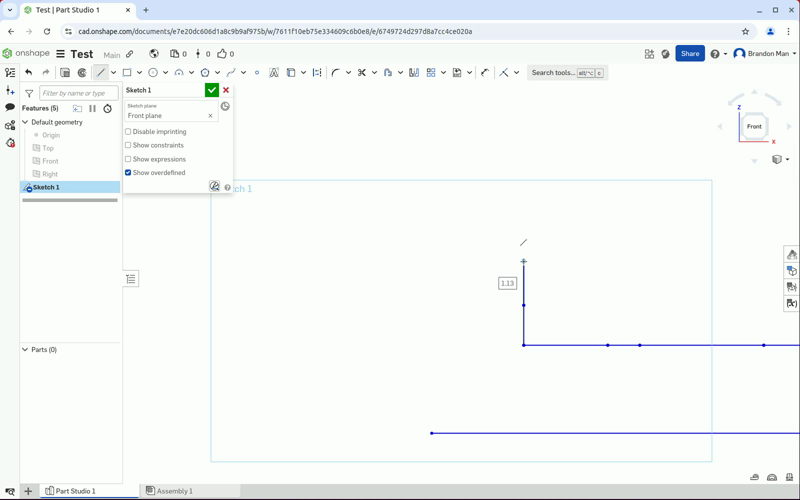
scroll(-6)
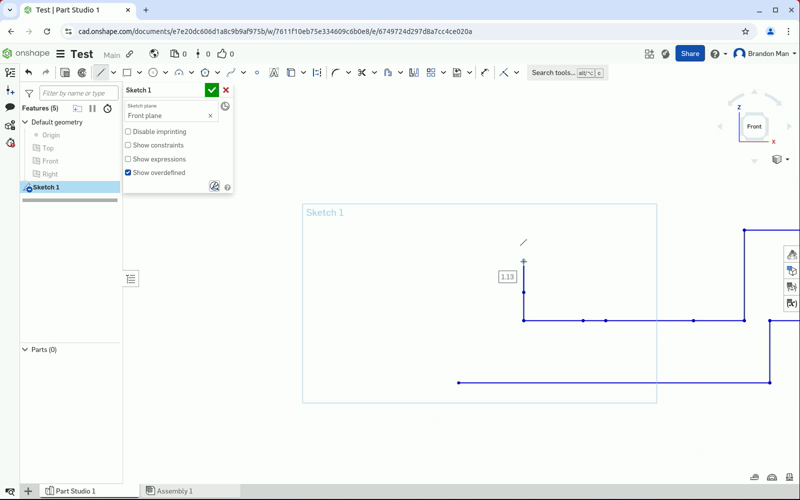
scroll(-6)
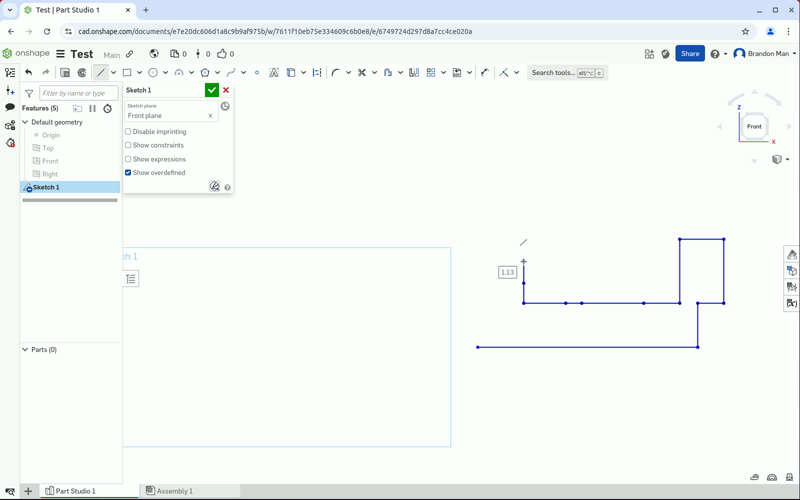
scroll(-6)
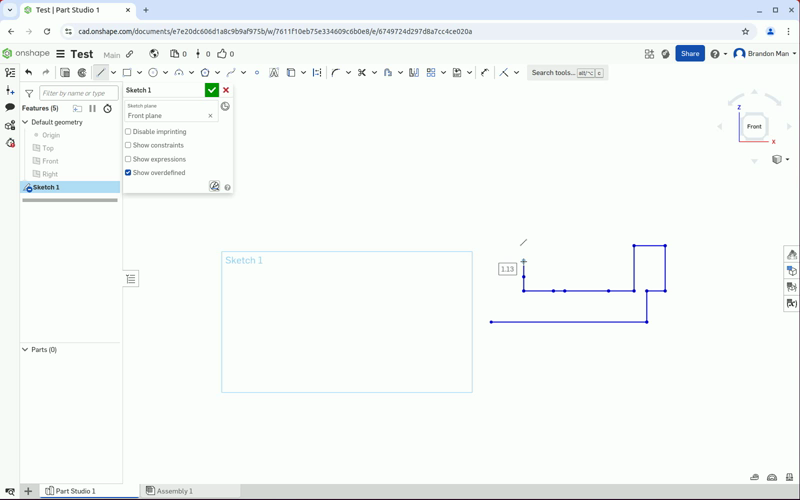
scroll(-6)
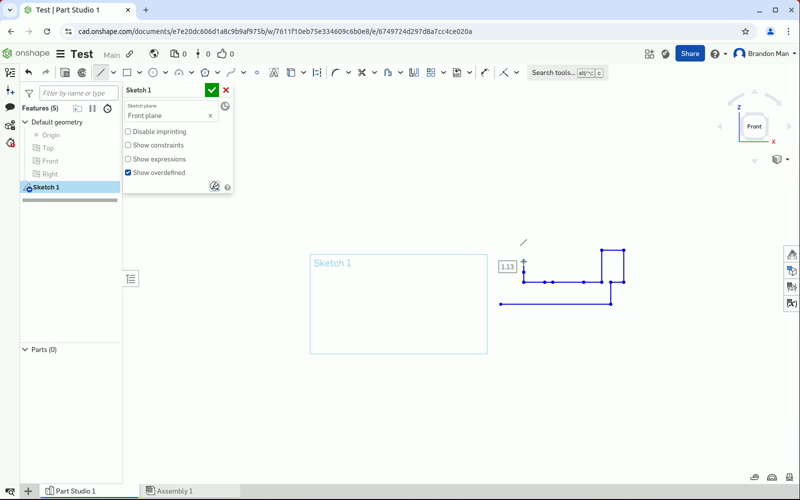
scroll(-6)
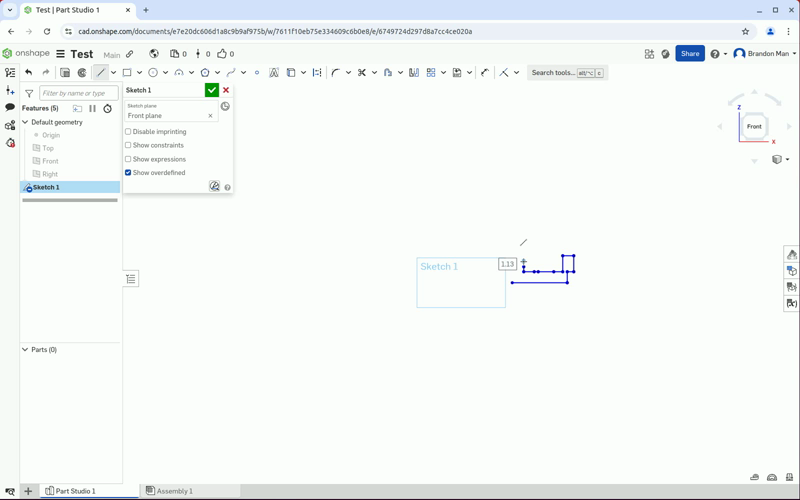
key_up(shift)
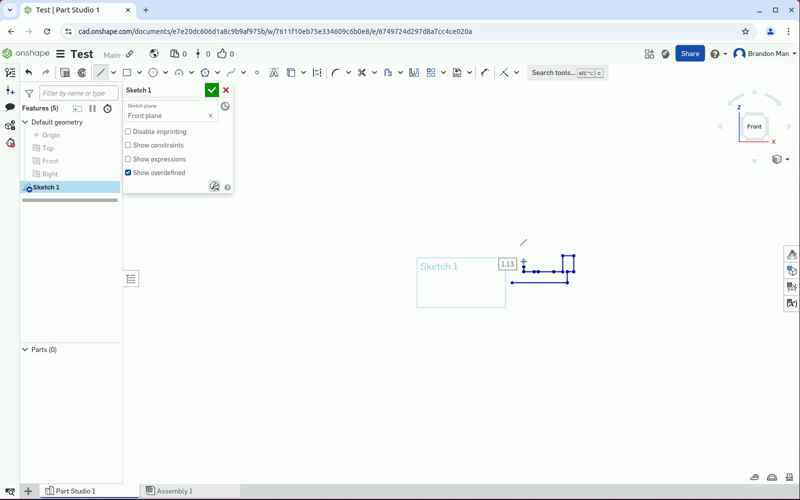
key_down(shift)
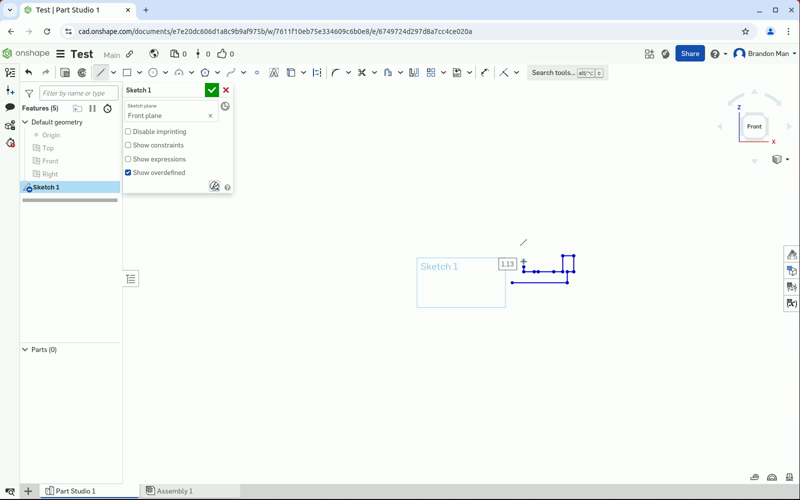
mouse_move(553, 261)
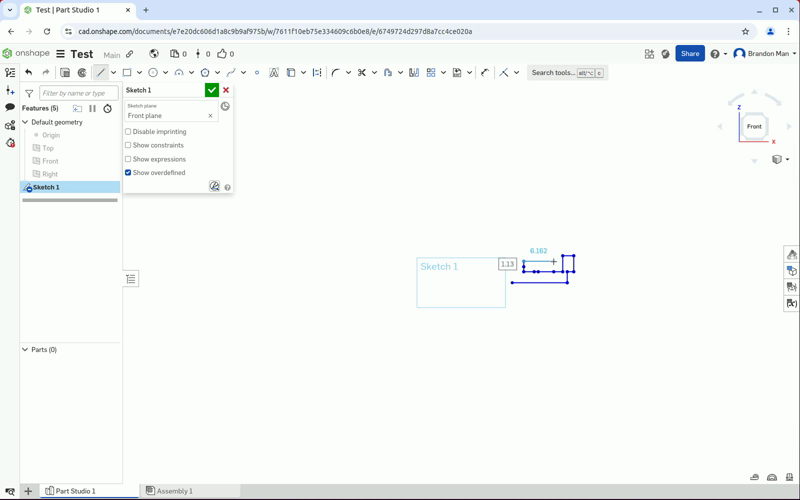
mouse_move(512, 261)
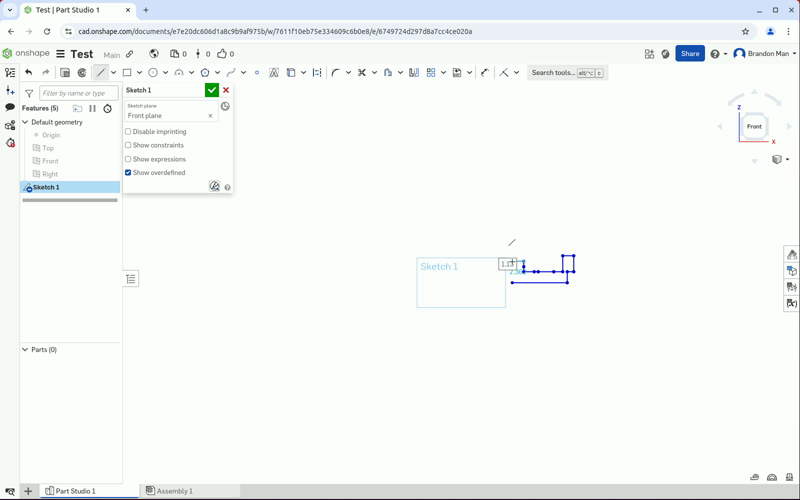
click(512, 261)
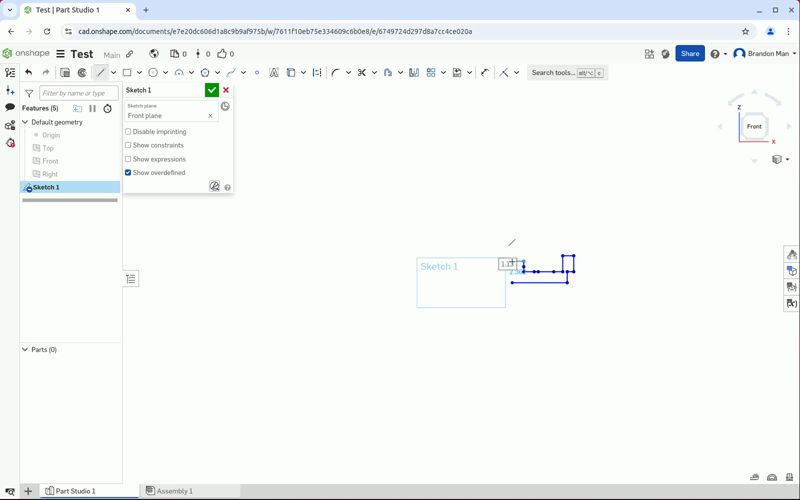
key_up(shift)
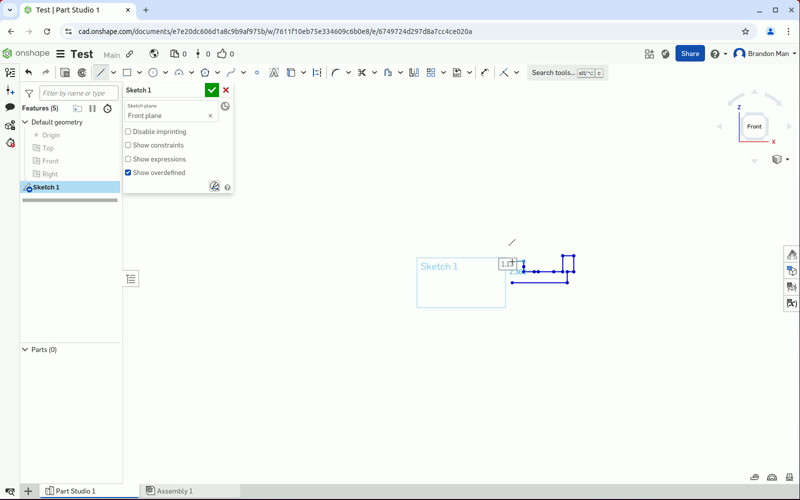
mouse_move(542, 261)
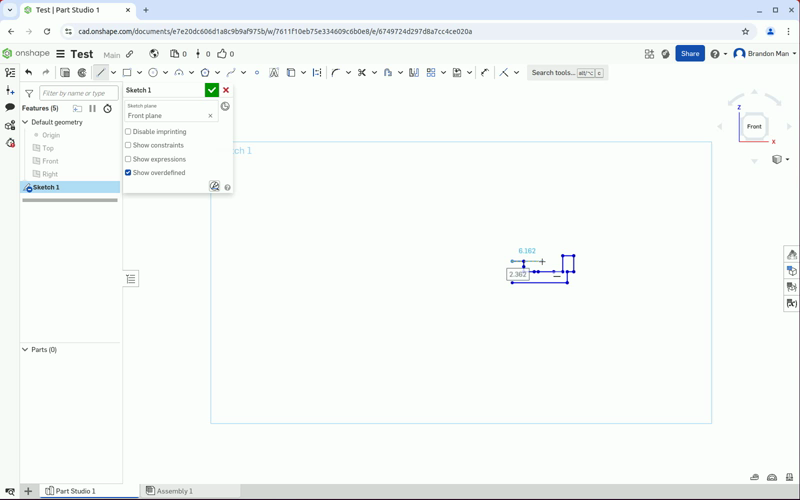
key_down(shift)
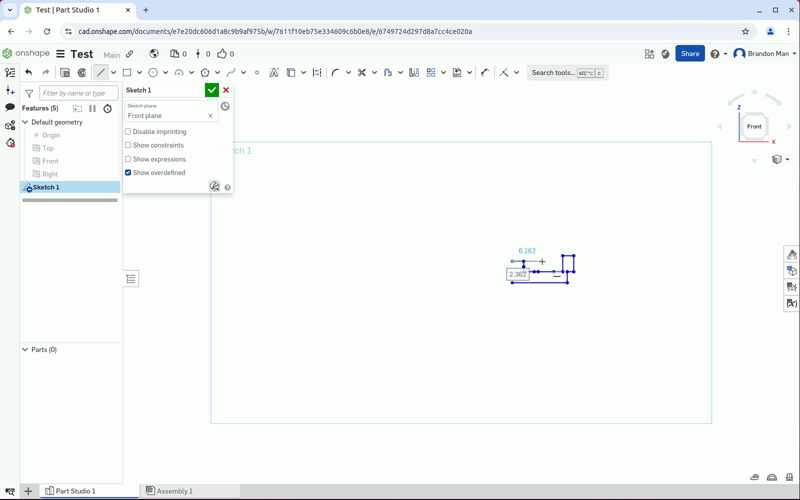
mouse_move(512, 282)
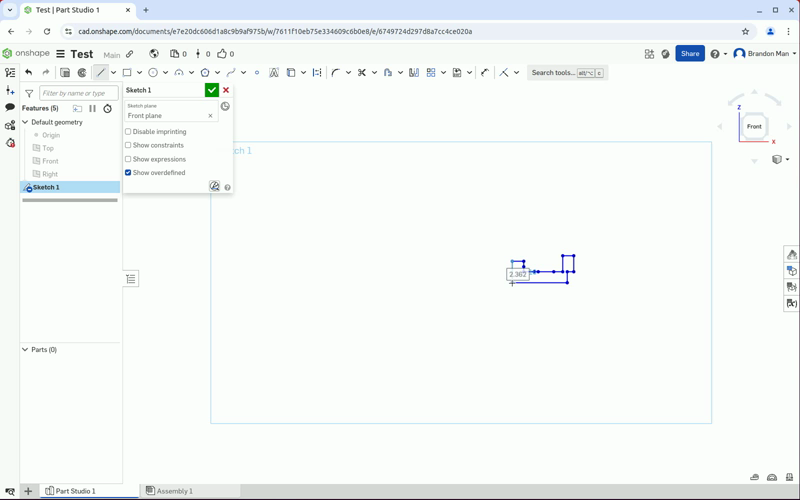
key_up(shift)
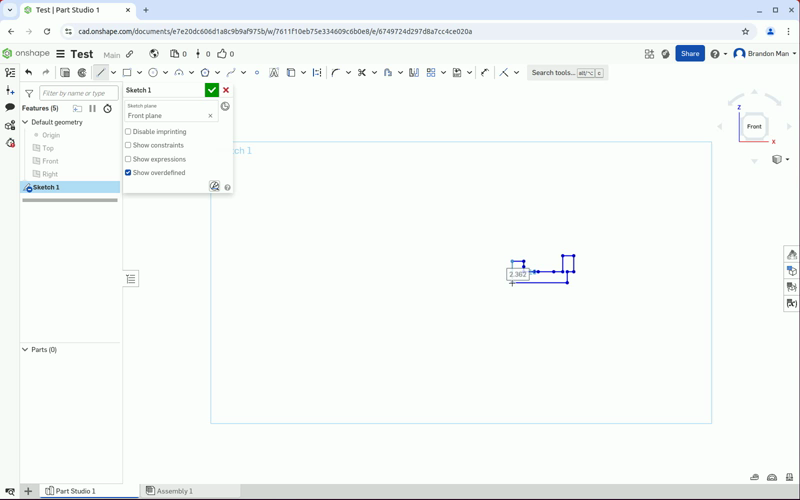
click(512, 282)
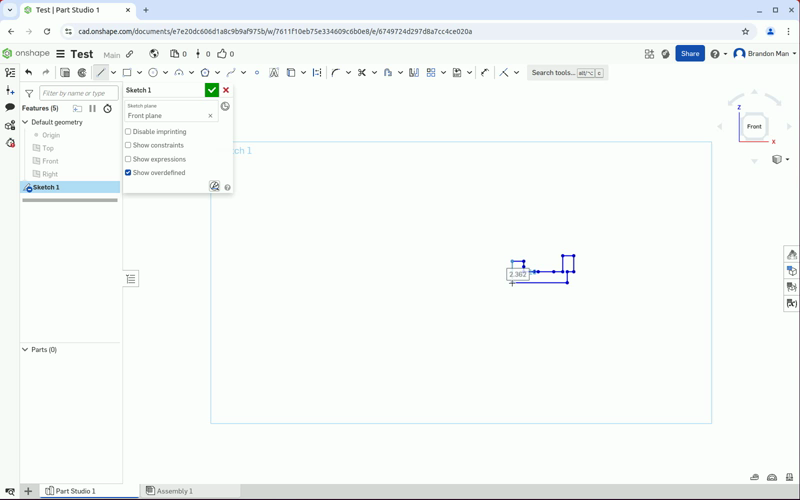
key(esc)
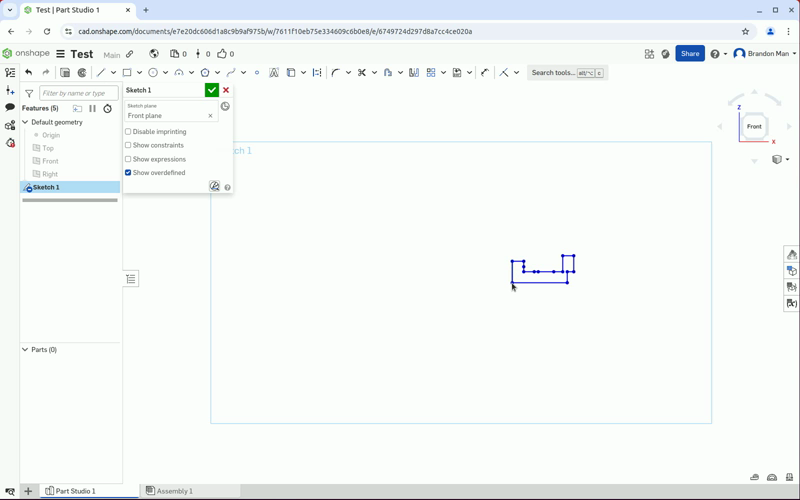
mouse_move(525, 274)
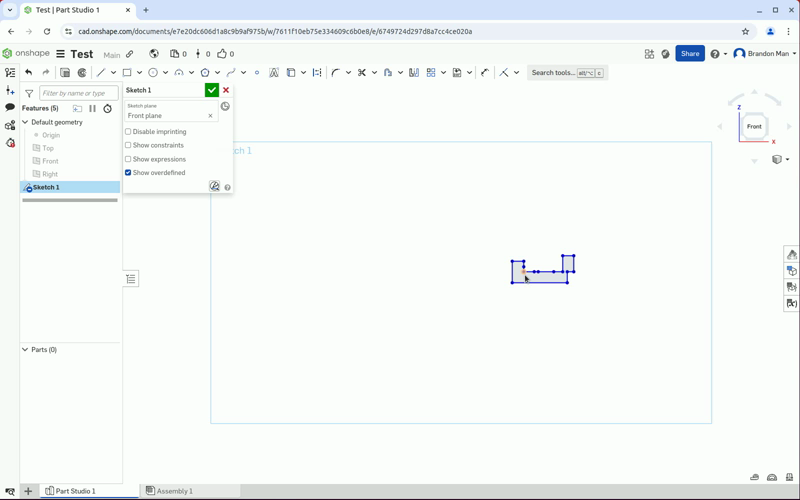
scroll(6)
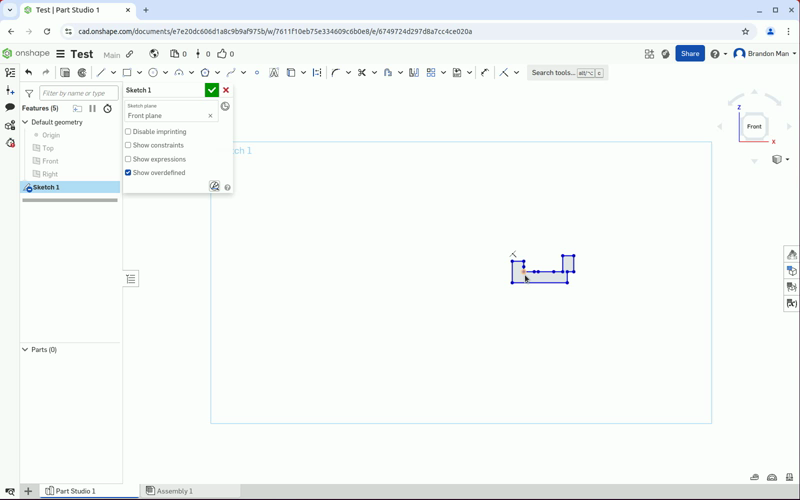
scroll(6)
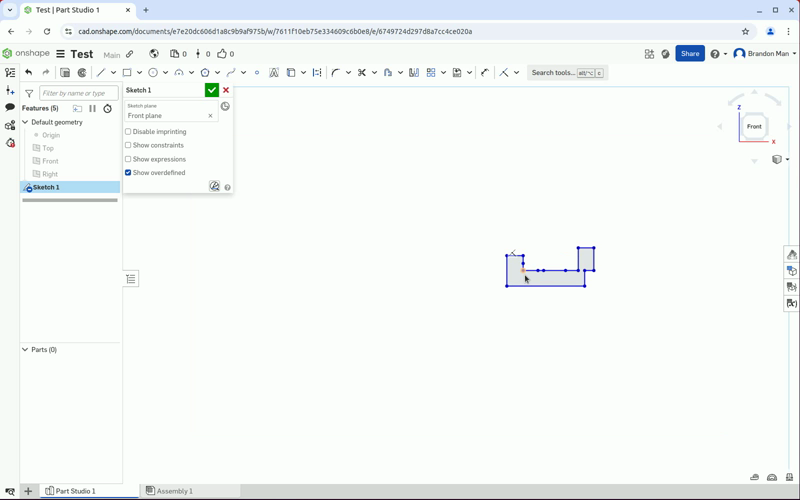
scroll(6)
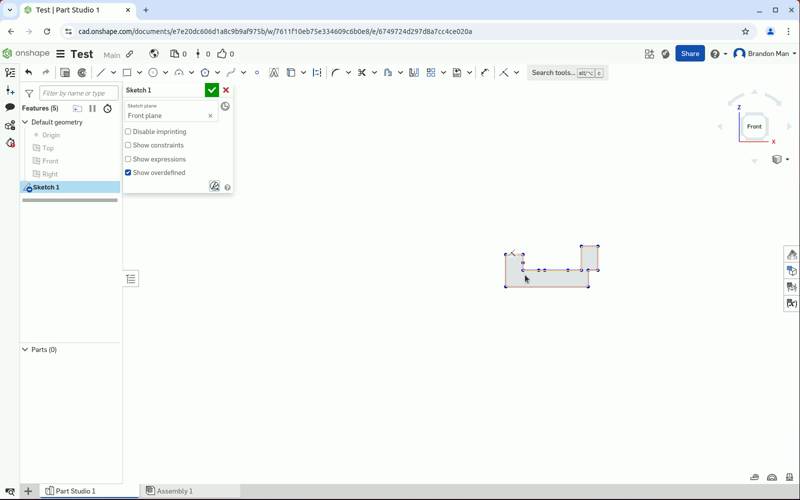
scroll(6)
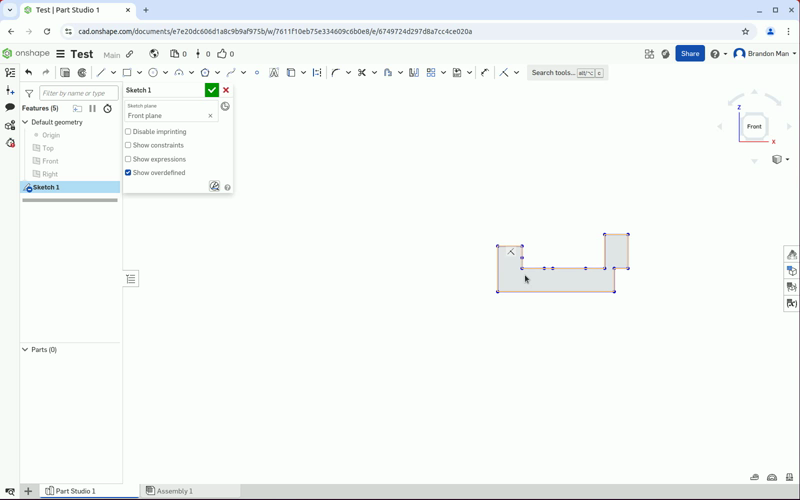
scroll(6)
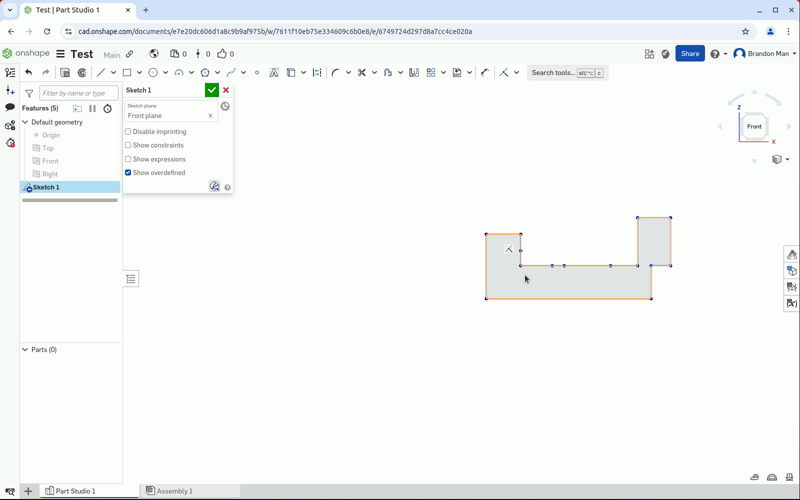
scroll(6)
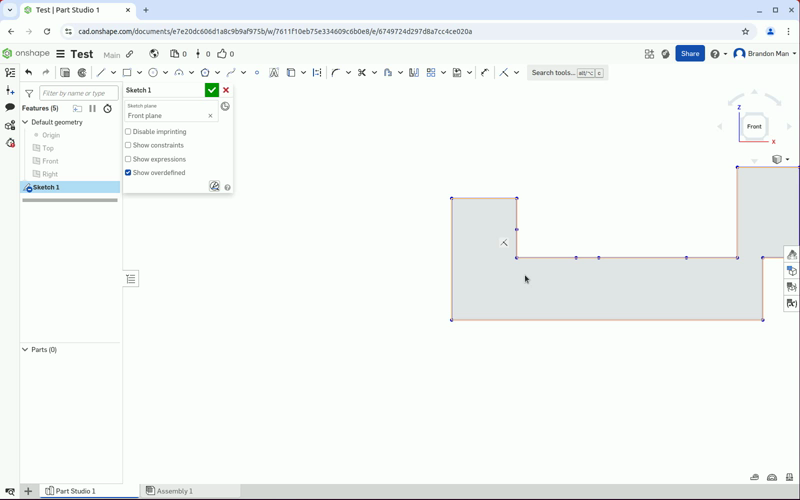
scroll(6)
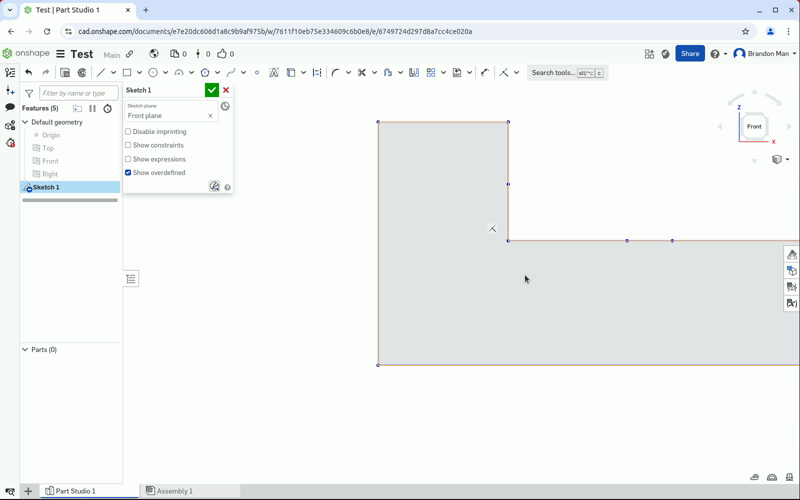
click(525, 274)
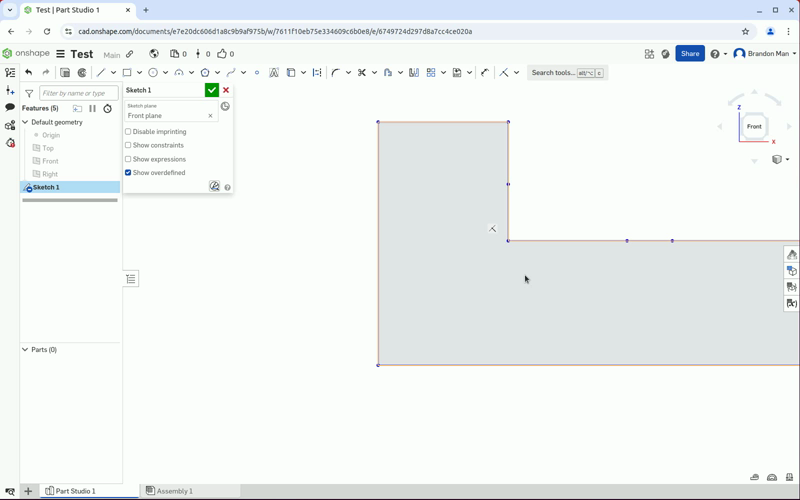
scroll(-6)
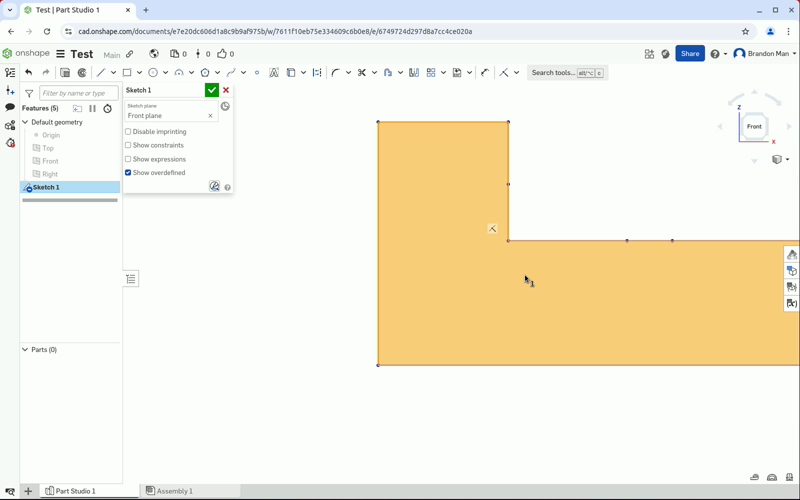
scroll(-6)
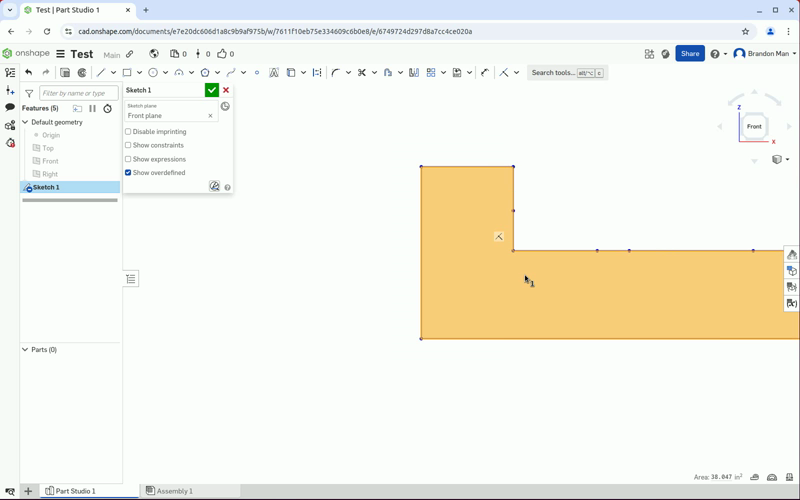
scroll(-6)
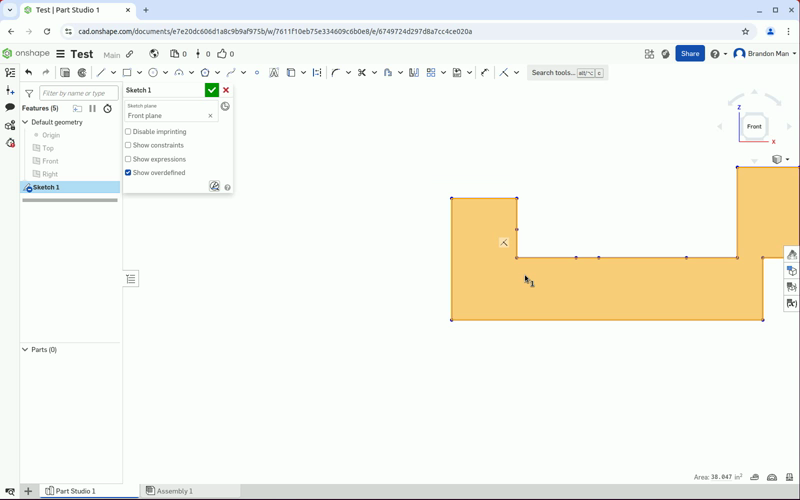
scroll(-6)
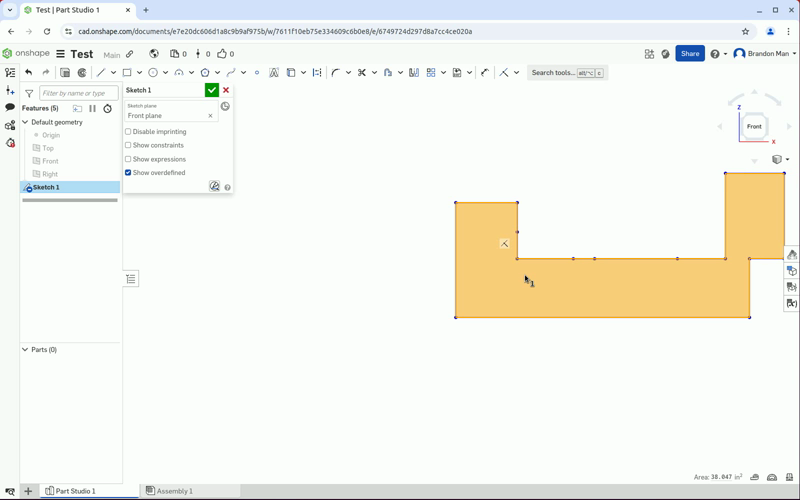
scroll(-6)
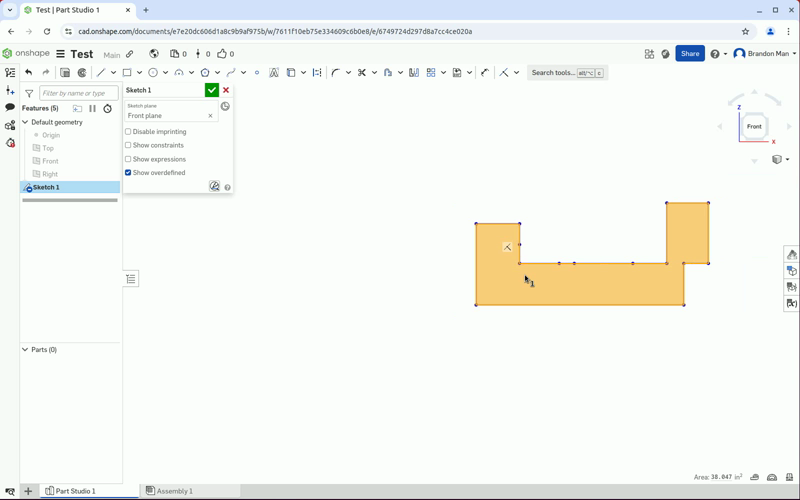
scroll(-6)
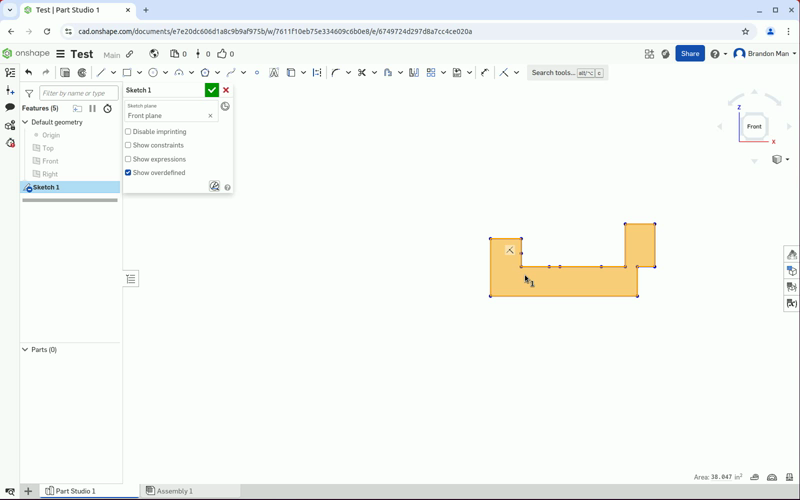
scroll(-6)
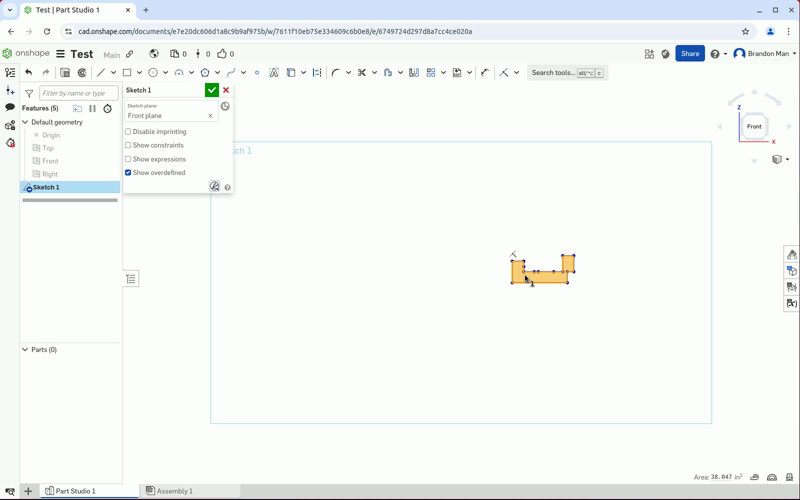
mouse_move(73, 352)
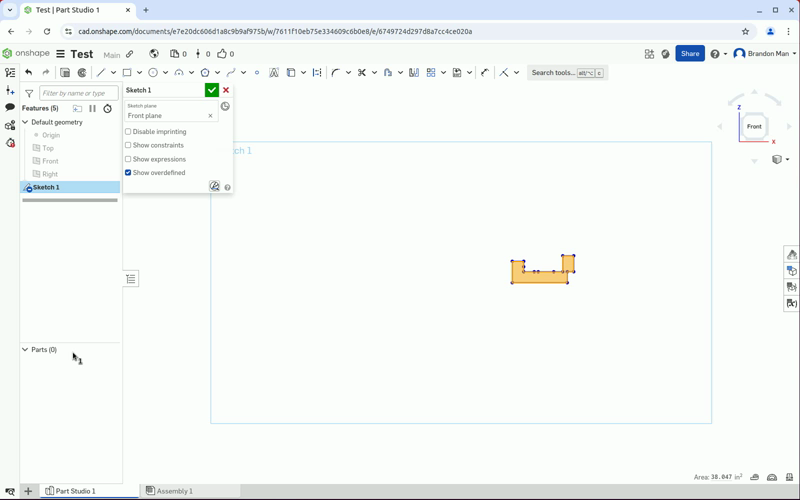
key(shift+y)
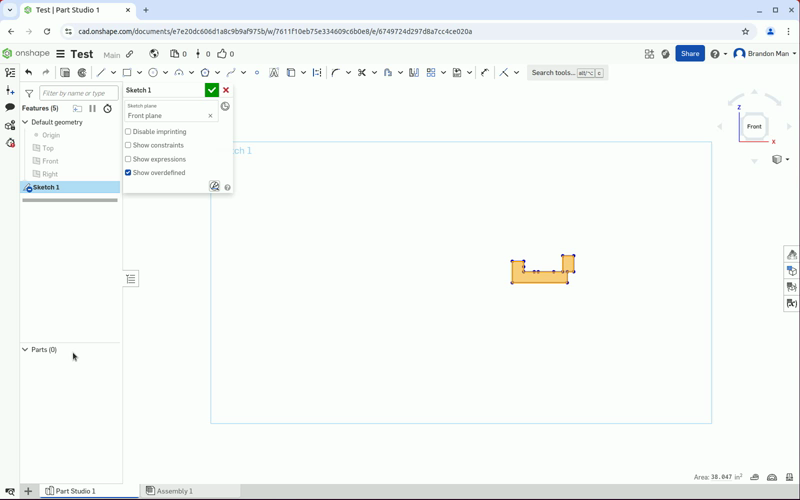
key(shift+e)
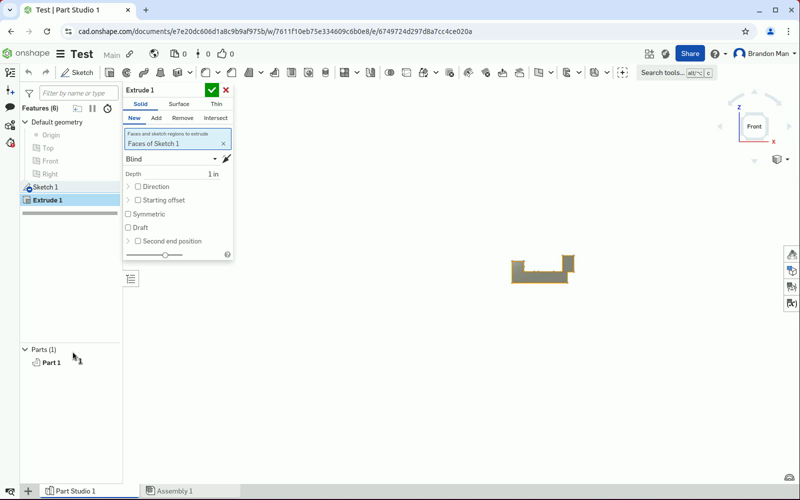
mouse_move(143, 106)
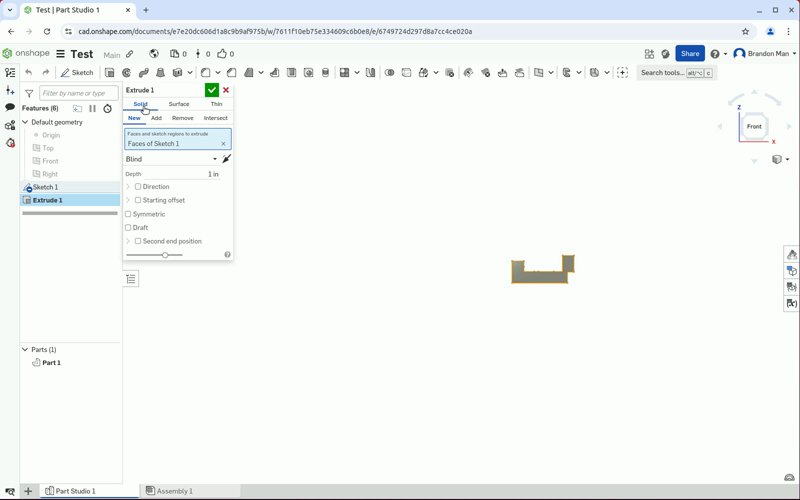
click(143, 106)
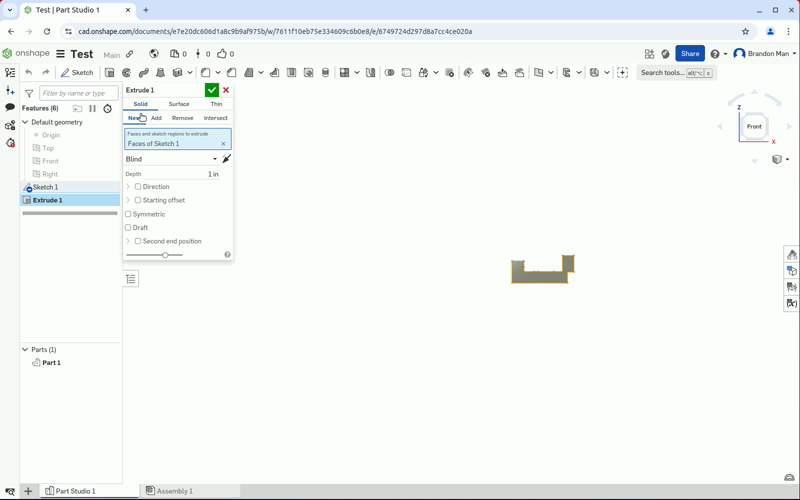
mouse_move(137, 120)
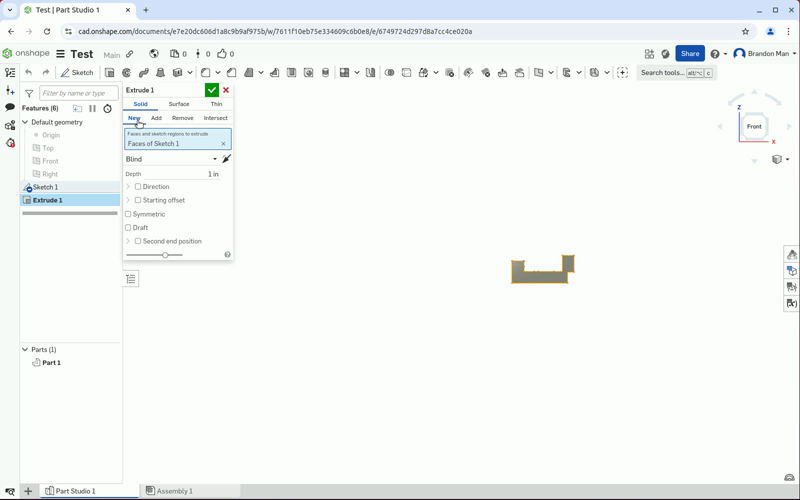
click(137, 120)
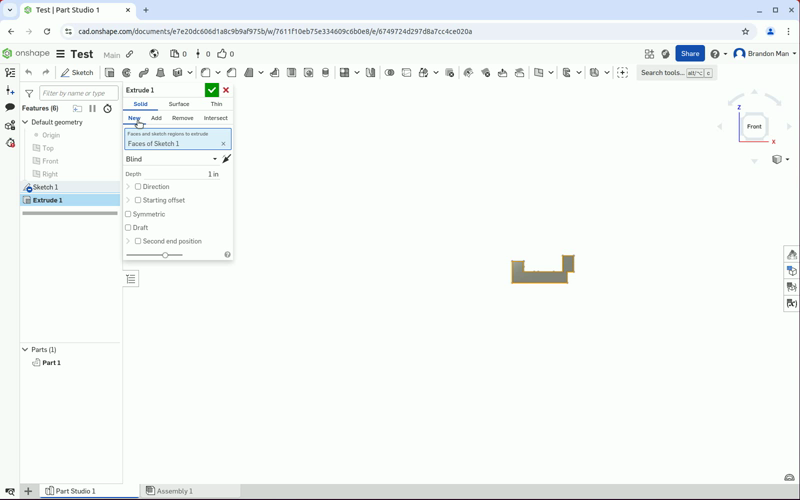
key(tab, 4)
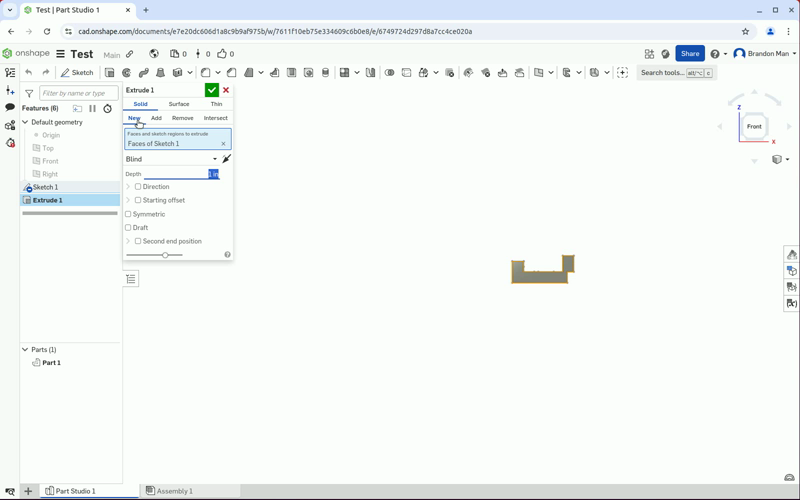
text(8.906)
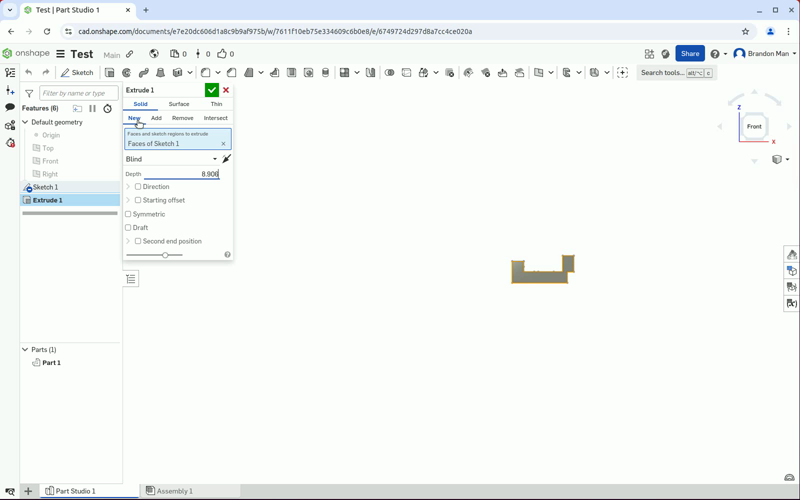
key(enter)
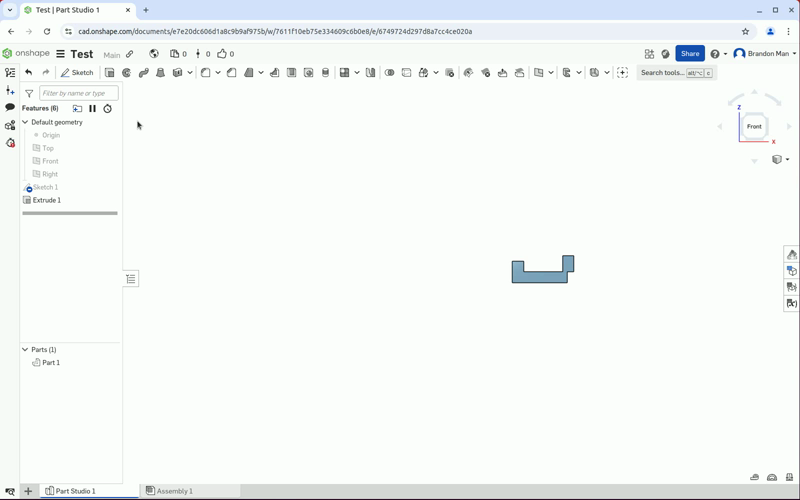
key(shift+h)
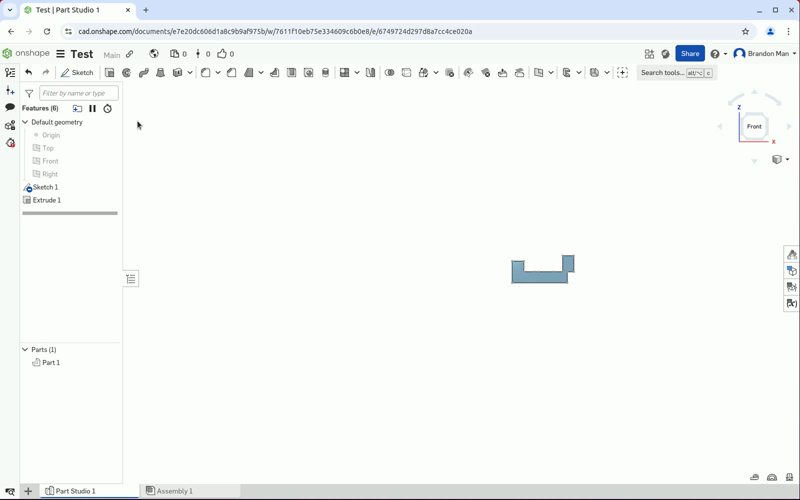
key(shift+h)
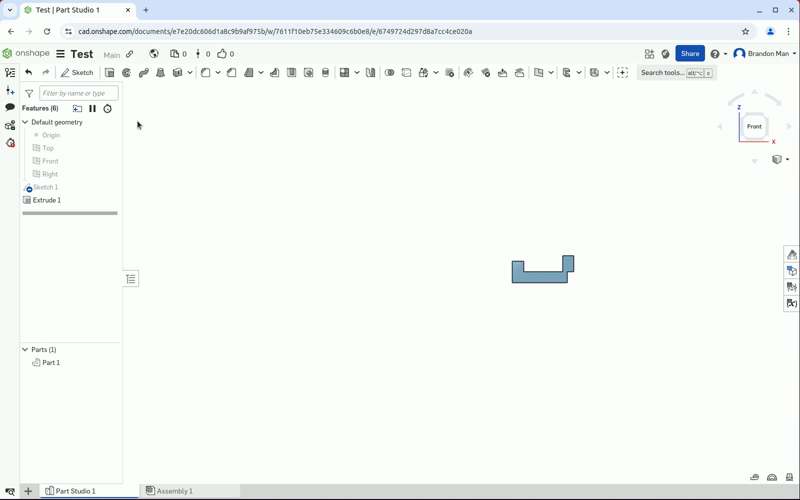
mouse_move(73, 189)
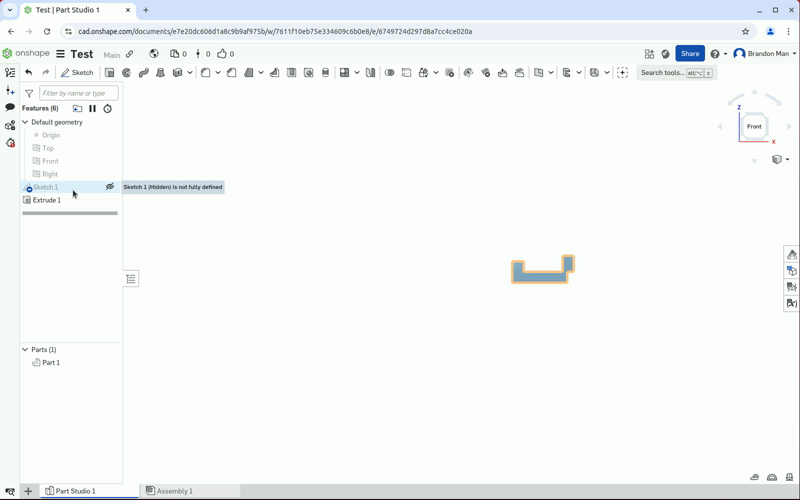
click(73, 189)
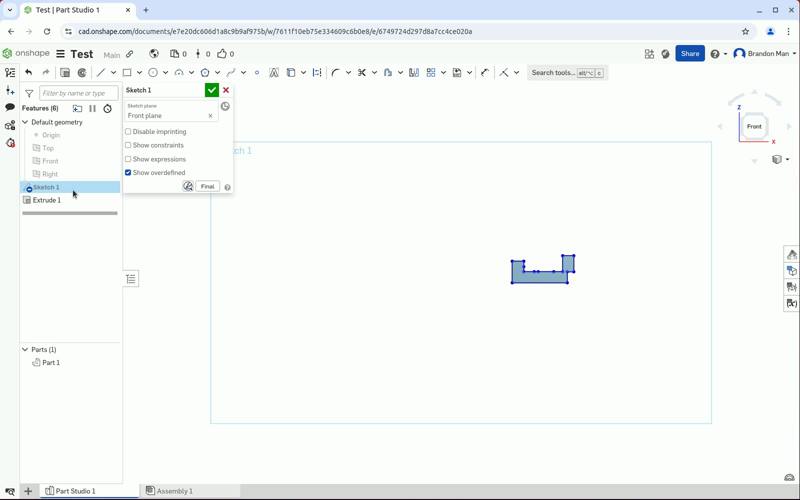
mouse_move(229, 92)
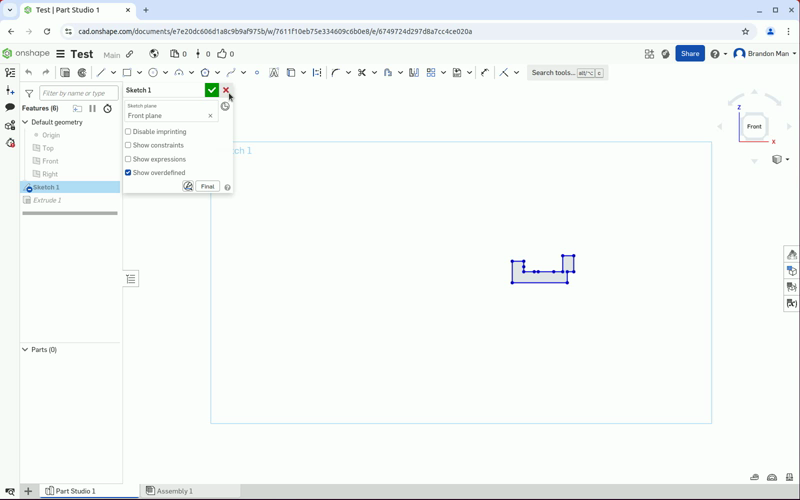
click(229, 92)
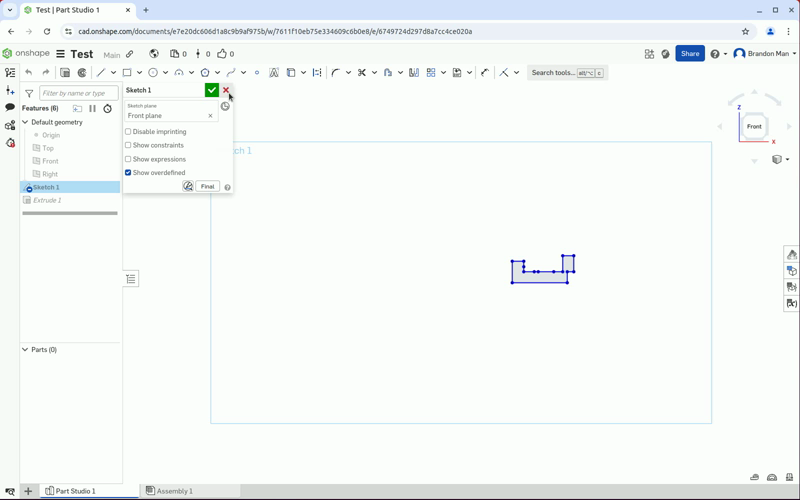
key(shift+s)
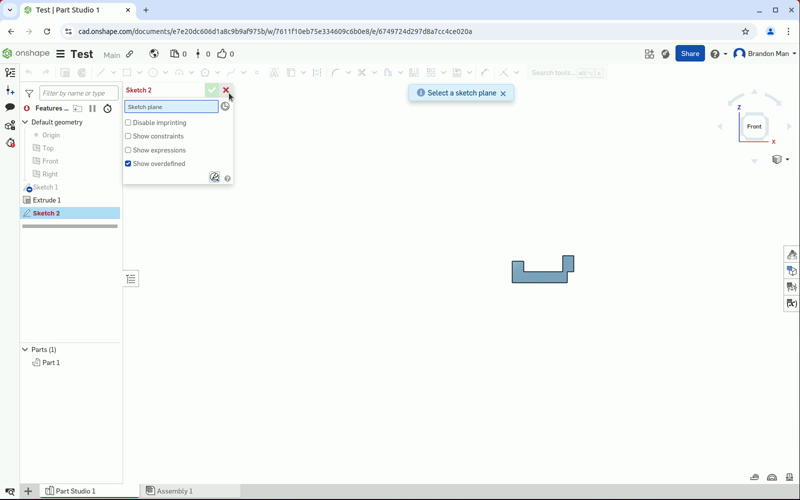
mouse_move(73, 163)
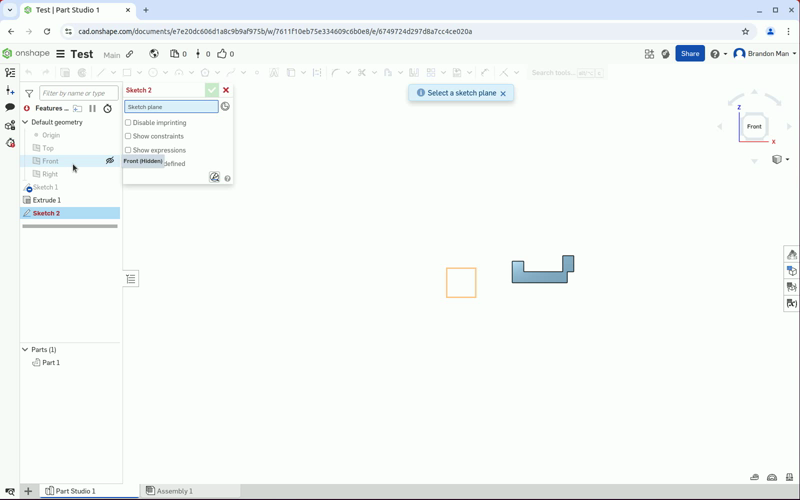
click(73, 163)
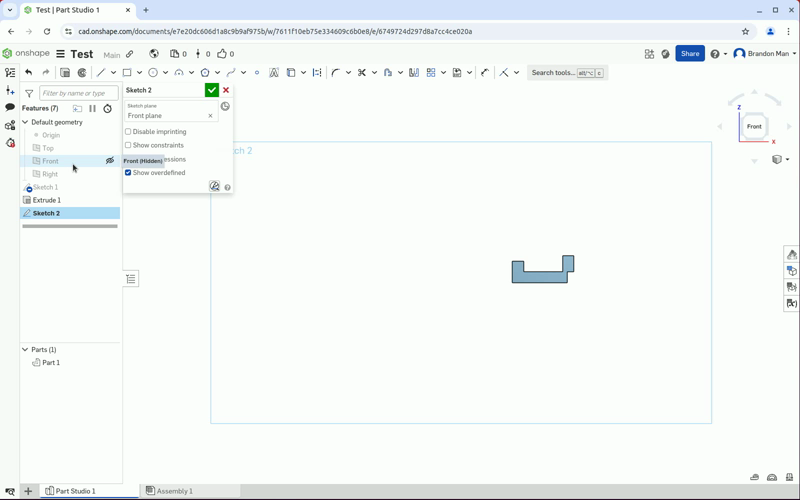
mouse_move(73, 352)
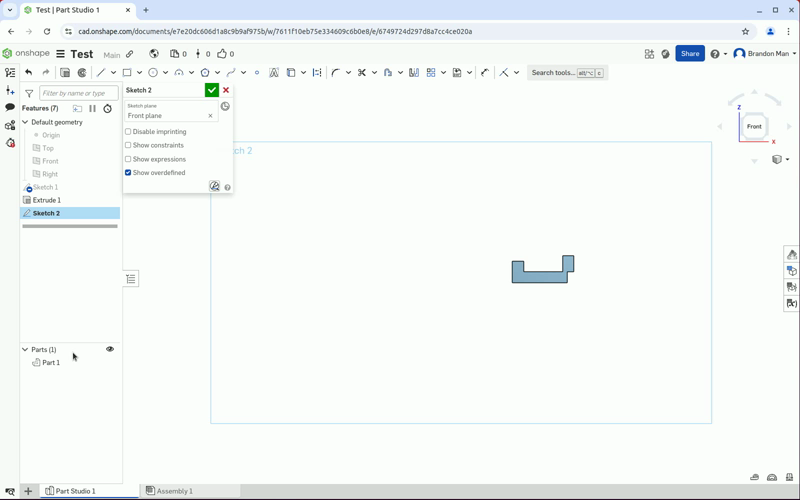
key(y)
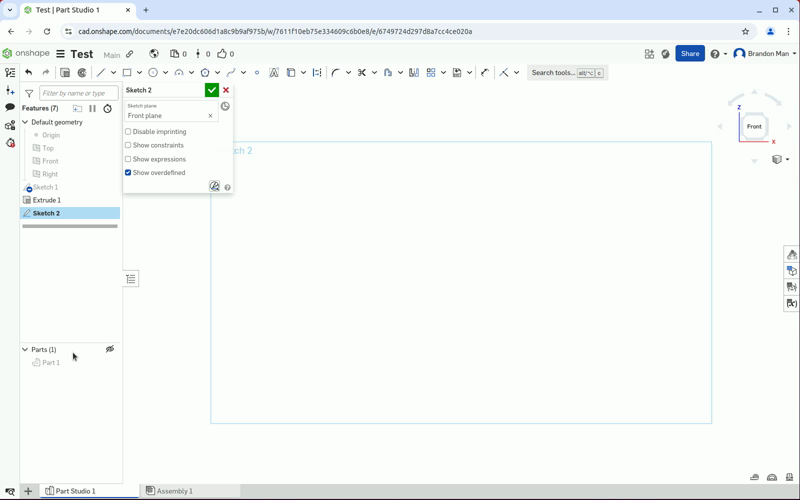
key(l)
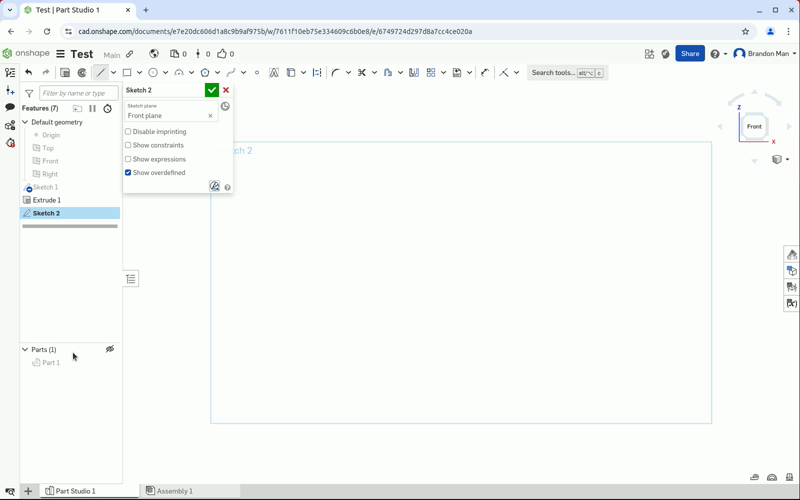
key_down(shift)
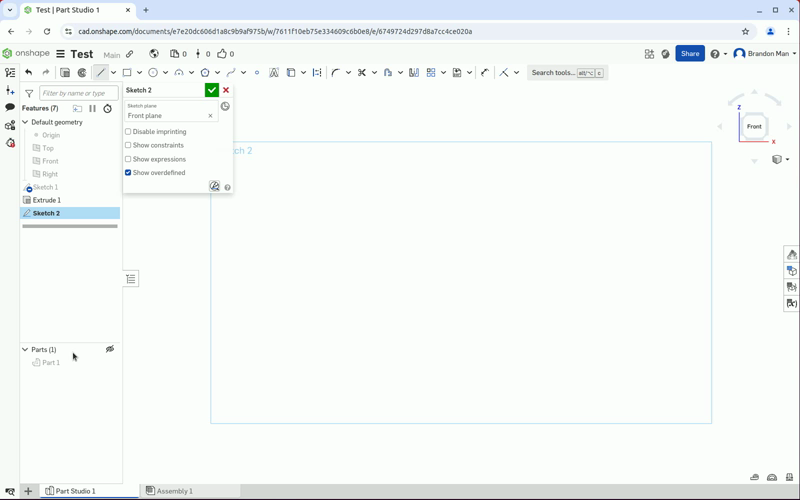
mouse_move(522, 272)
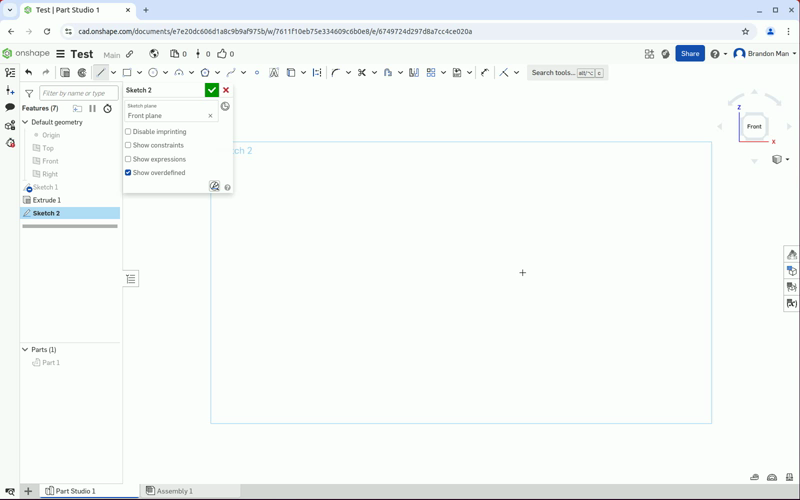
click(522, 272)
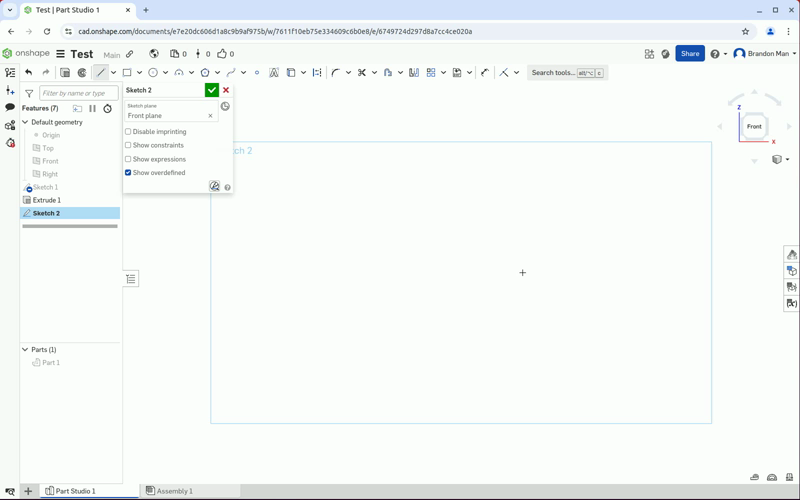
key_up(shift)
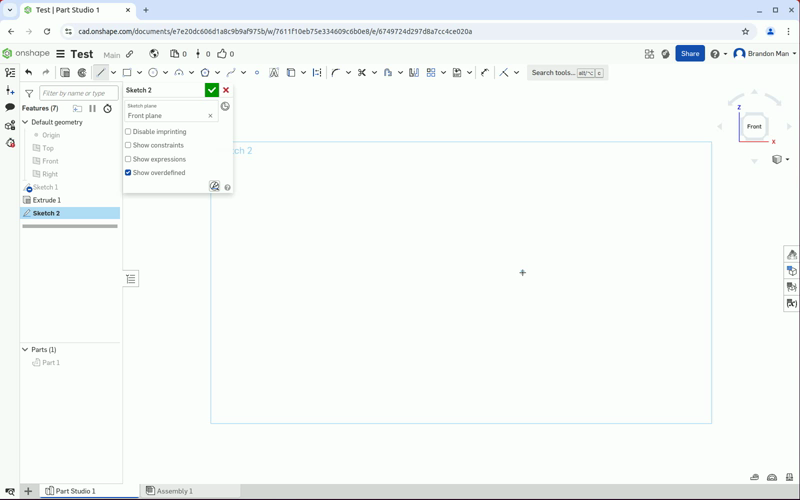
key_down(shift)
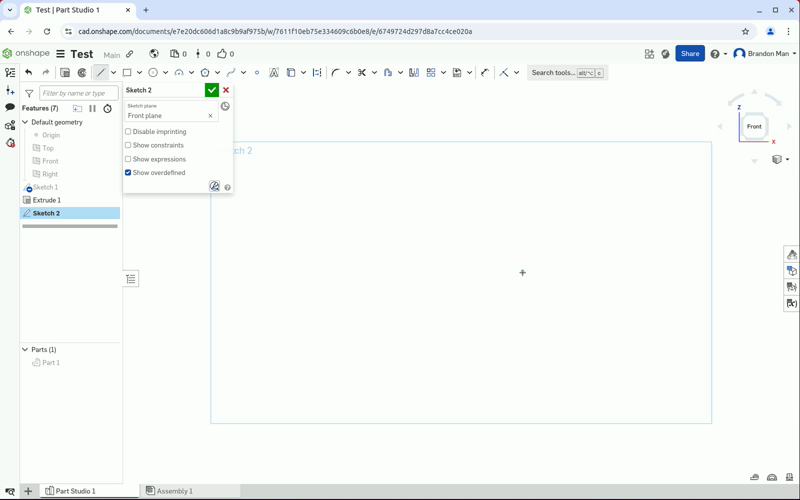
mouse_move(552, 272)
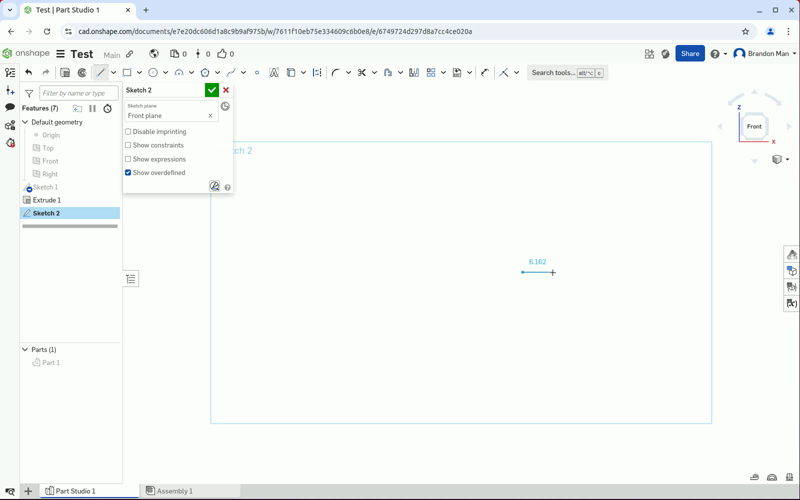
mouse_move(534, 272)
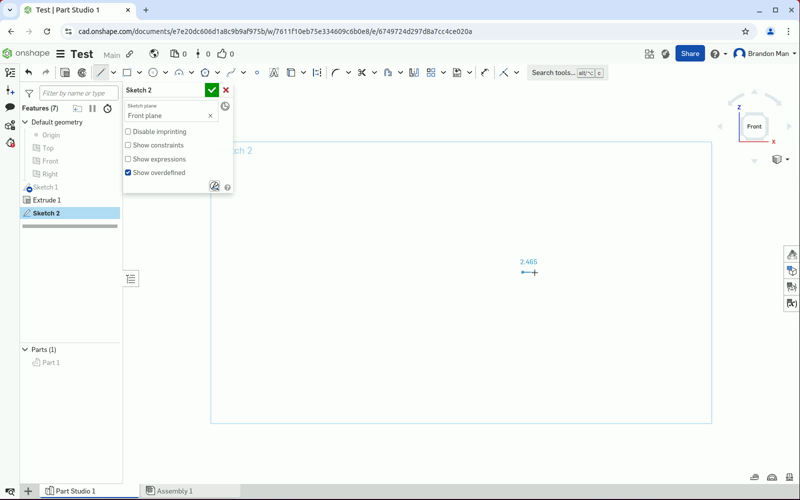
click(534, 272)
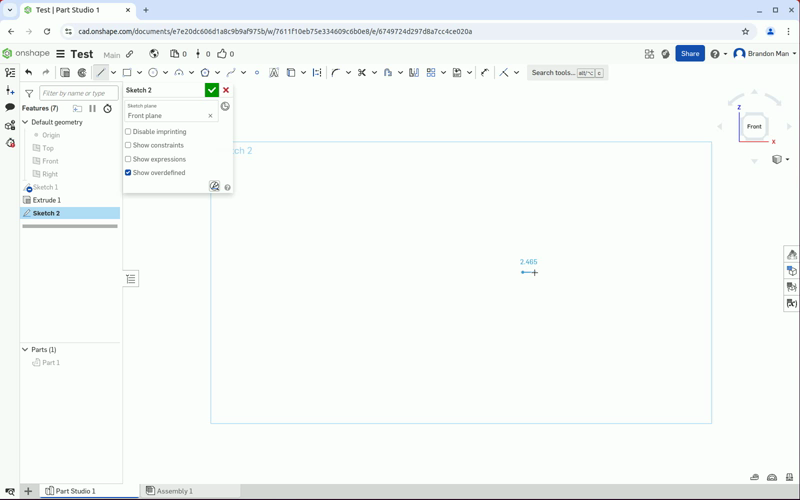
key_up(shift)
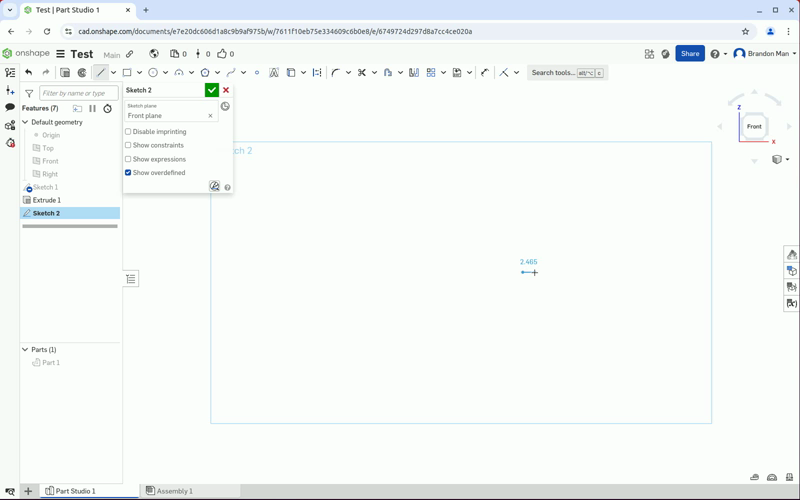
key_down(shift)
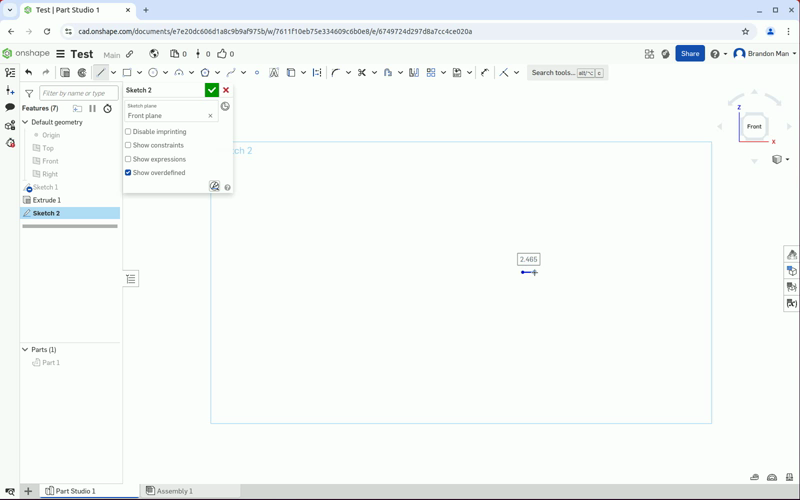
mouse_move(564, 272)
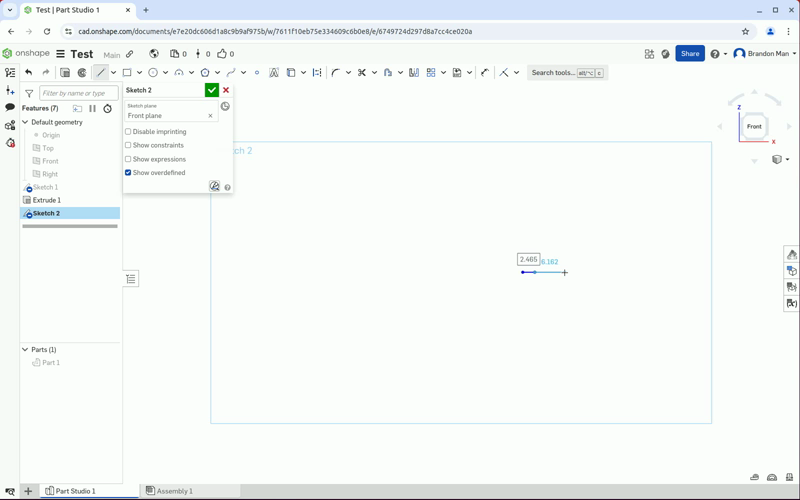
mouse_move(534, 266)
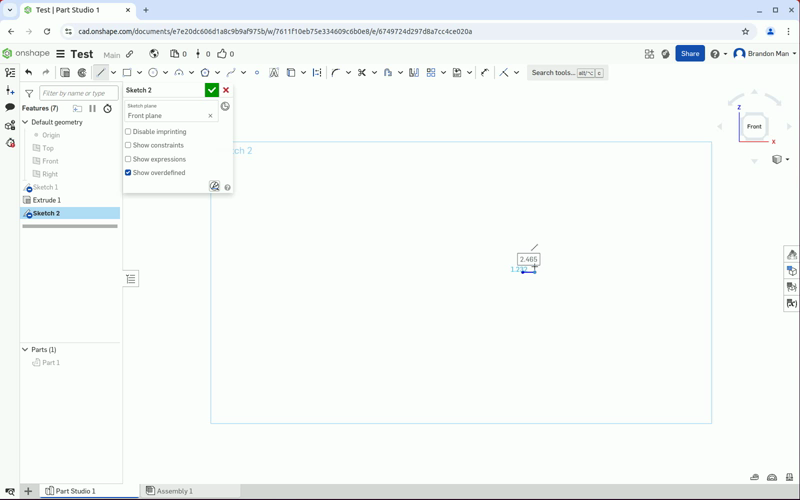
scroll(6)
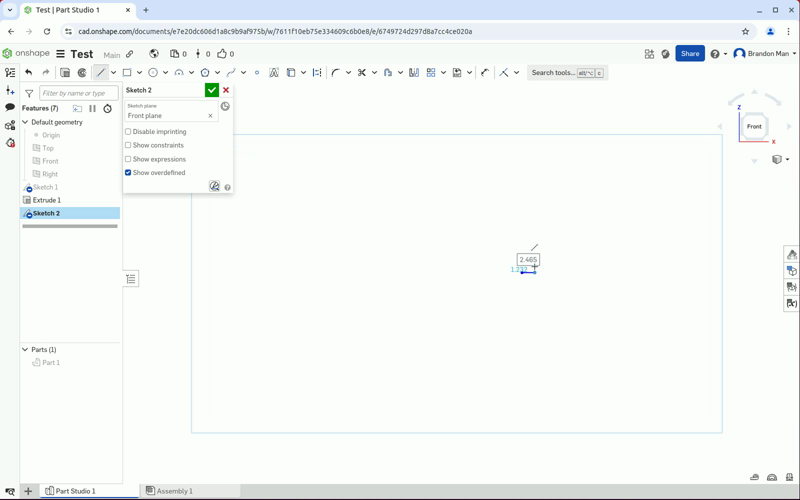
scroll(6)
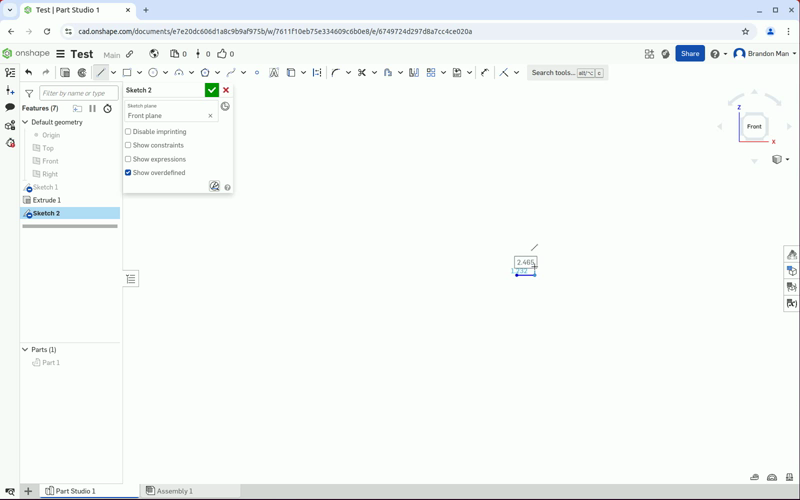
scroll(6)
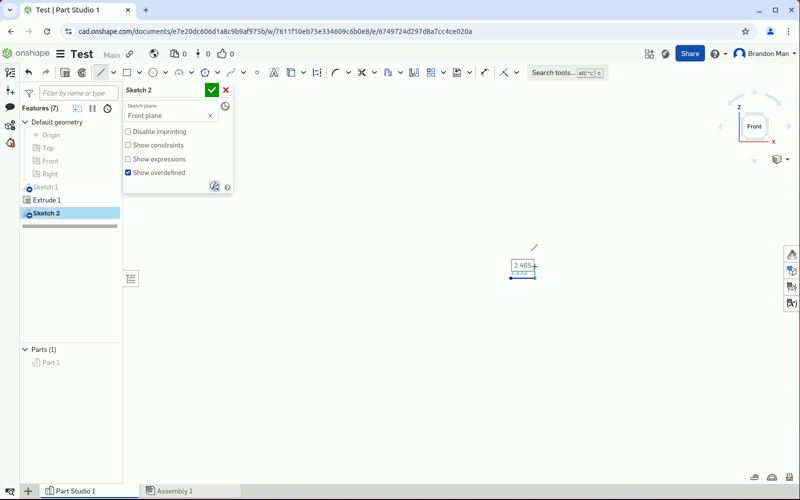
scroll(6)
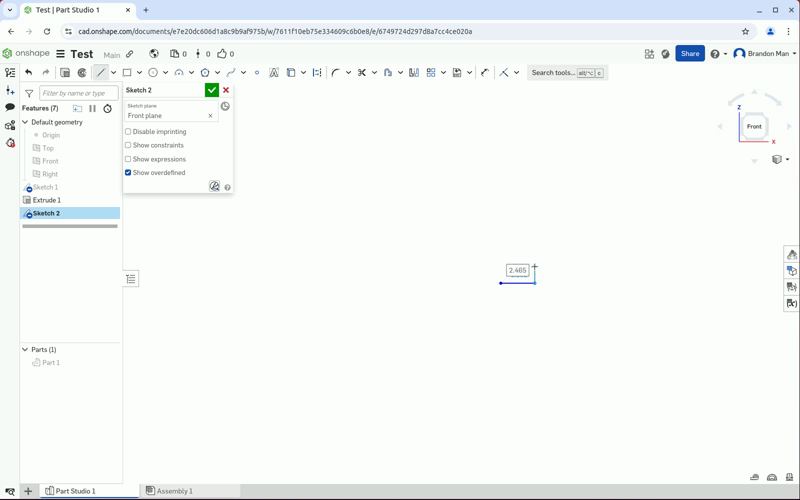
scroll(6)
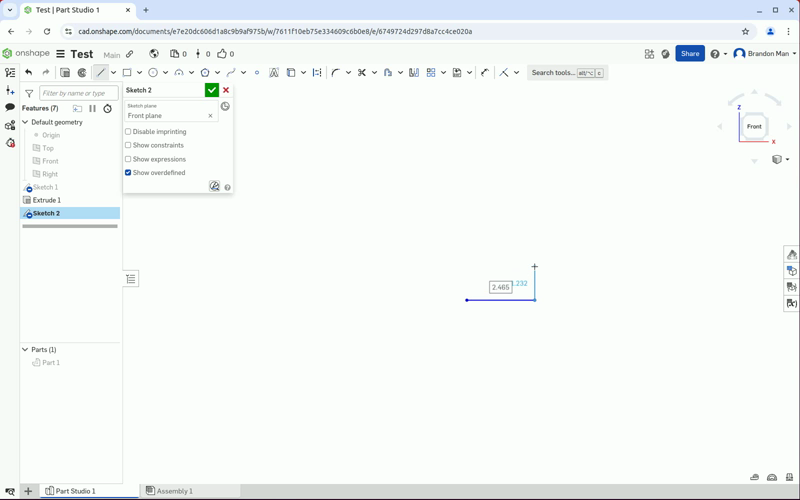
scroll(6)
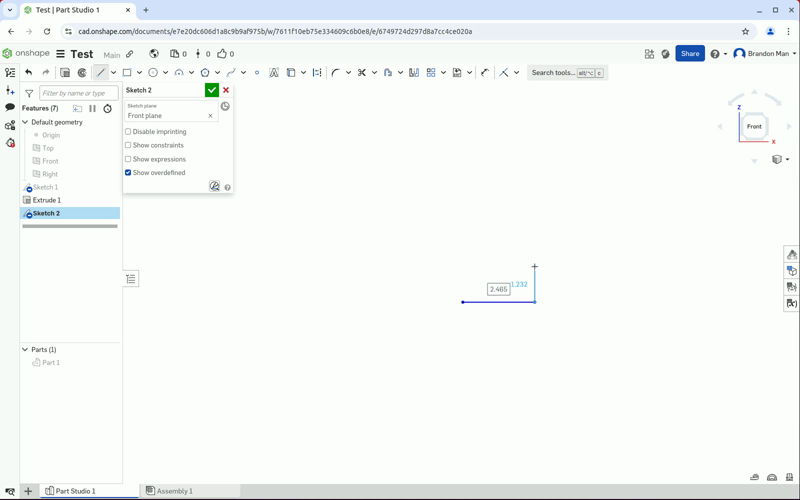
scroll(6)
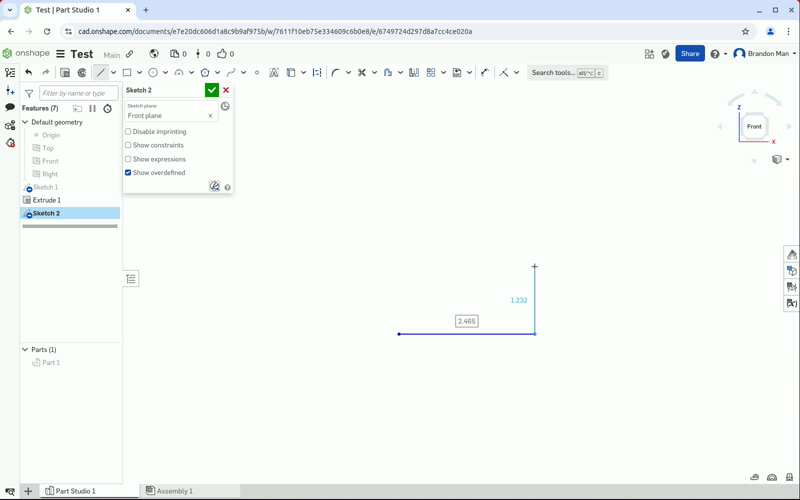
click(534, 266)
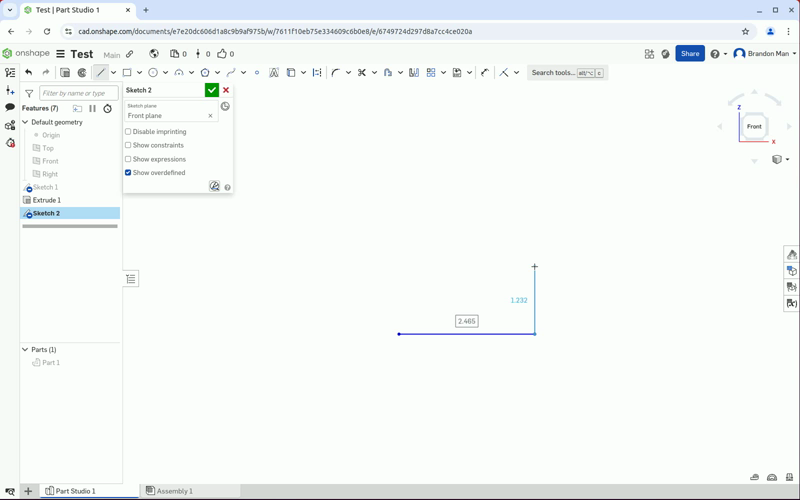
scroll(-6)
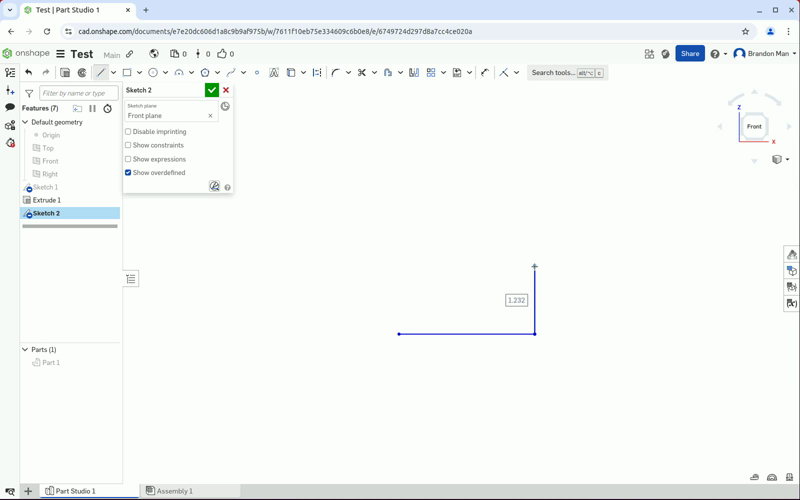
scroll(-6)
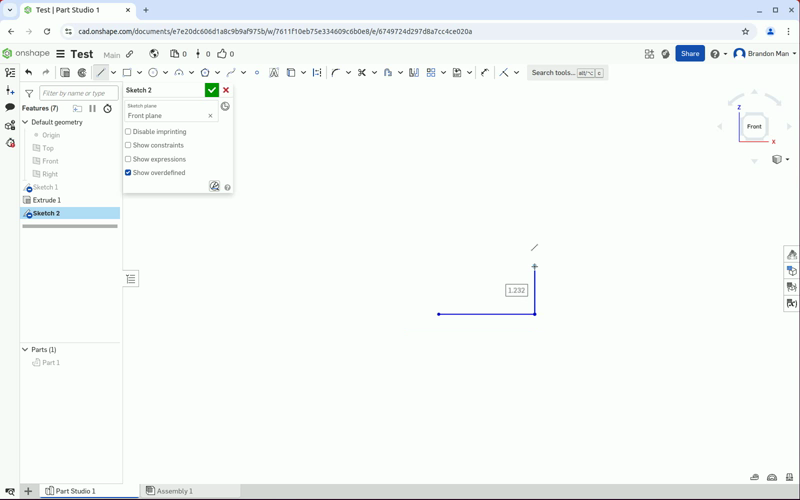
scroll(-6)
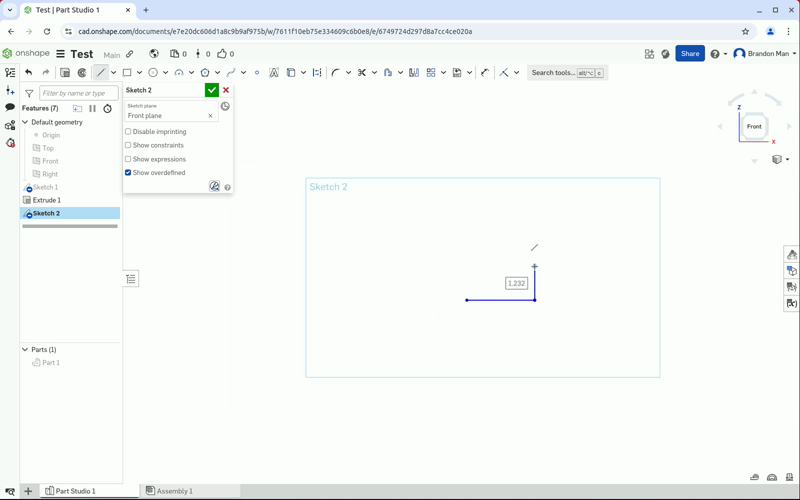
scroll(-6)
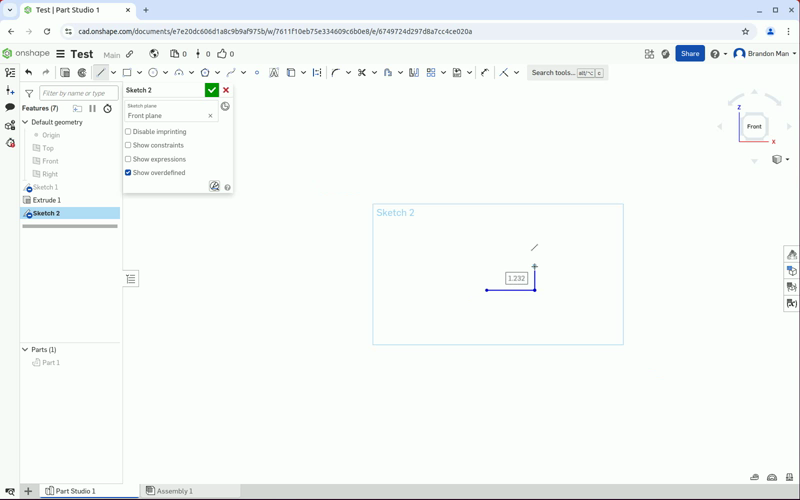
scroll(-6)
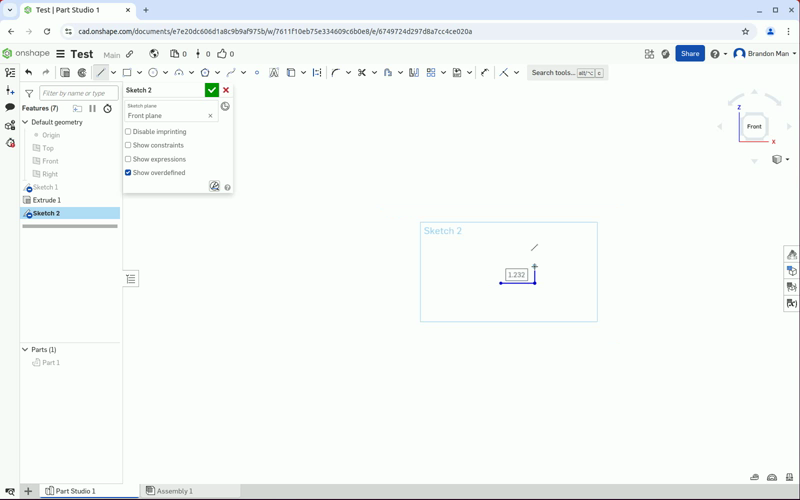
scroll(-6)
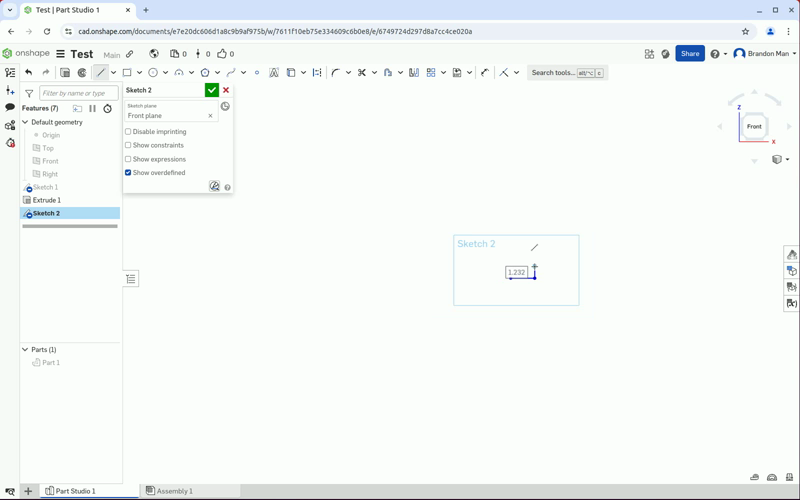
scroll(-6)
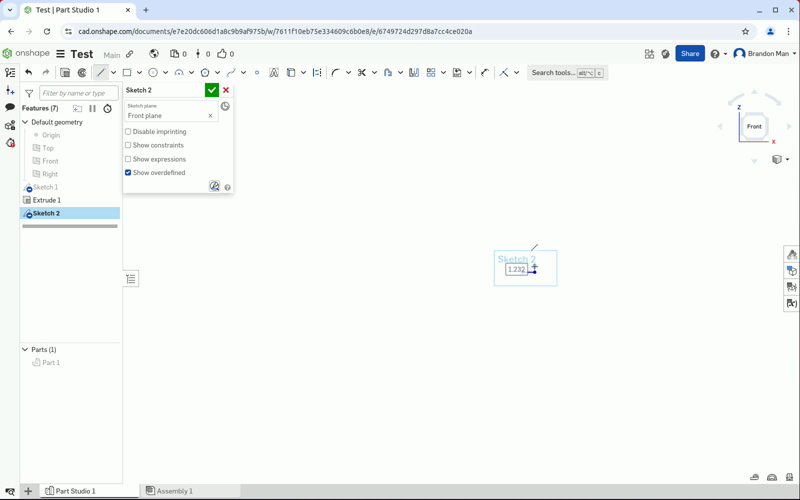
key_up(shift)
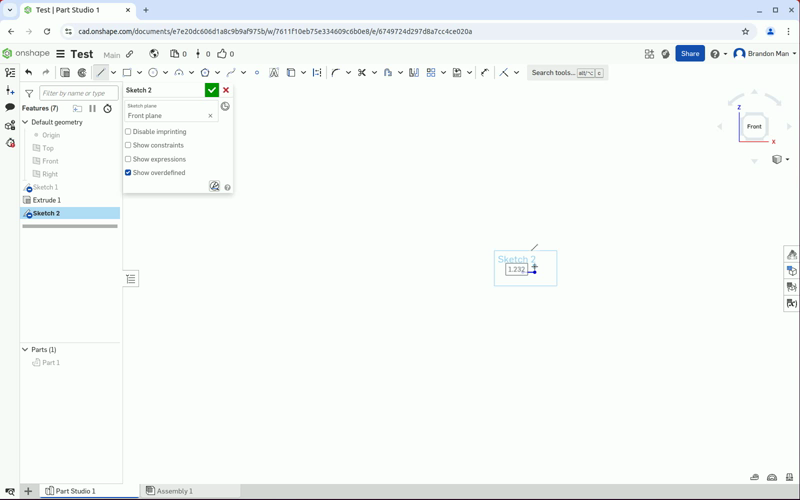
key_down(shift)
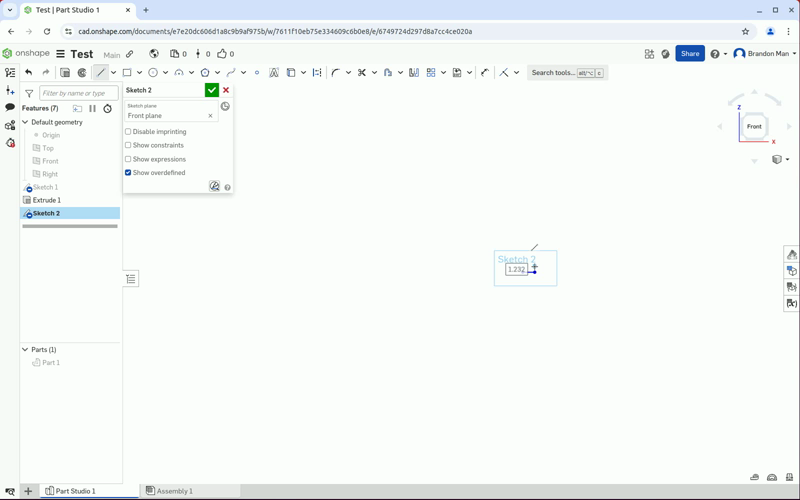
mouse_move(564, 266)
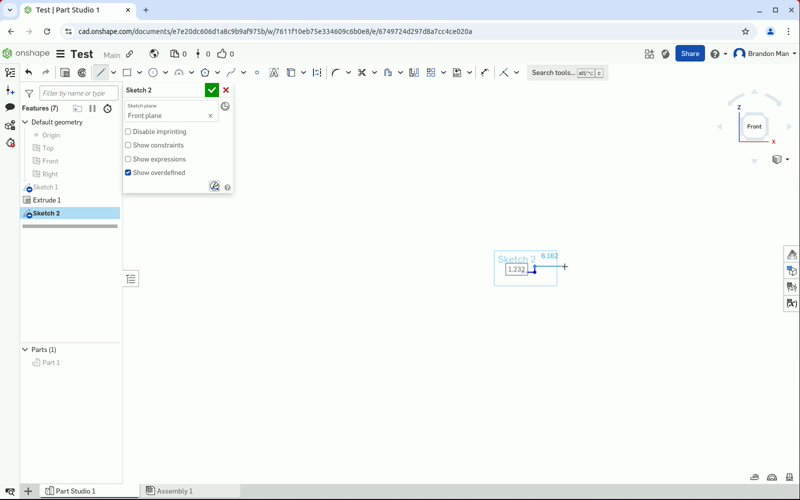
mouse_move(522, 266)
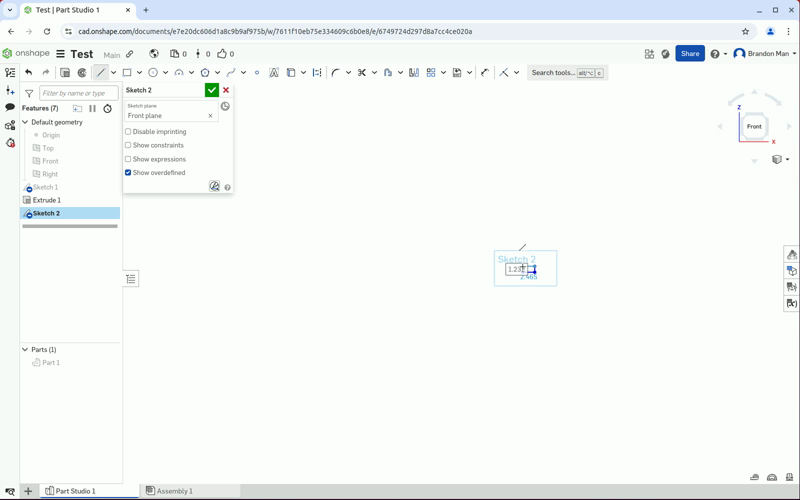
click(522, 266)
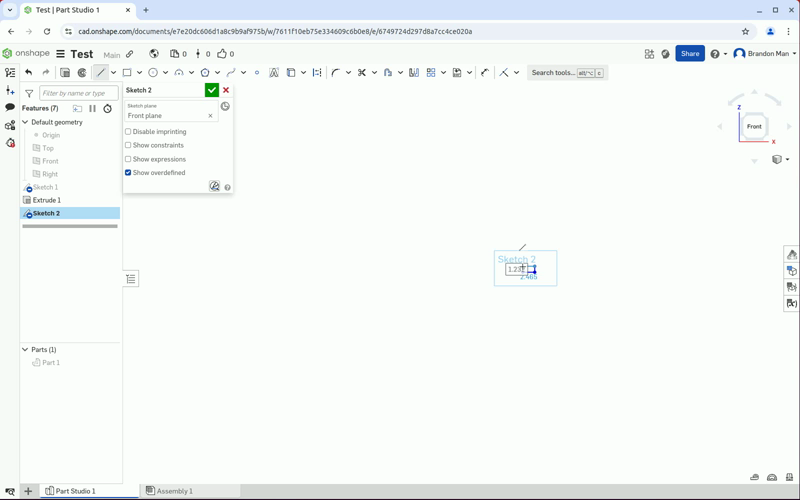
key_up(shift)
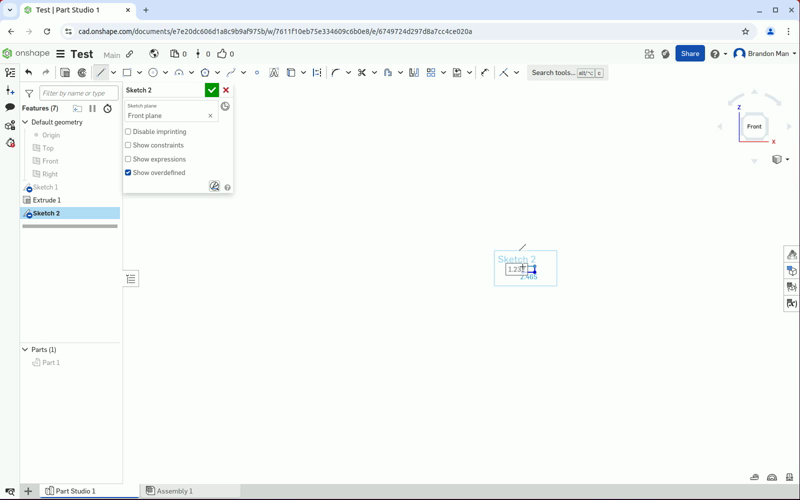
mouse_move(552, 266)
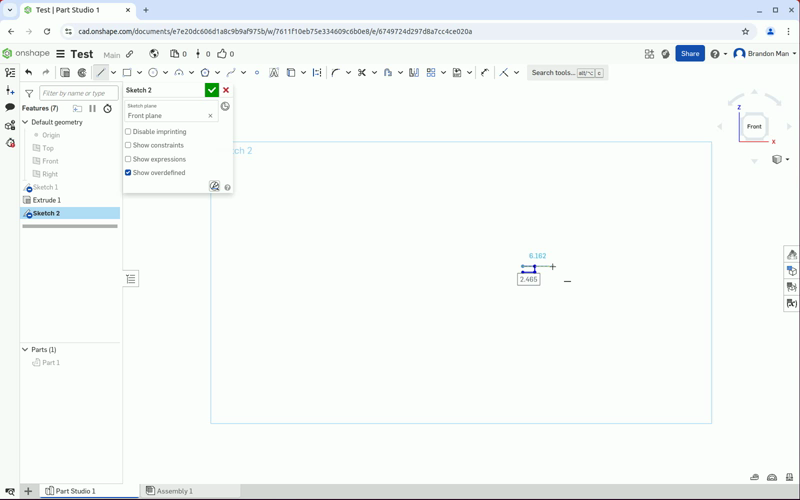
key_down(shift)
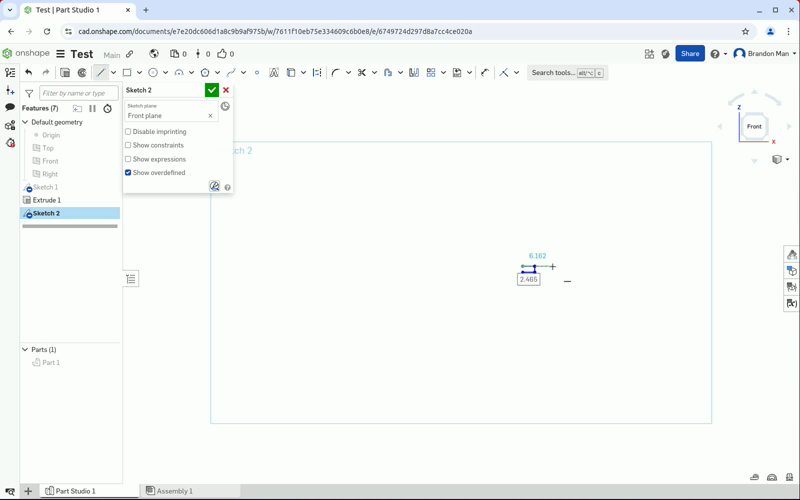
mouse_move(522, 272)
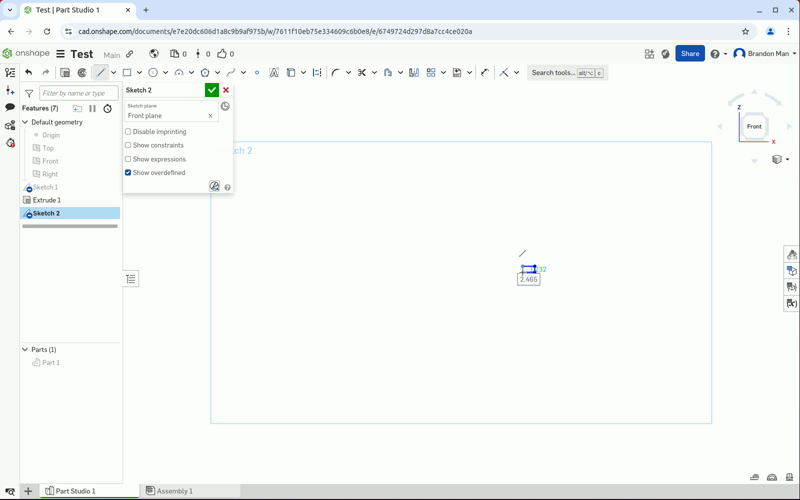
scroll(6)
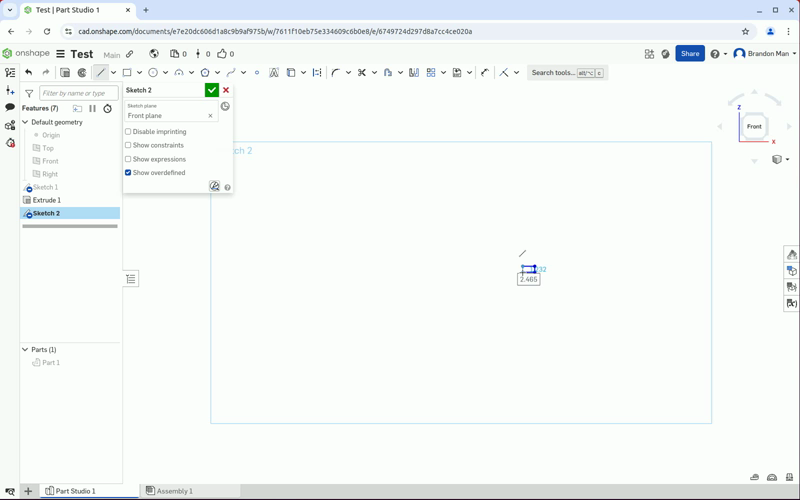
scroll(6)
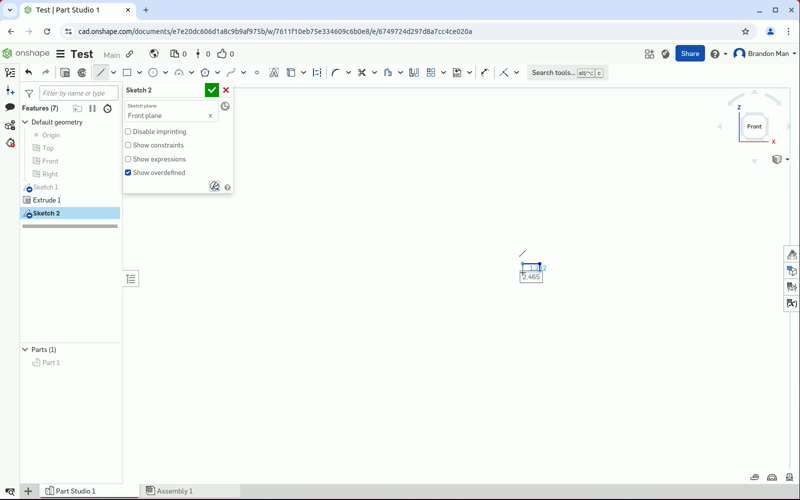
scroll(6)
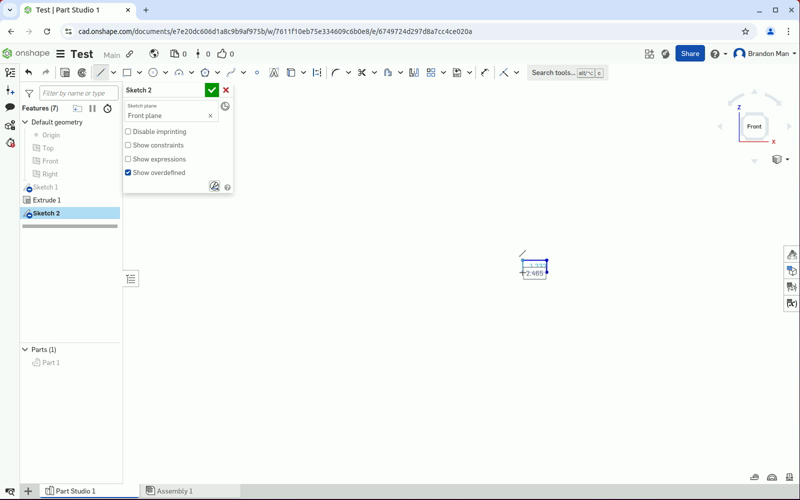
scroll(6)
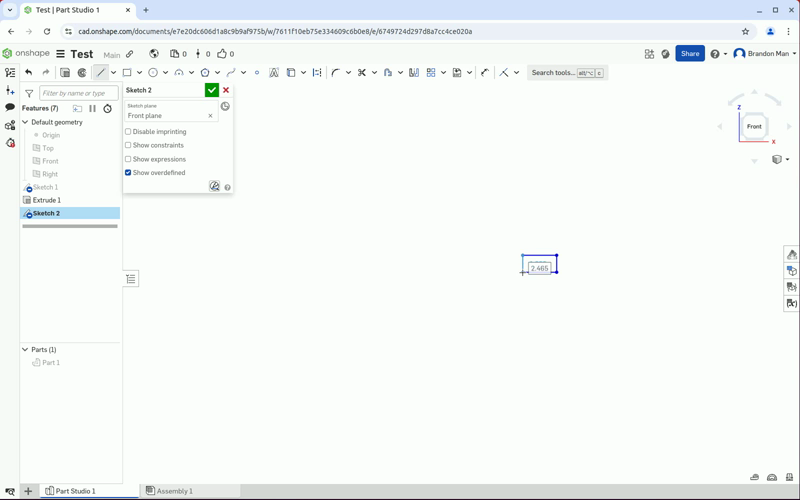
scroll(6)
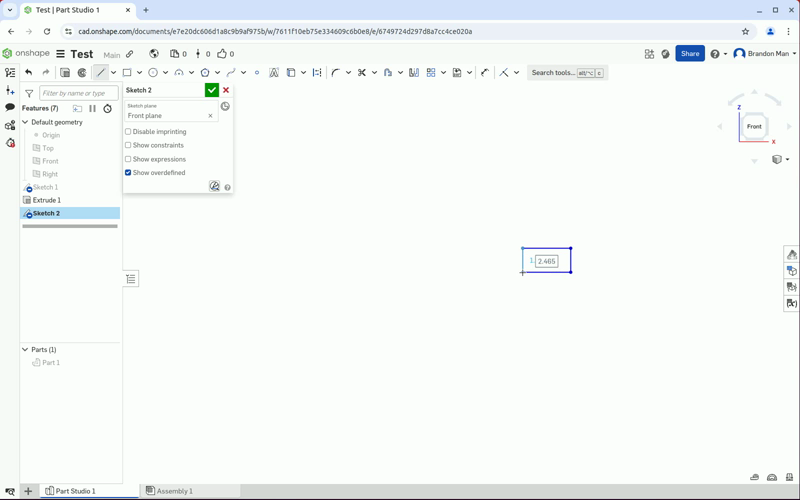
scroll(6)
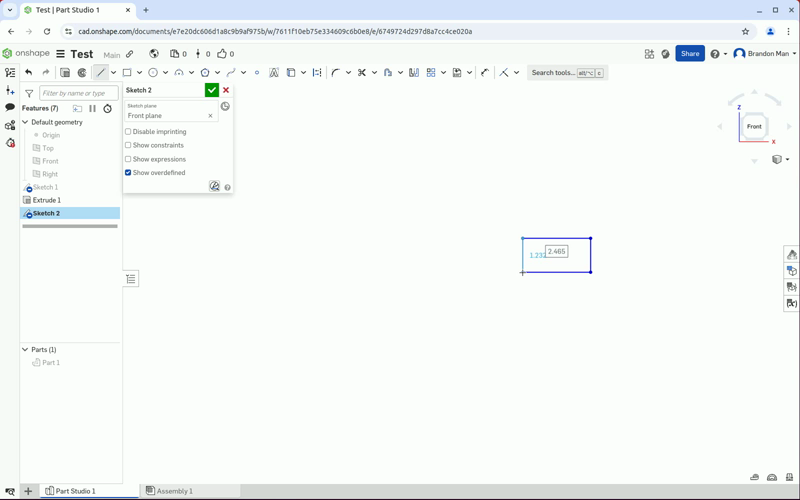
scroll(6)
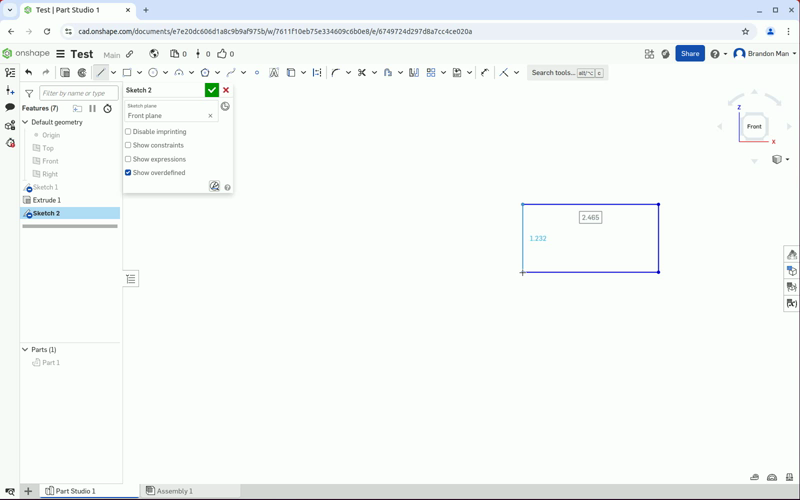
key_up(shift)
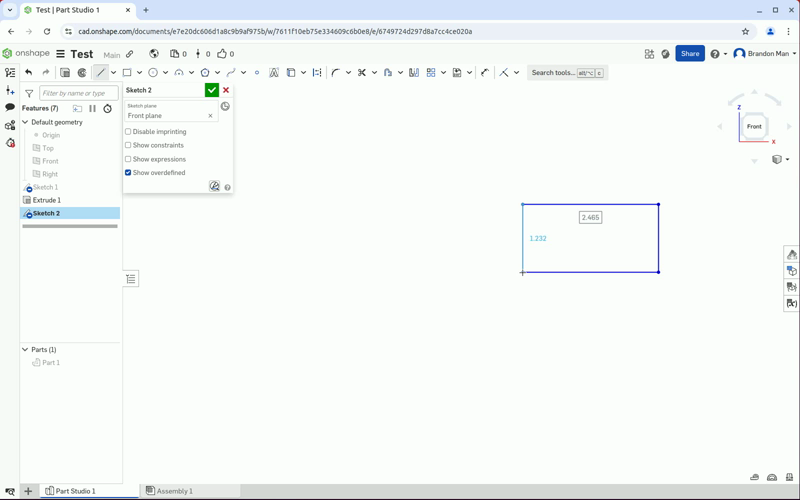
click(522, 272)
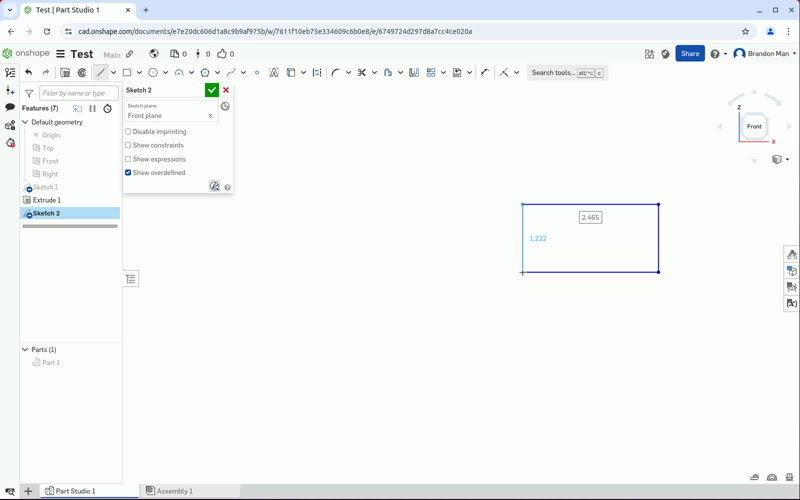
scroll(-6)
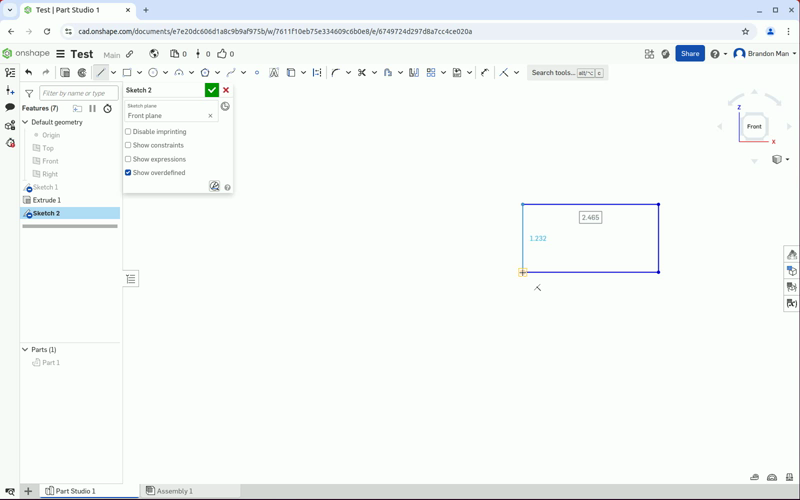
scroll(-6)
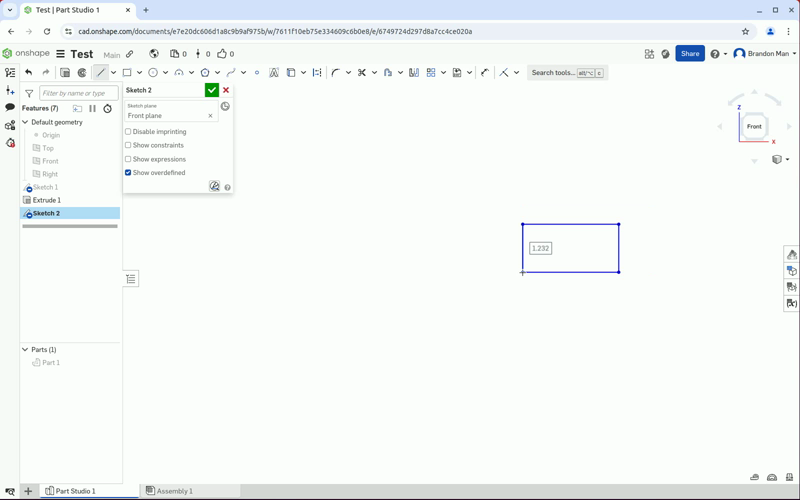
scroll(-6)
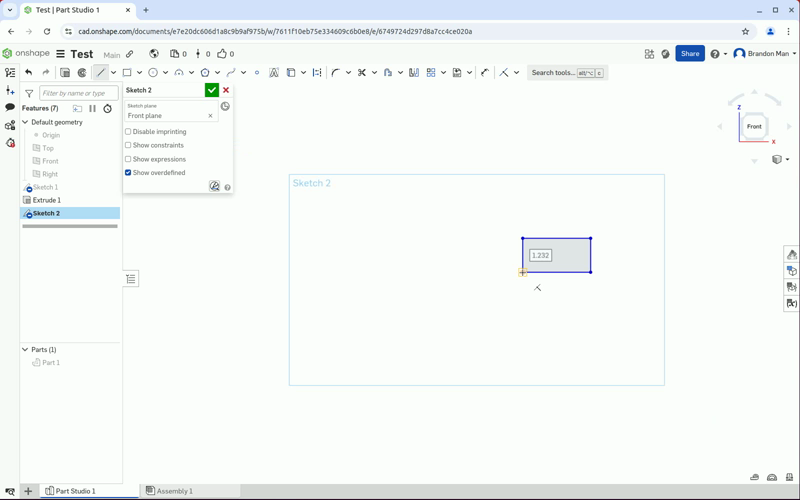
scroll(-6)
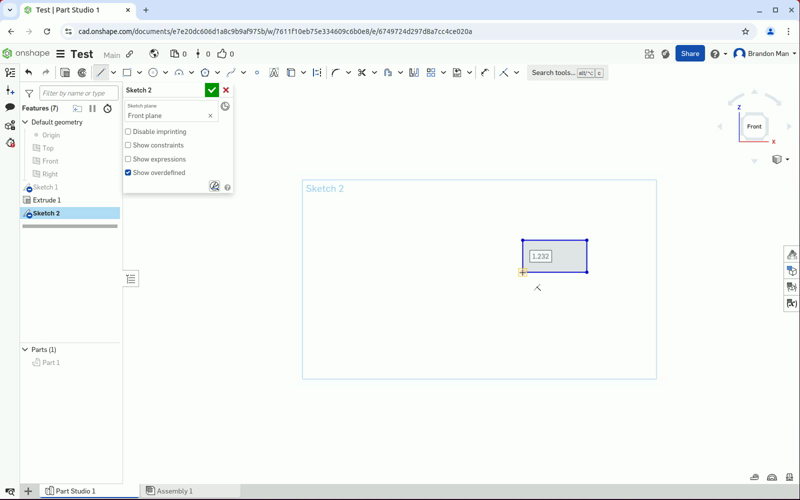
scroll(-6)
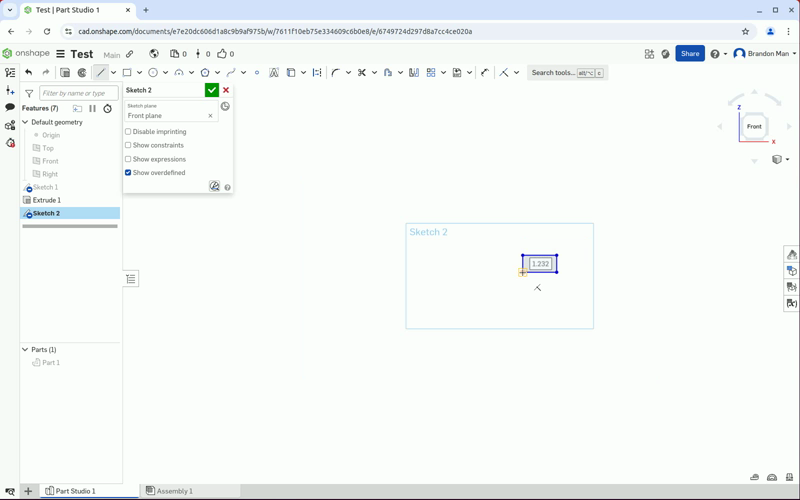
scroll(-6)
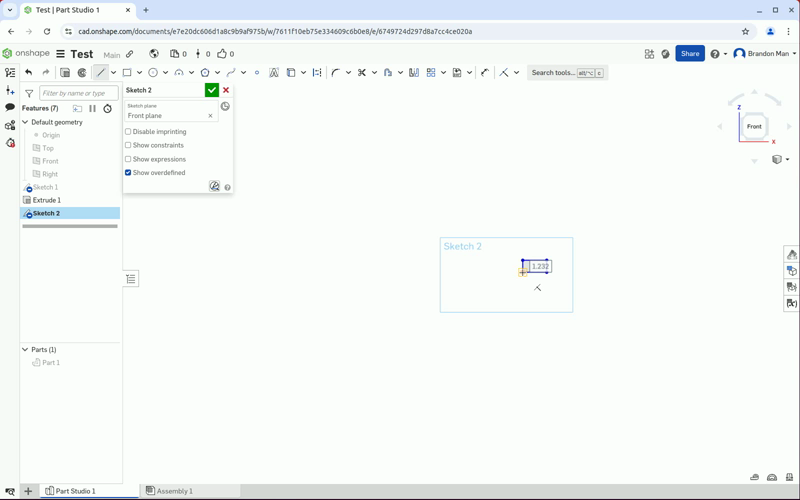
scroll(-6)
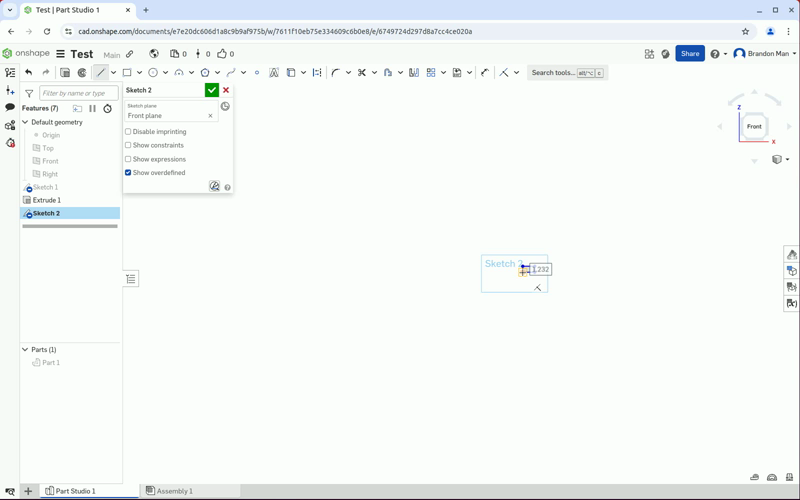
key(esc)
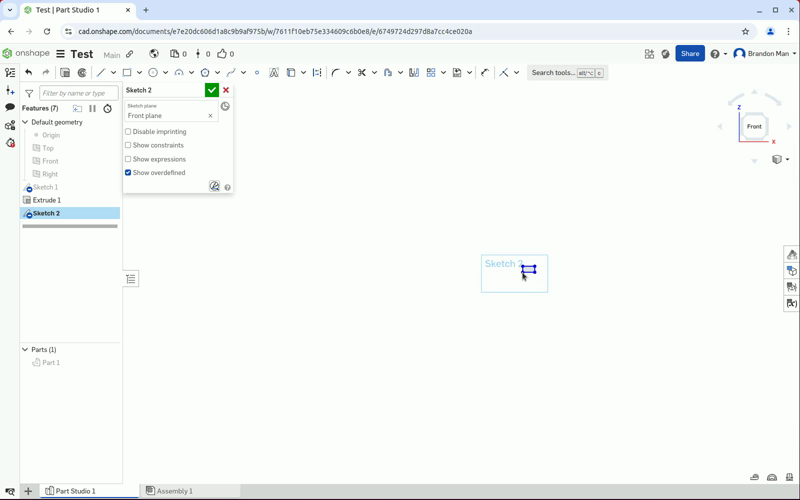
mouse_move(524, 266)
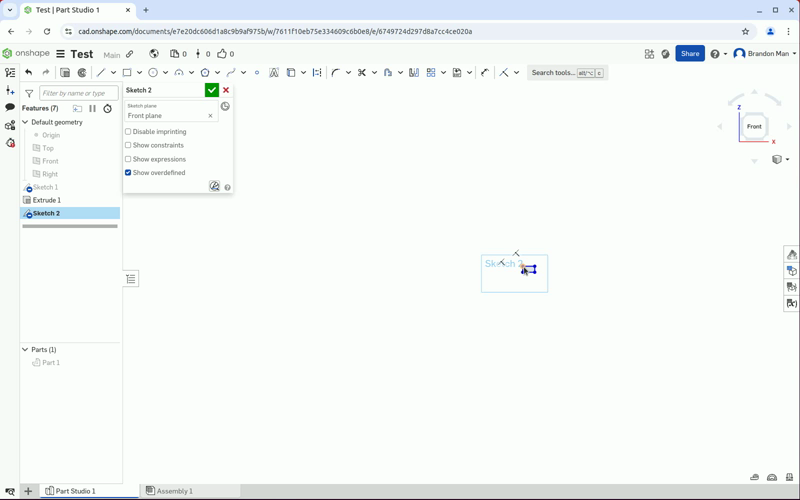
scroll(6)
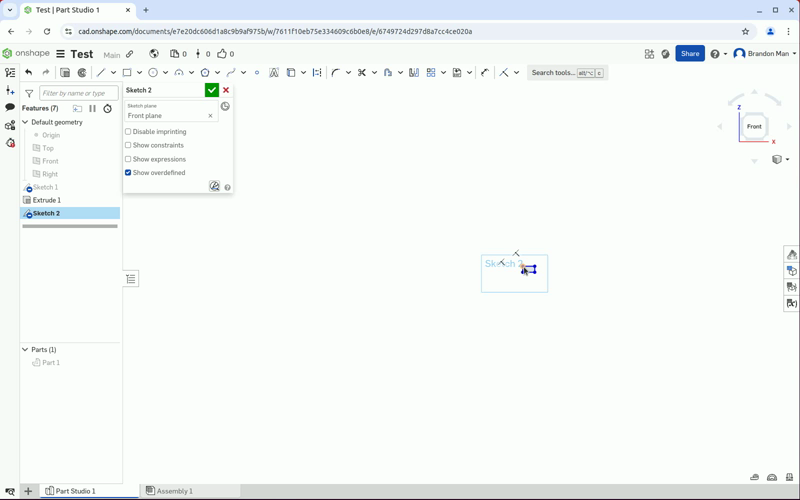
scroll(6)
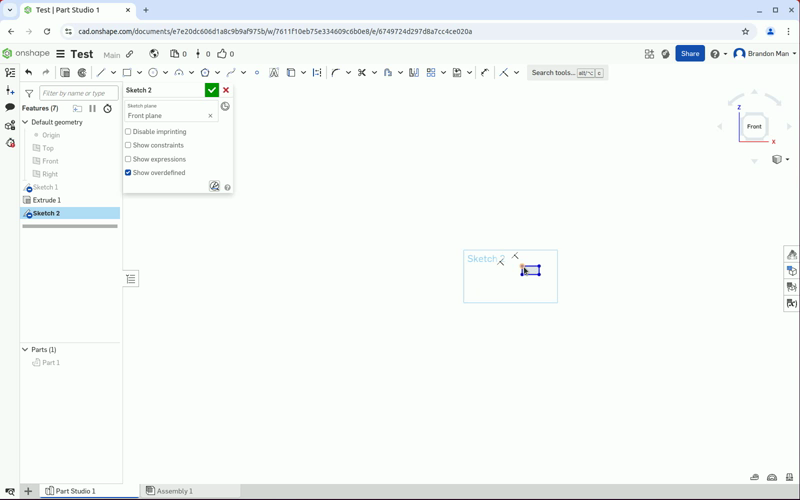
scroll(6)
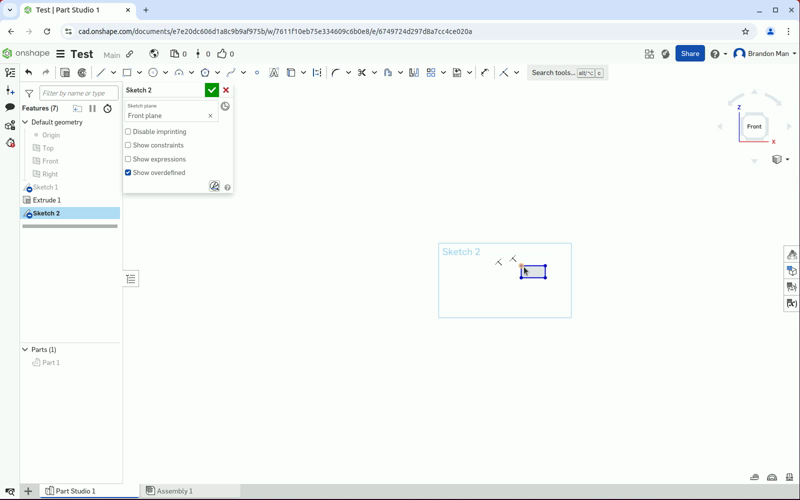
scroll(6)
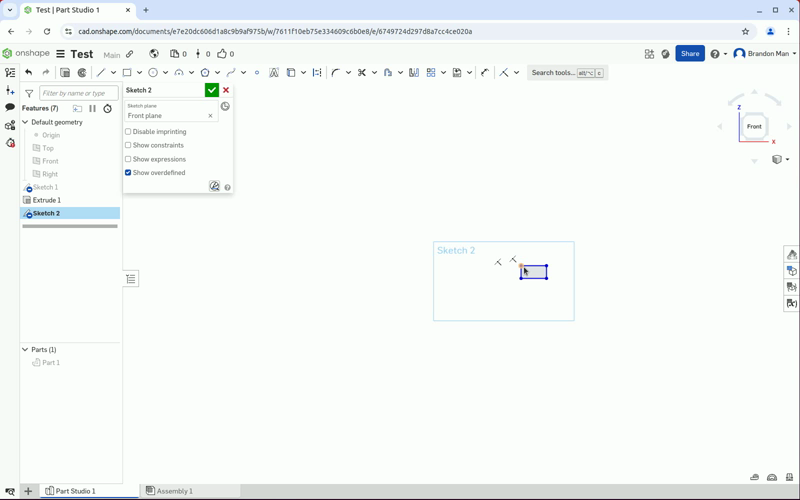
scroll(6)
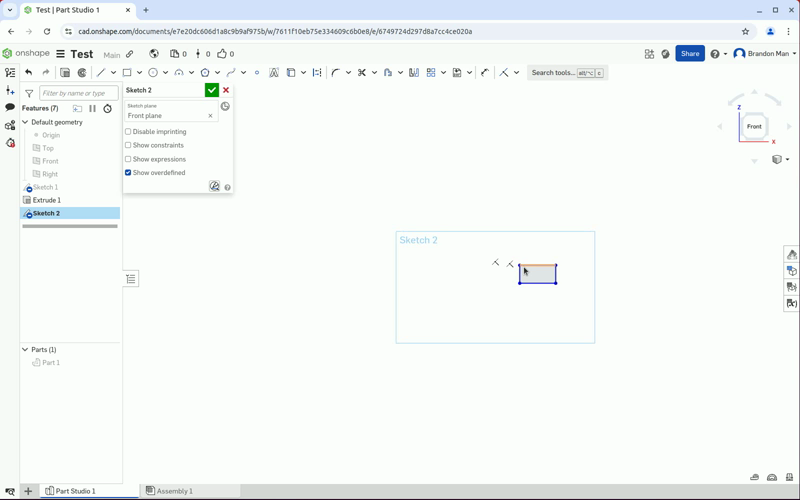
scroll(6)
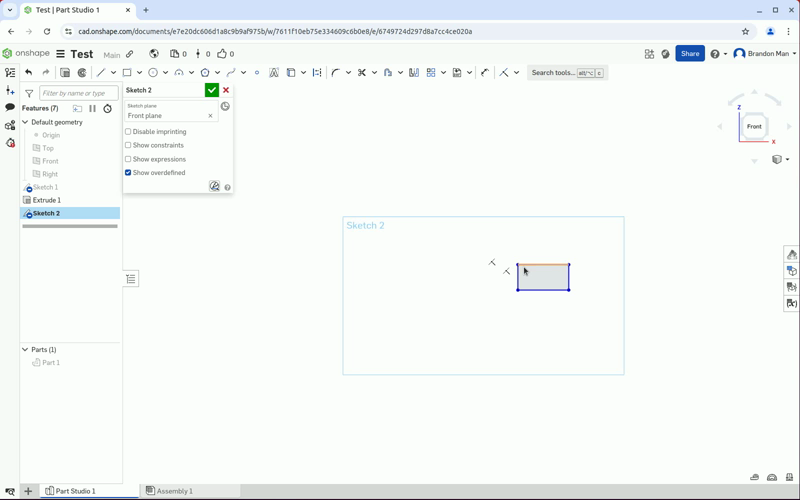
scroll(6)
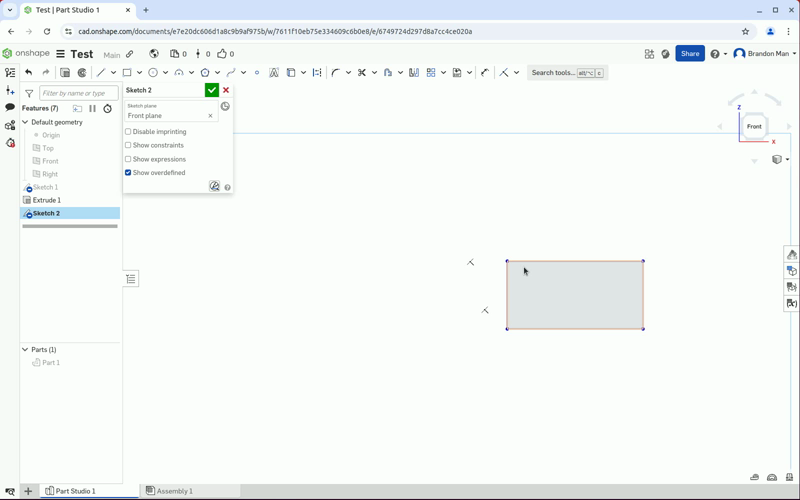
click(524, 266)
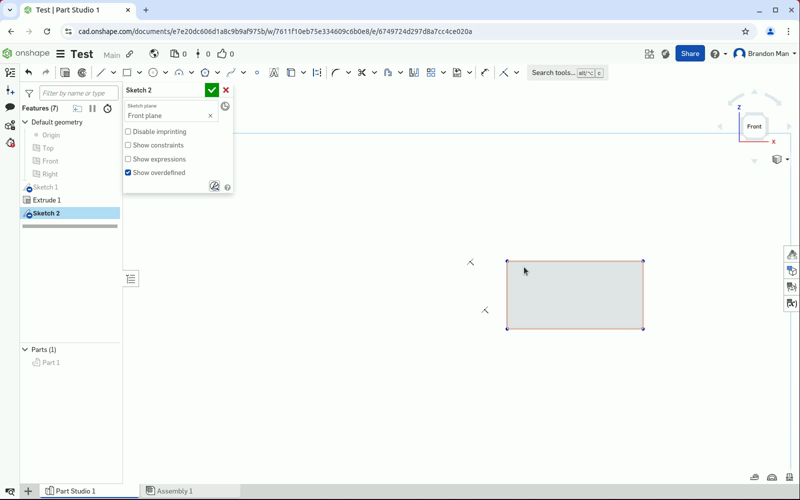
scroll(-6)
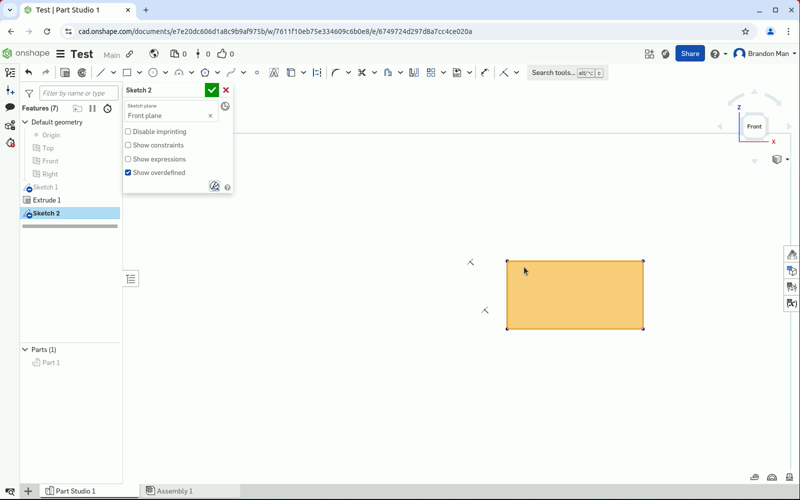
scroll(-6)
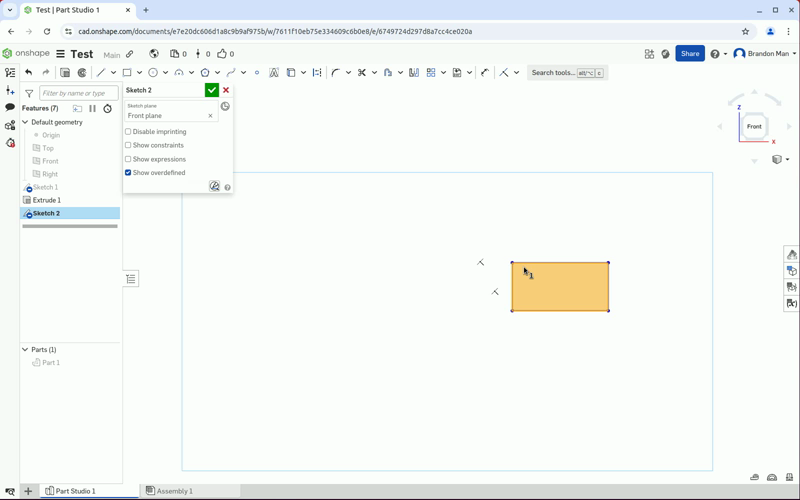
scroll(-6)
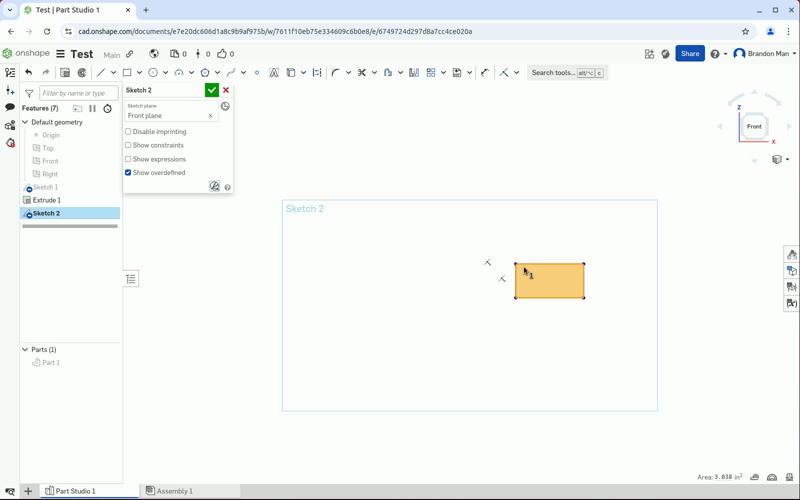
scroll(-6)
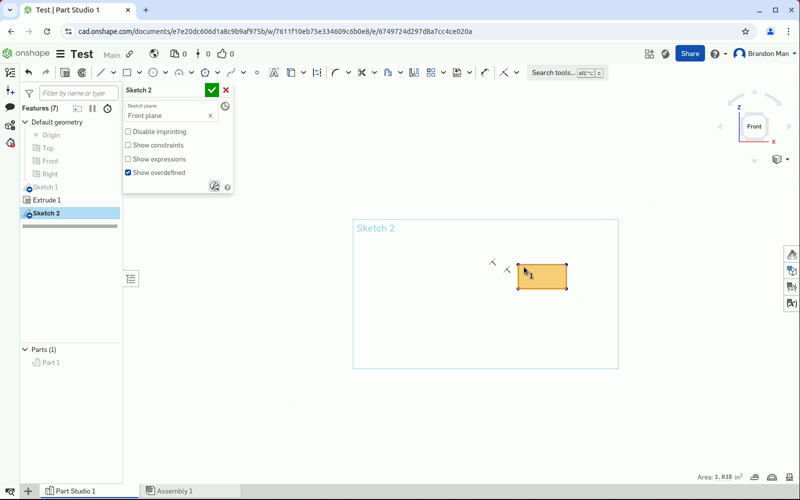
scroll(-6)
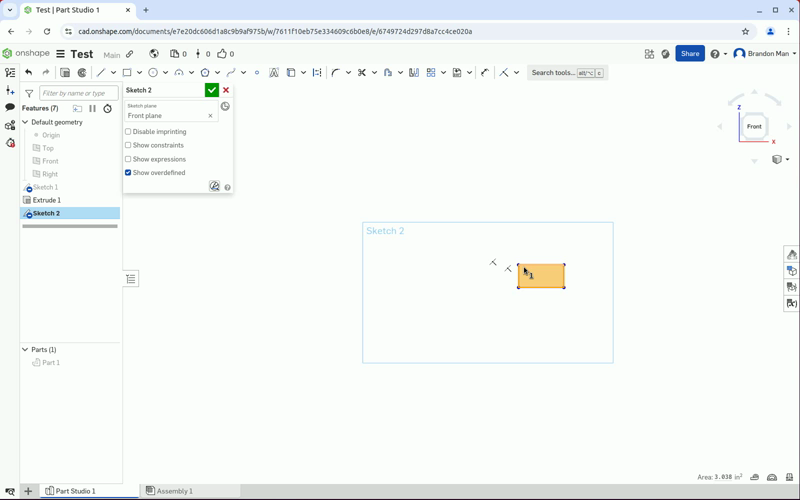
scroll(-6)
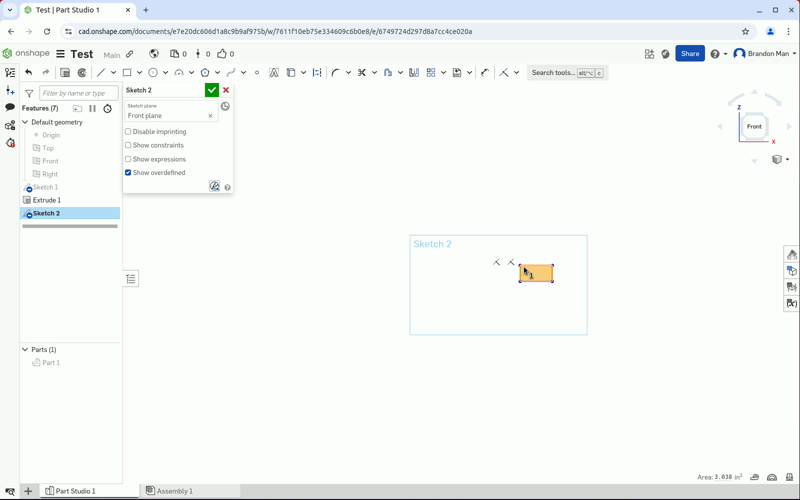
scroll(-6)
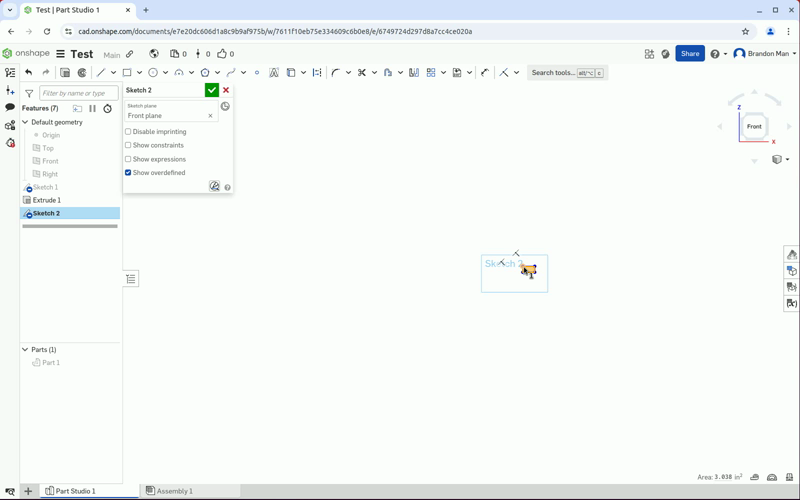
mouse_move(73, 352)
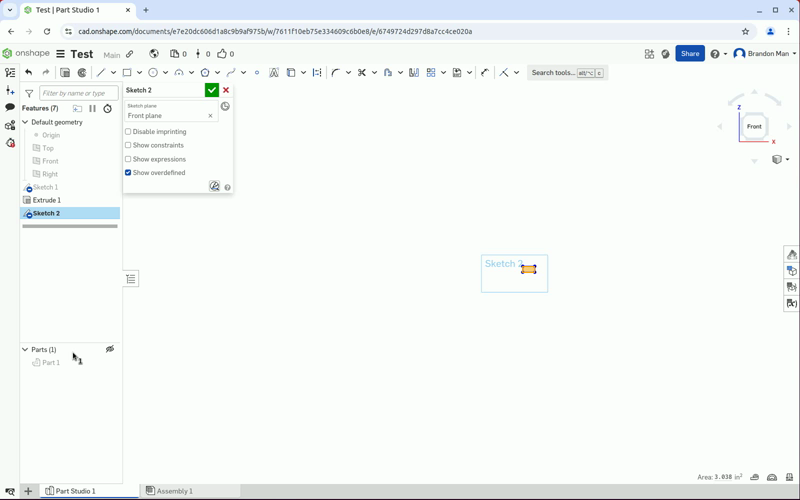
key(shift+y)
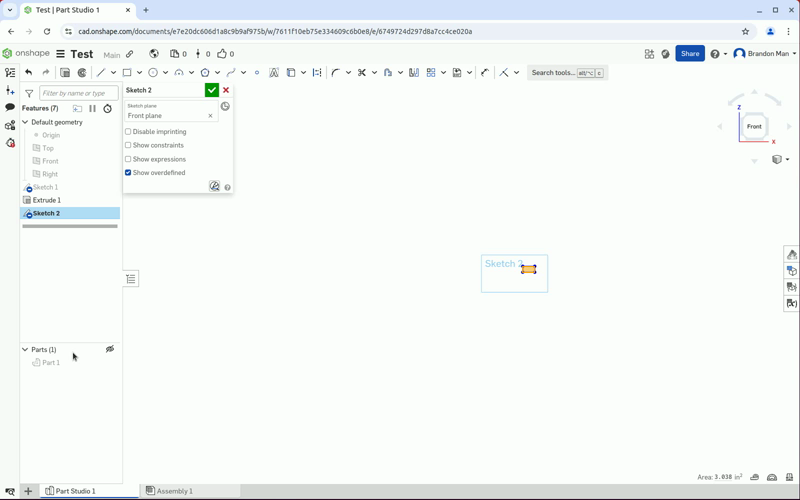
key(shift+e)
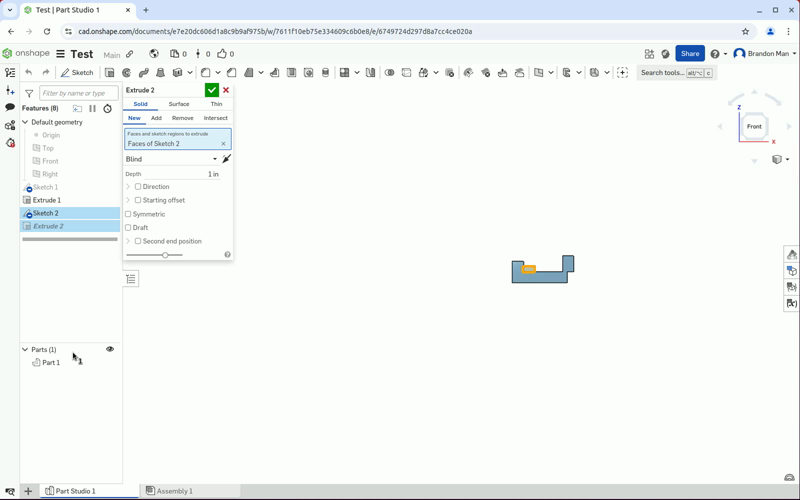
mouse_move(143, 106)
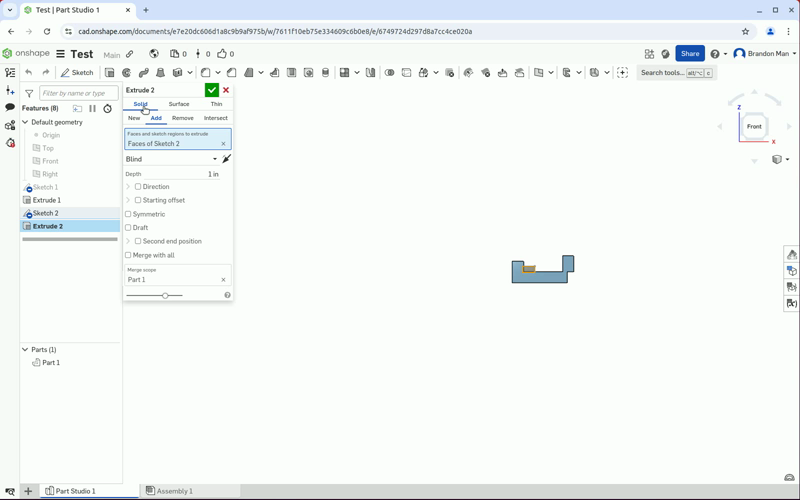
click(143, 106)
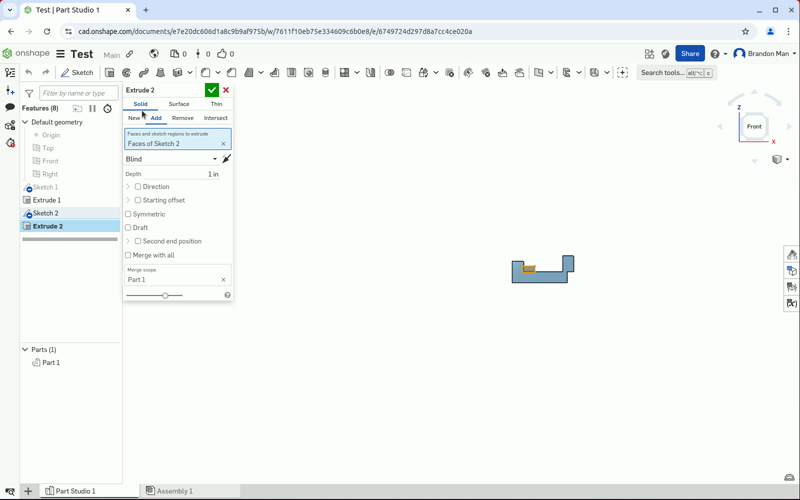
mouse_move(137, 120)
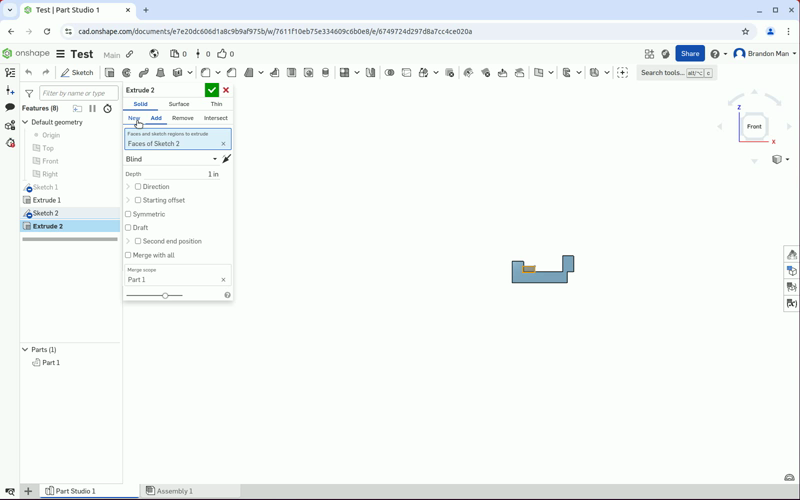
click(137, 120)
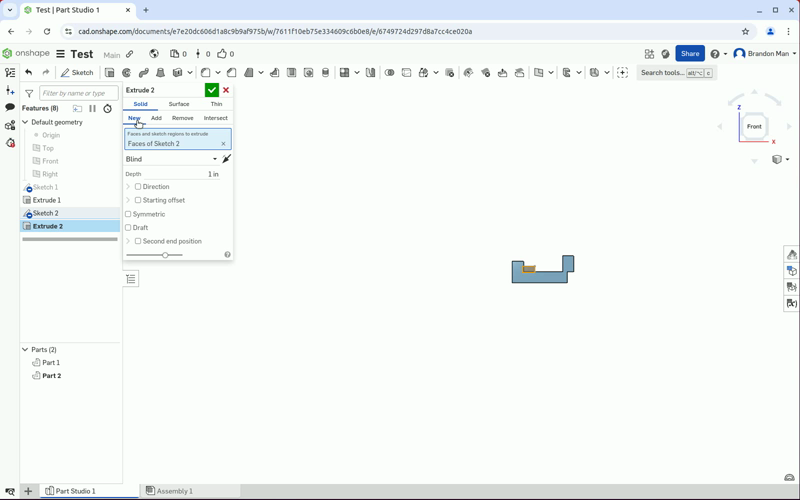
key(tab, 4)
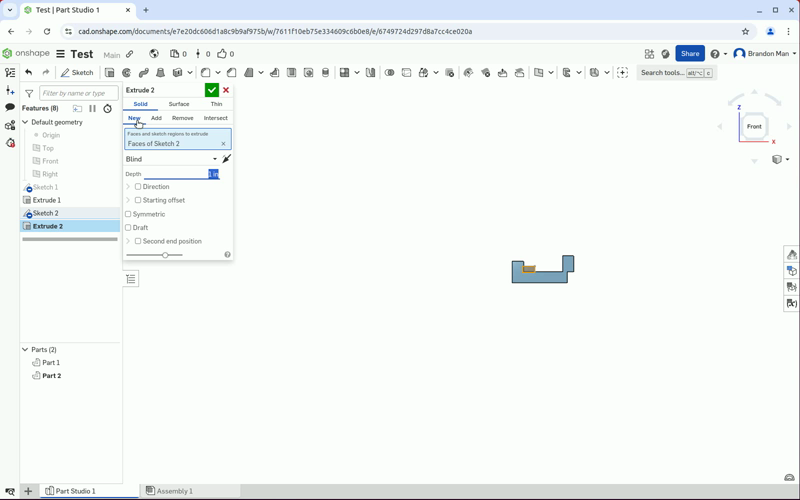
text(8.906)
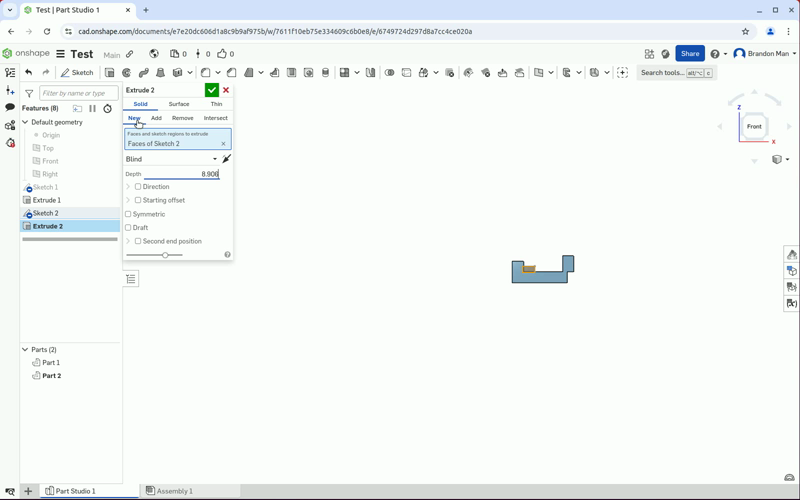
key(enter)
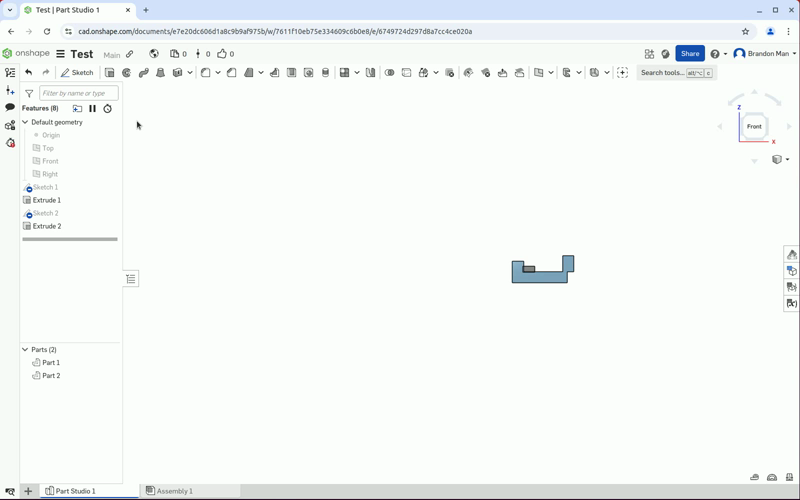
key(shift+h)
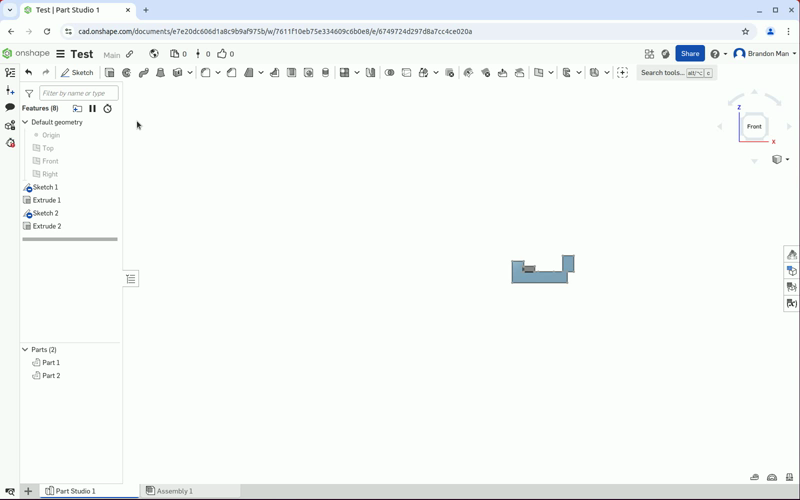
key(shift+h)
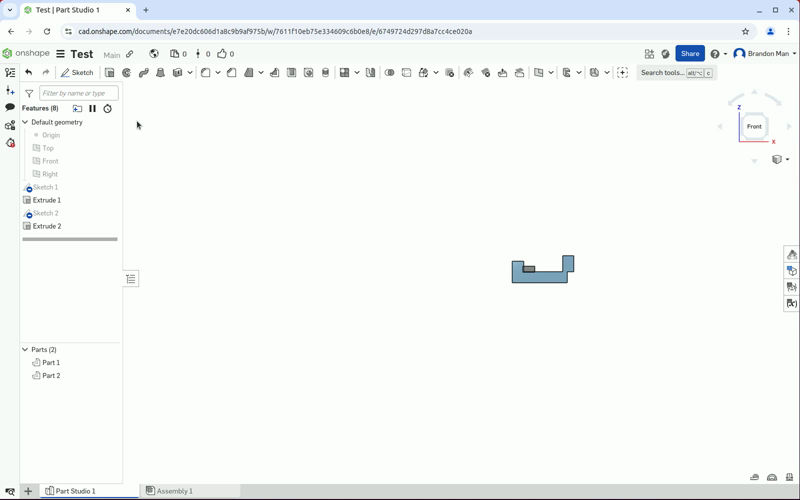
mouse_move(73, 189)
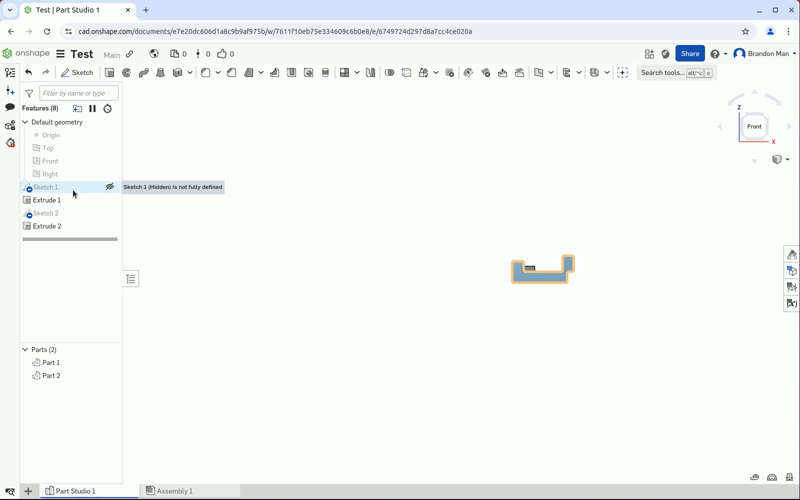
click(73, 189)
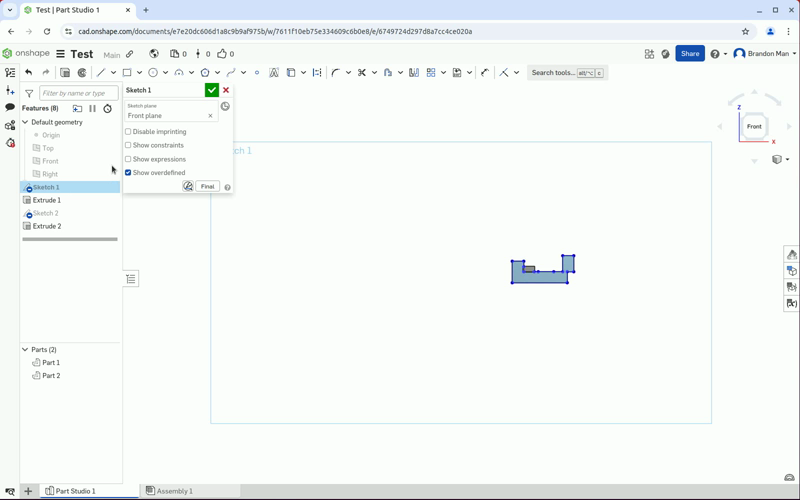
mouse_move(229, 92)
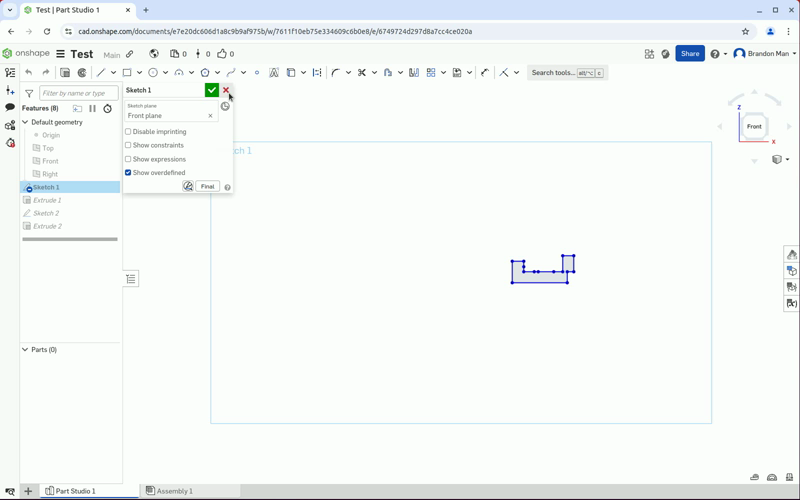
click(229, 92)
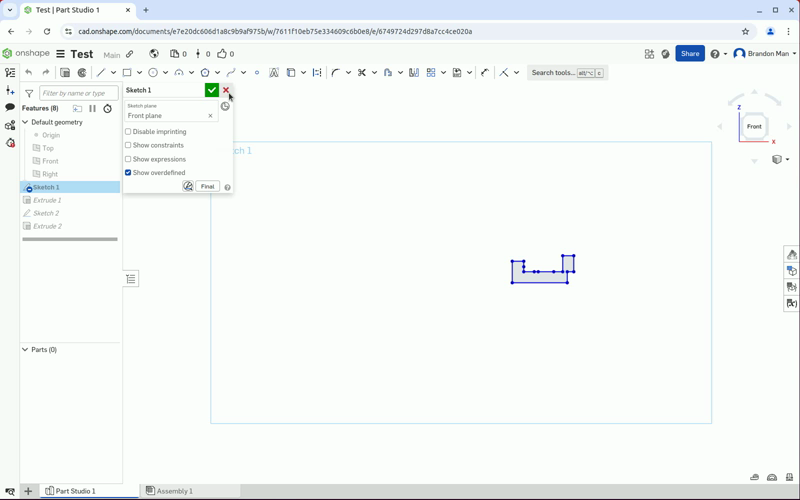
key(shift+s)
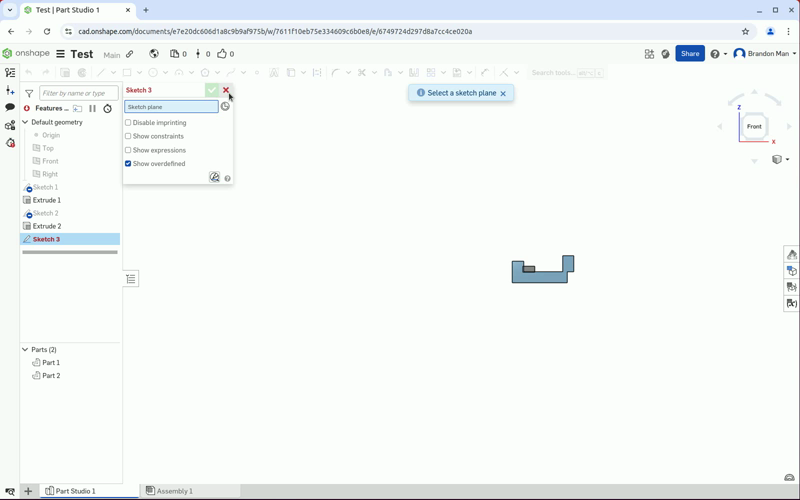
mouse_move(73, 163)
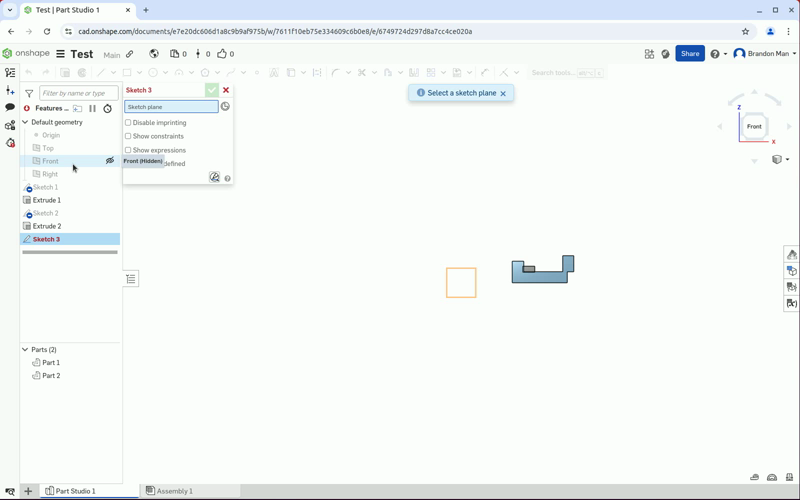
click(73, 163)
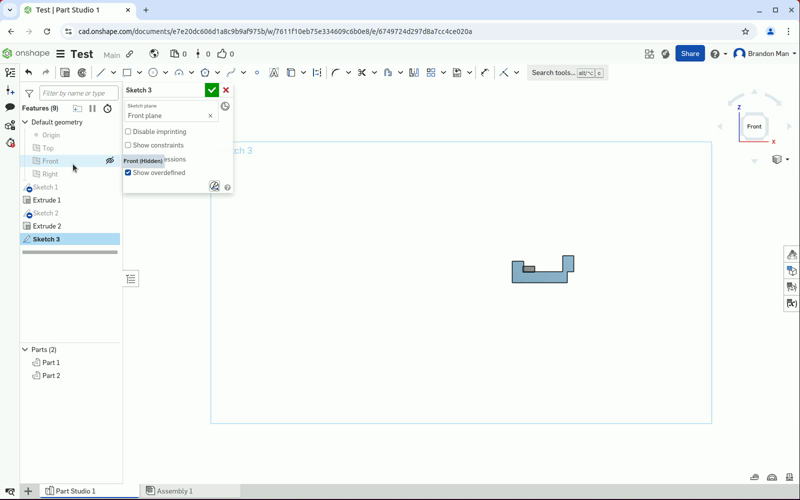
mouse_move(73, 352)
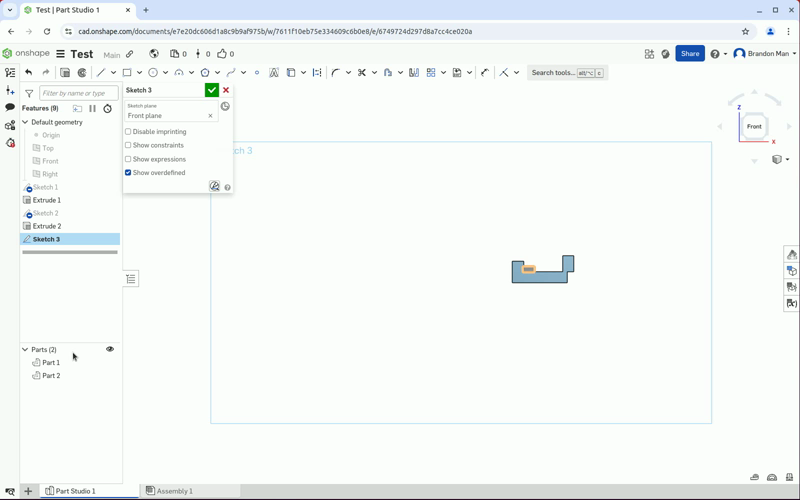
key(y)
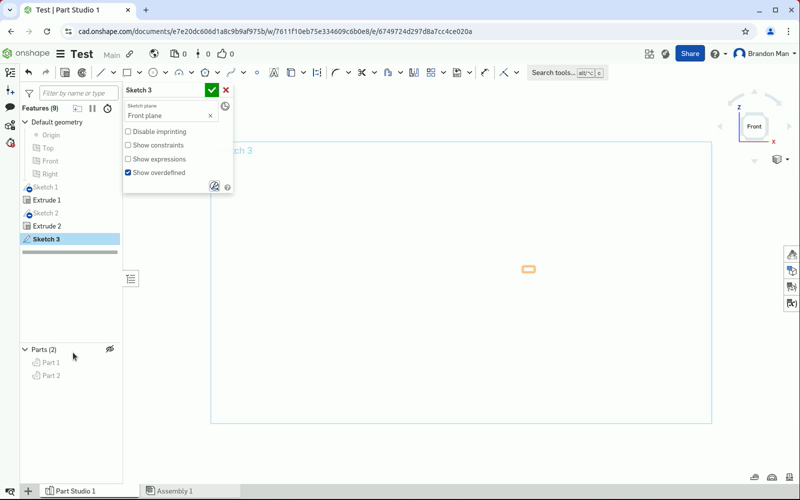
key(l)
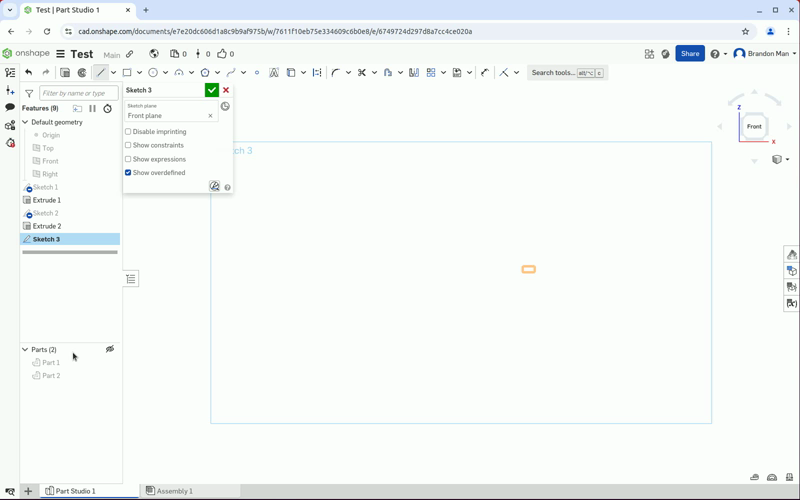
key_down(shift)
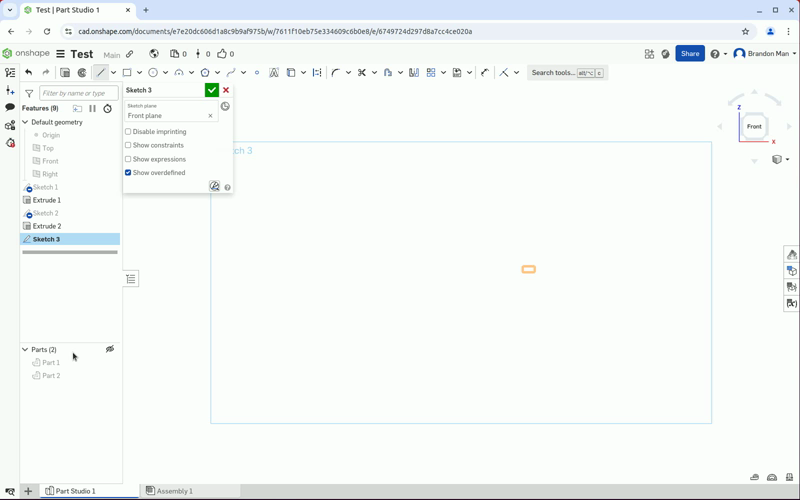
mouse_move(512, 282)
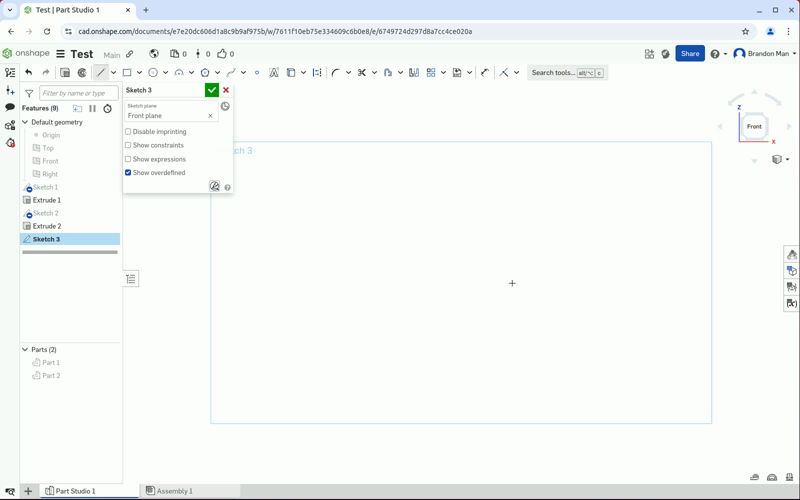
click(512, 282)
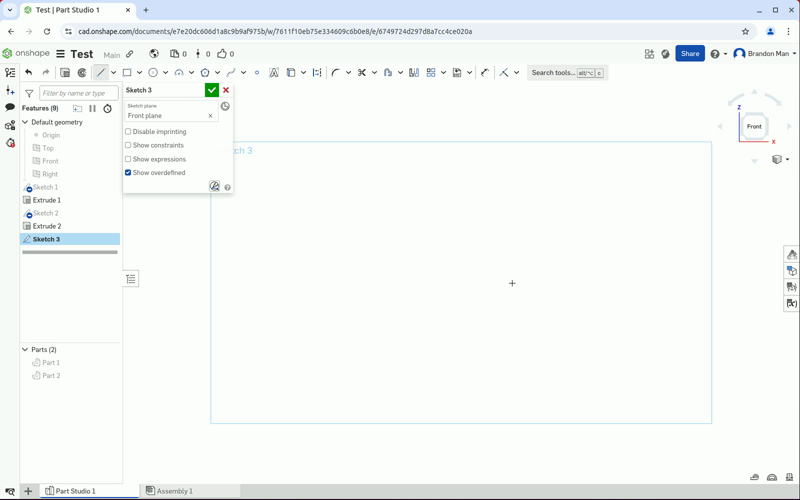
key_up(shift)
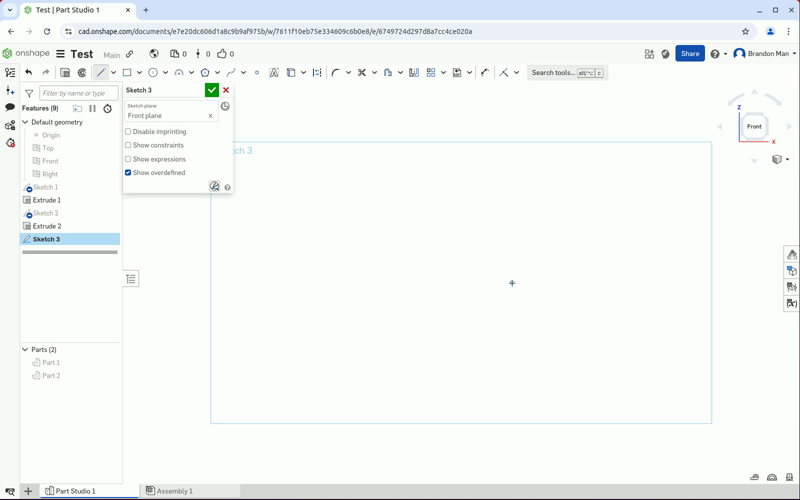
key_down(shift)
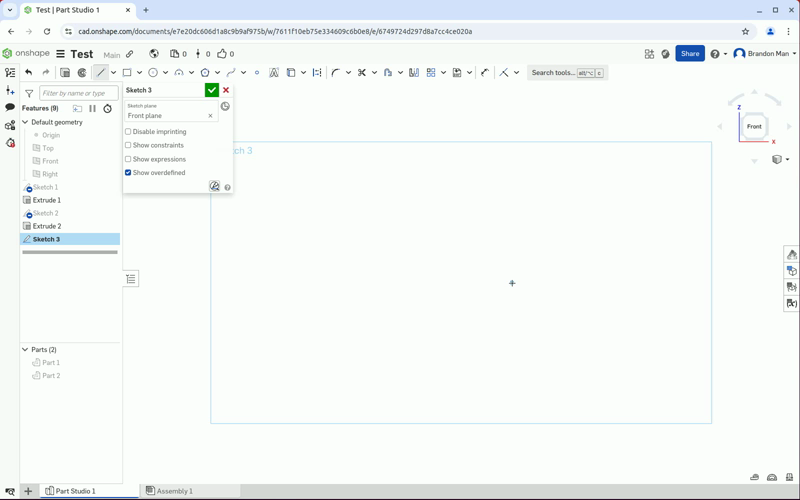
mouse_move(542, 282)
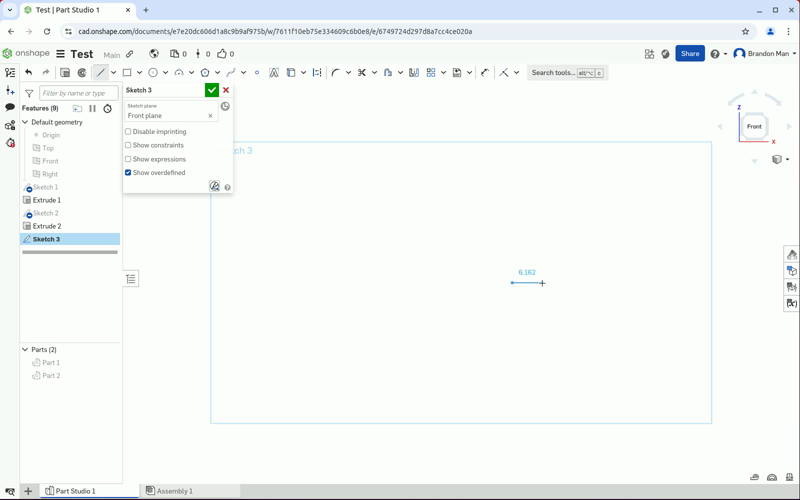
mouse_move(567, 282)
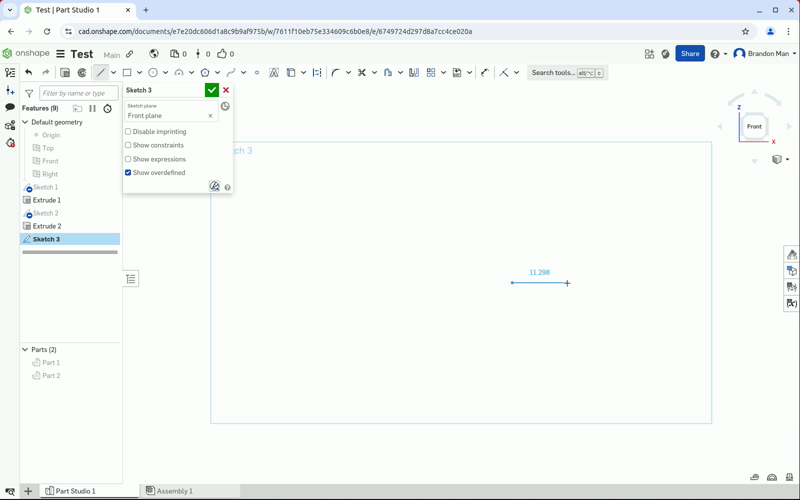
click(567, 282)
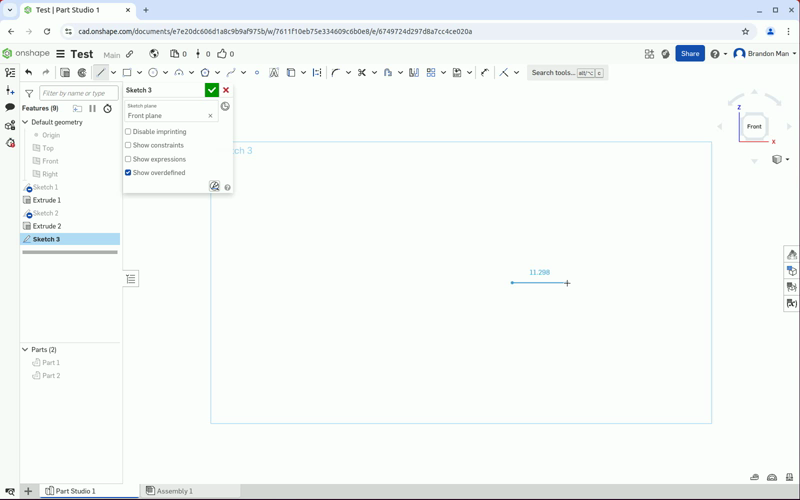
key_up(shift)
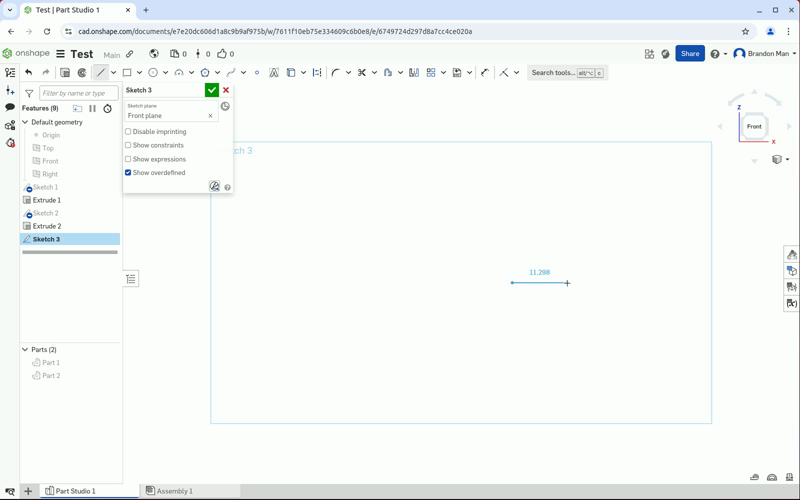
key_down(shift)
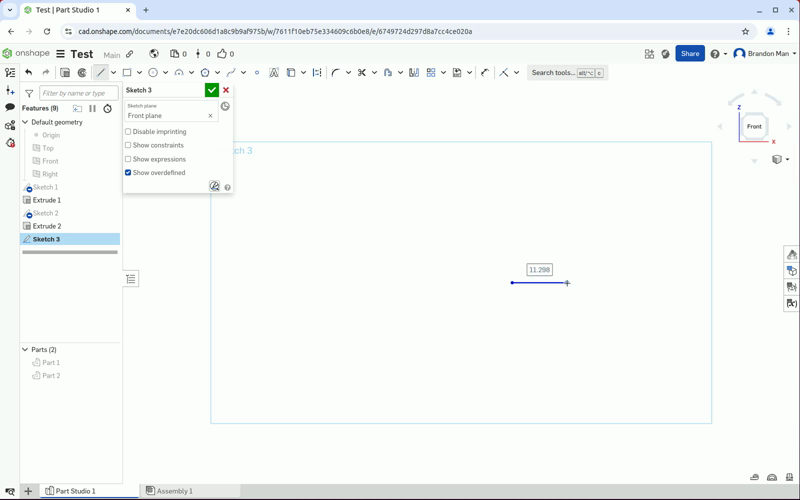
mouse_move(589, 282)
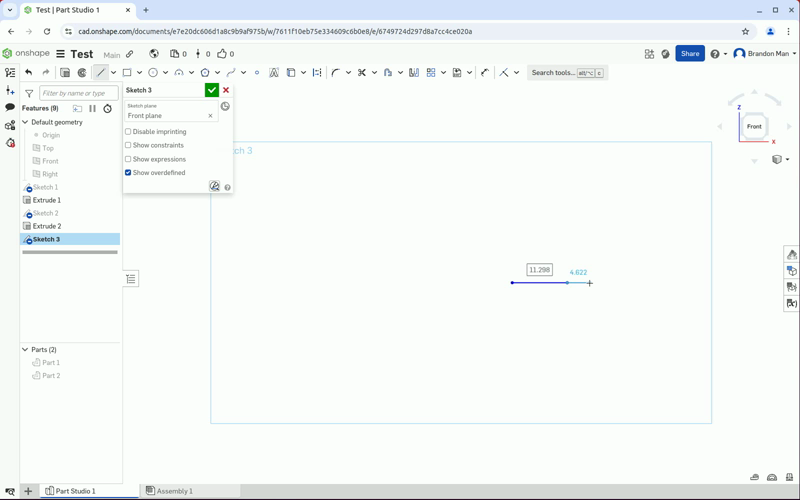
mouse_move(567, 271)
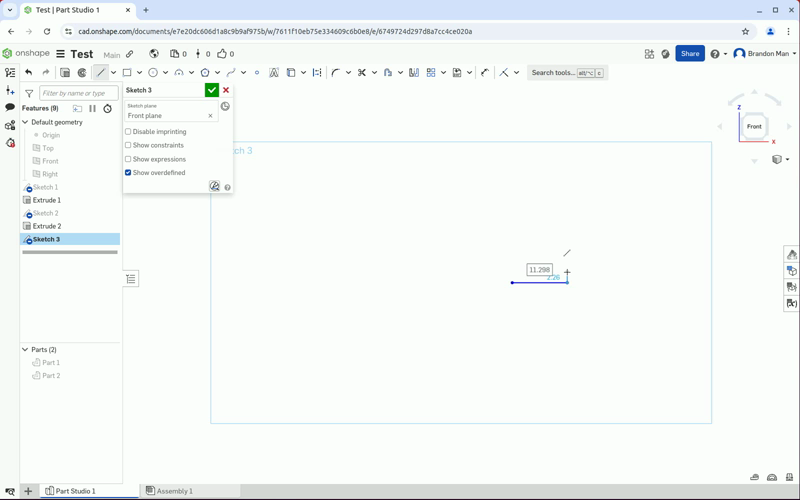
click(567, 271)
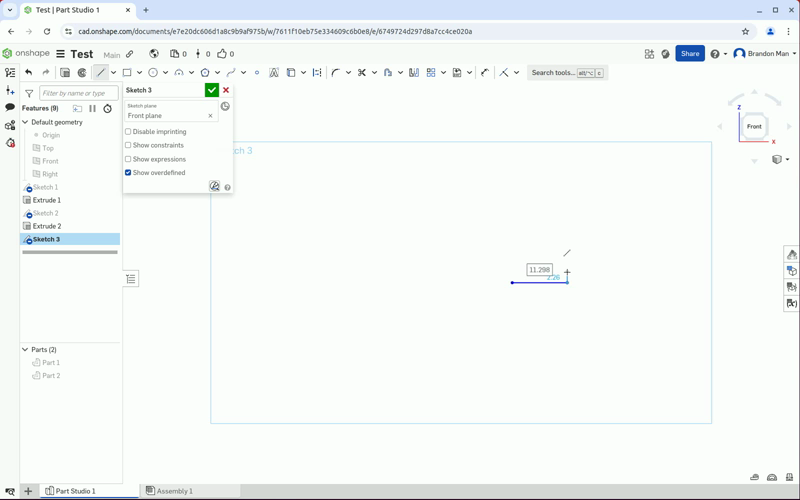
key_up(shift)
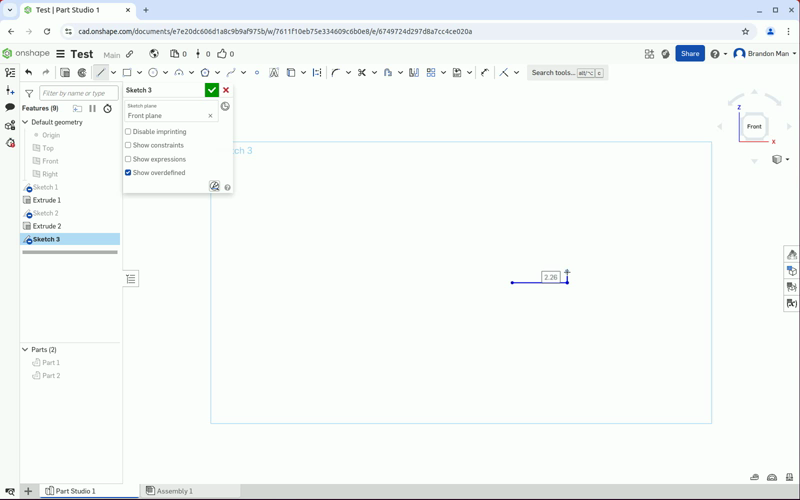
key_down(shift)
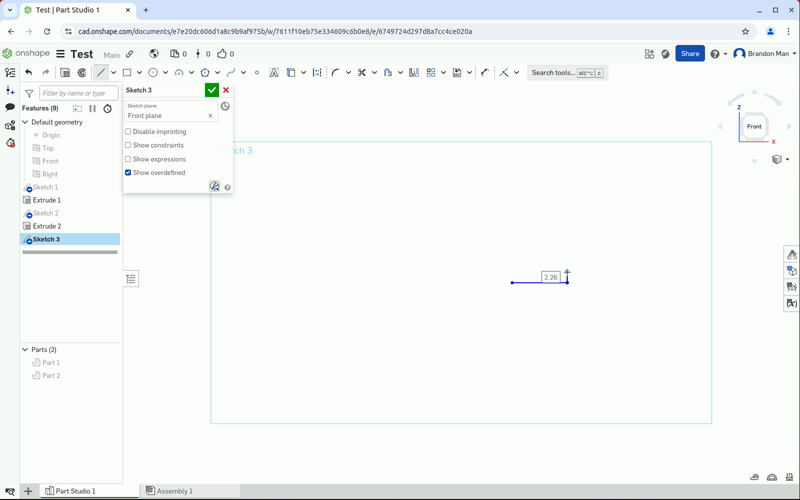
mouse_move(589, 271)
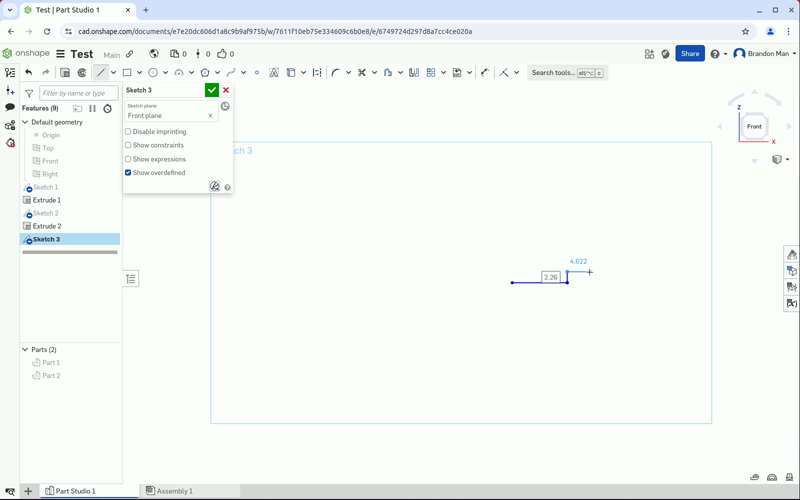
mouse_move(573, 271)
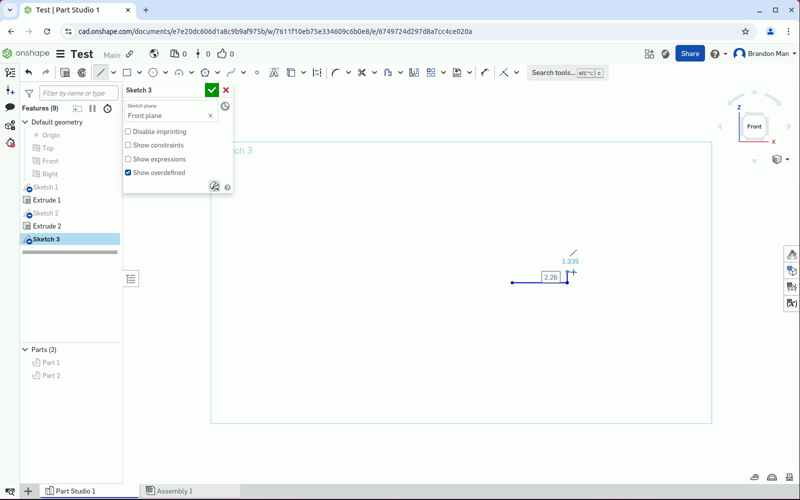
scroll(6)
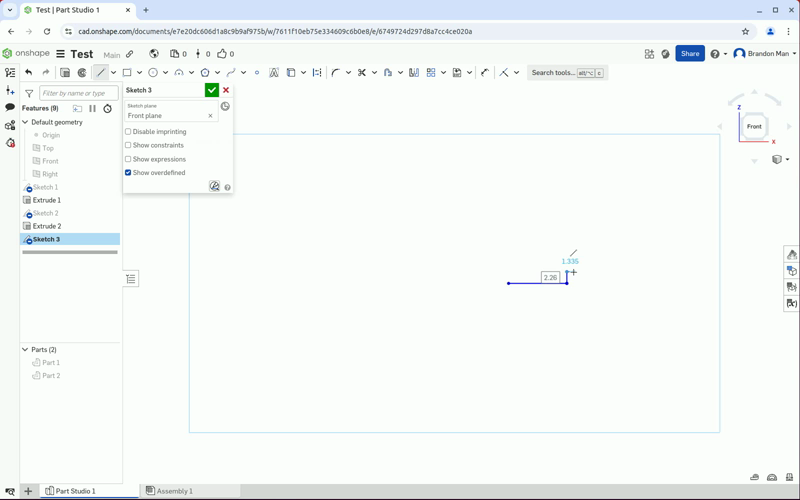
scroll(6)
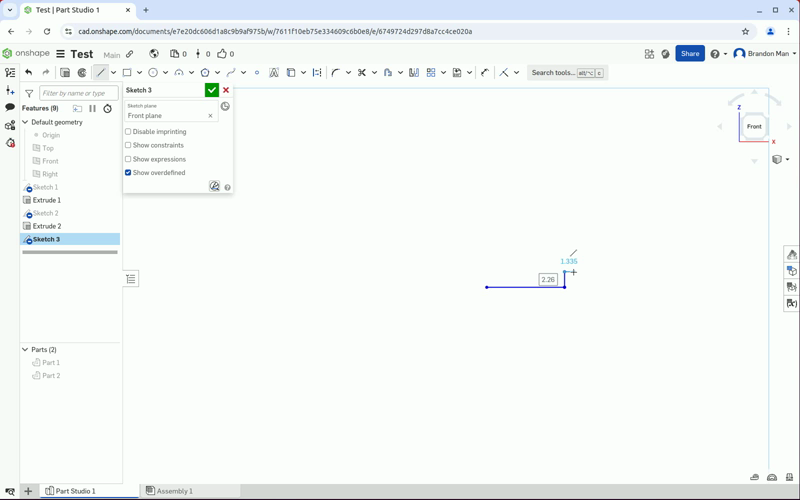
scroll(6)
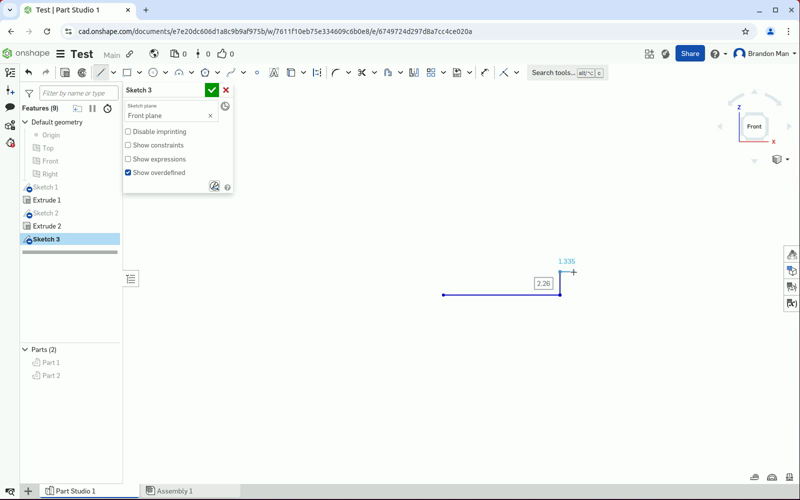
scroll(6)
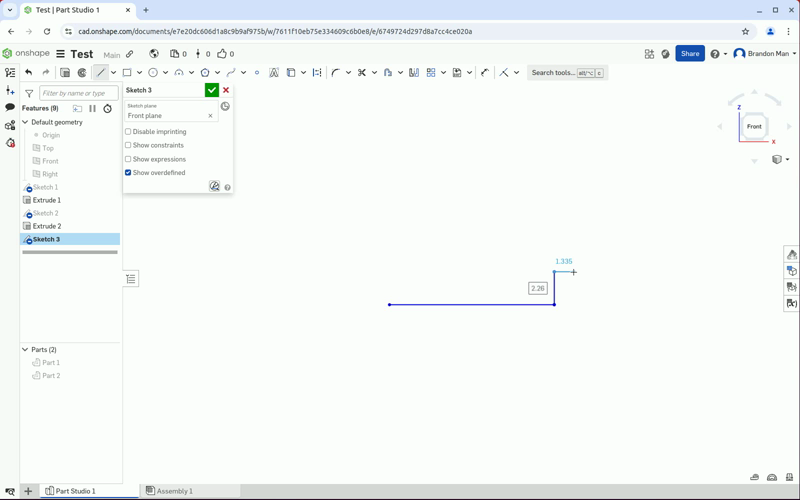
scroll(6)
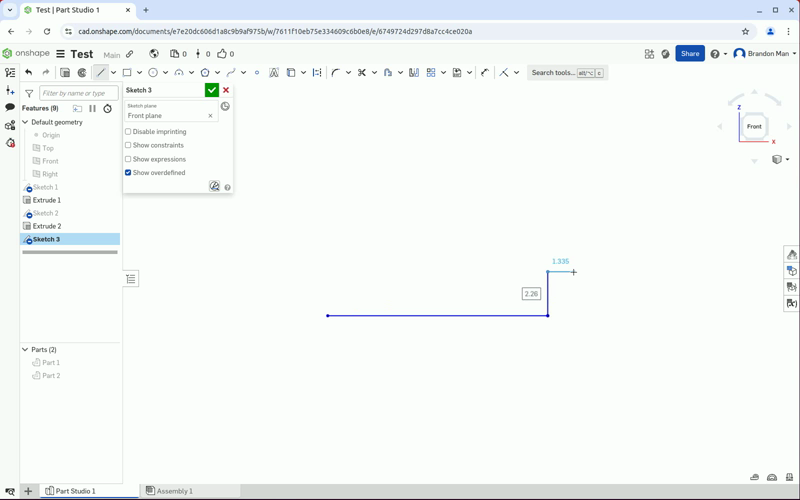
scroll(6)
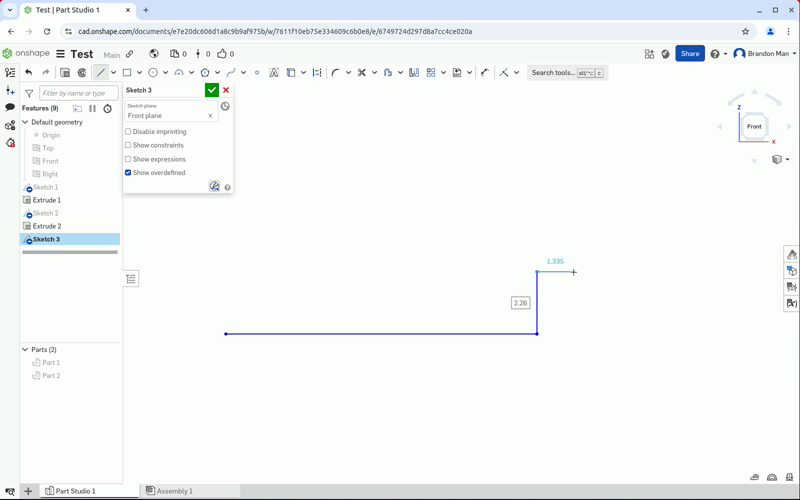
scroll(6)
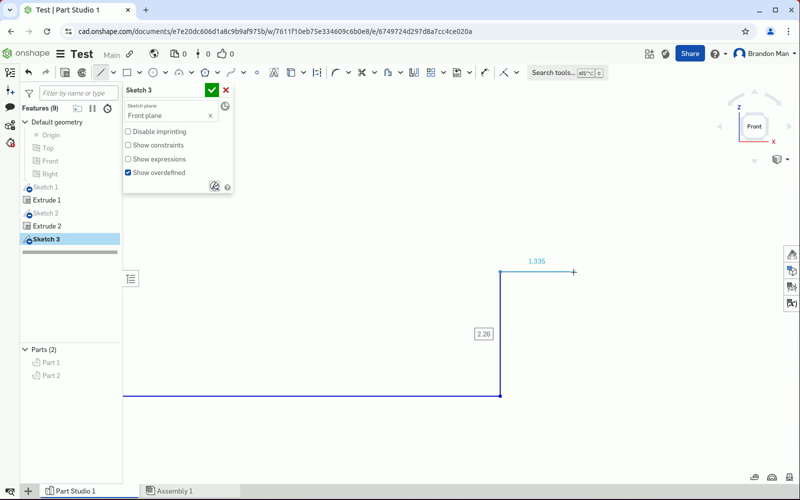
click(573, 271)
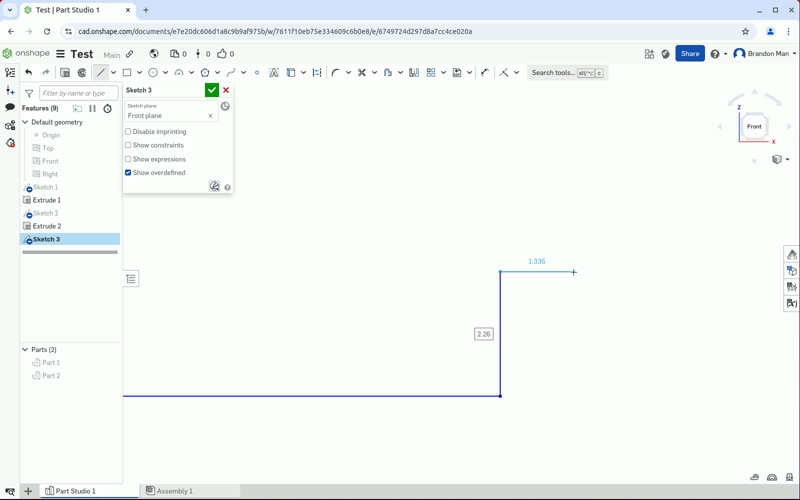
scroll(-6)
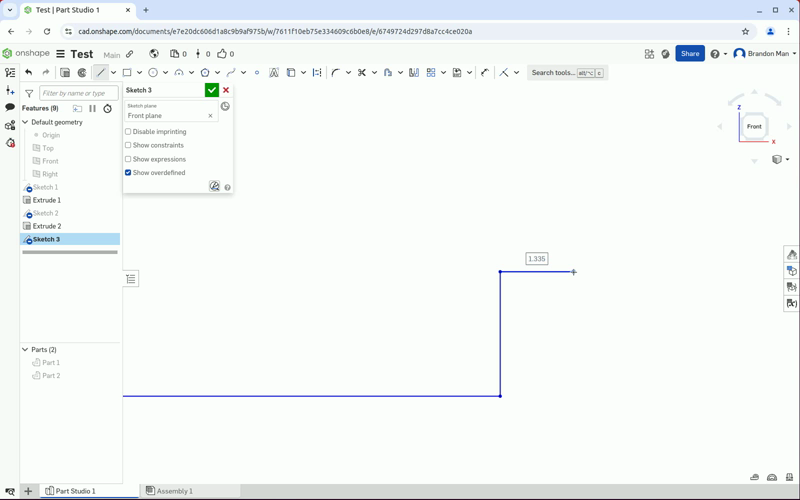
scroll(-6)
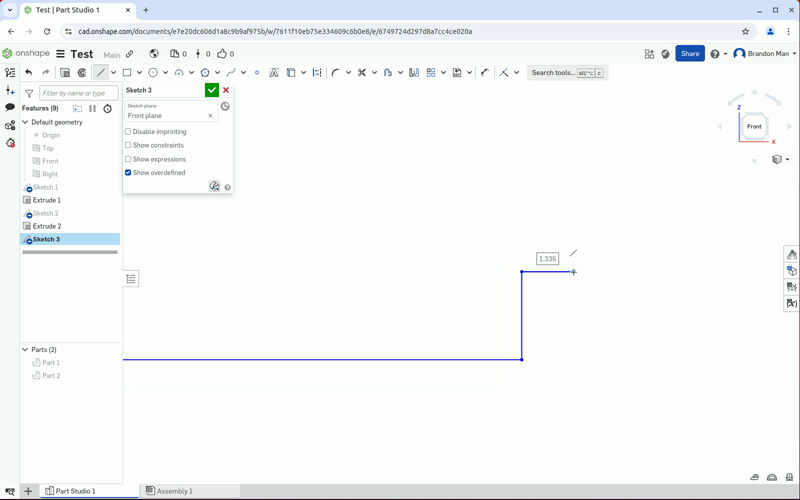
scroll(-6)
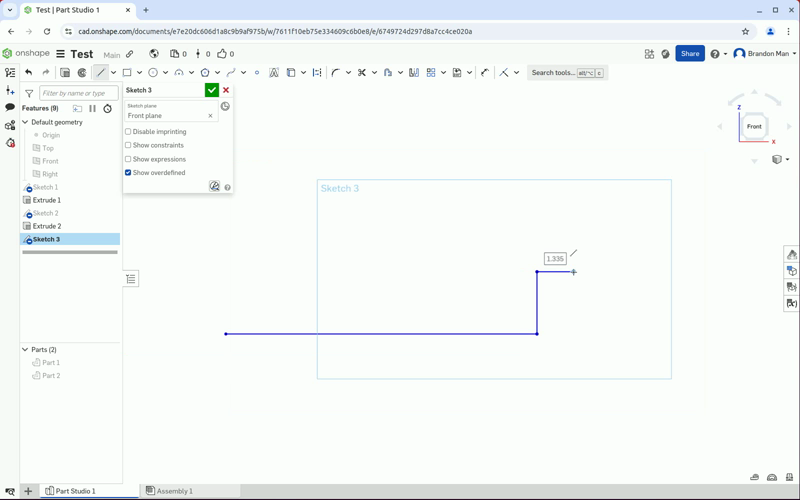
scroll(-6)
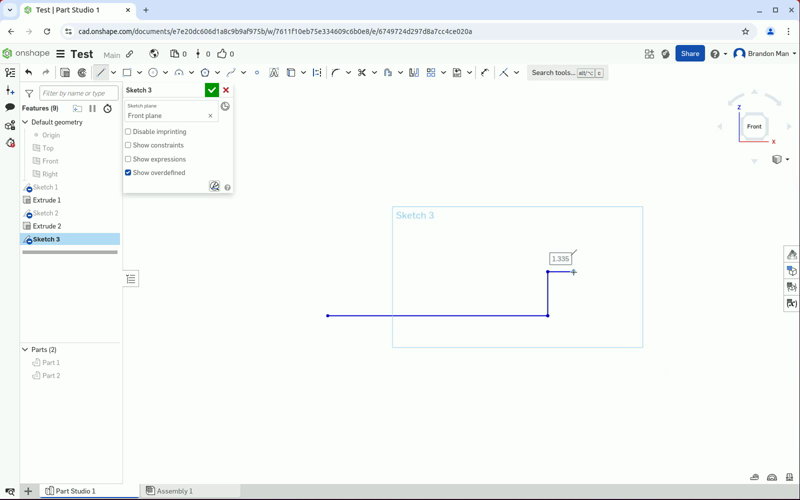
scroll(-6)
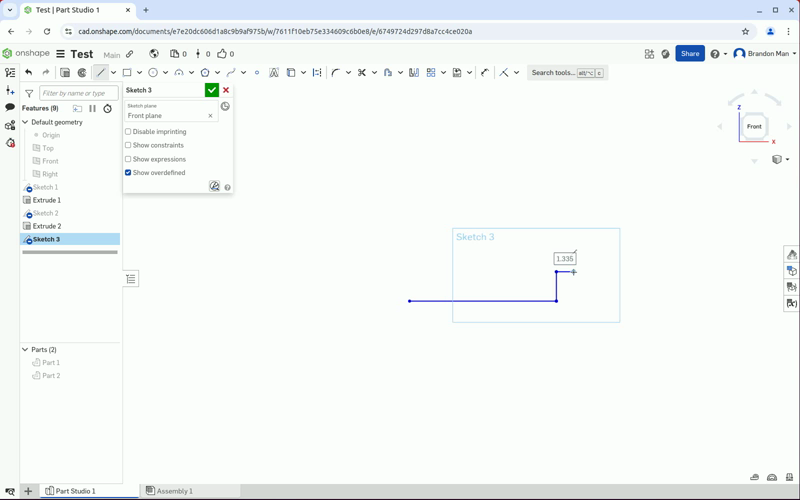
scroll(-6)
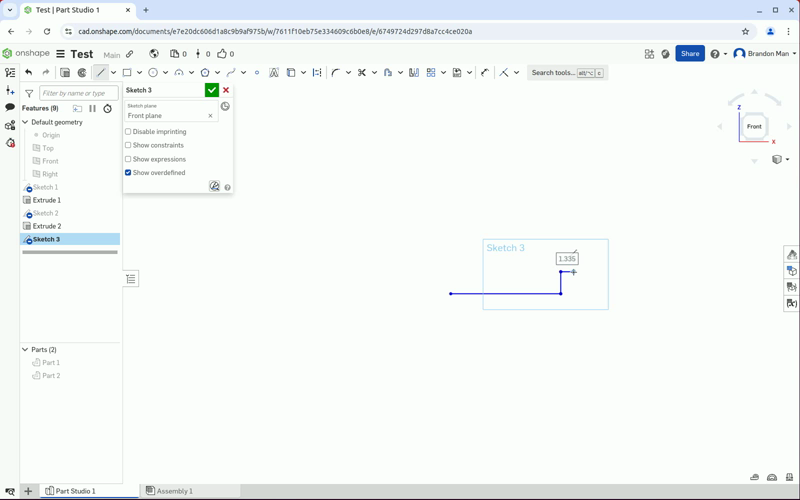
scroll(-6)
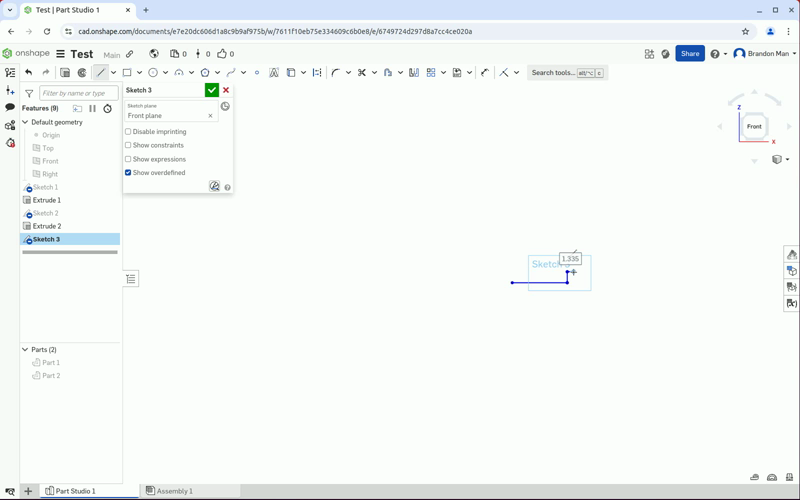
key_up(shift)
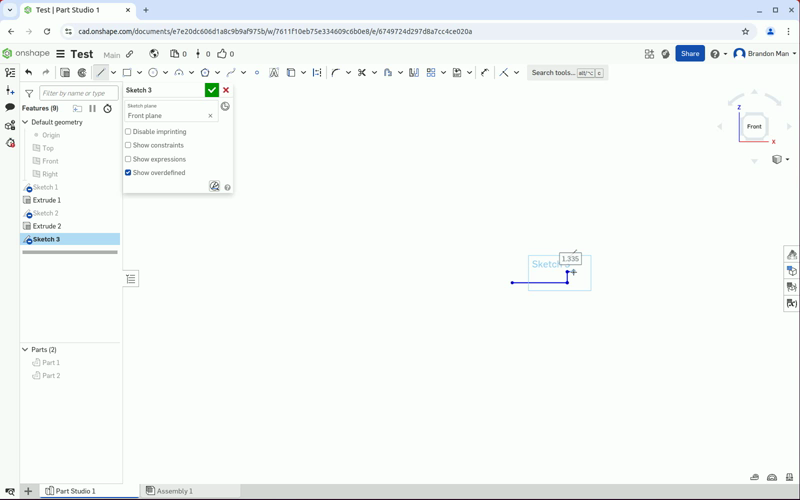
key_down(shift)
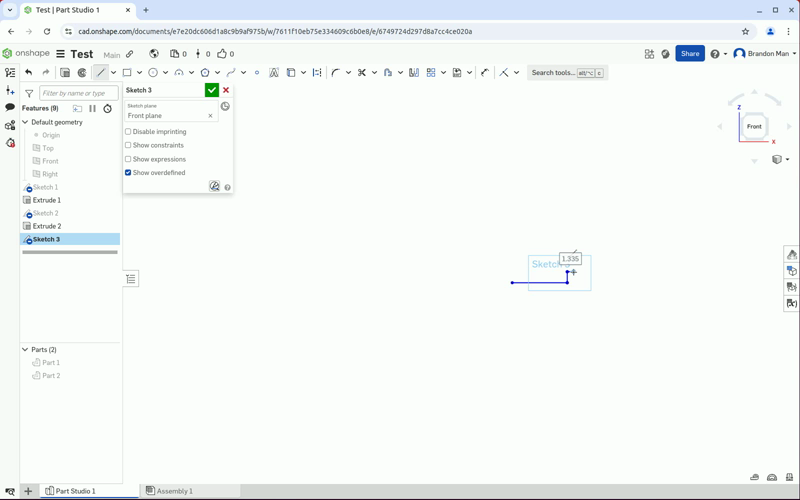
mouse_move(589, 271)
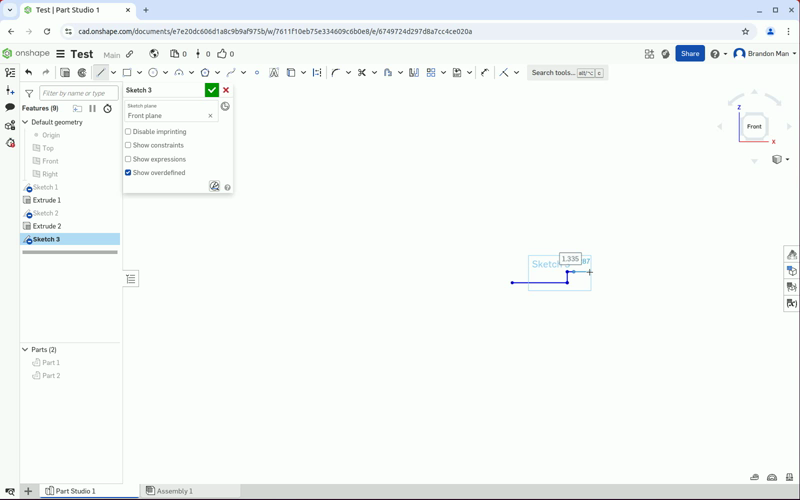
mouse_move(573, 255)
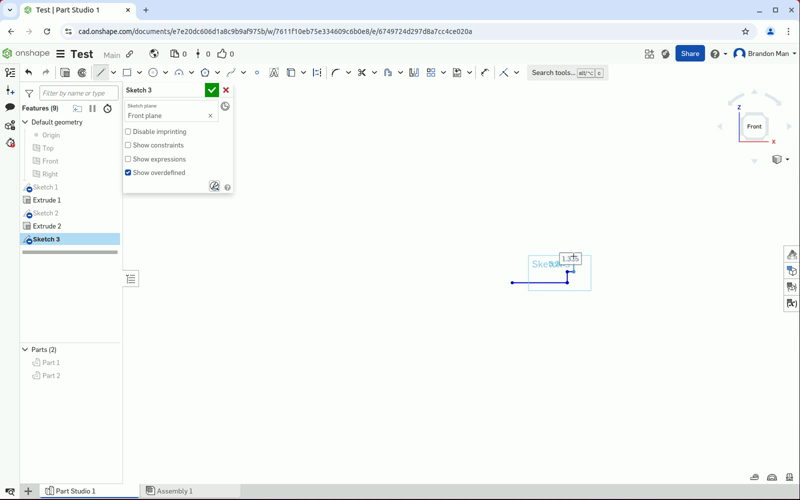
click(573, 255)
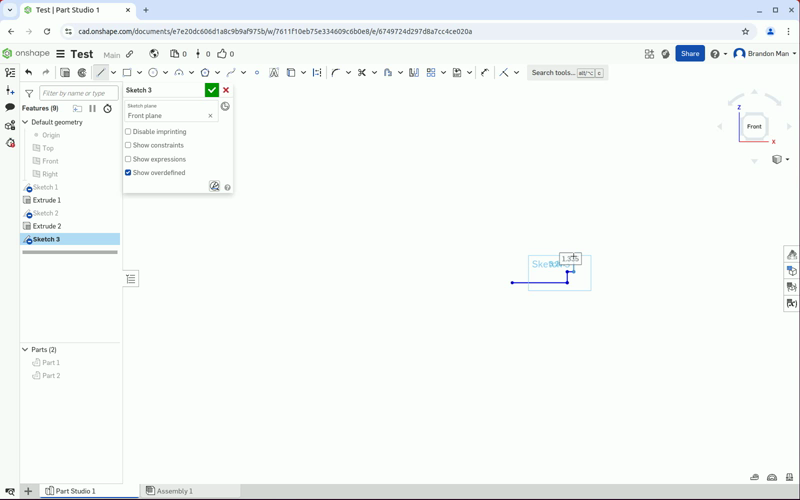
key_up(shift)
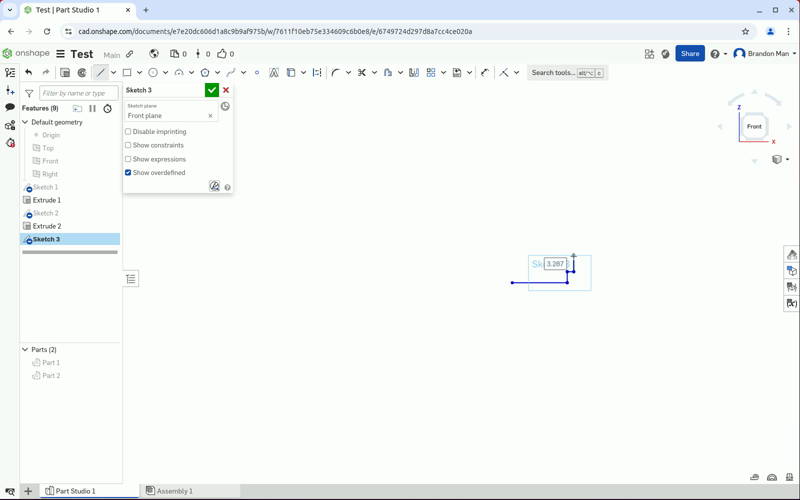
key_down(shift)
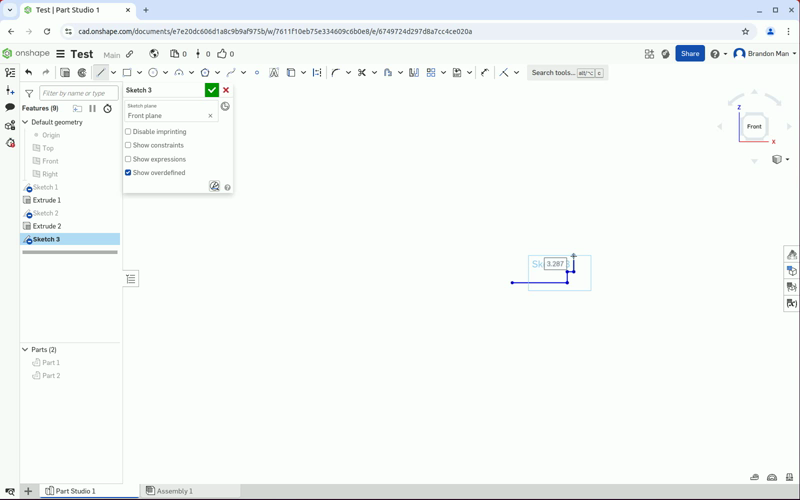
mouse_move(589, 255)
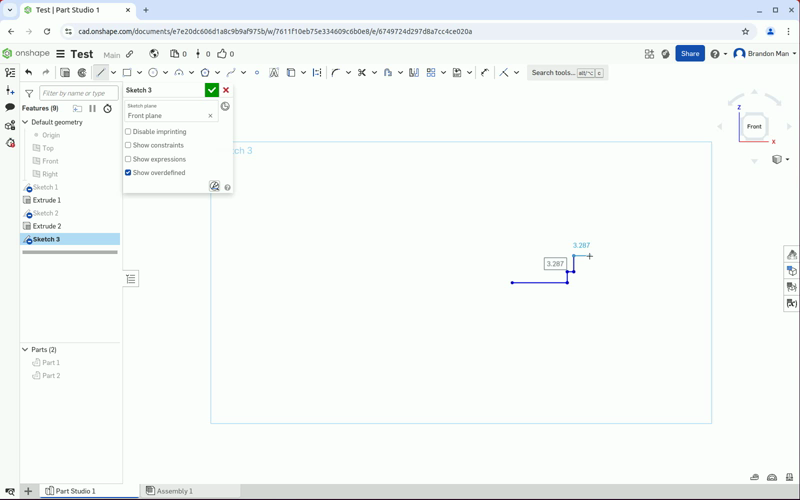
mouse_move(562, 255)
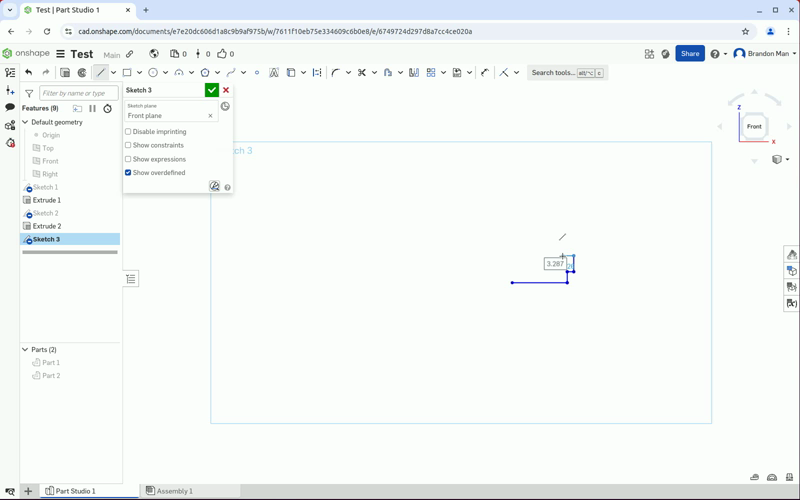
click(562, 255)
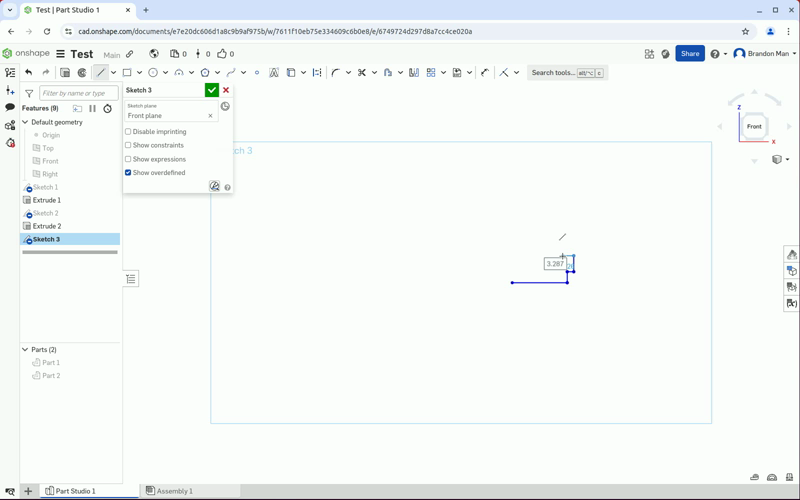
key_up(shift)
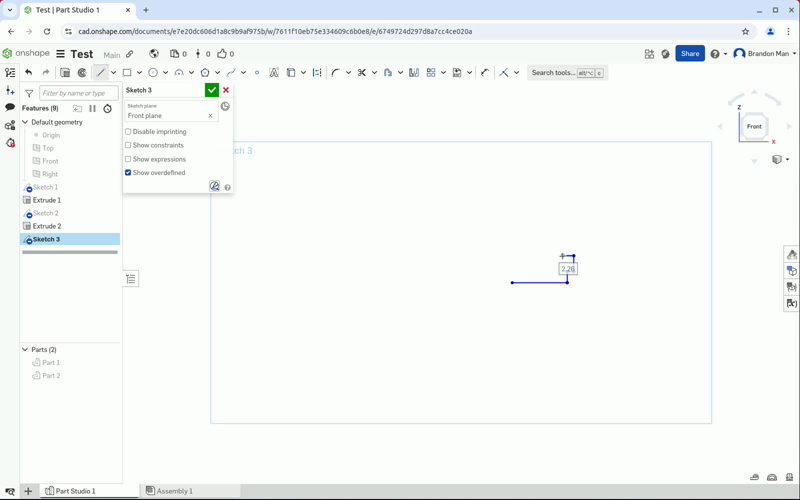
key_down(shift)
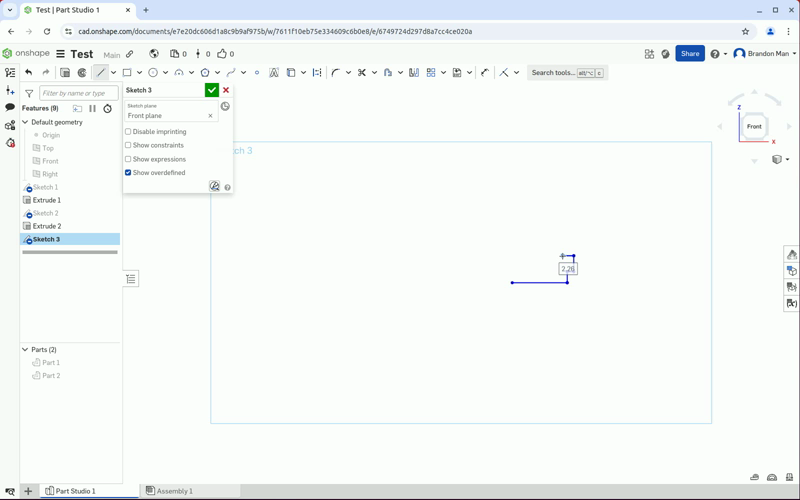
mouse_move(589, 255)
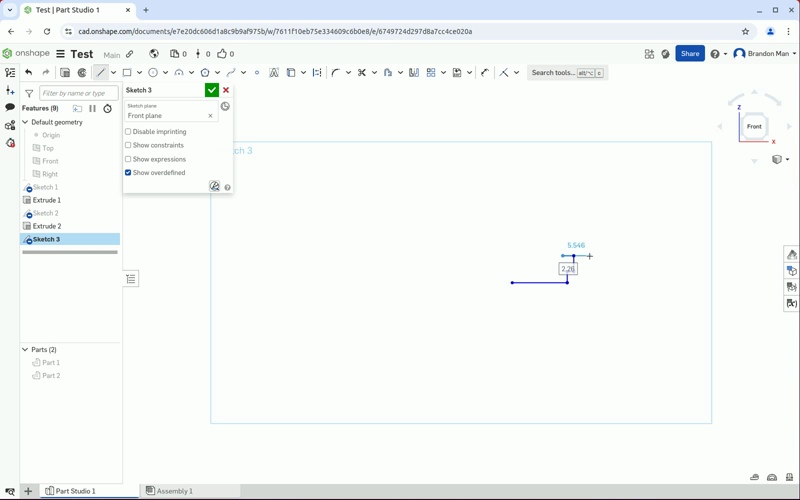
mouse_move(562, 271)
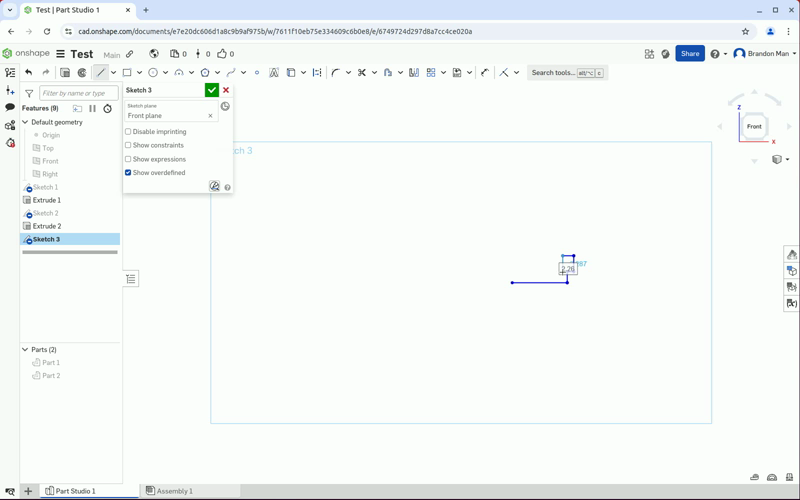
click(562, 271)
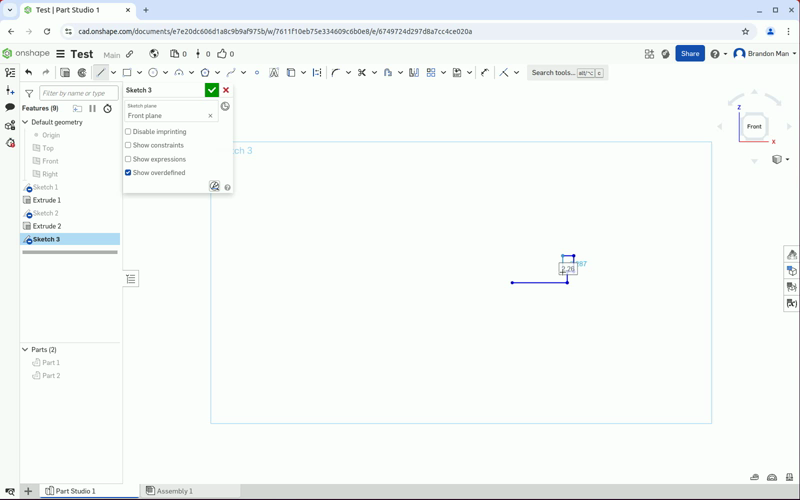
key_up(shift)
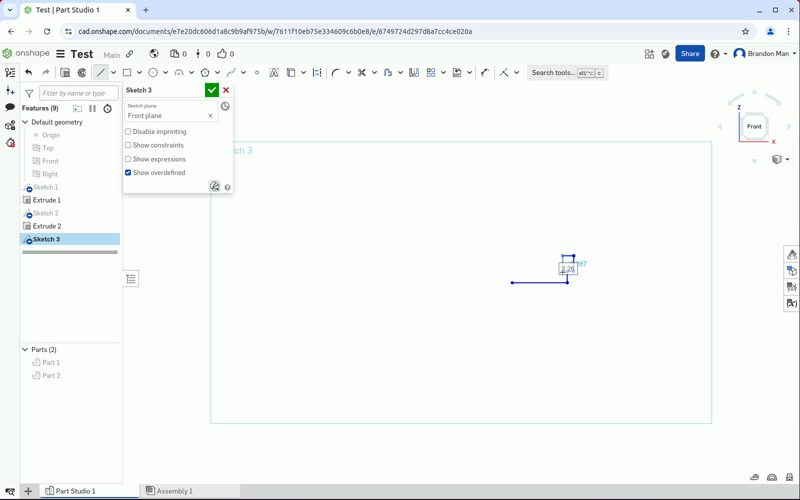
key_down(shift)
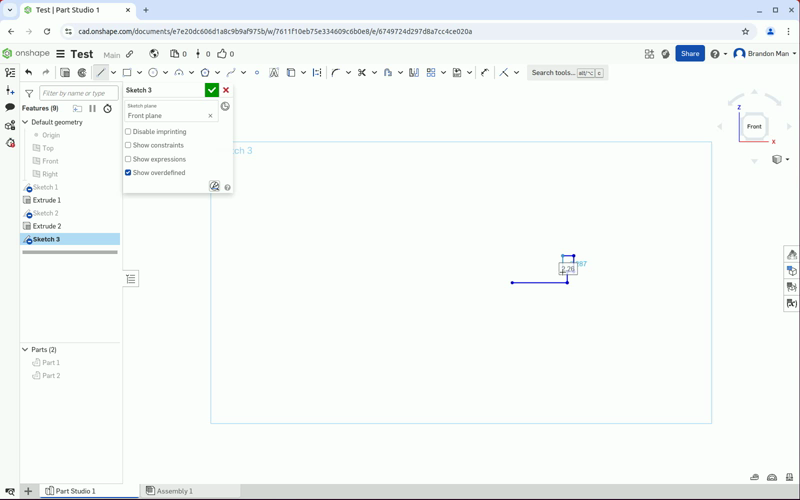
mouse_move(589, 271)
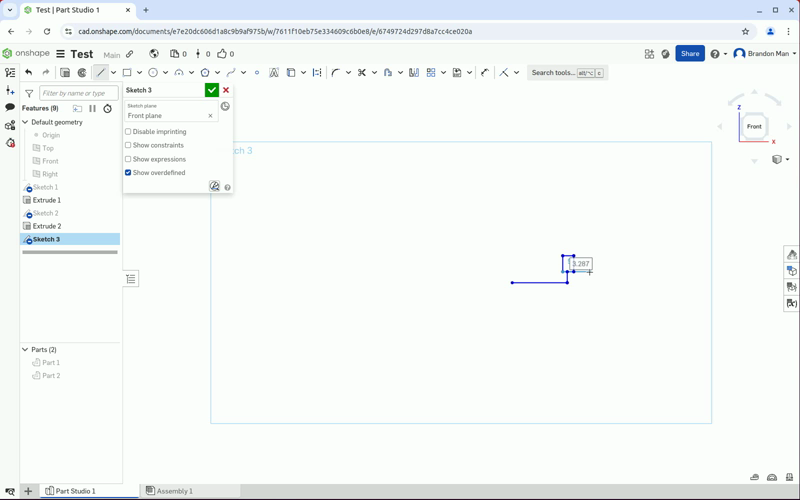
mouse_move(553, 271)
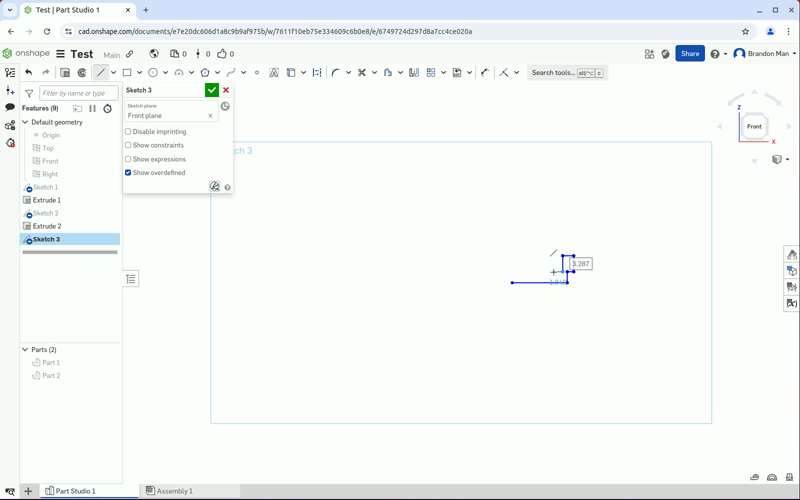
click(553, 271)
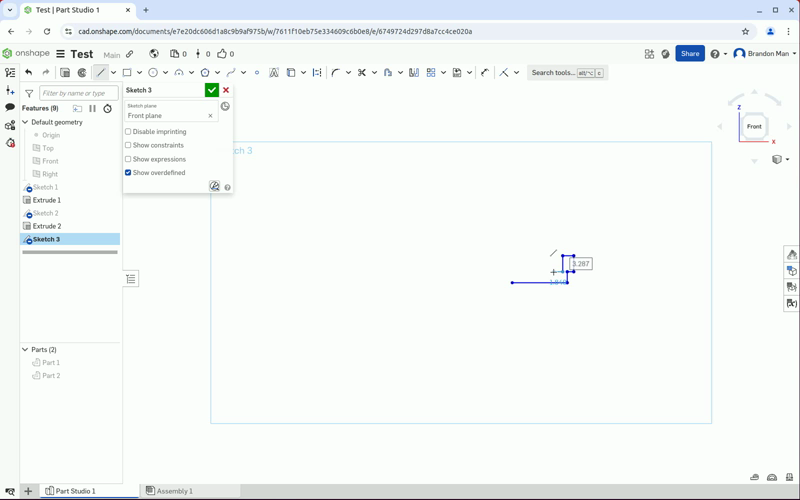
key_up(shift)
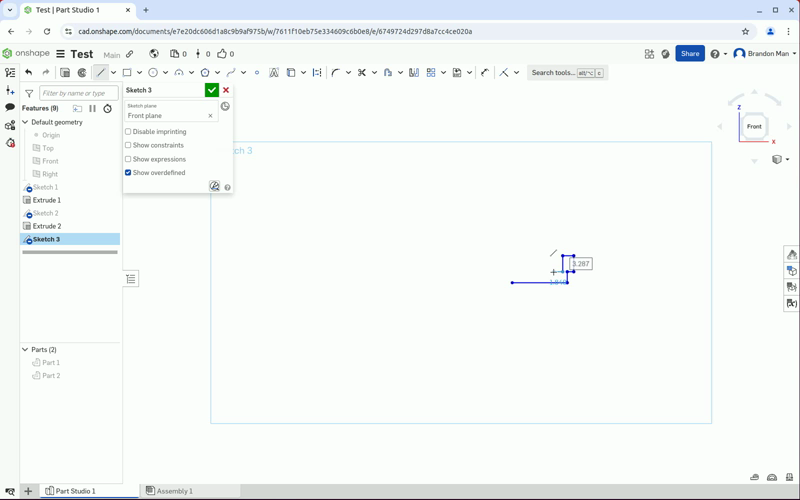
key_down(shift)
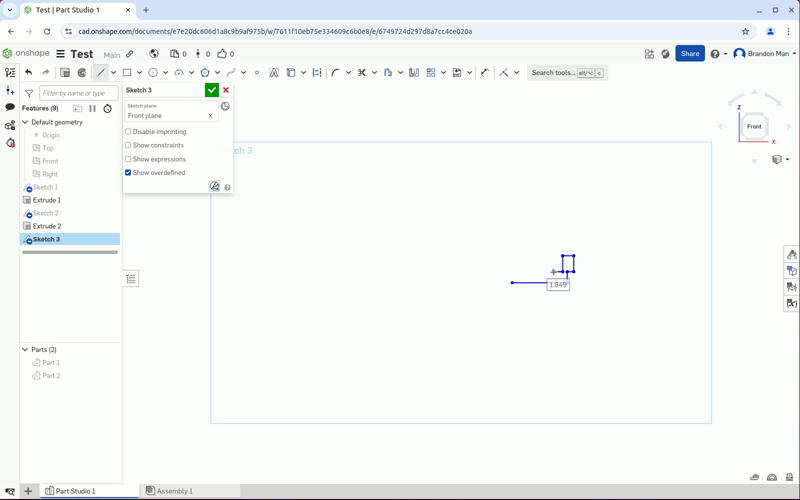
mouse_move(583, 271)
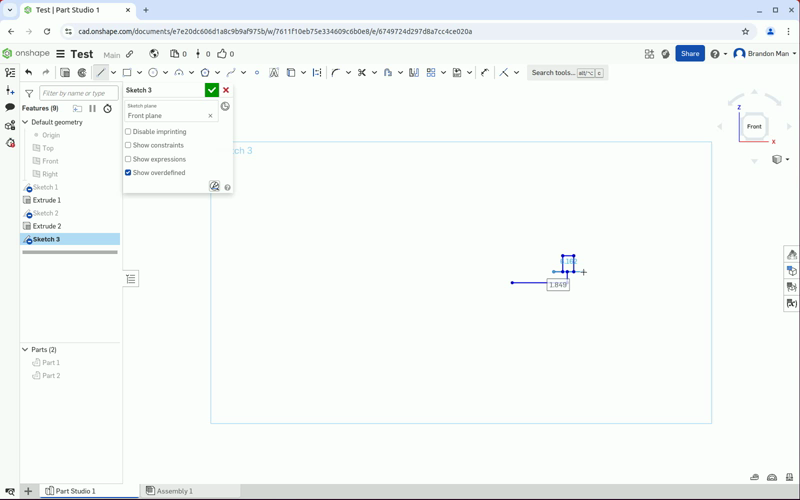
mouse_move(538, 271)
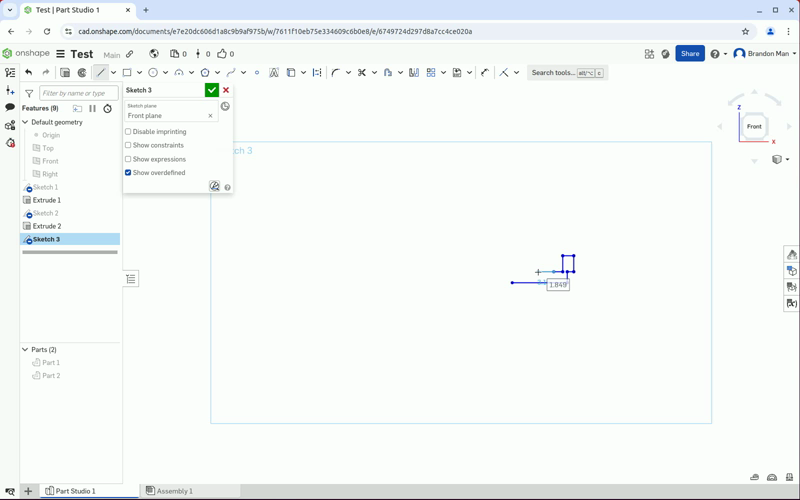
click(538, 271)
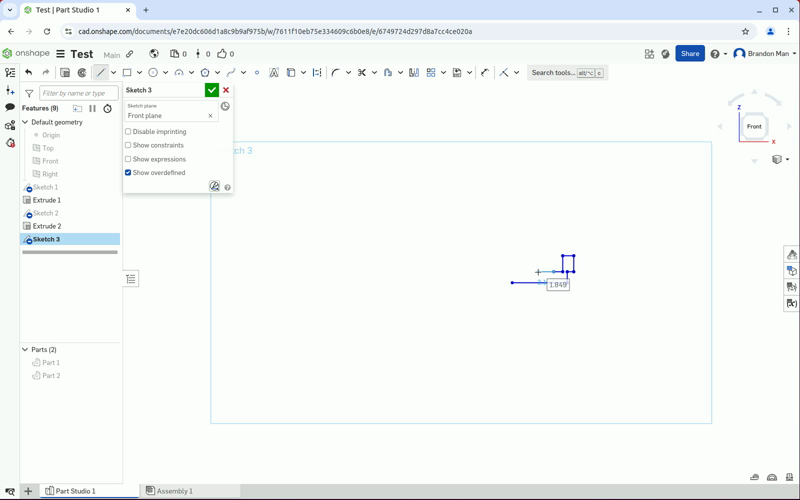
key_up(shift)
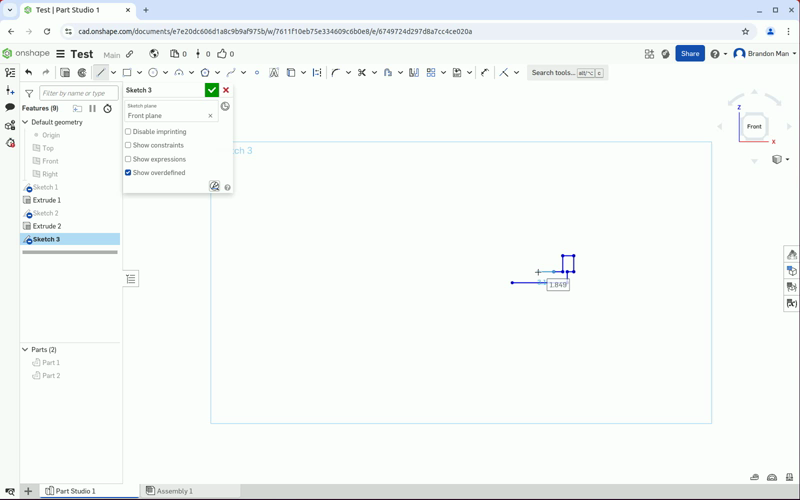
key_down(shift)
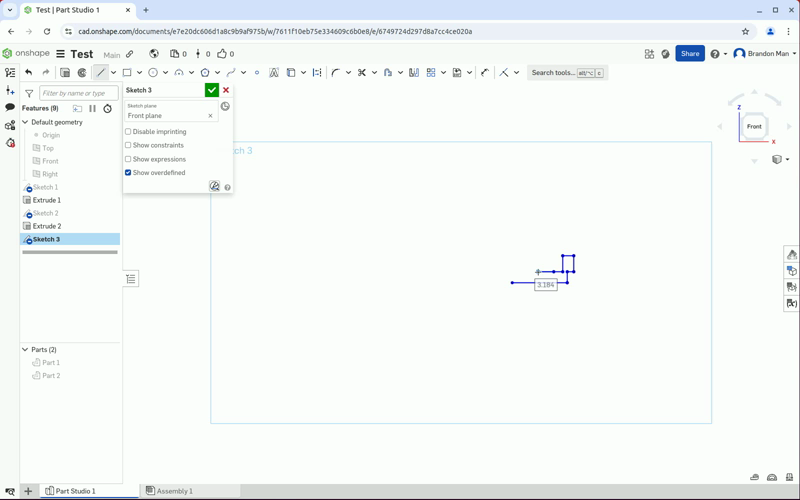
mouse_move(568, 271)
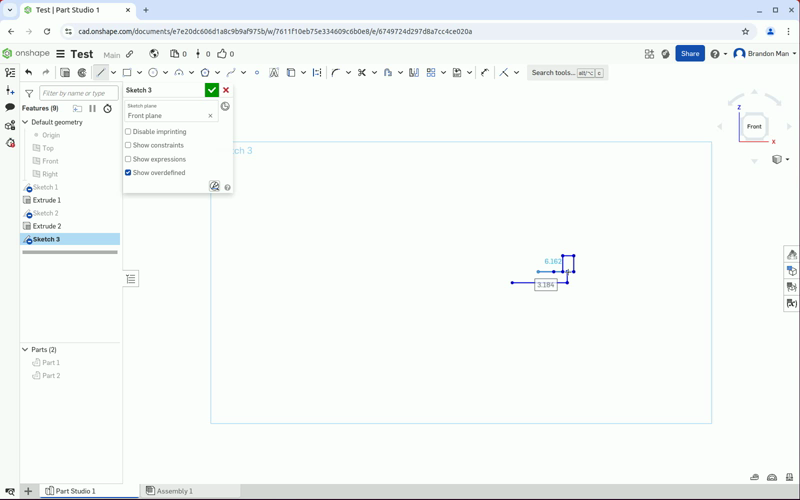
mouse_move(534, 271)
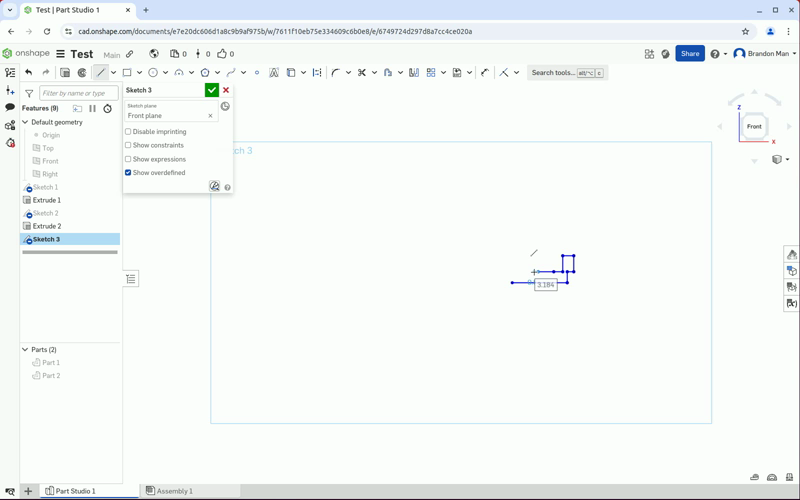
scroll(6)
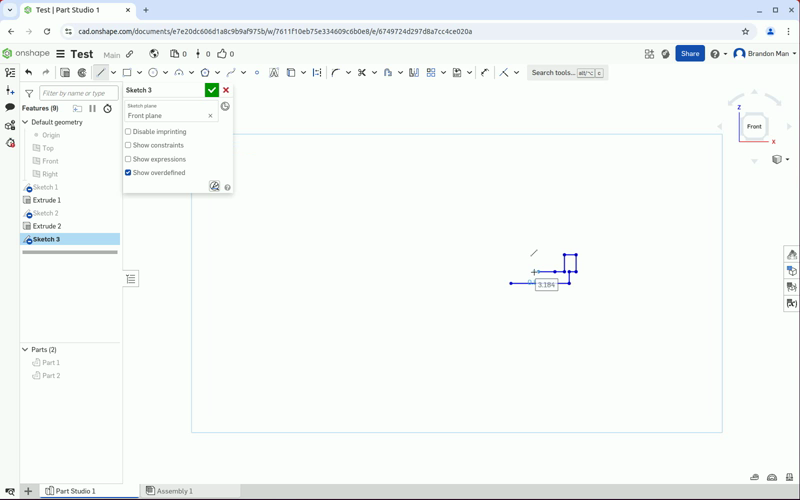
scroll(6)
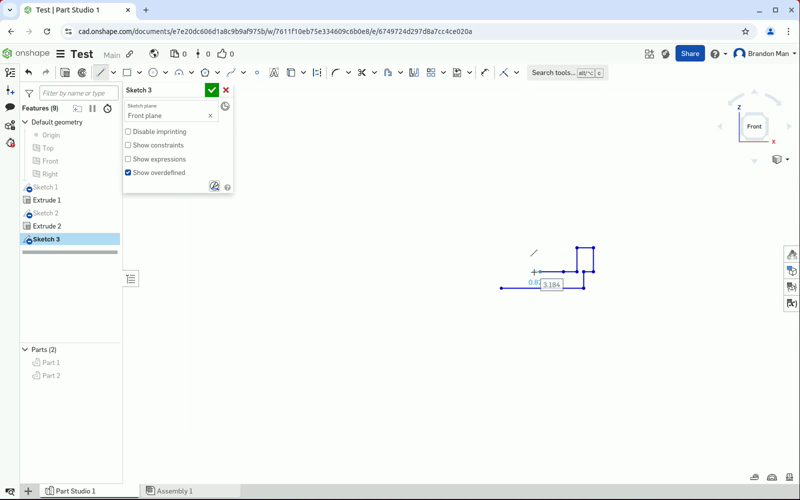
scroll(6)
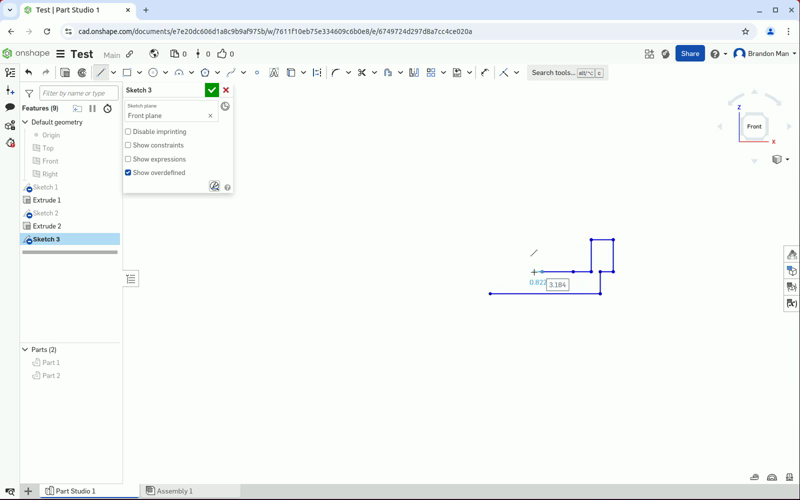
scroll(6)
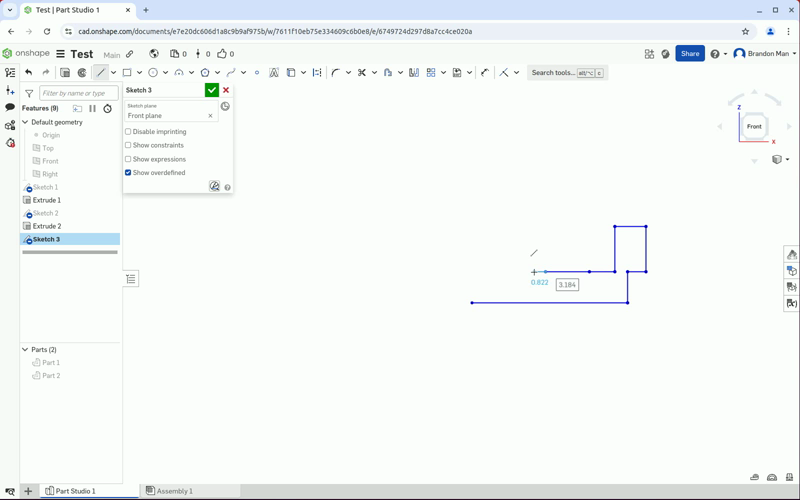
scroll(6)
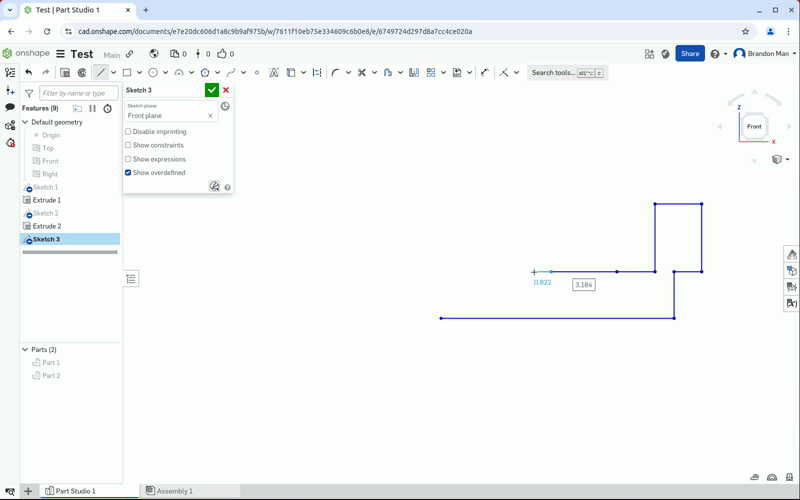
scroll(6)
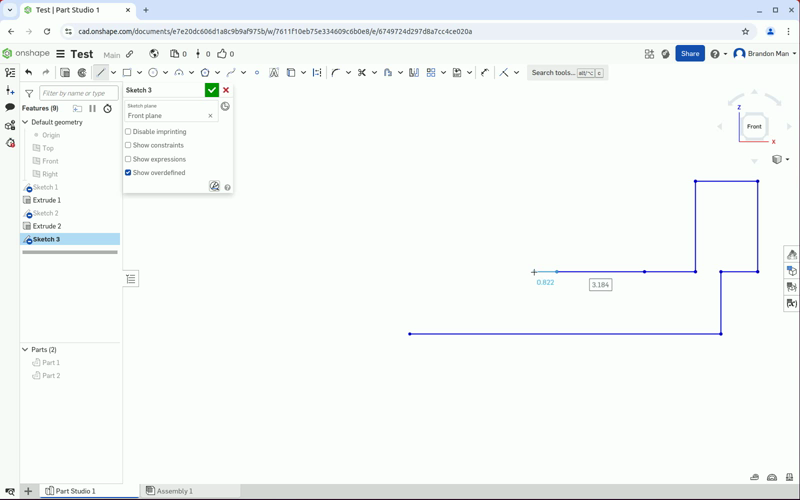
scroll(6)
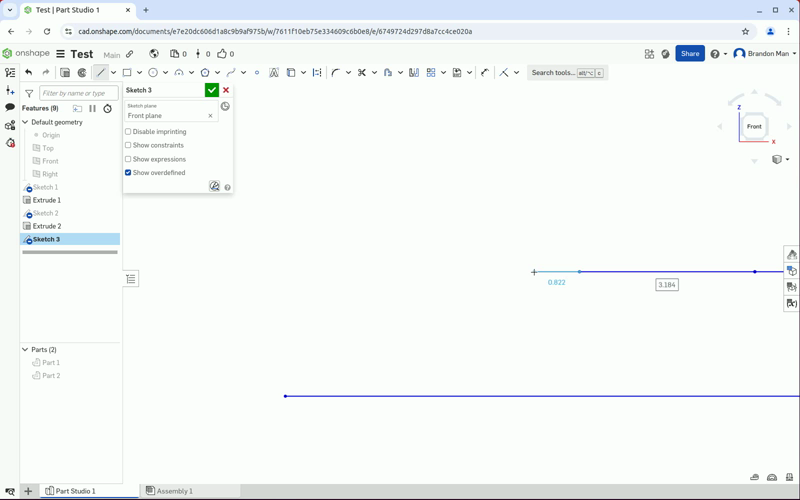
click(534, 271)
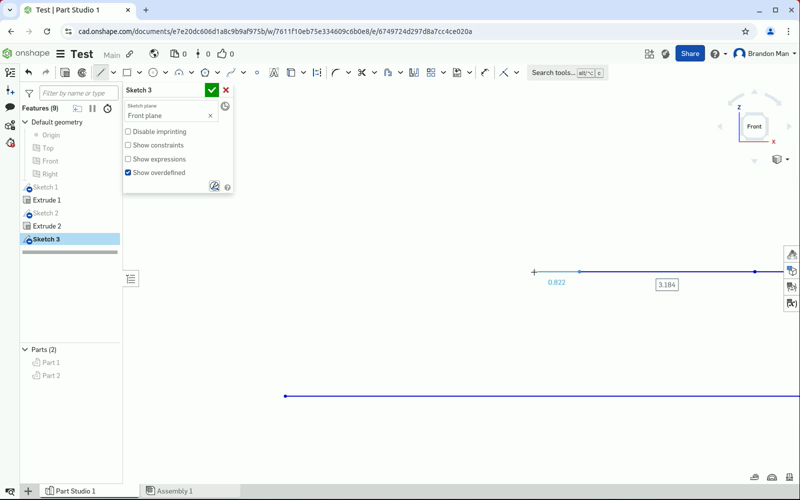
scroll(-6)
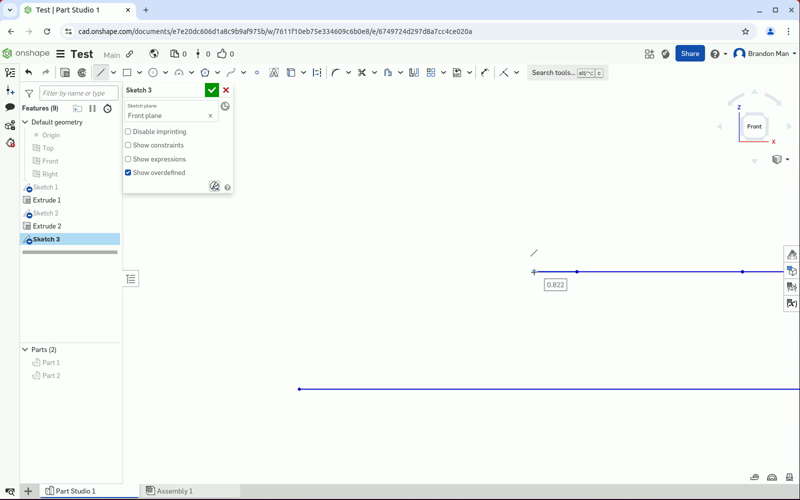
scroll(-6)
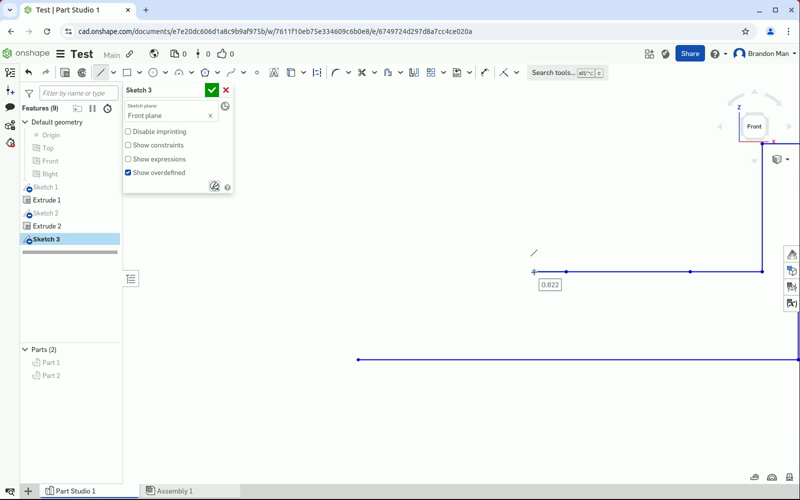
scroll(-6)
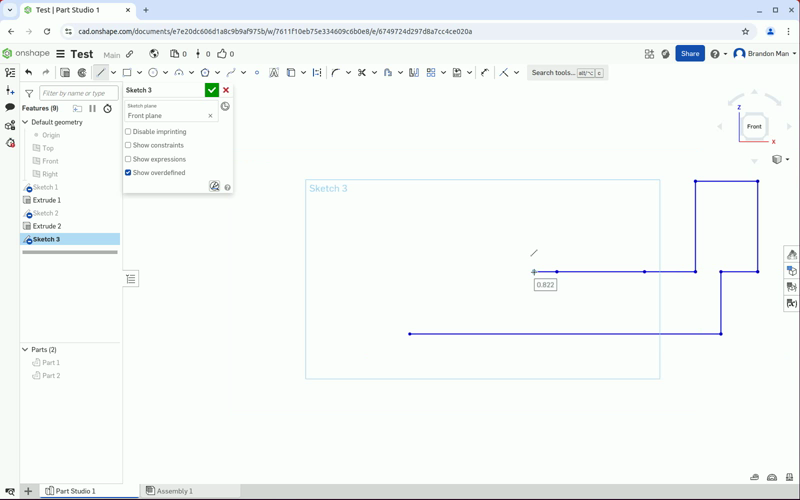
scroll(-6)
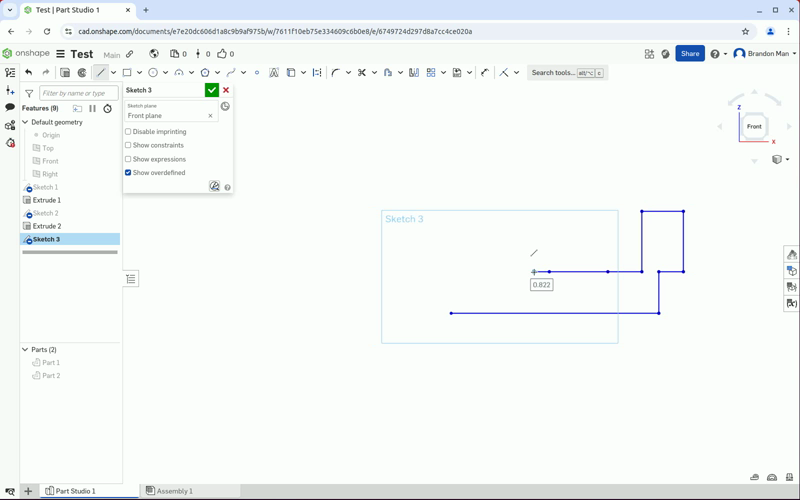
scroll(-6)
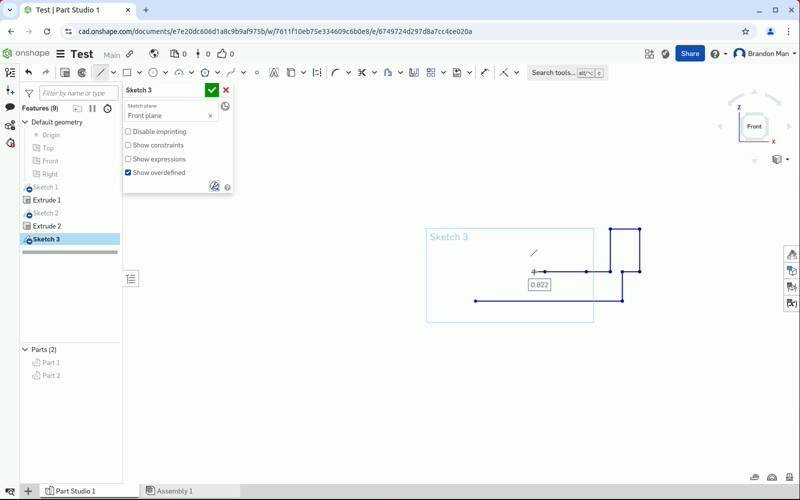
scroll(-6)
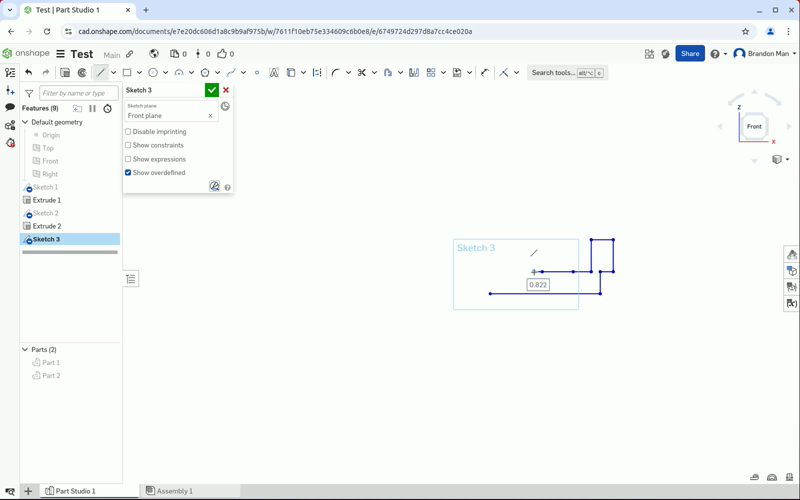
scroll(-6)
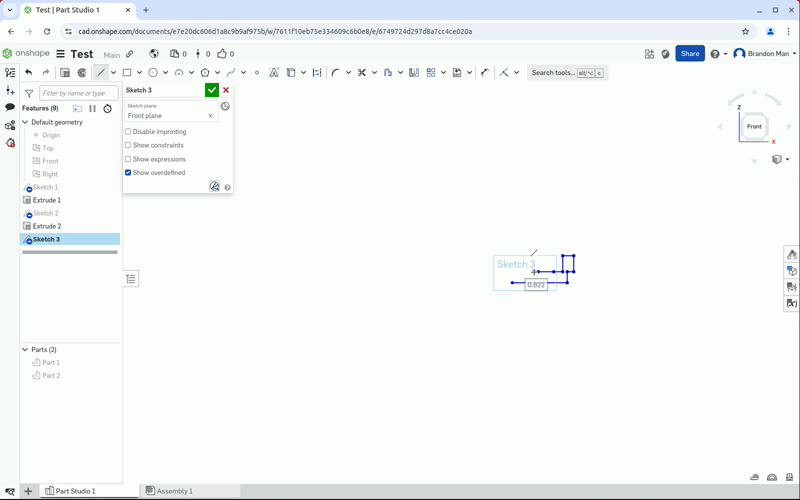
key_up(shift)
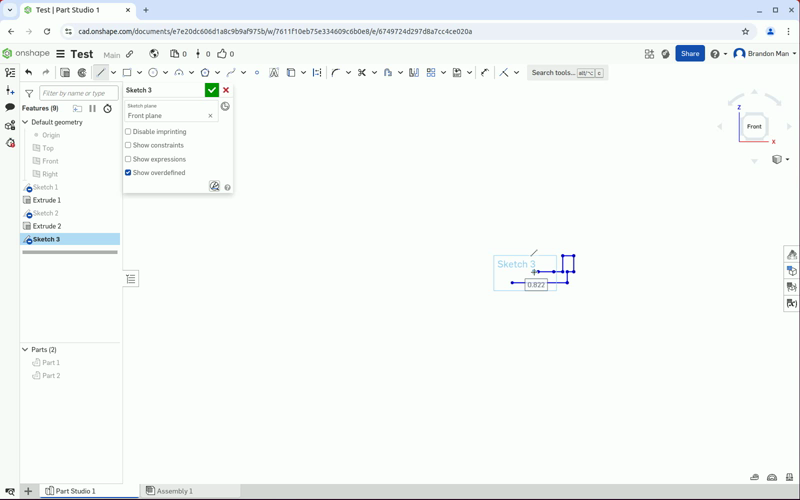
key_down(shift)
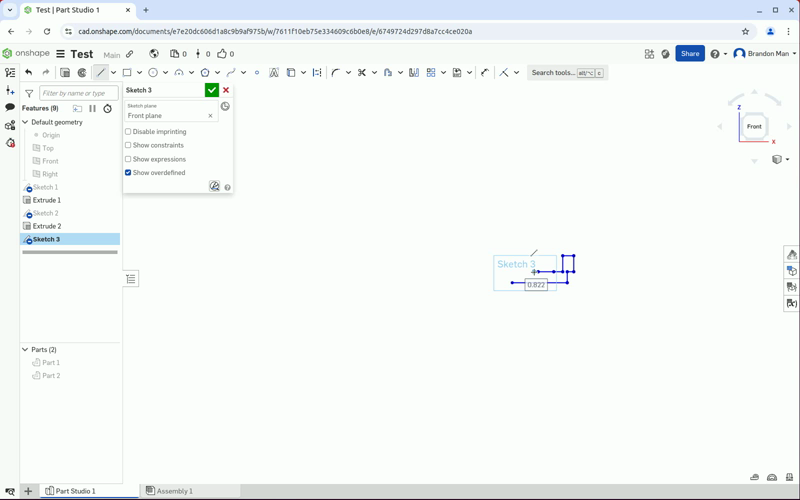
mouse_move(564, 271)
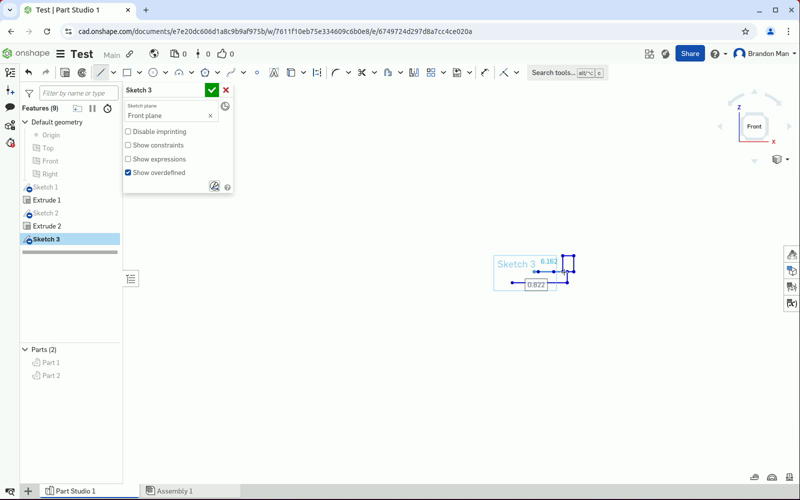
mouse_move(523, 271)
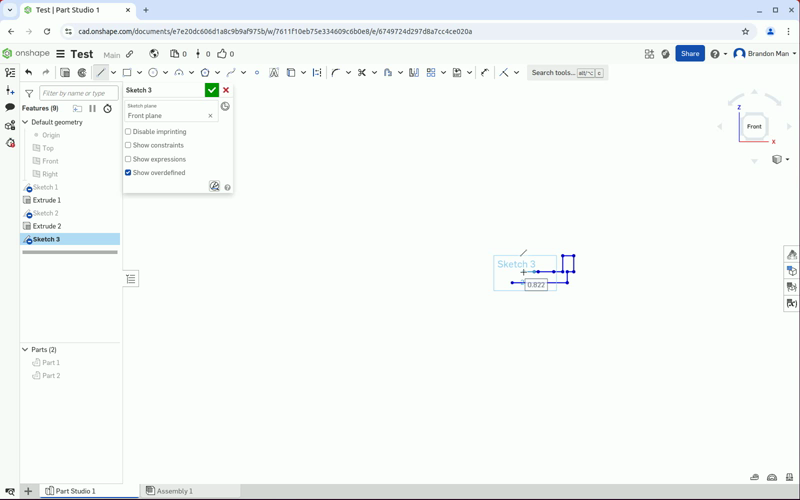
click(523, 271)
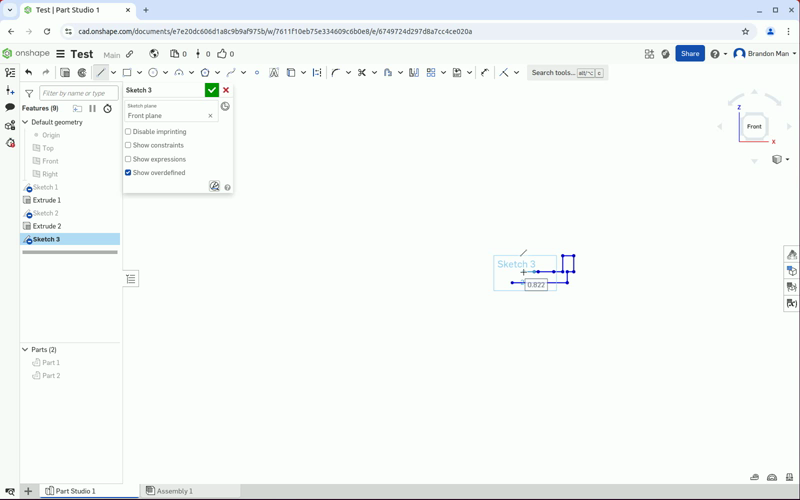
key_up(shift)
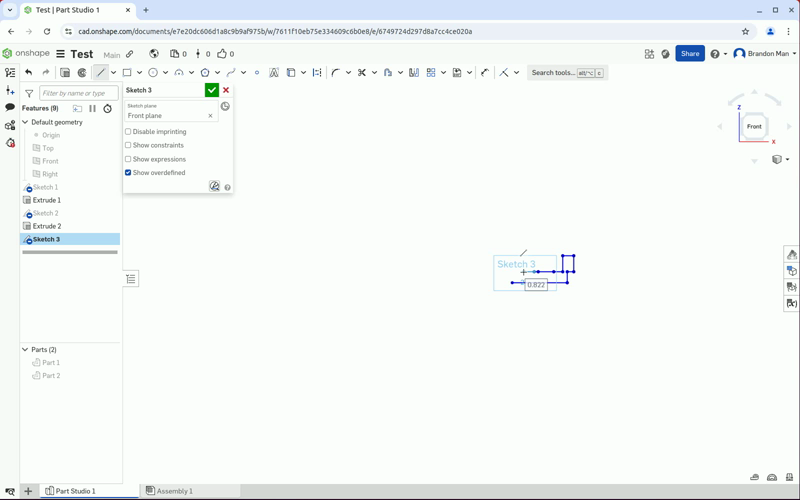
key_down(shift)
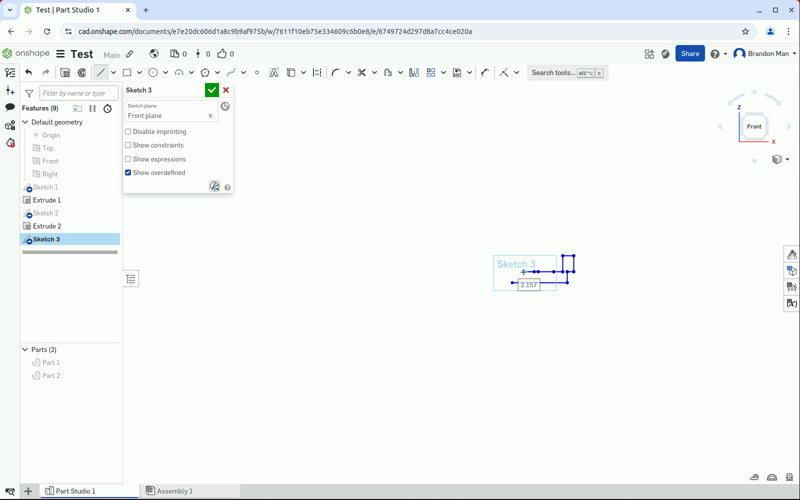
mouse_move(553, 271)
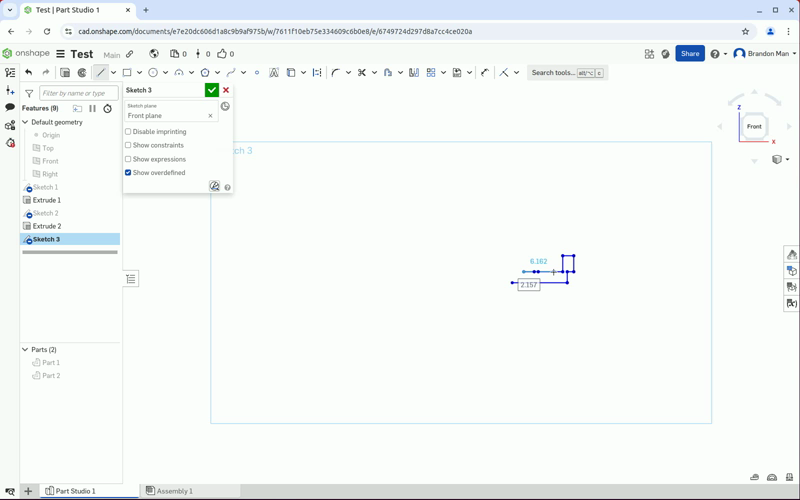
mouse_move(523, 266)
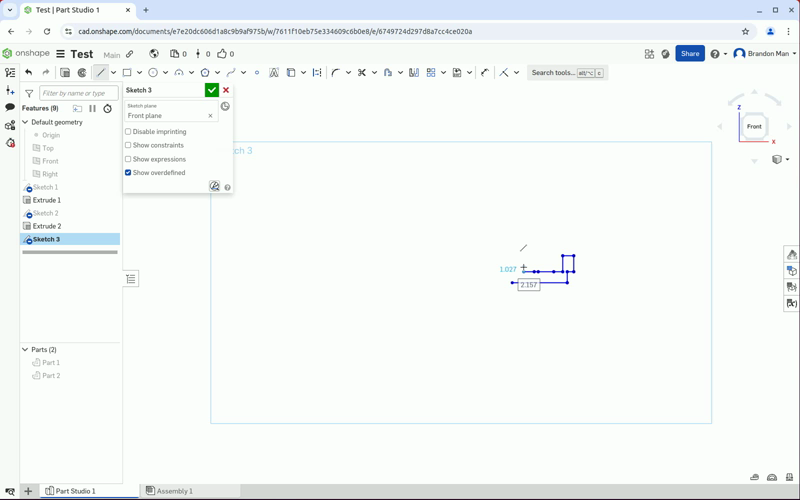
scroll(6)
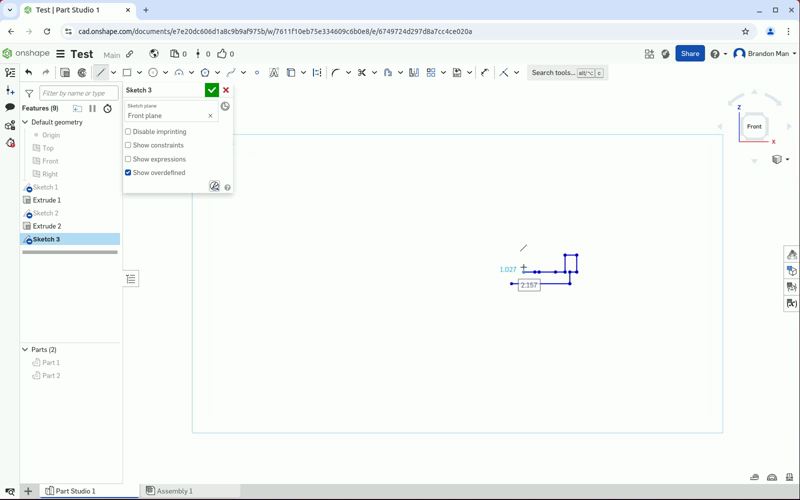
scroll(6)
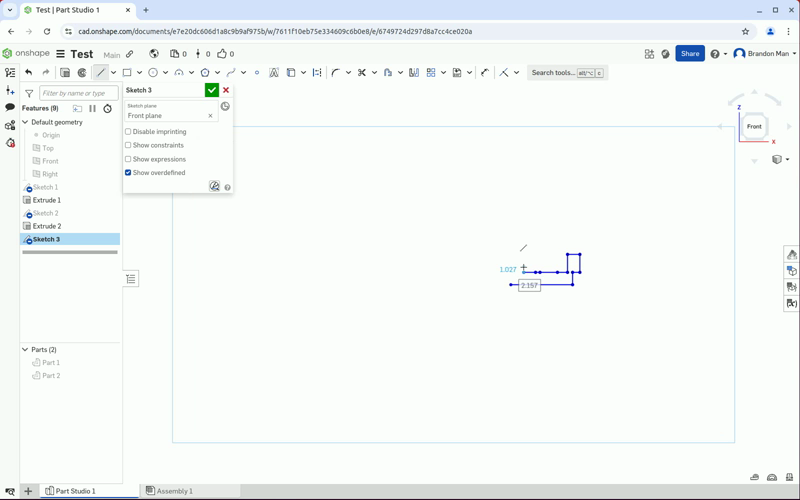
scroll(6)
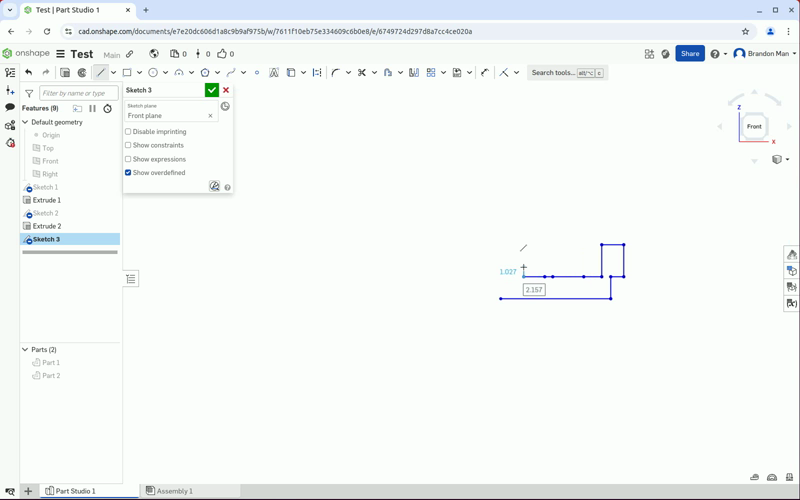
scroll(6)
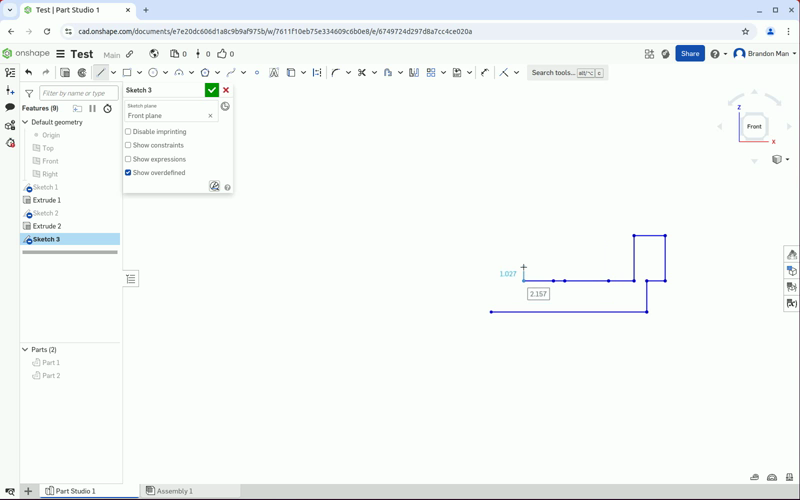
scroll(6)
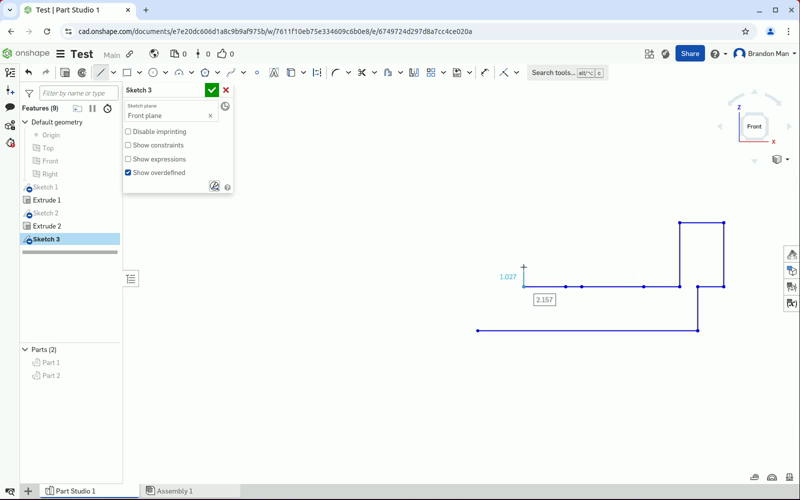
scroll(6)
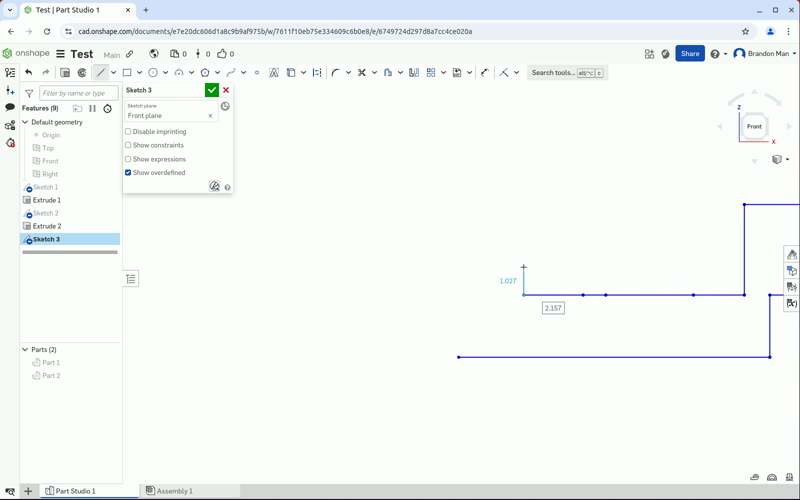
scroll(6)
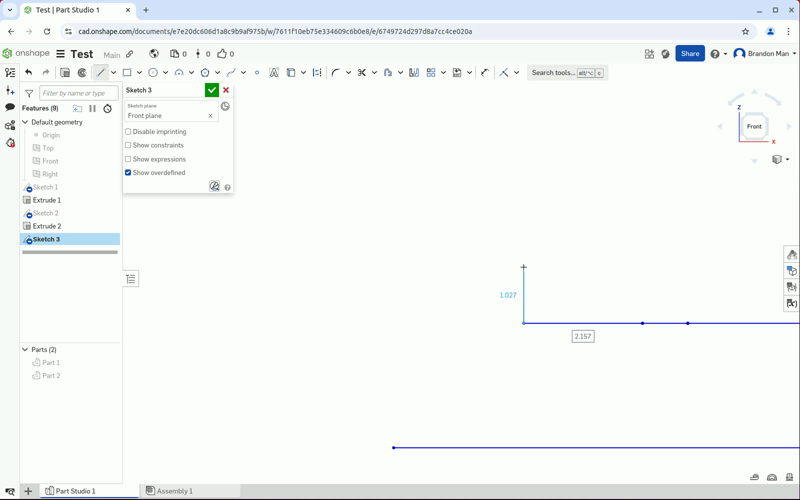
click(523, 266)
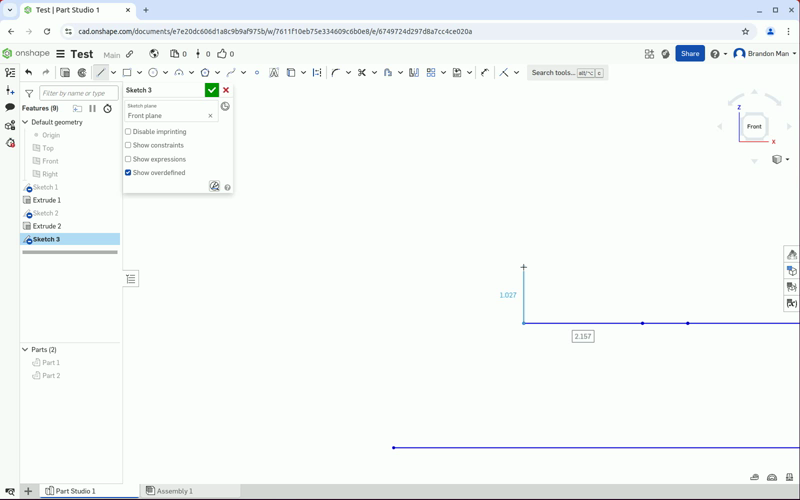
scroll(-6)
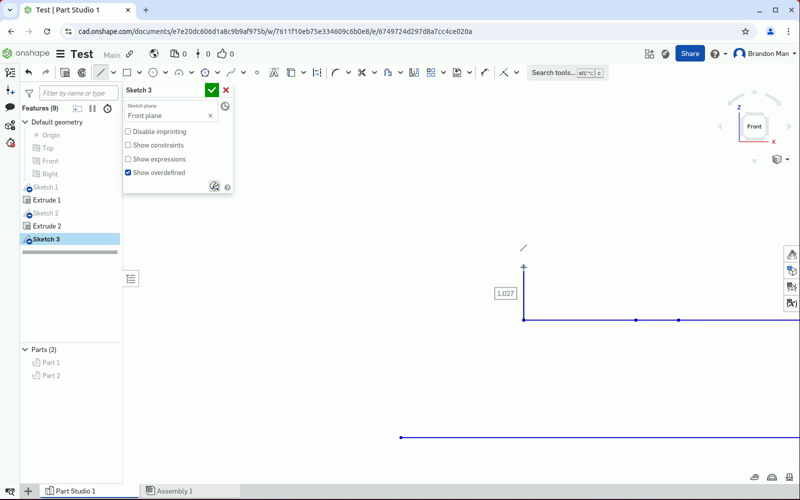
scroll(-6)
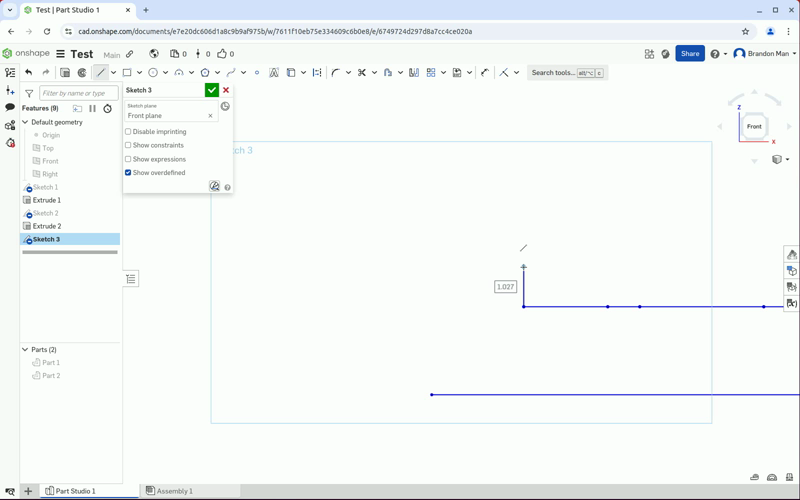
scroll(-6)
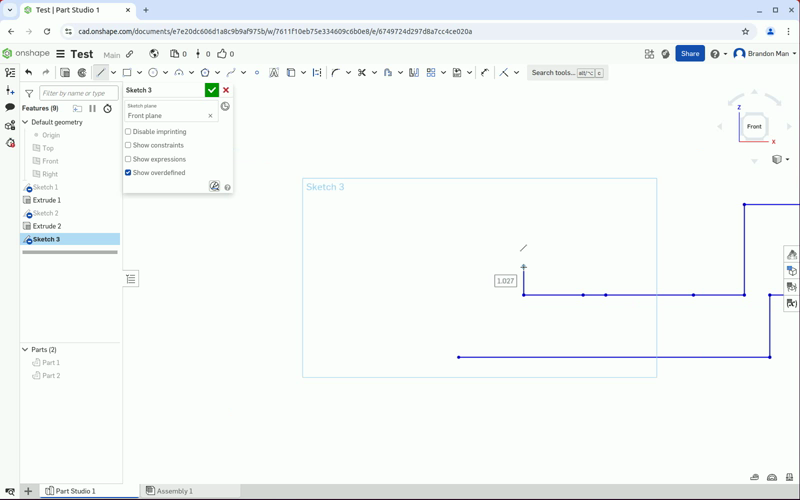
scroll(-6)
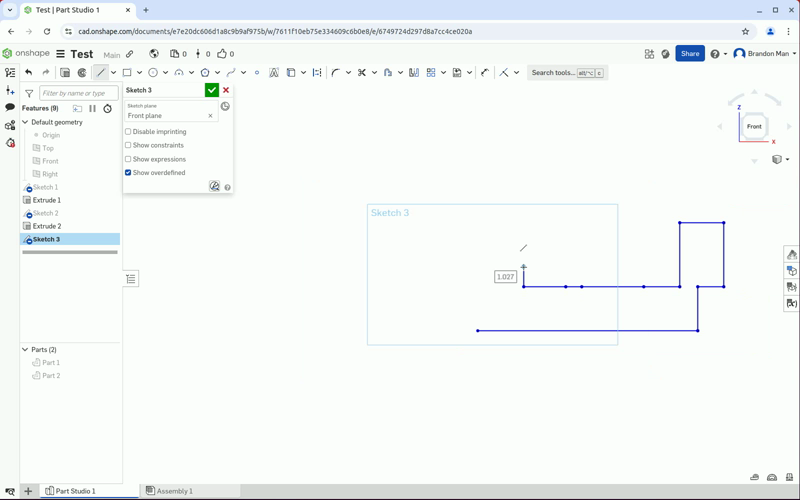
scroll(-6)
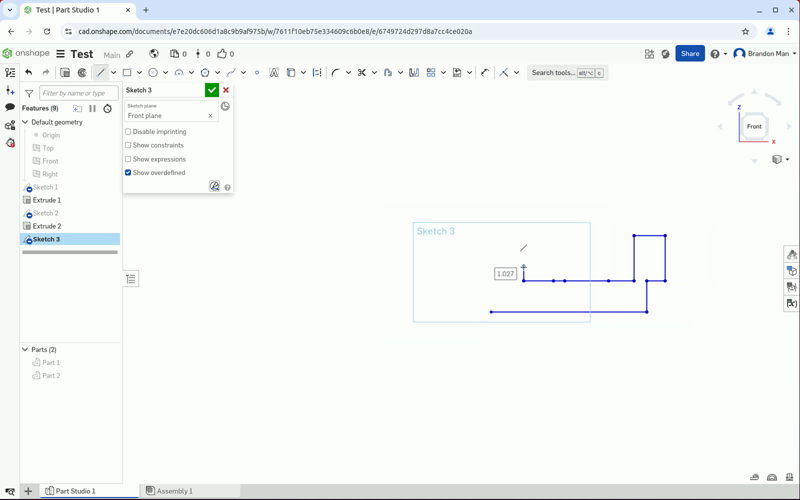
scroll(-6)
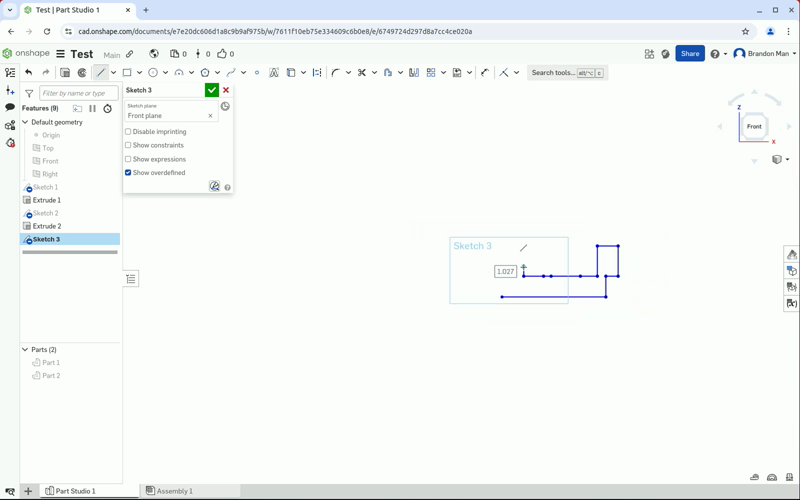
scroll(-6)
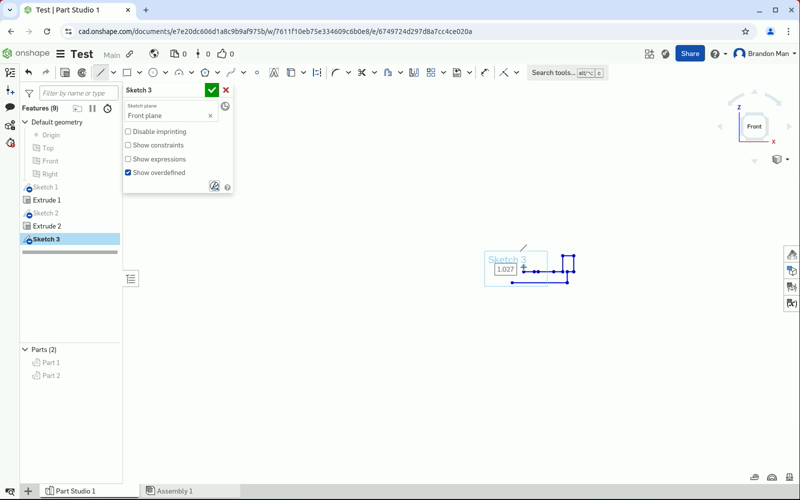
key_up(shift)
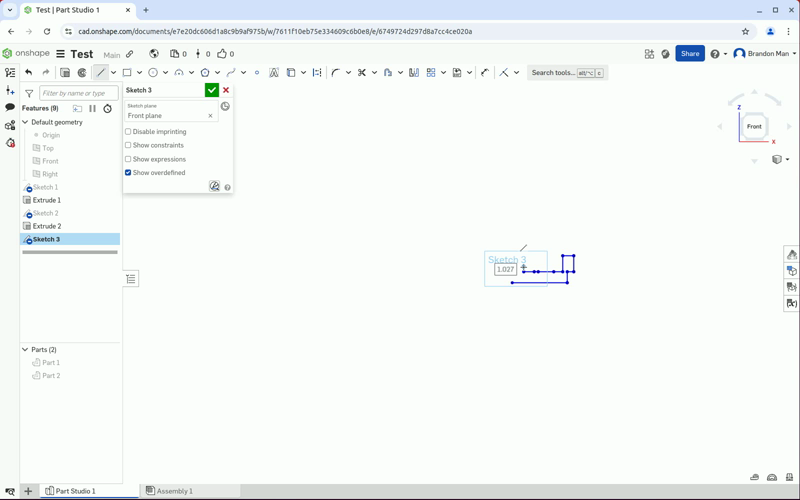
key_down(shift)
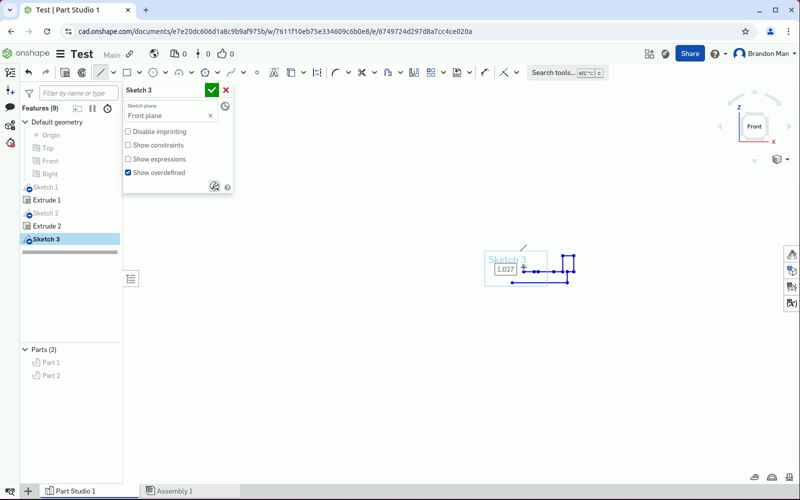
mouse_move(553, 266)
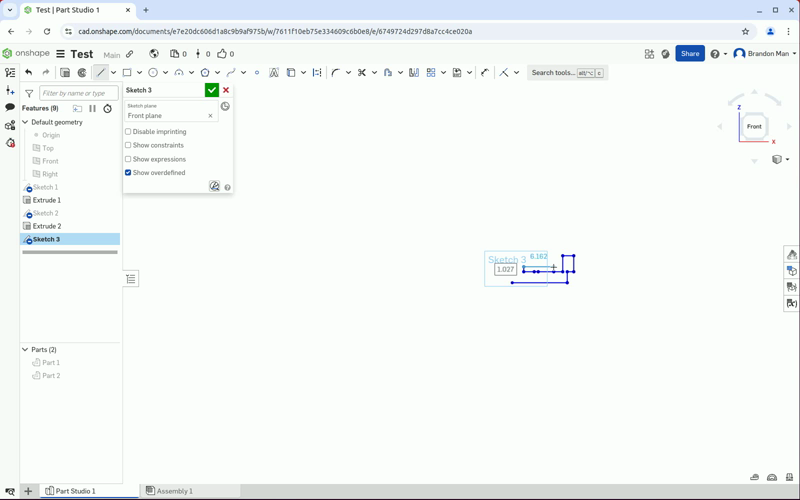
mouse_move(523, 261)
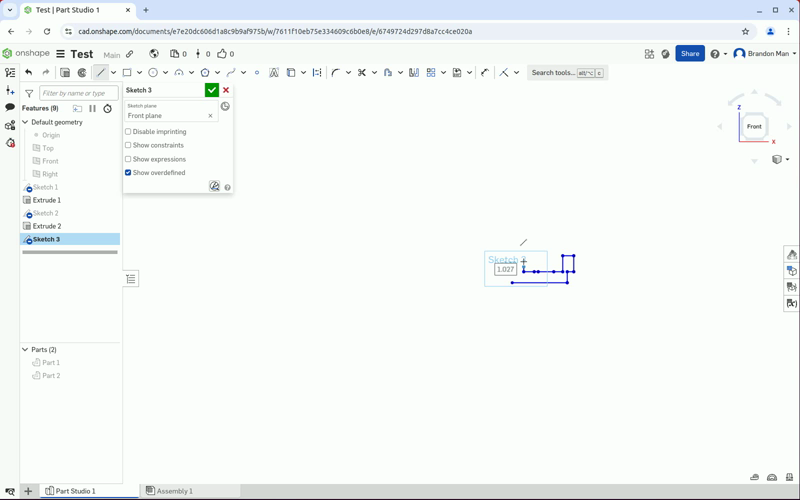
scroll(6)
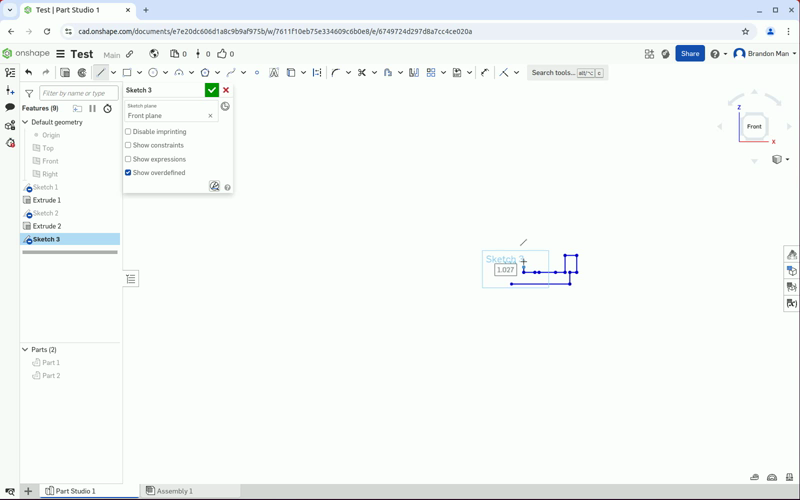
scroll(6)
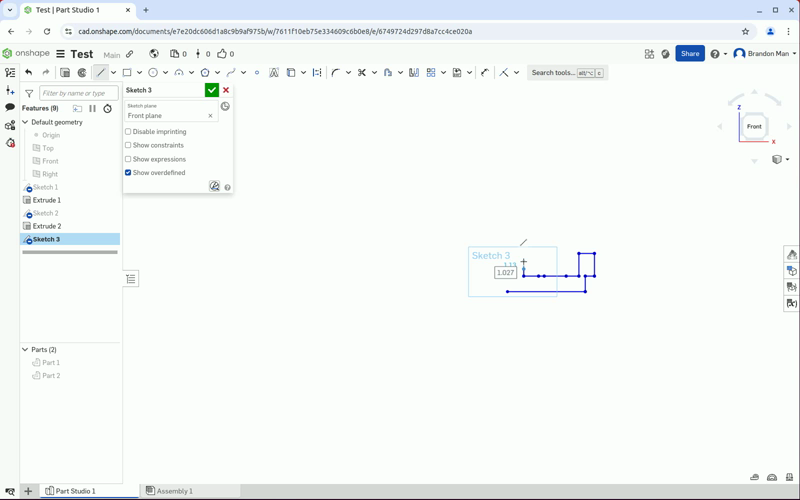
scroll(6)
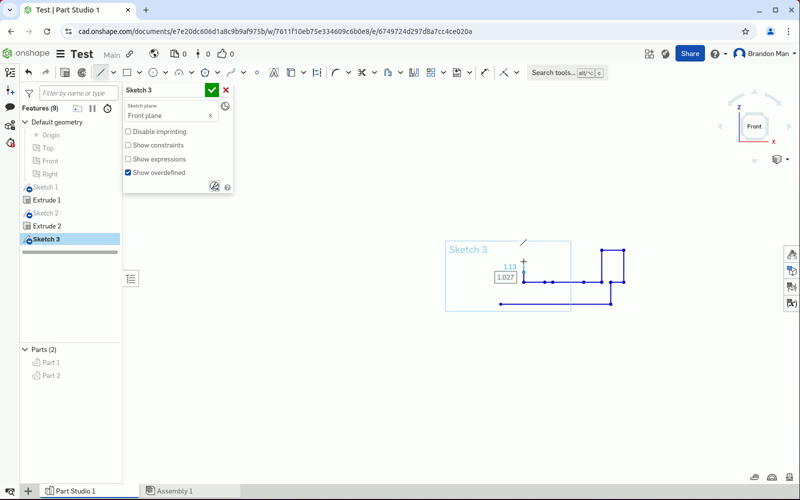
scroll(6)
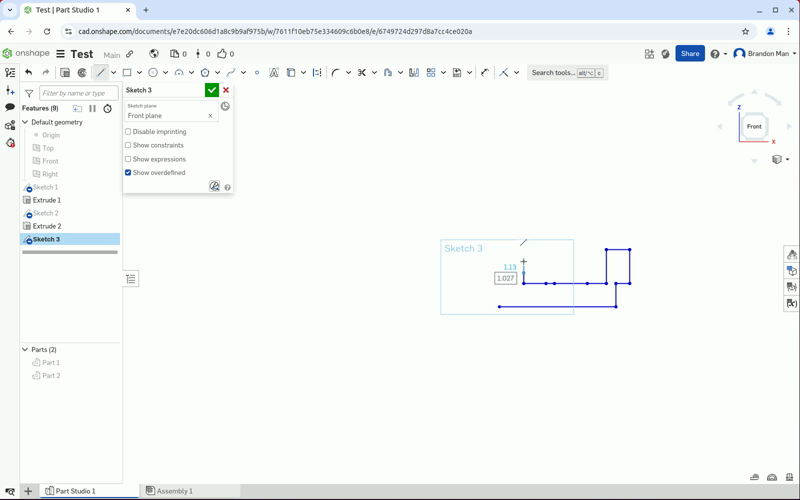
scroll(6)
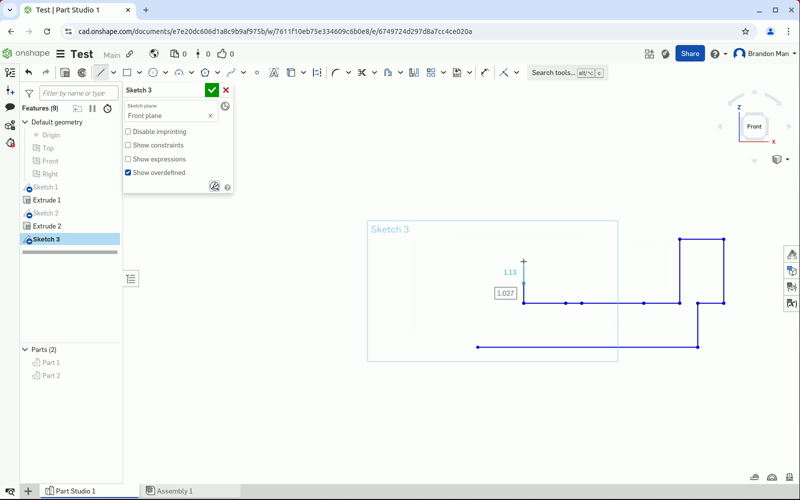
scroll(6)
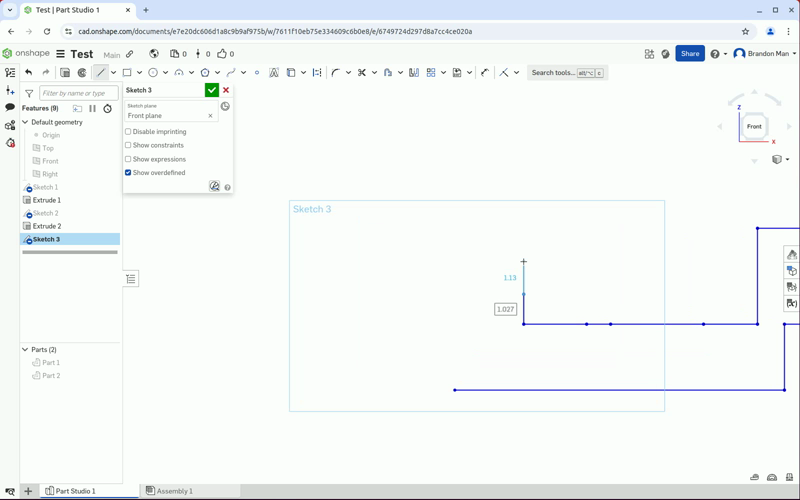
scroll(6)
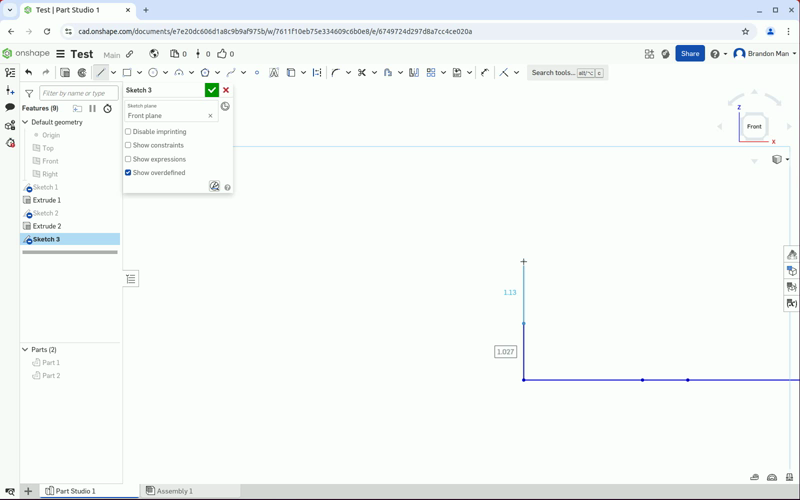
click(523, 261)
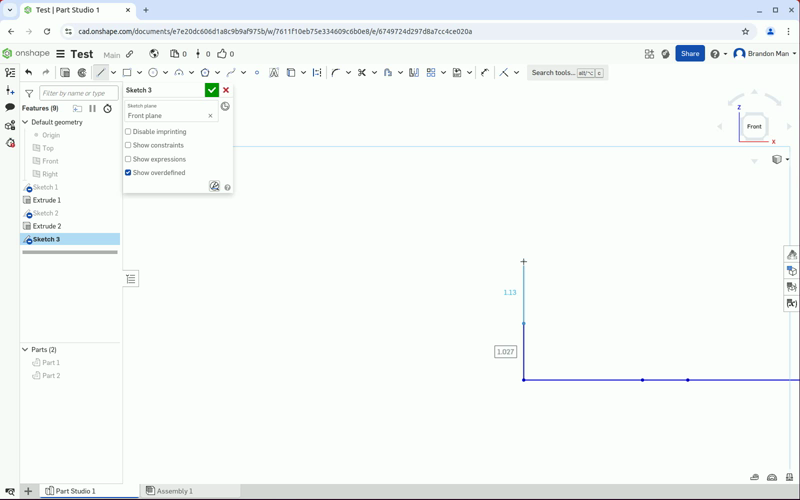
scroll(-6)
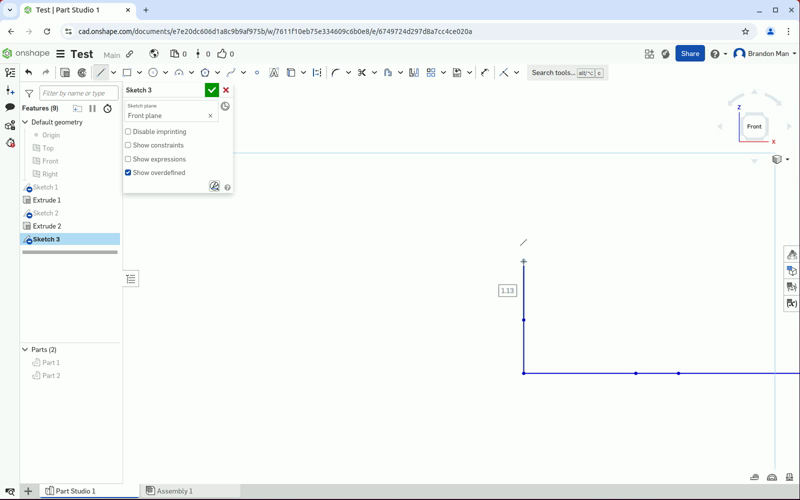
scroll(-6)
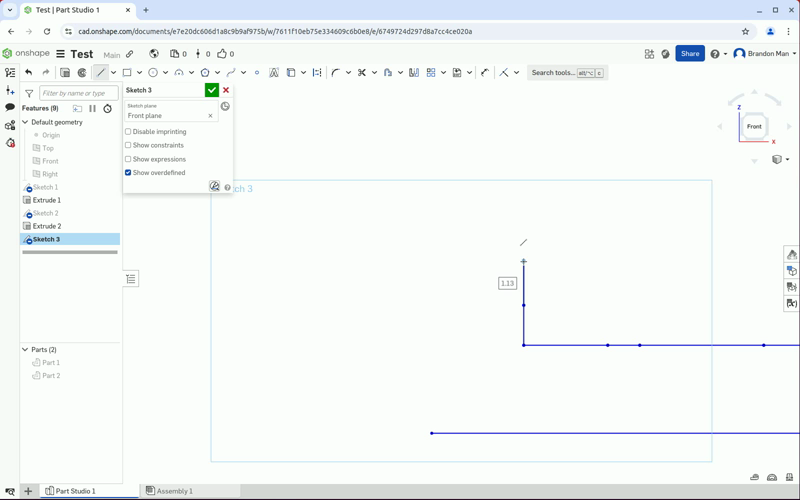
scroll(-6)
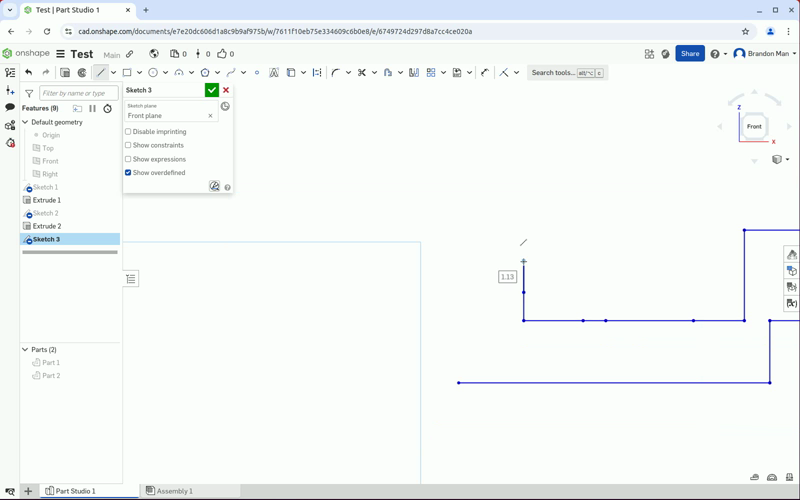
scroll(-6)
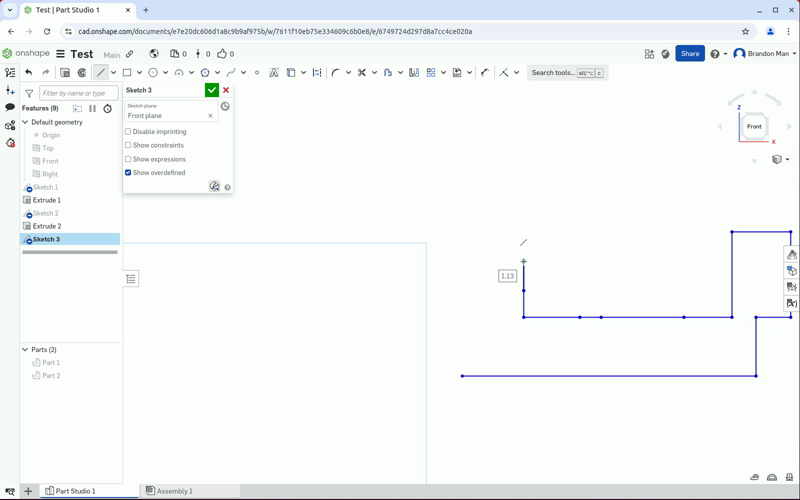
scroll(-6)
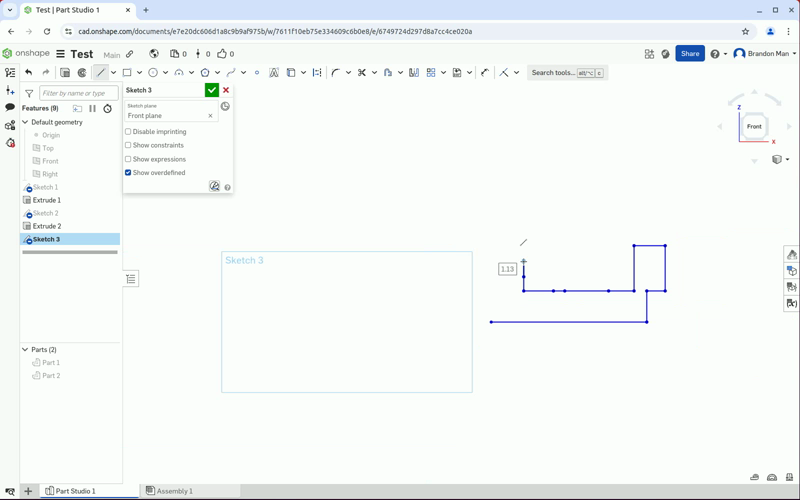
scroll(-6)
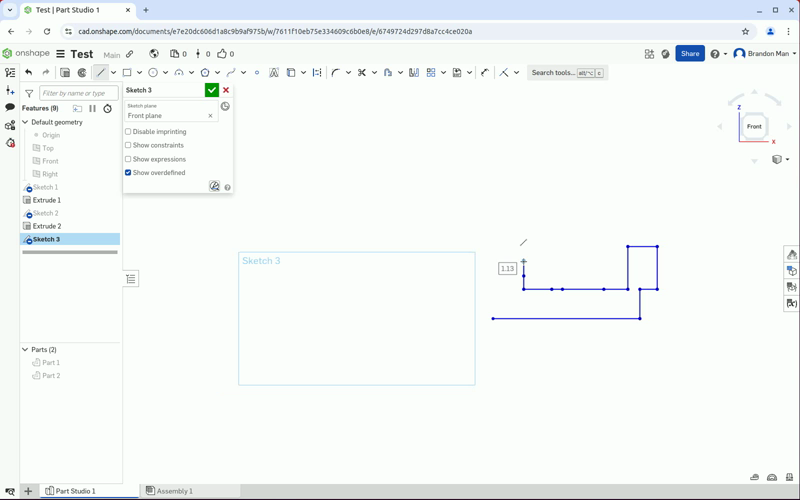
scroll(-6)
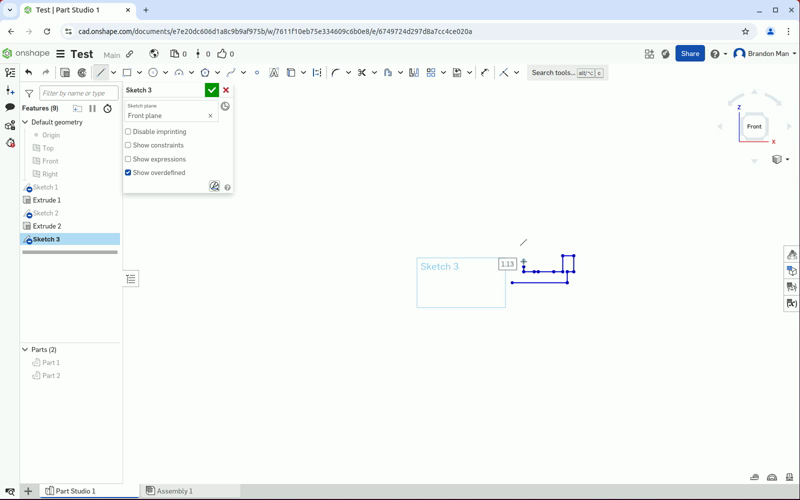
key_up(shift)
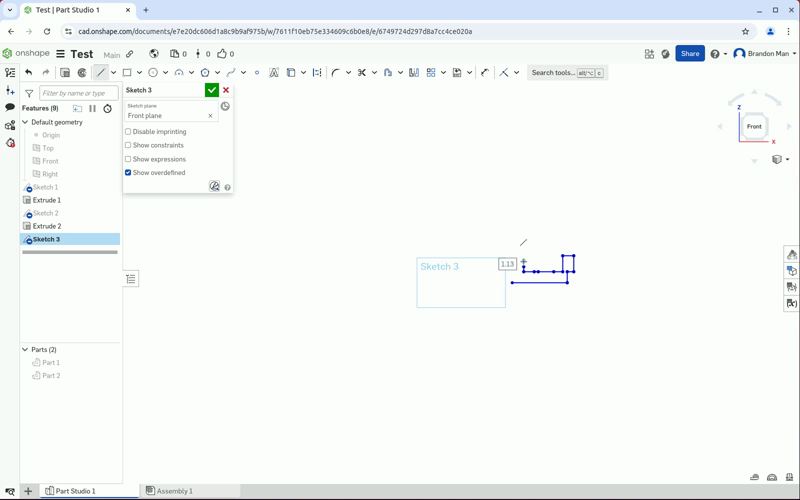
key_down(shift)
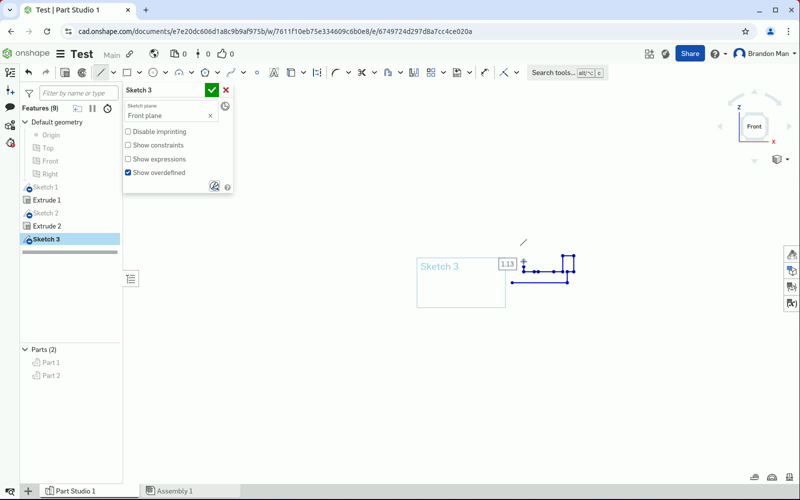
mouse_move(553, 261)
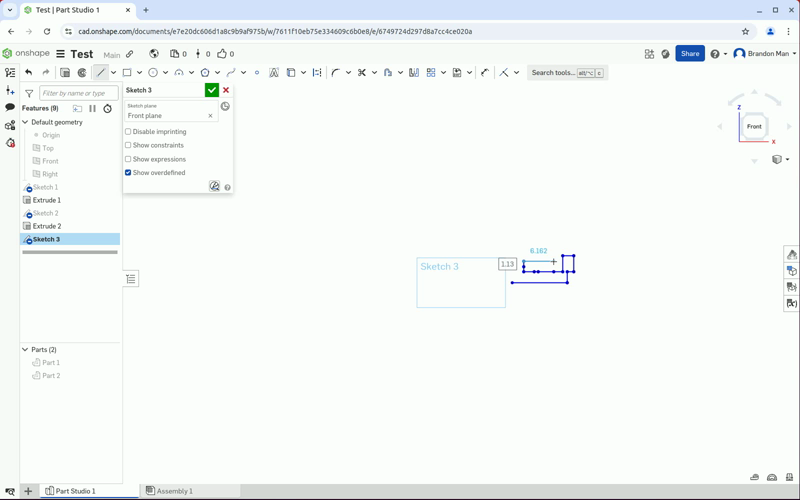
mouse_move(512, 261)
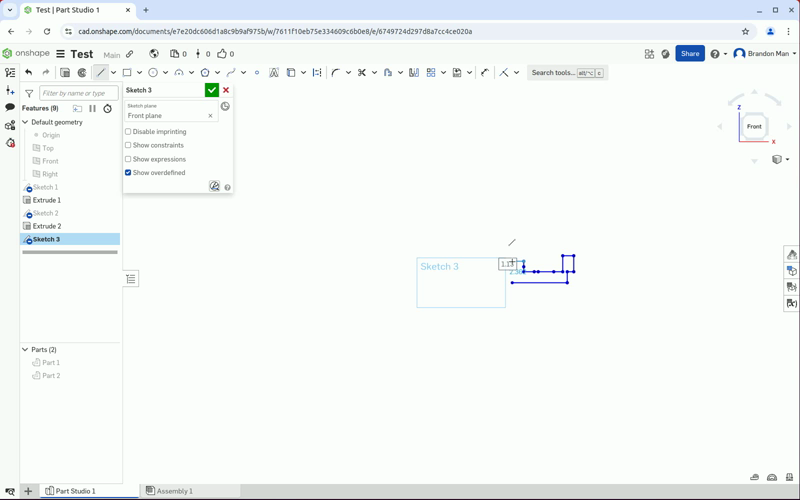
click(512, 261)
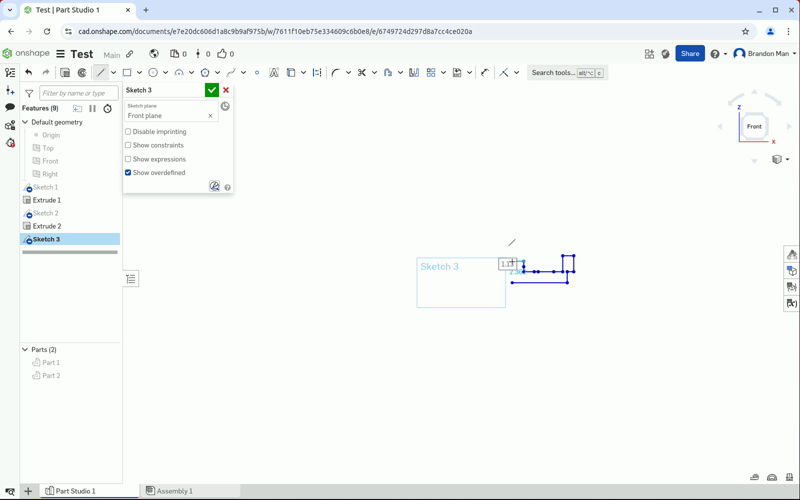
key_up(shift)
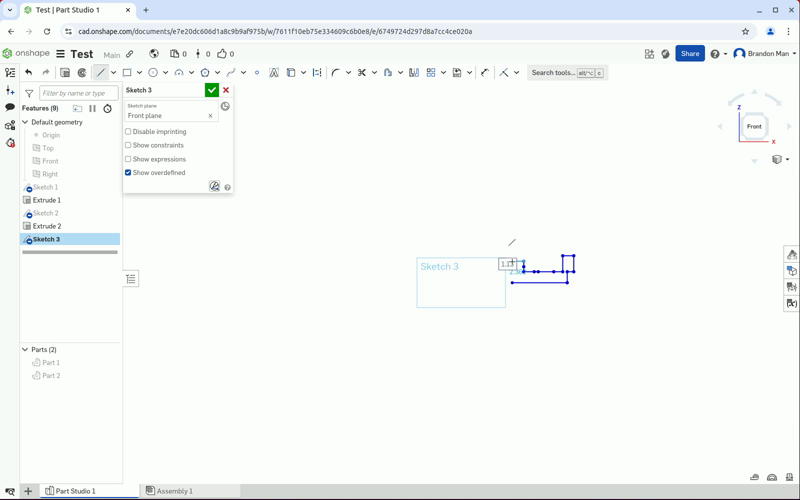
mouse_move(542, 261)
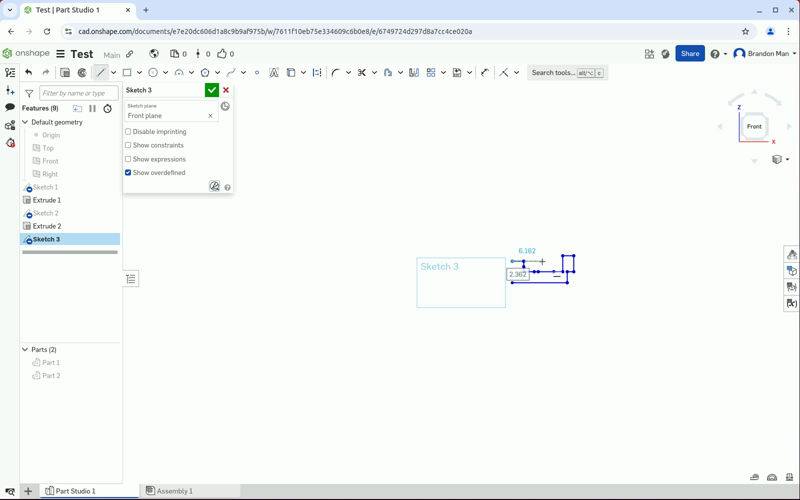
key_down(shift)
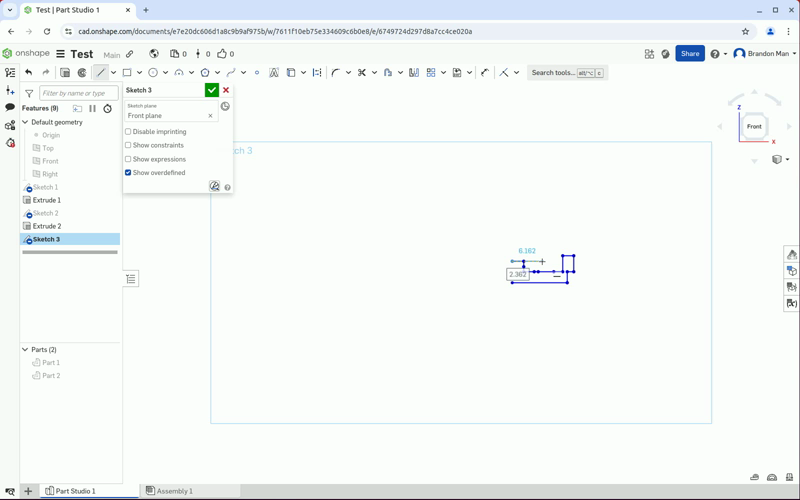
mouse_move(512, 282)
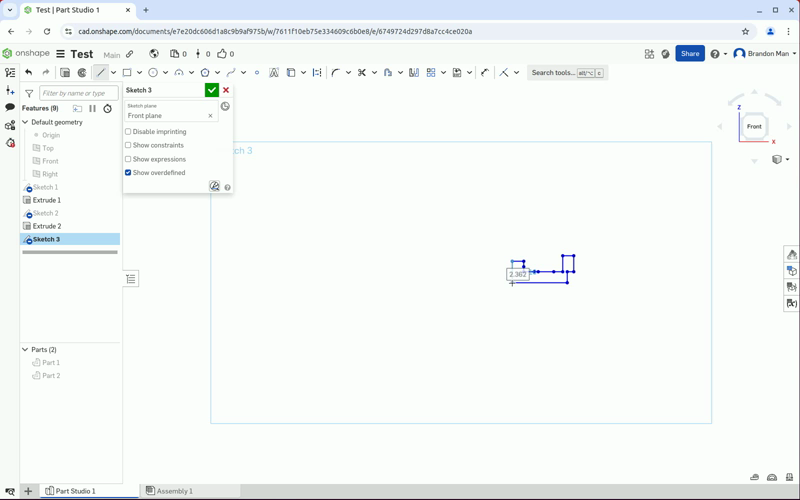
key_up(shift)
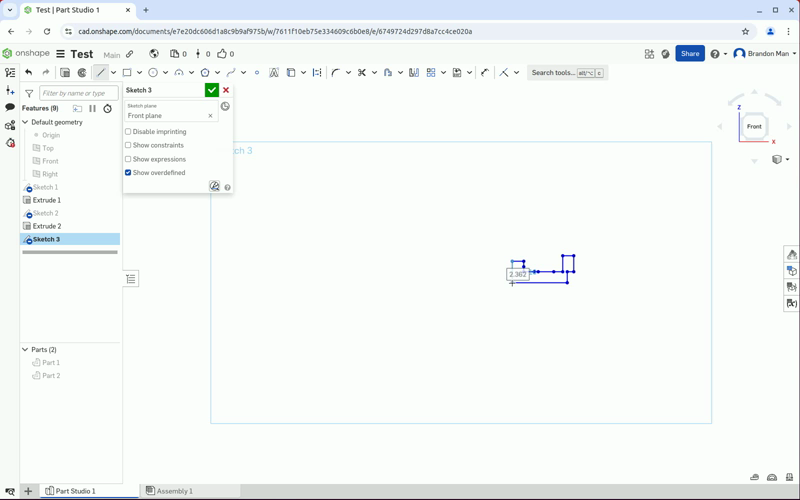
click(512, 282)
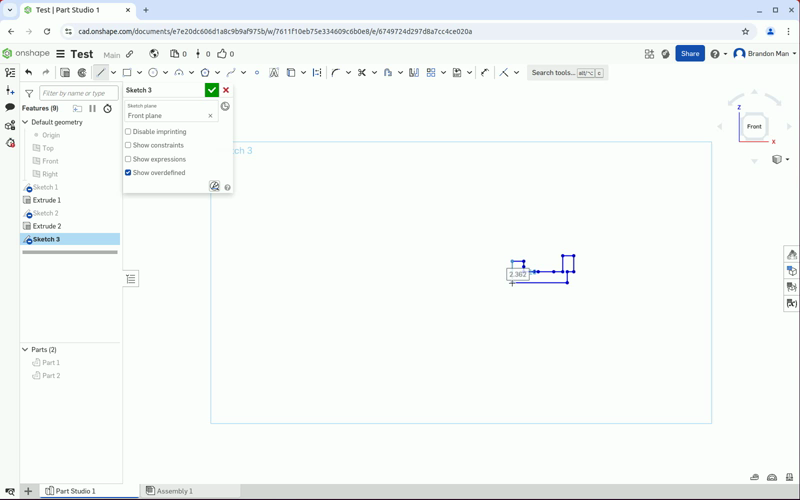
key(esc)
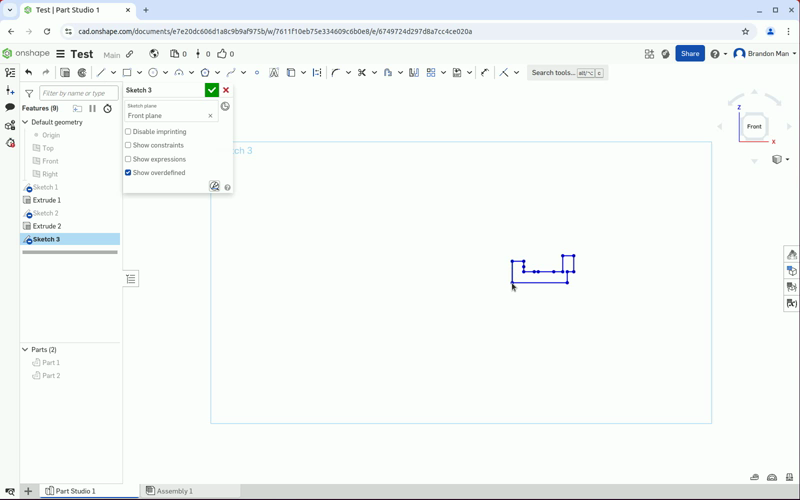
mouse_move(514, 265)
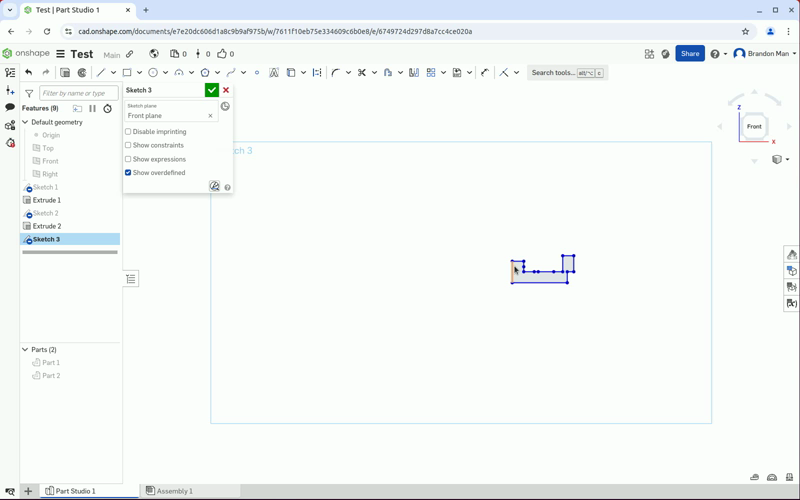
scroll(6)
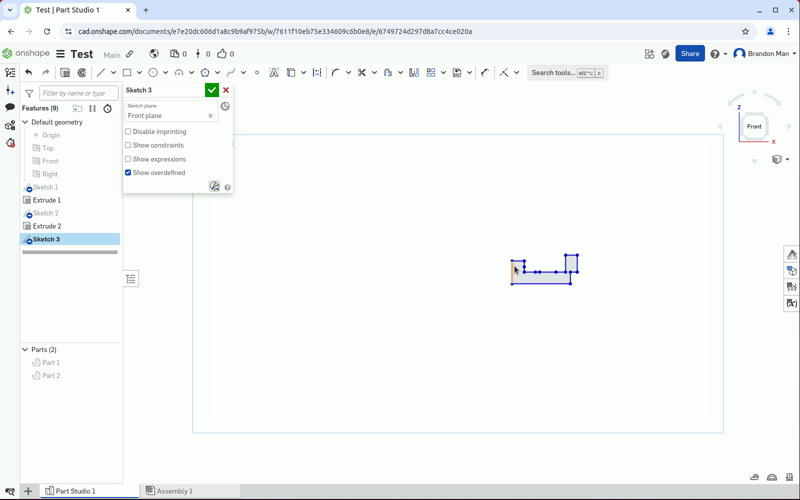
scroll(6)
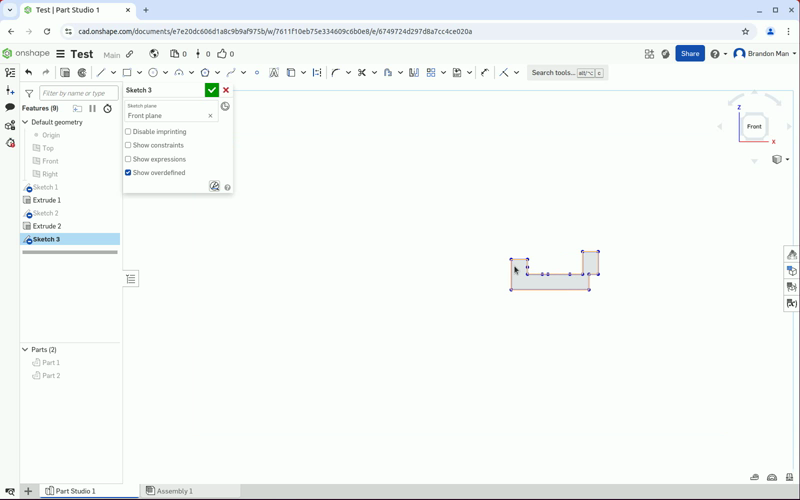
scroll(6)
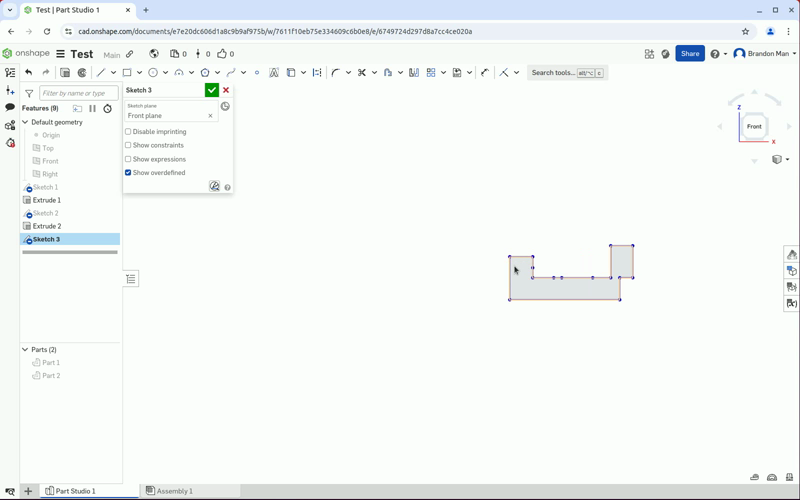
scroll(6)
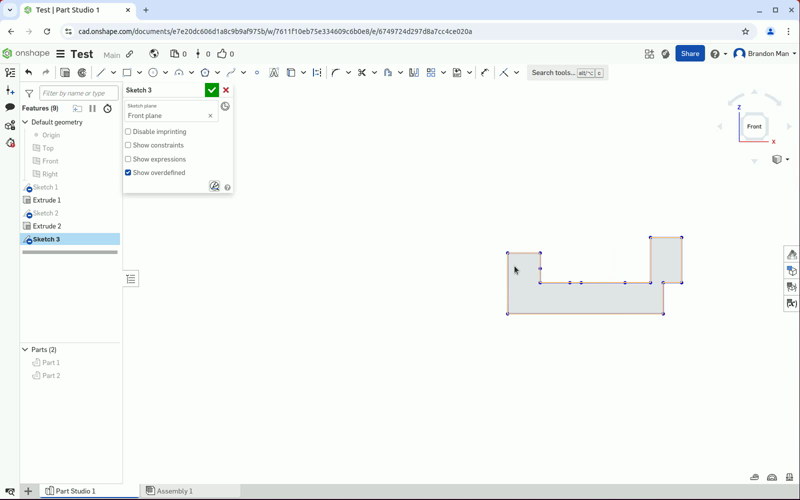
scroll(6)
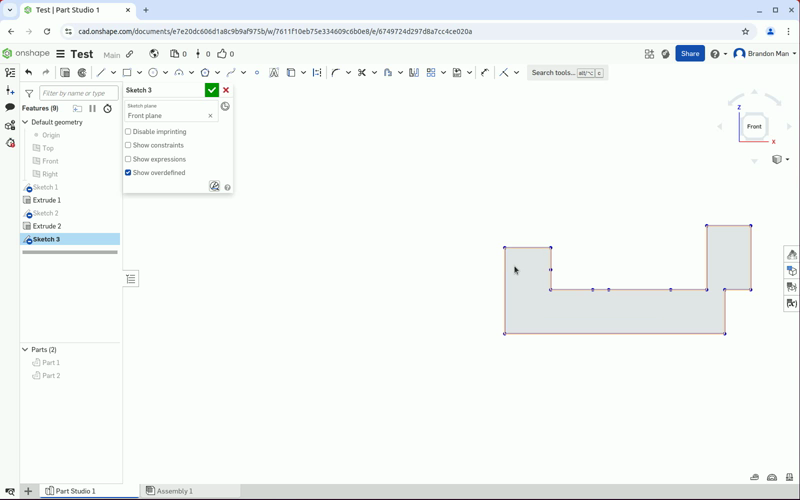
scroll(6)
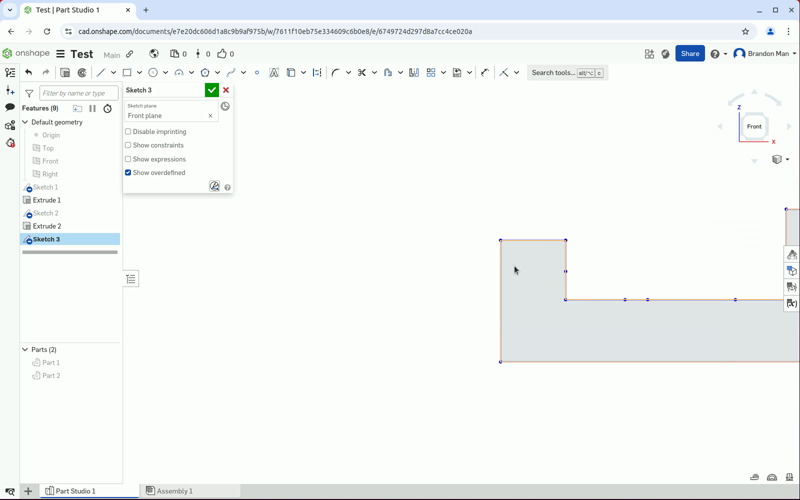
scroll(6)
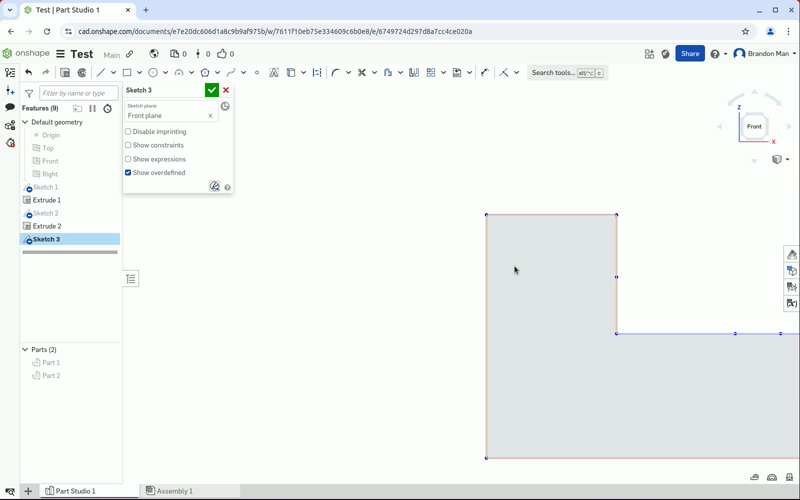
click(514, 265)
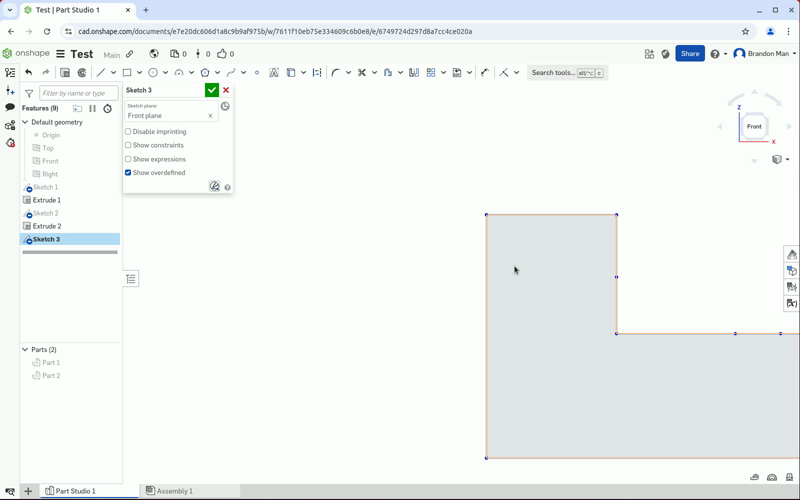
scroll(-6)
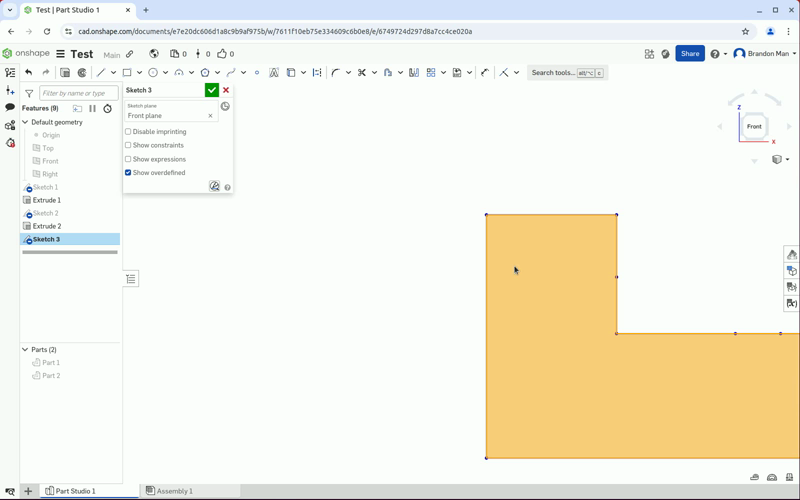
scroll(-6)
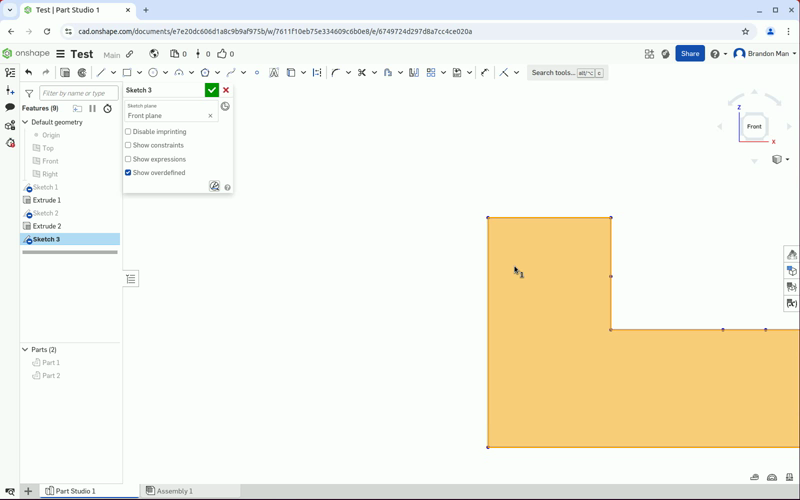
scroll(-6)
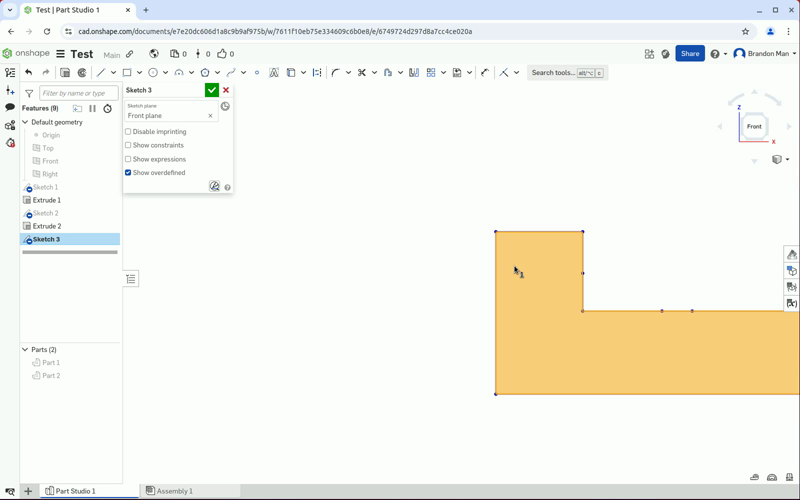
scroll(-6)
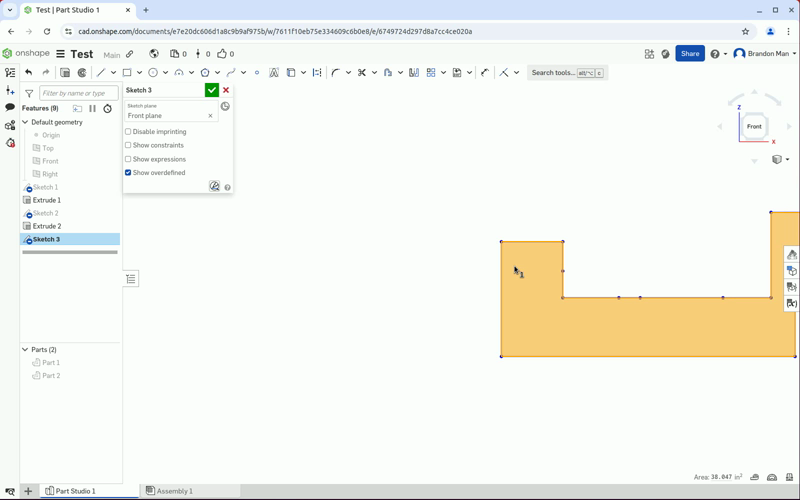
scroll(-6)
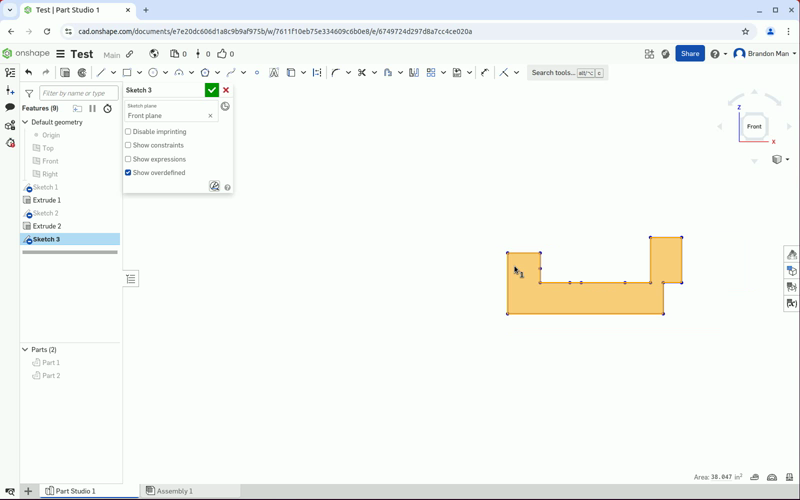
scroll(-6)
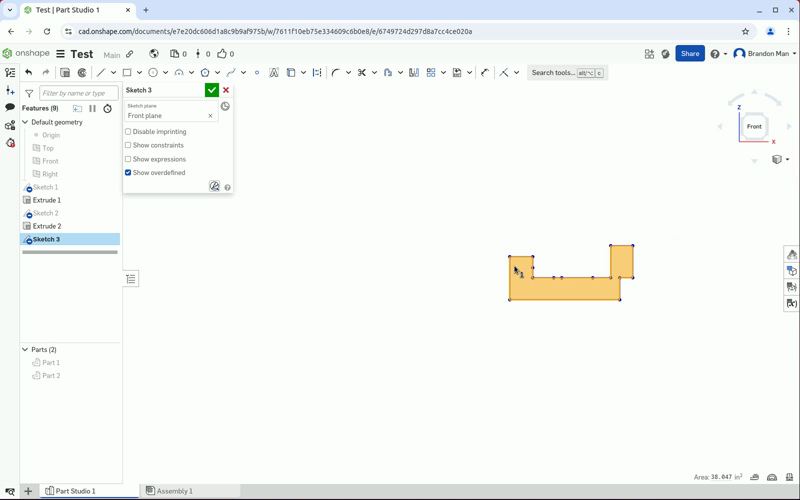
scroll(-6)
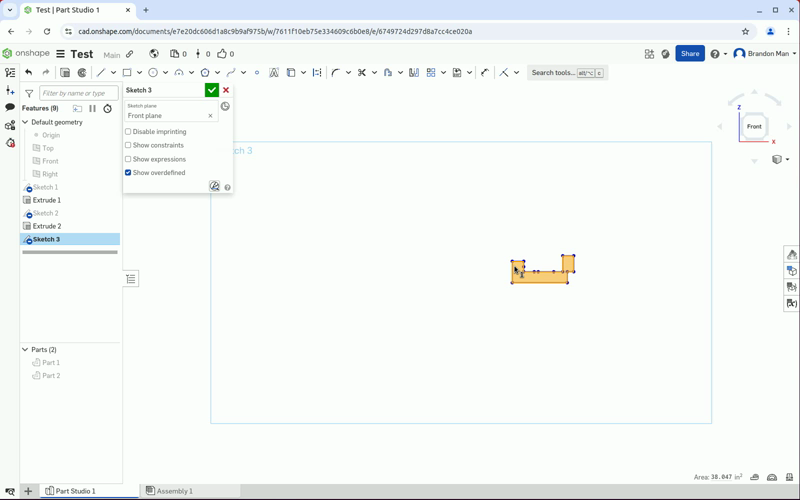
mouse_move(73, 352)
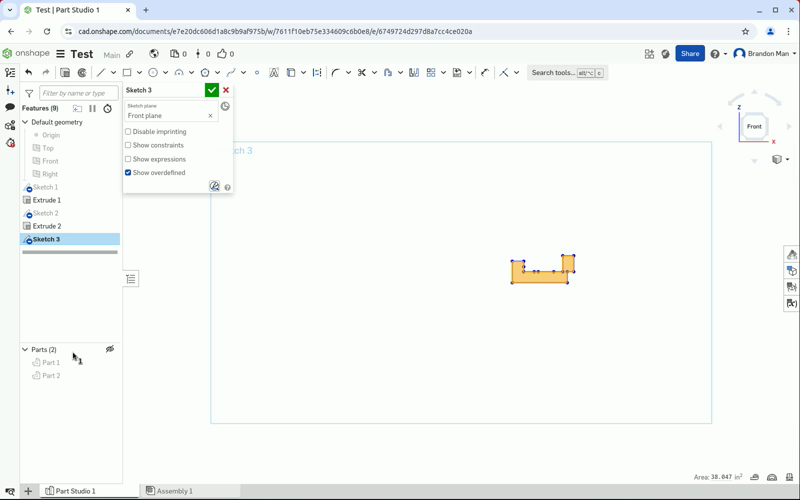
key(shift+y)
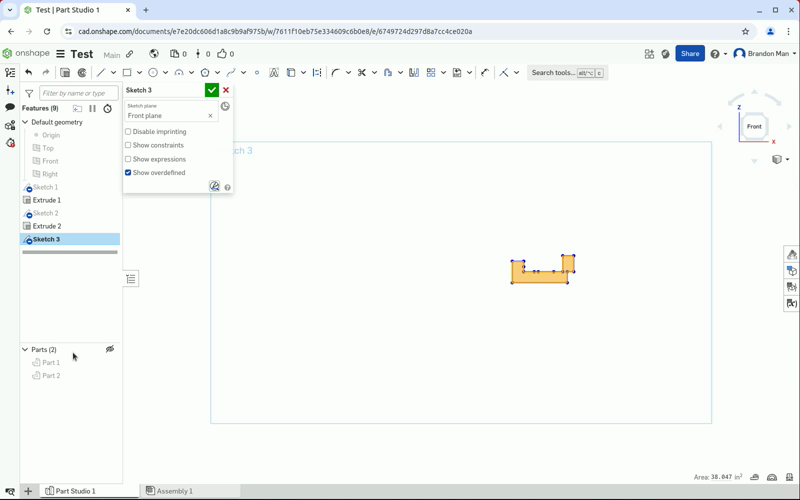
key(shift+e)
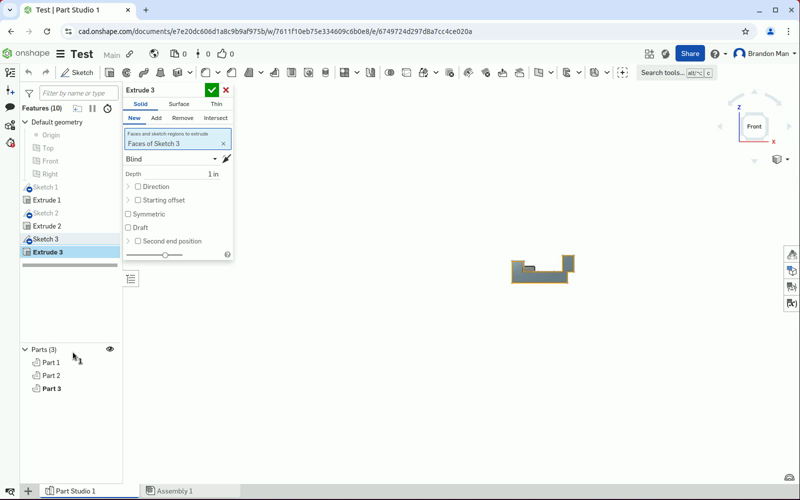
mouse_move(143, 106)
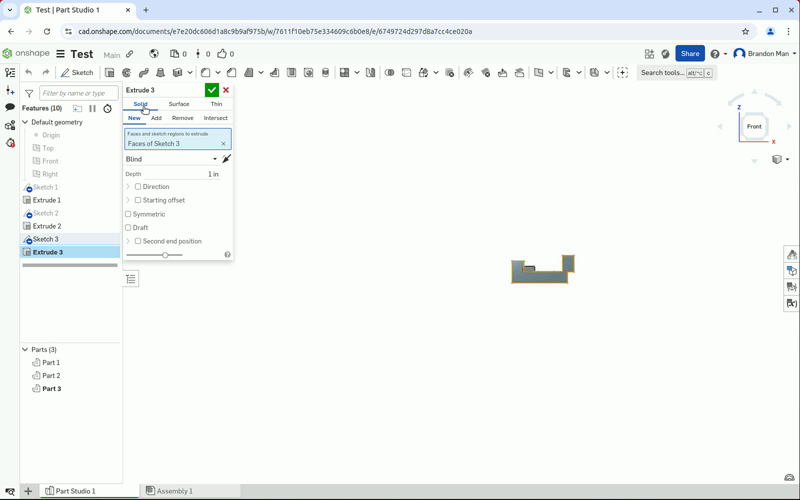
click(143, 106)
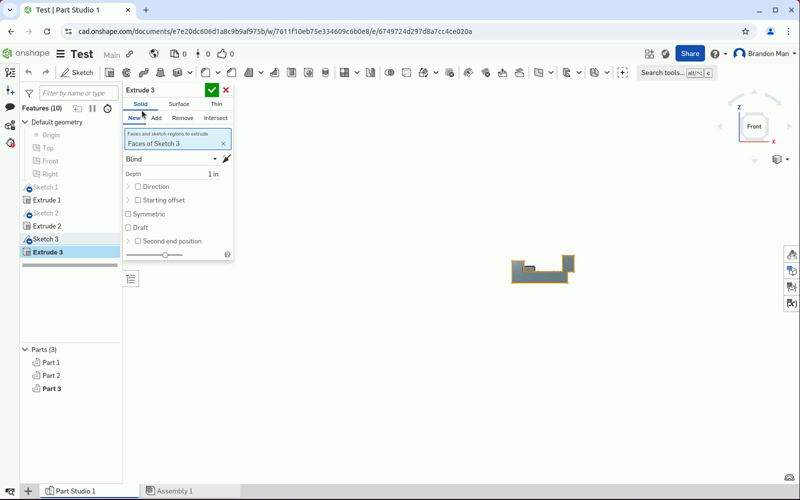
mouse_move(137, 120)
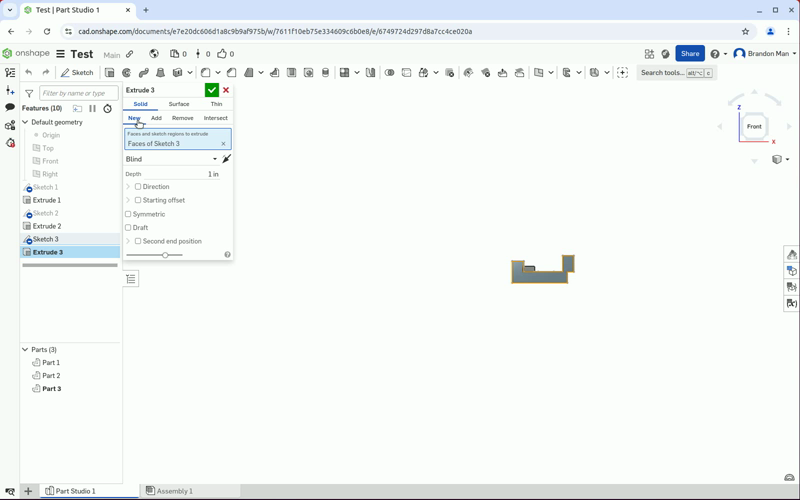
click(137, 120)
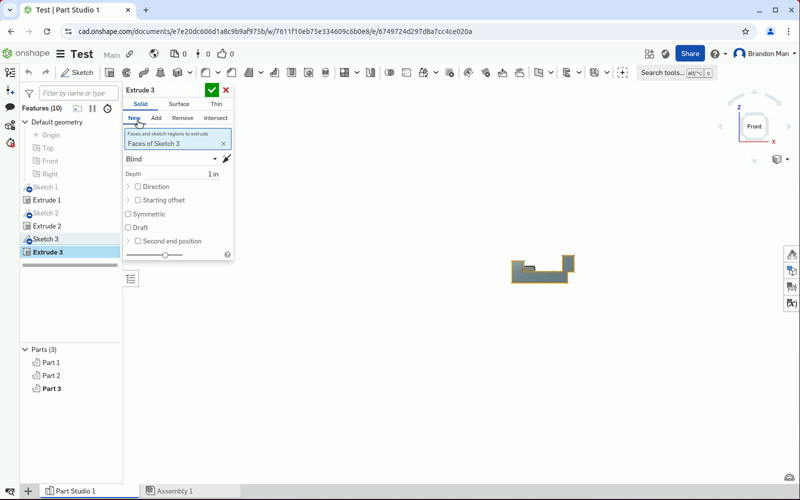
key(tab, 4)
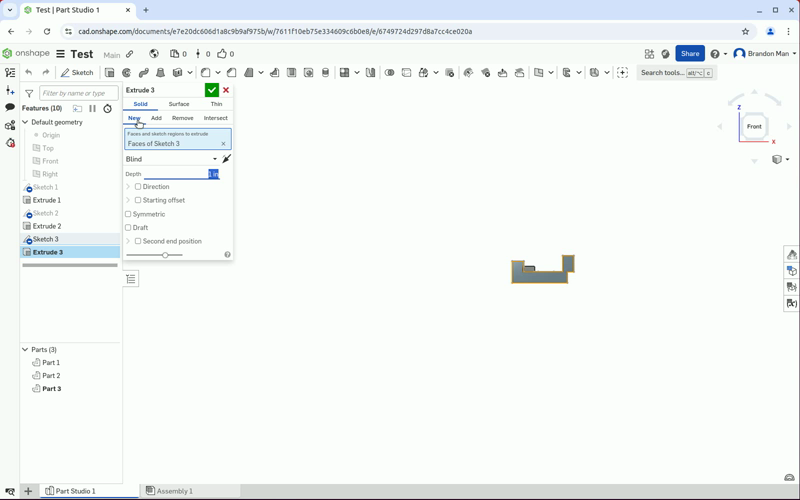
text(2.166)
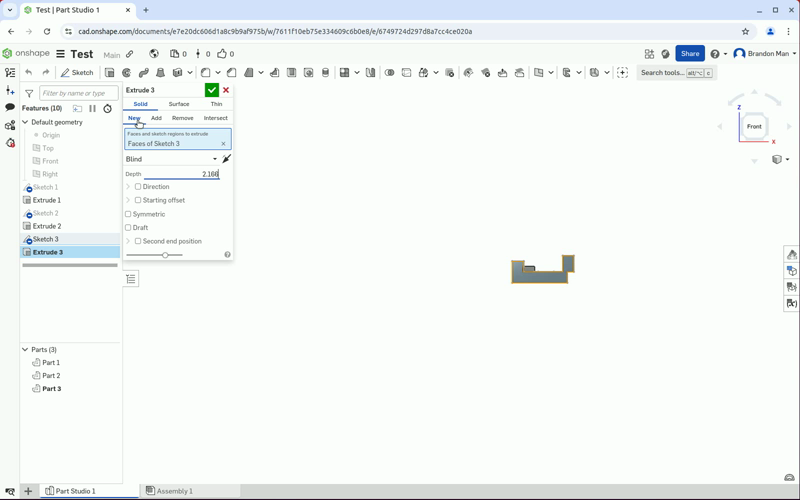
key(enter)
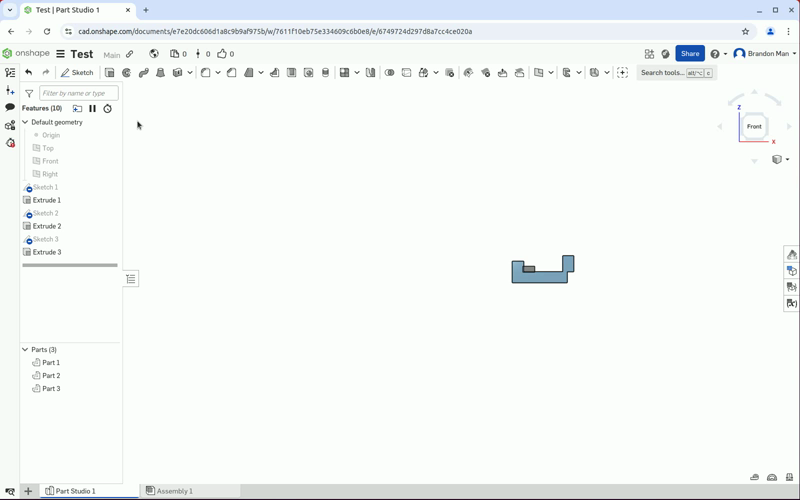
key(shift+h)
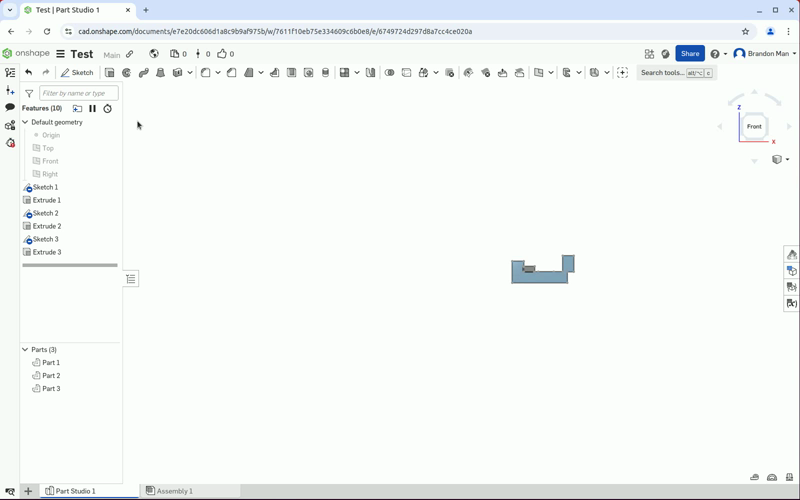
key(shift+h)
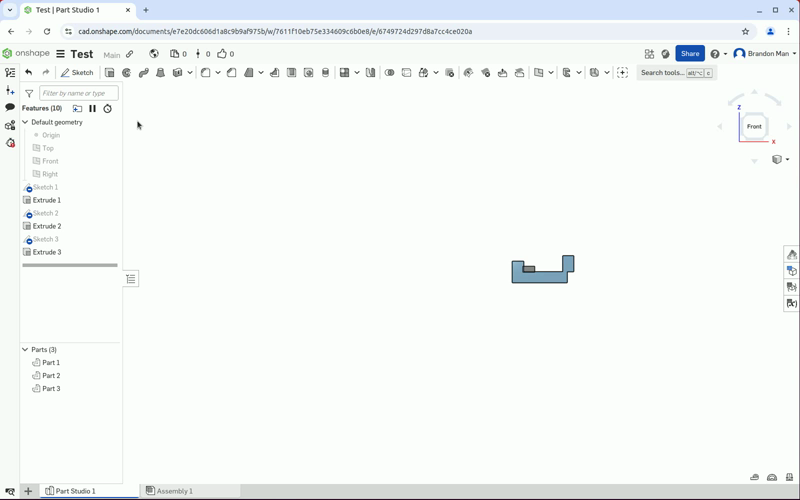
mouse_move(73, 189)
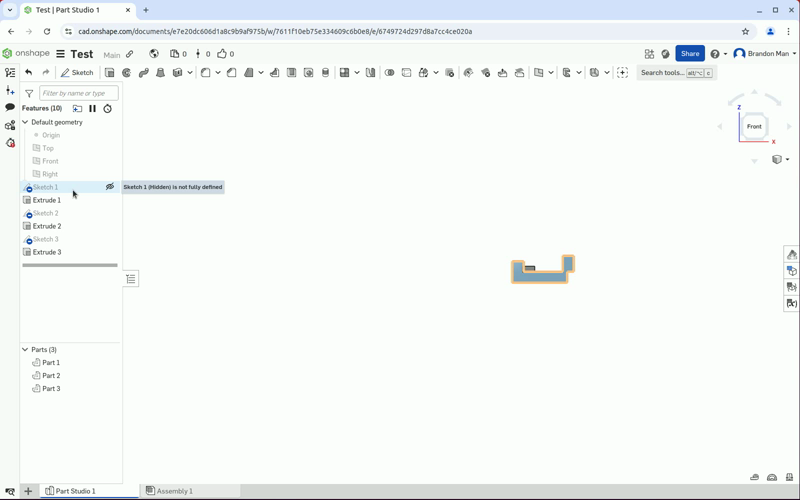
click(73, 189)
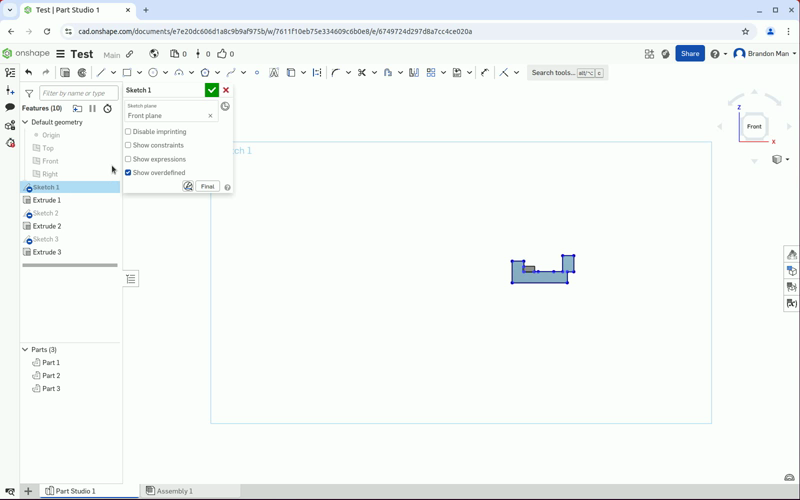
mouse_move(229, 92)
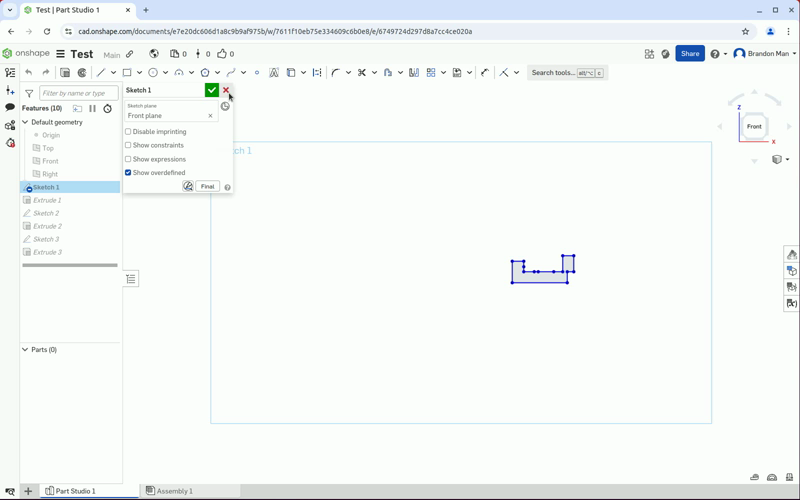
click(229, 92)
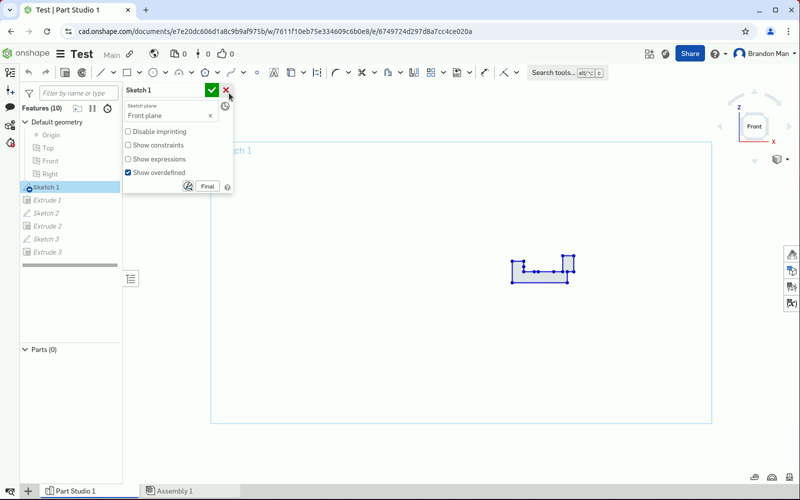
key(shift+s)
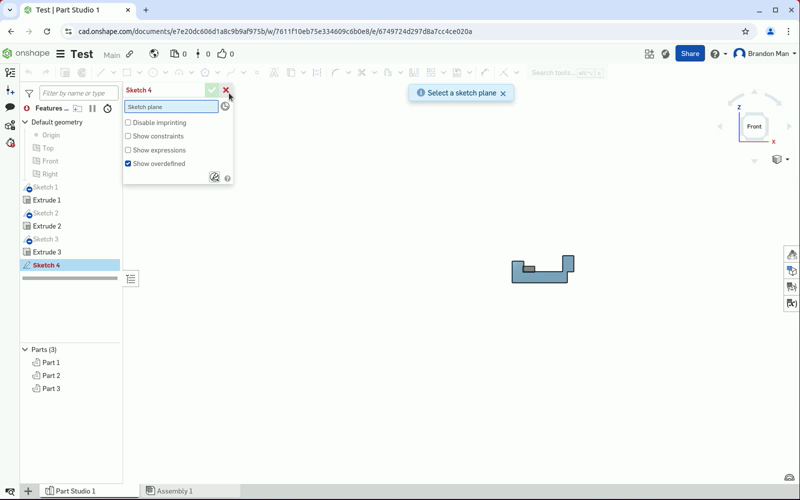
mouse_move(73, 163)
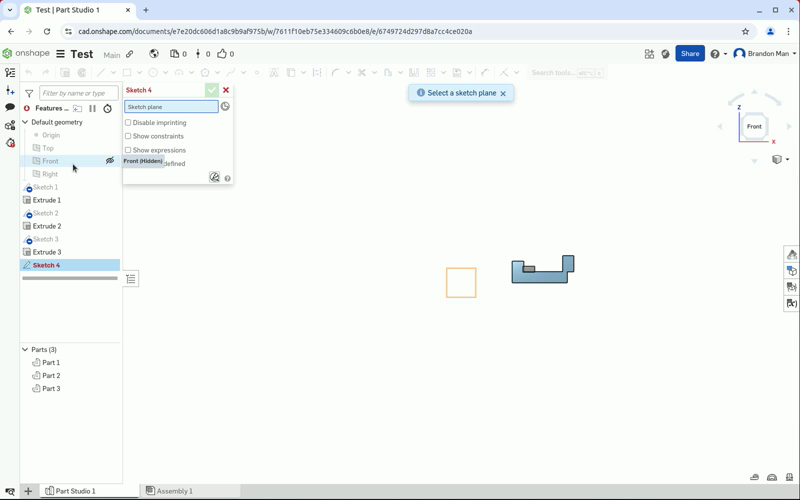
click(73, 163)
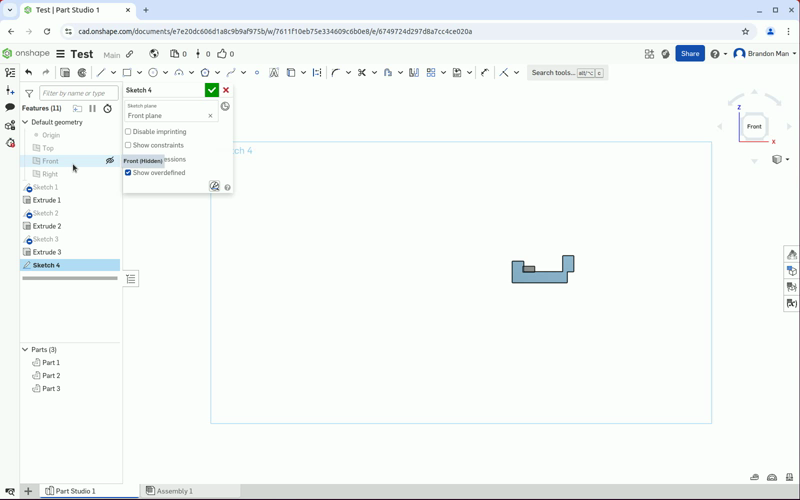
mouse_move(73, 352)
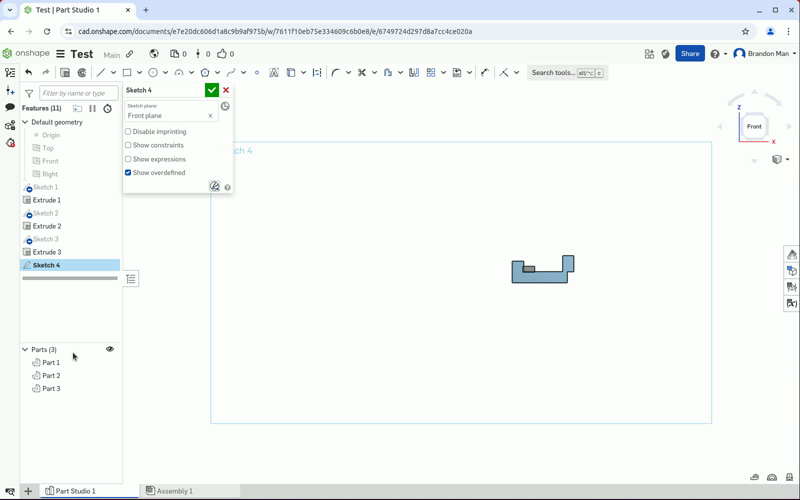
key(y)
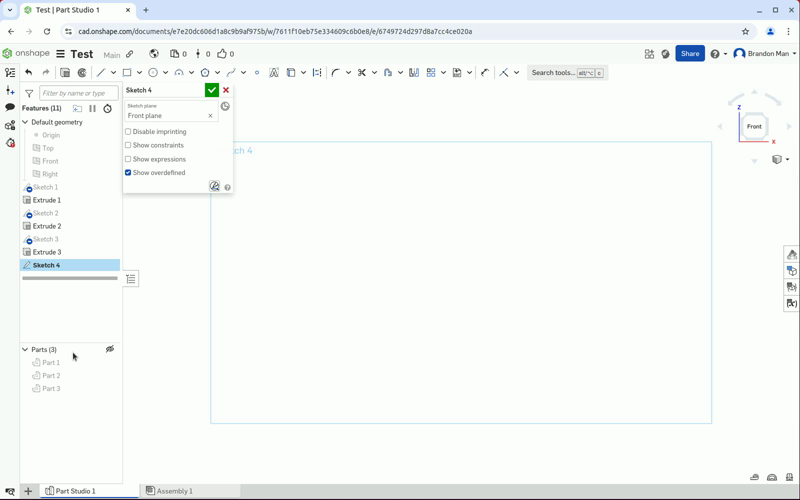
key(l)
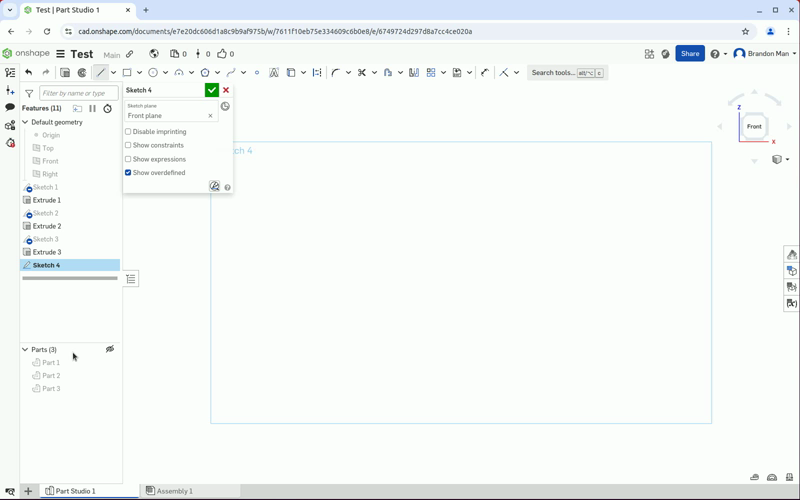
key_down(shift)
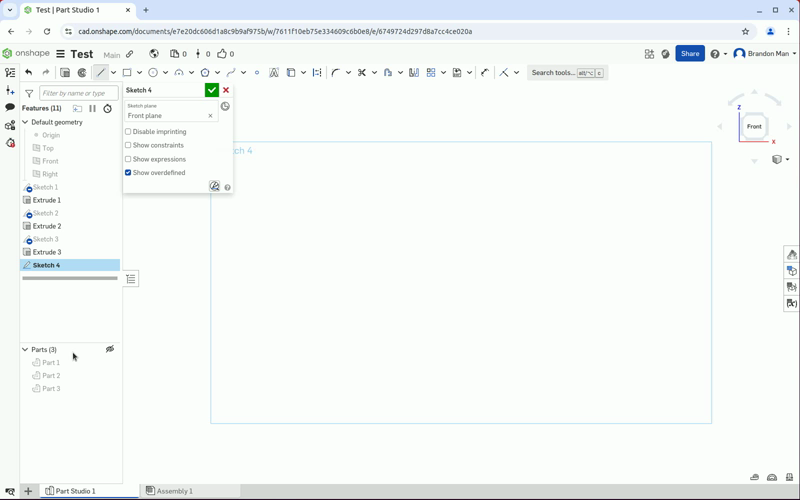
mouse_move(522, 272)
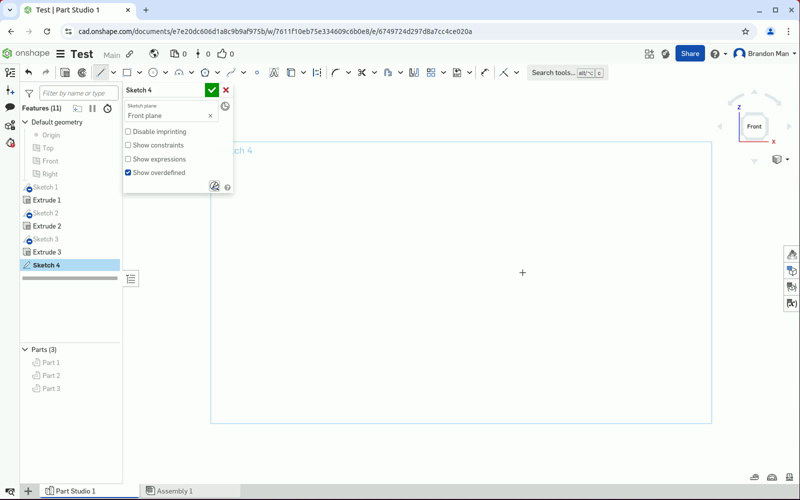
click(522, 272)
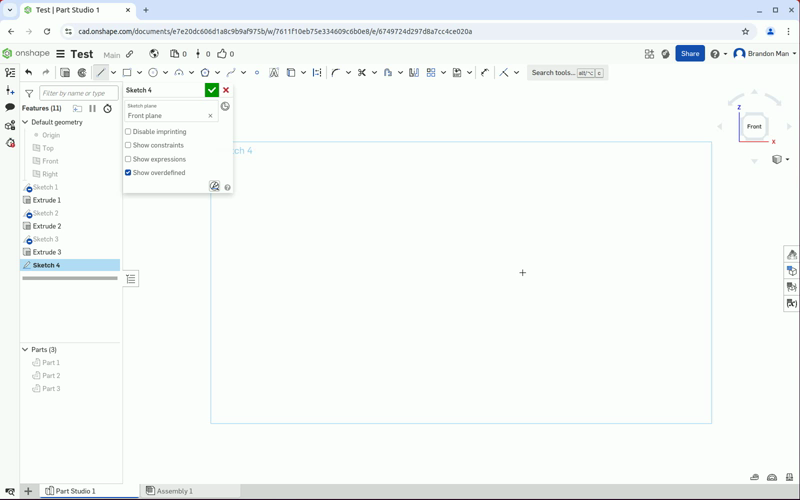
key_up(shift)
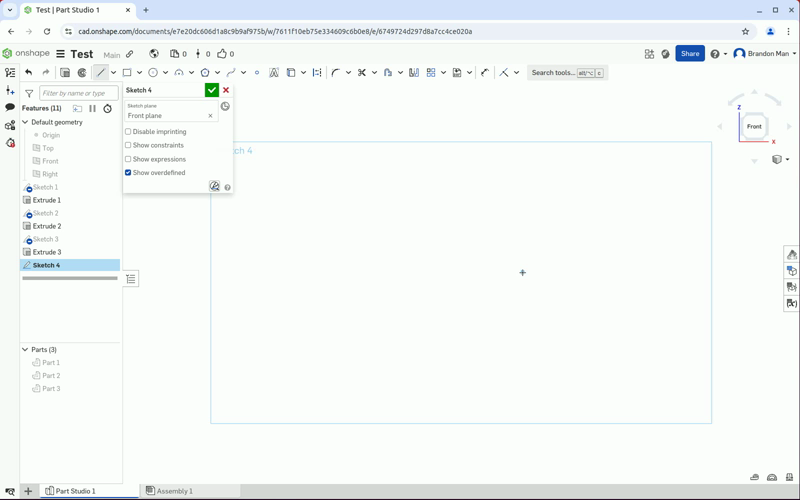
key_down(shift)
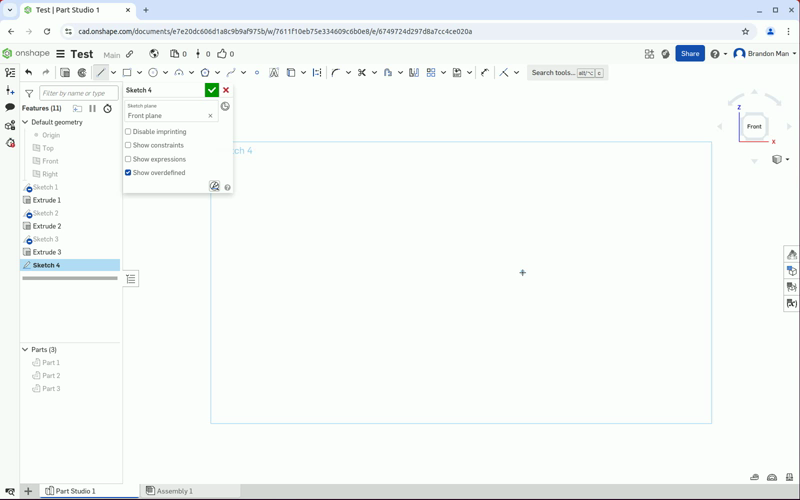
mouse_move(552, 272)
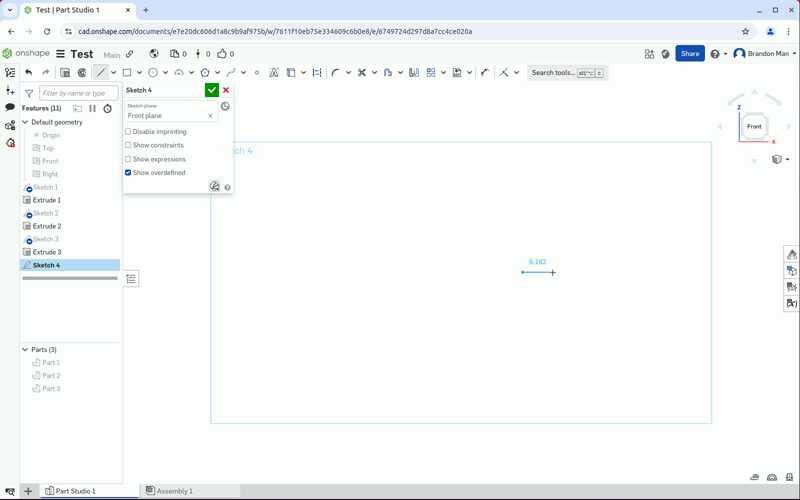
mouse_move(534, 272)
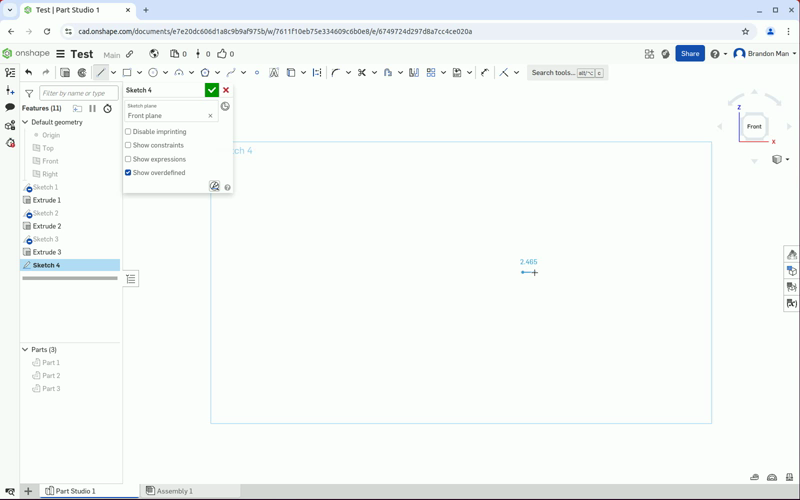
click(534, 272)
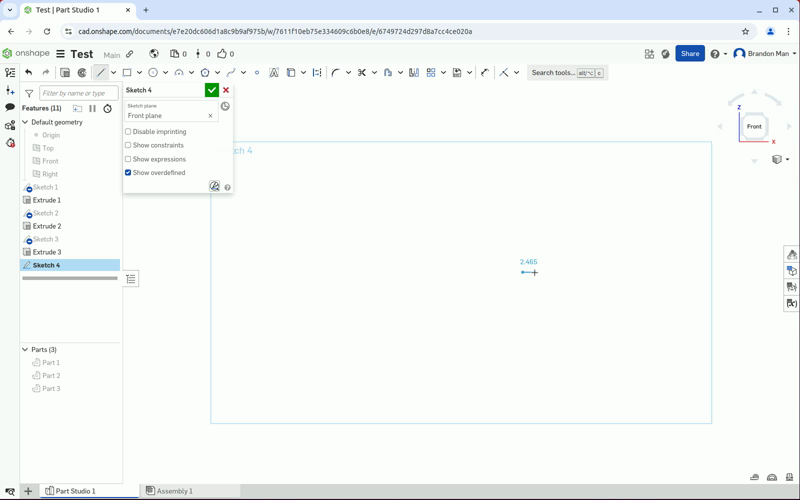
key_up(shift)
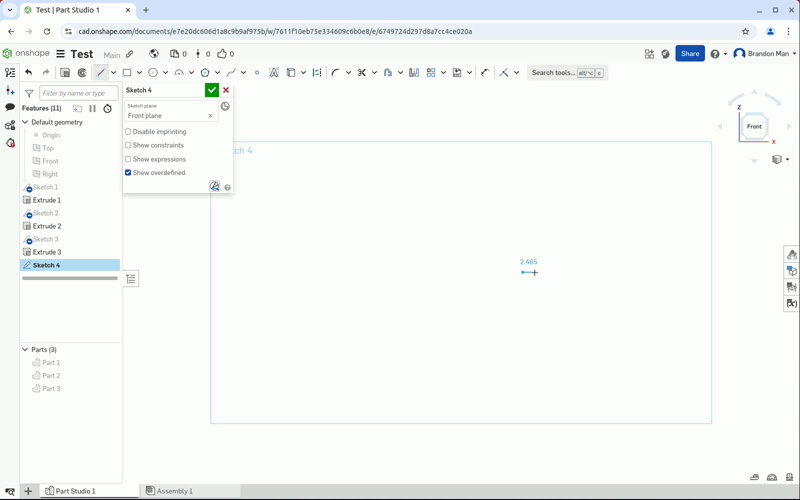
key_down(shift)
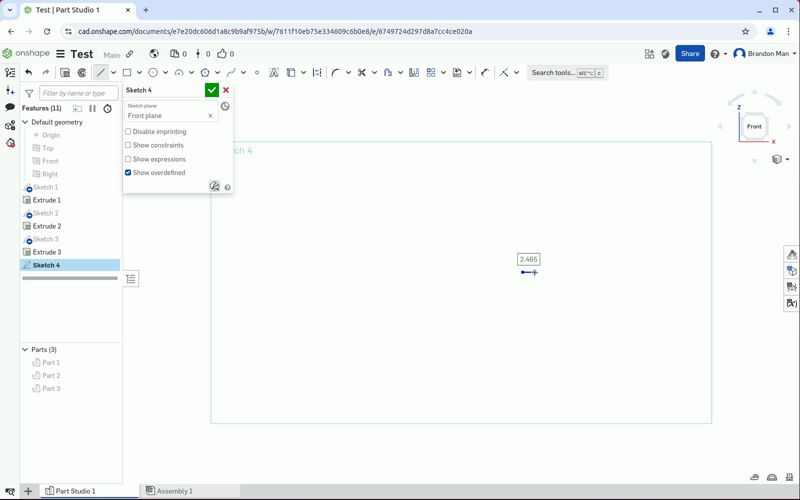
mouse_move(564, 272)
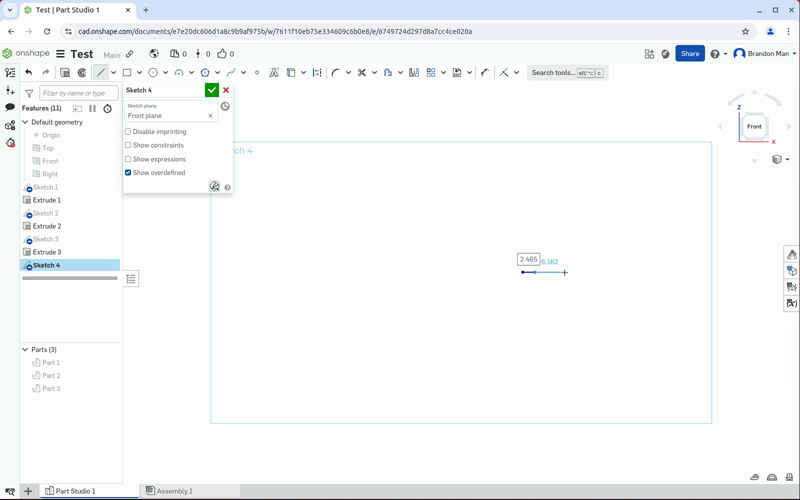
mouse_move(534, 266)
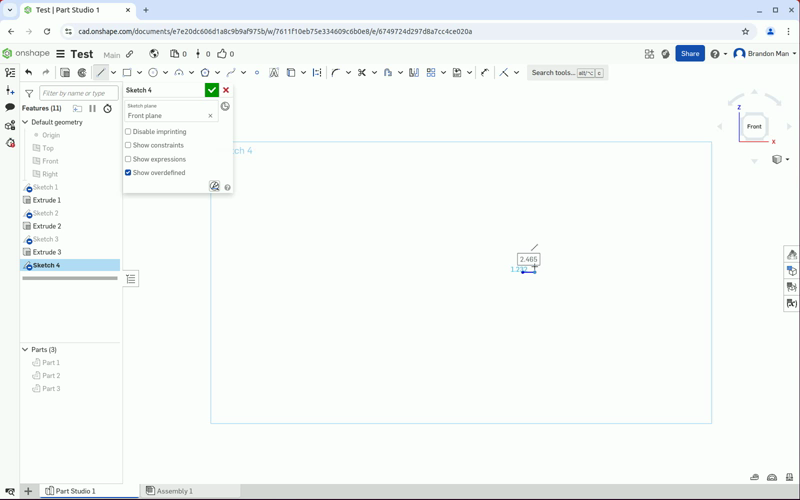
scroll(6)
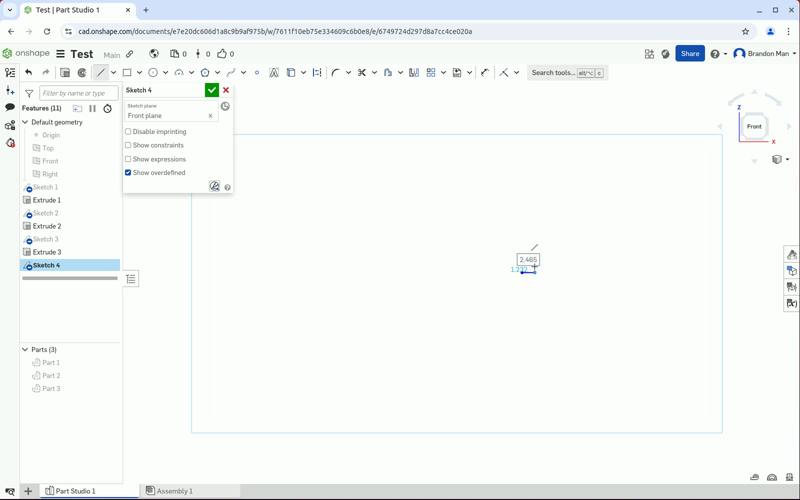
scroll(6)
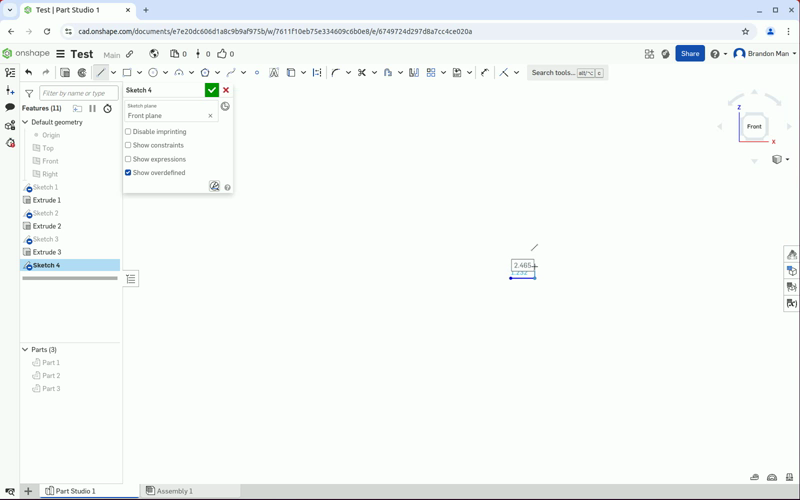
scroll(6)
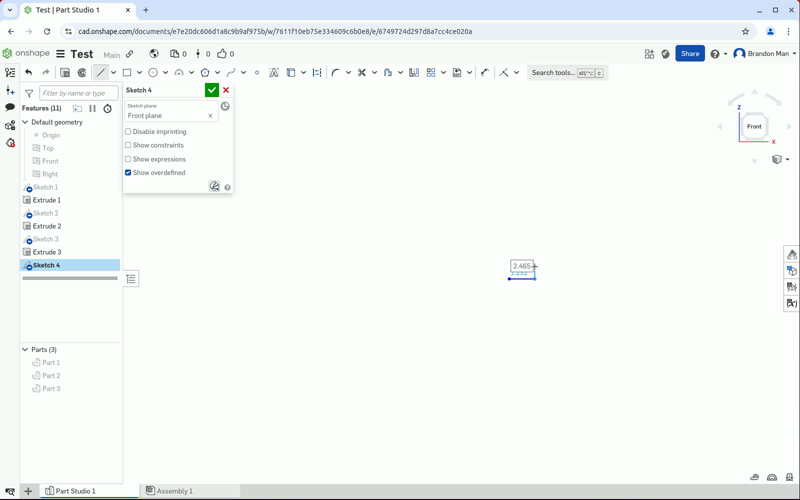
scroll(6)
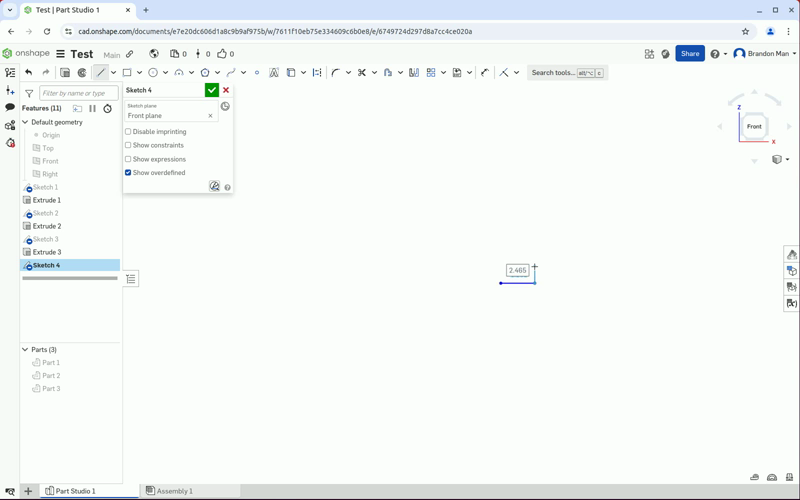
scroll(6)
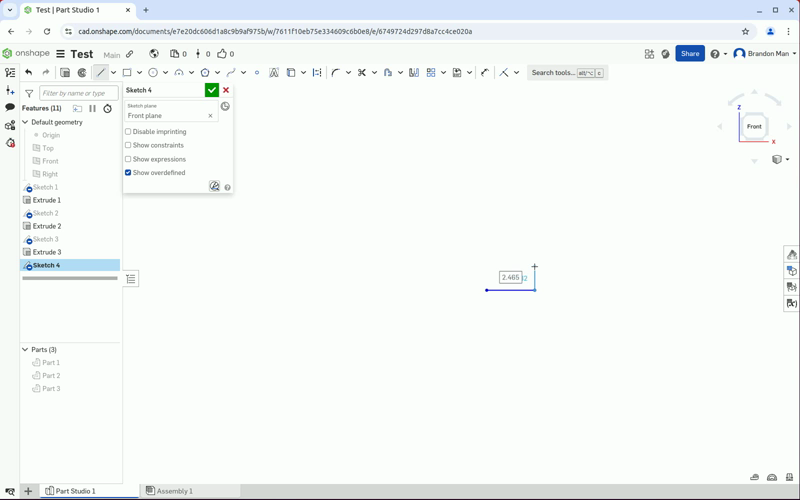
scroll(6)
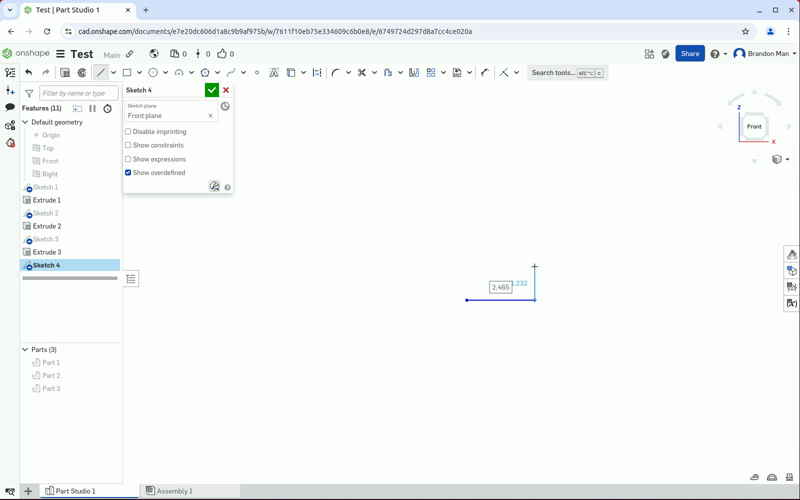
scroll(6)
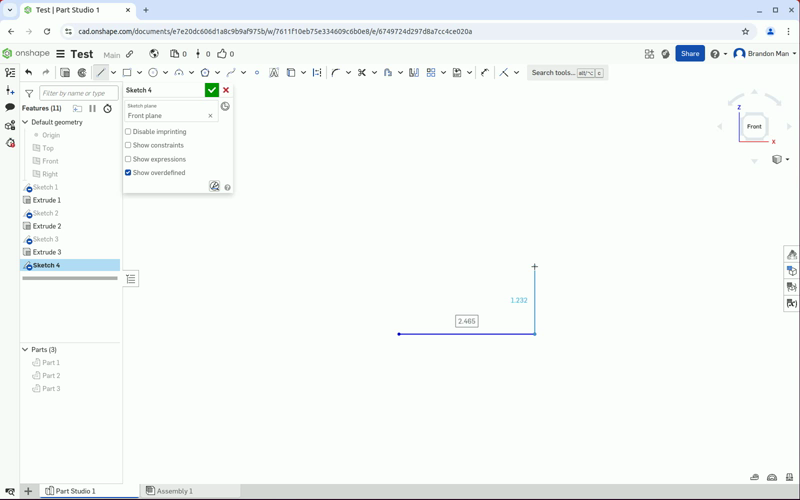
click(534, 266)
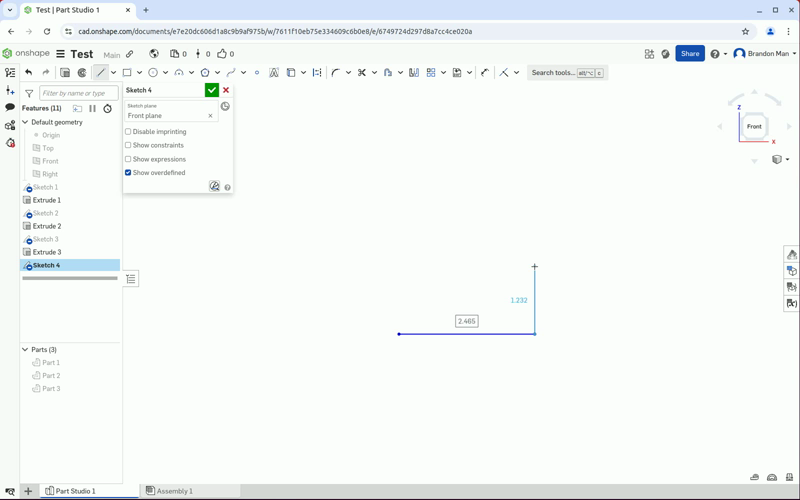
scroll(-6)
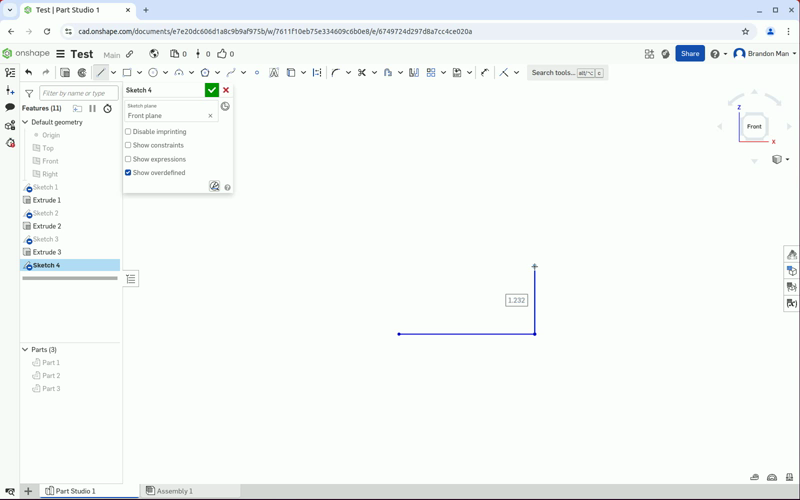
scroll(-6)
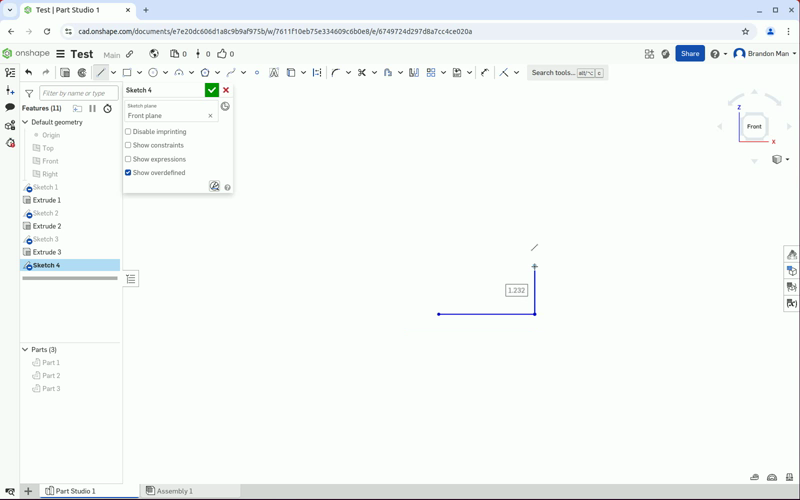
scroll(-6)
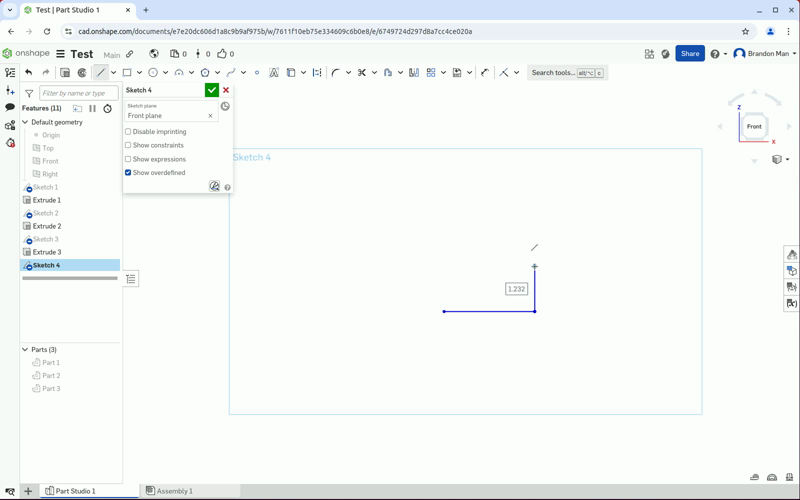
scroll(-6)
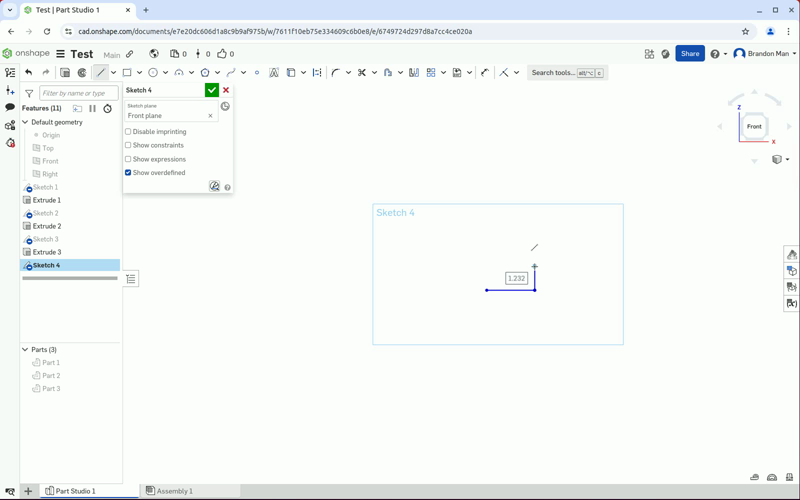
scroll(-6)
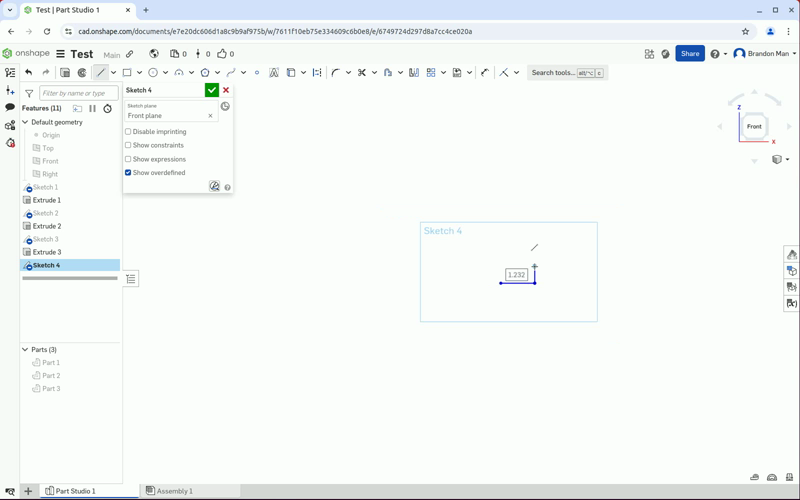
scroll(-6)
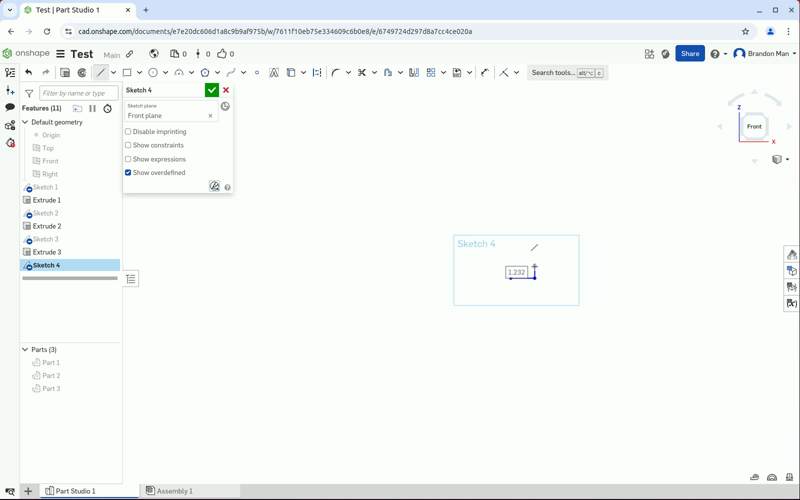
scroll(-6)
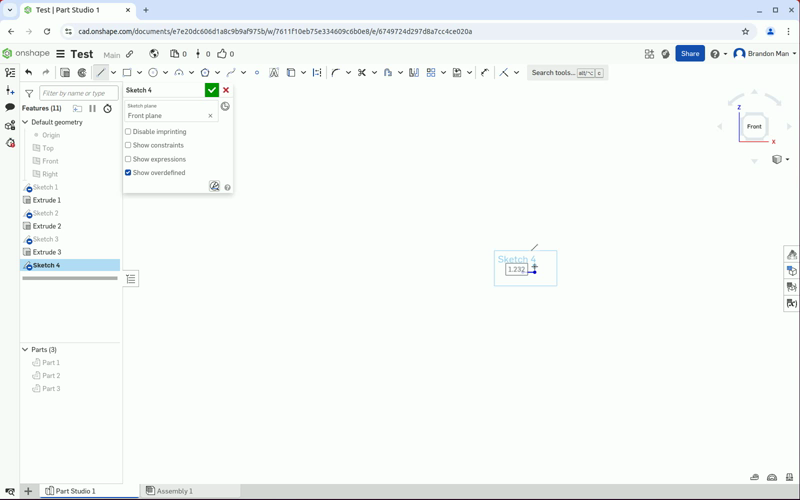
key_up(shift)
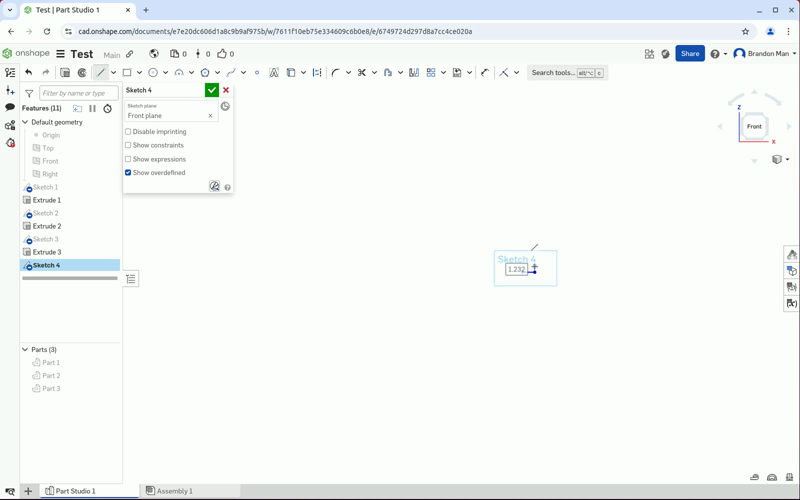
key_down(shift)
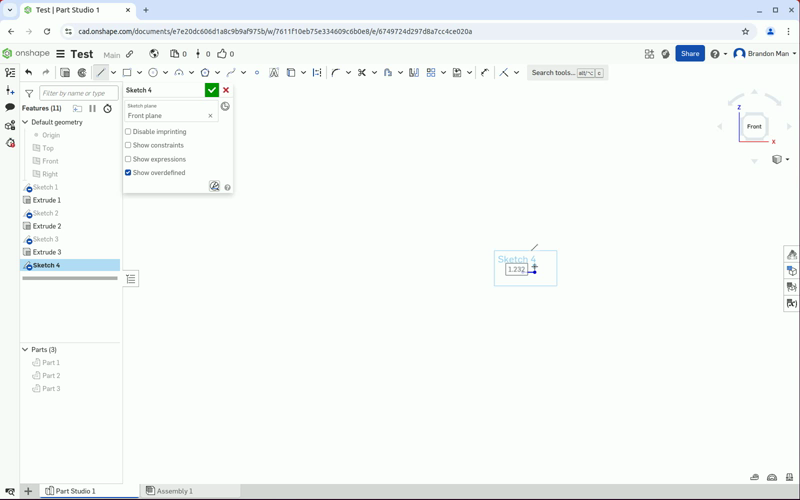
mouse_move(564, 266)
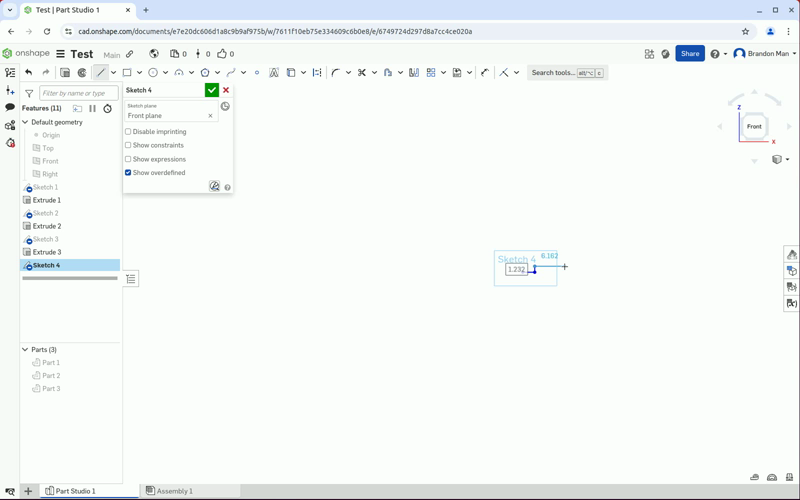
mouse_move(522, 266)
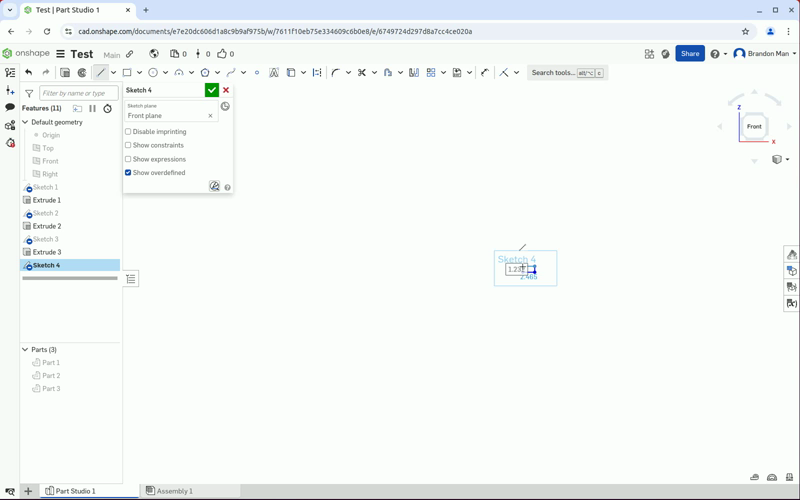
click(522, 266)
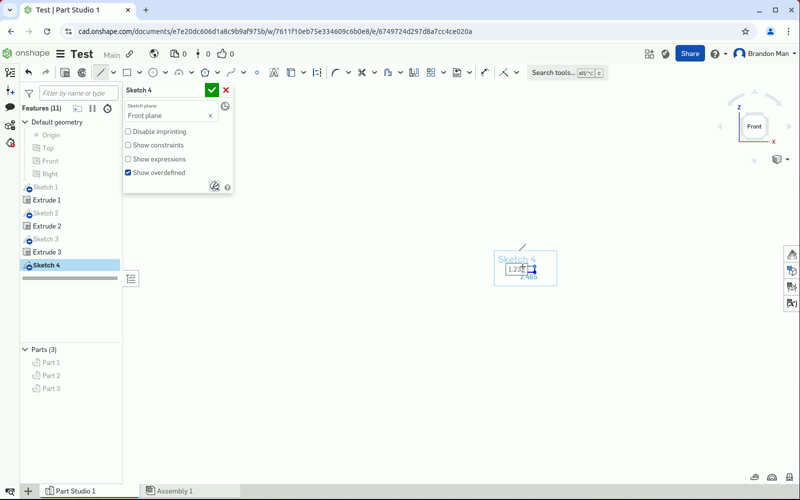
key_up(shift)
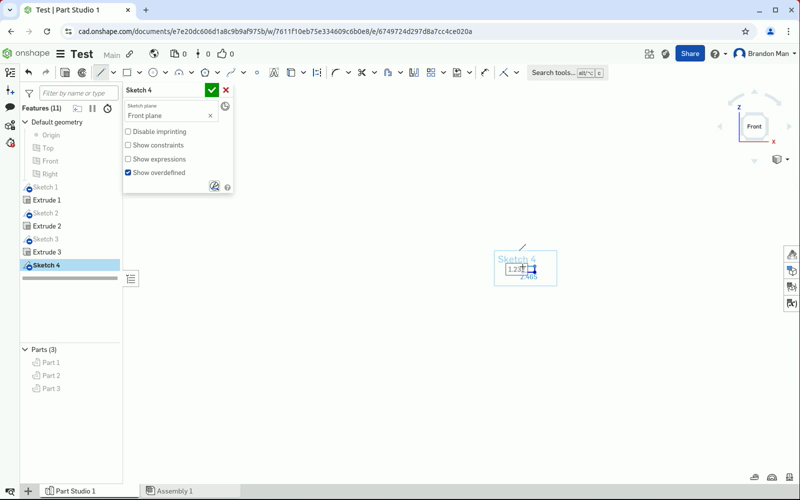
mouse_move(552, 266)
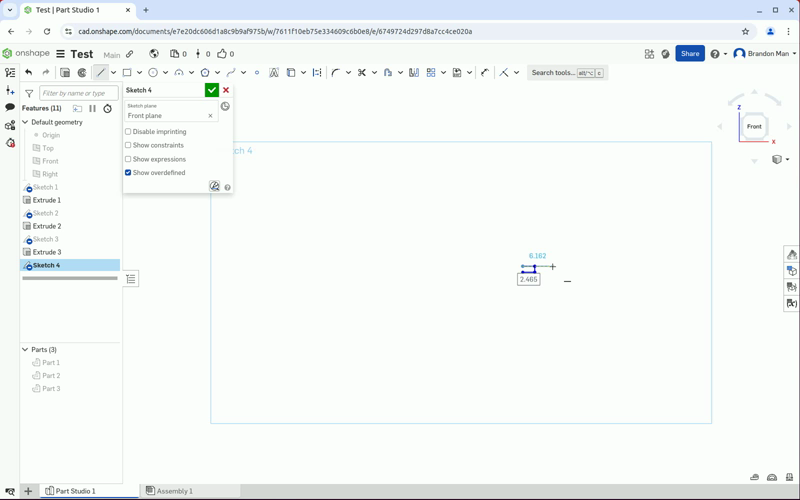
key_down(shift)
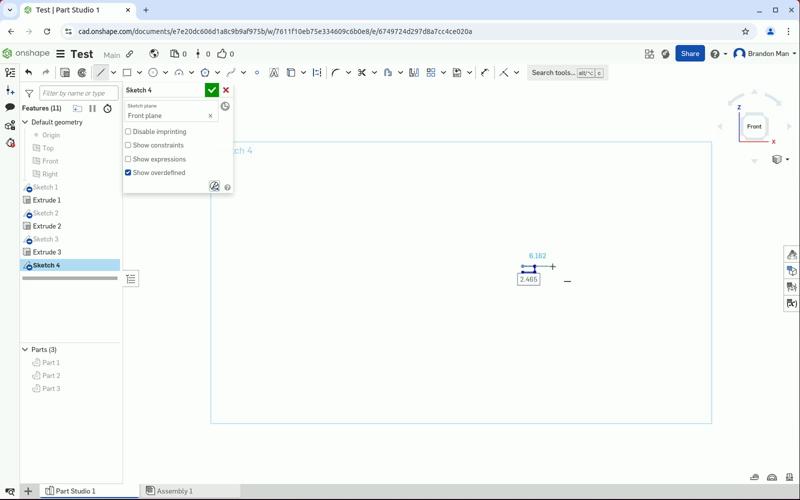
mouse_move(522, 272)
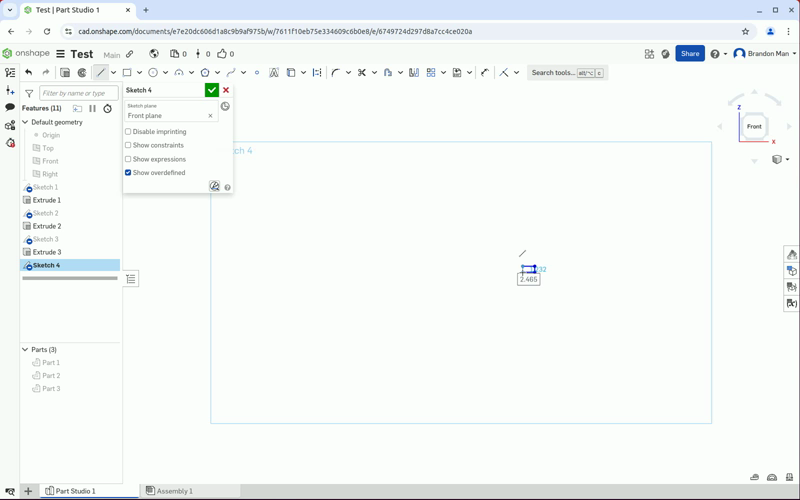
scroll(6)
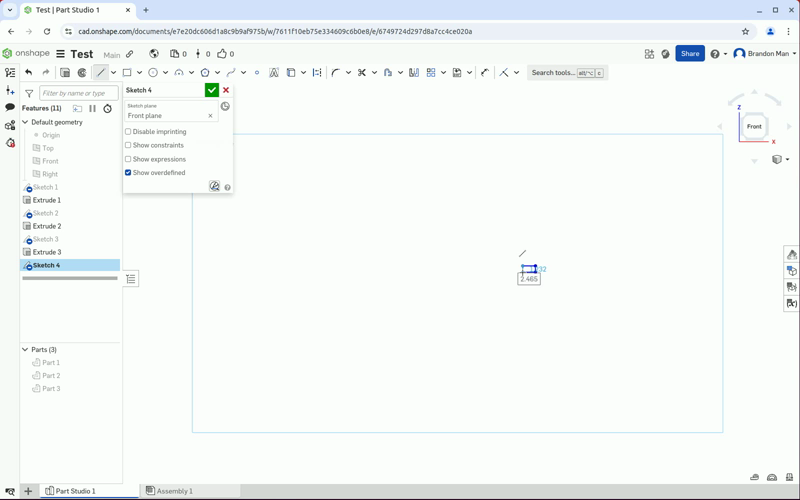
scroll(6)
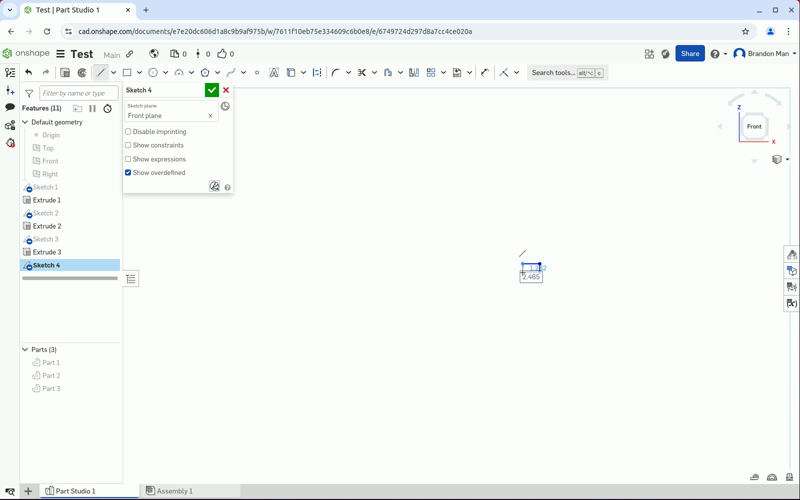
scroll(6)
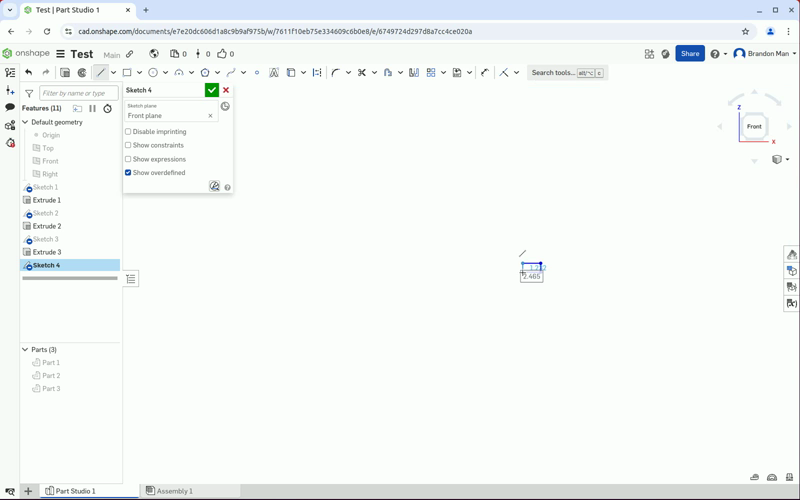
scroll(6)
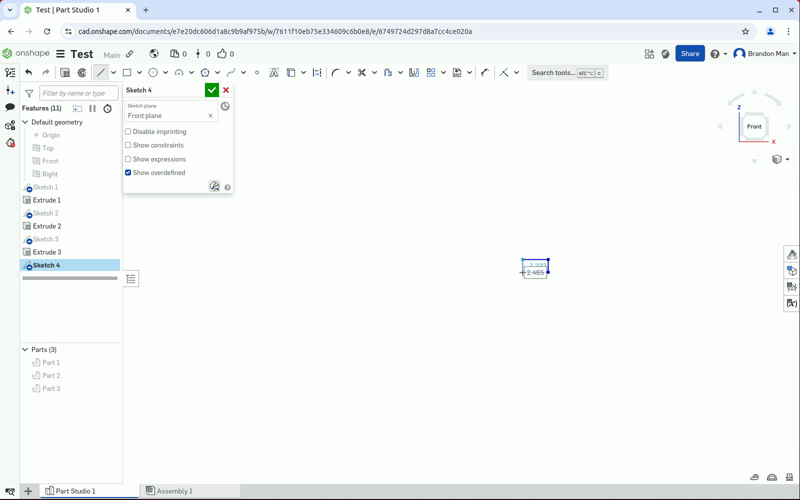
scroll(6)
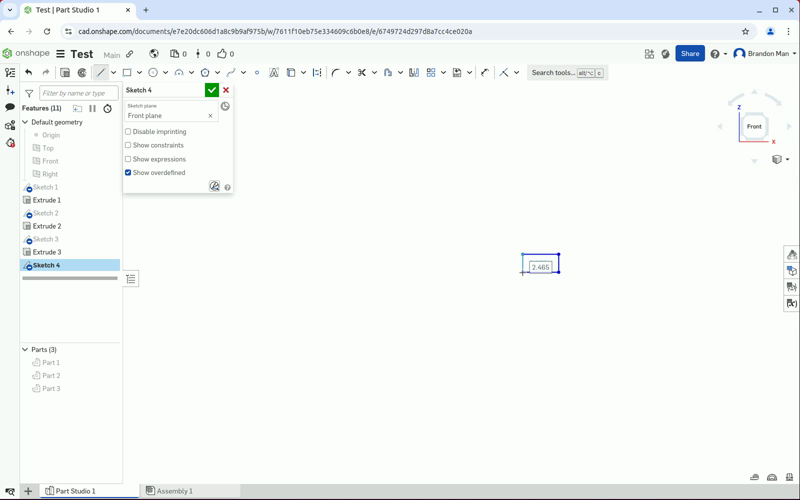
scroll(6)
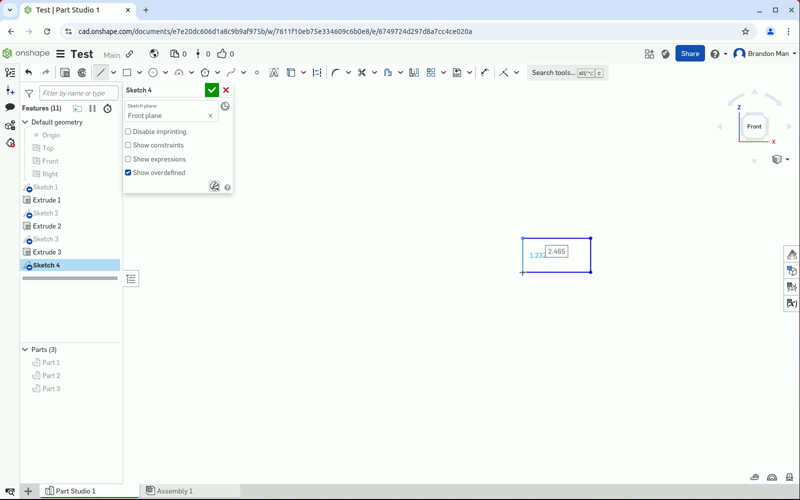
scroll(6)
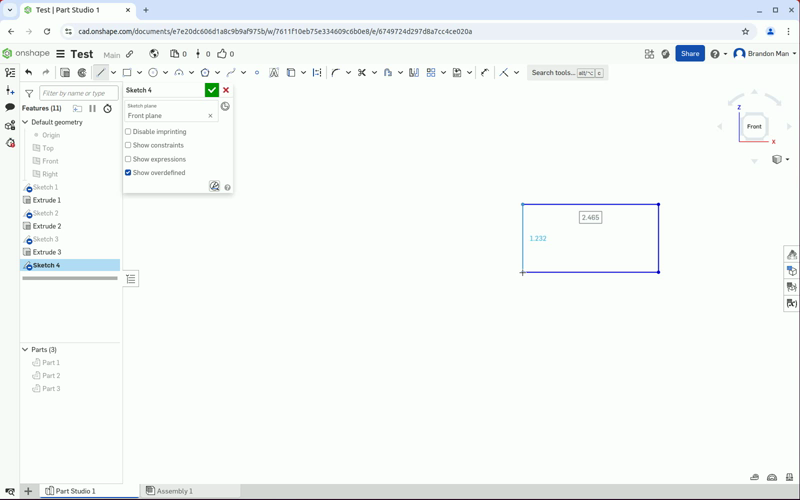
key_up(shift)
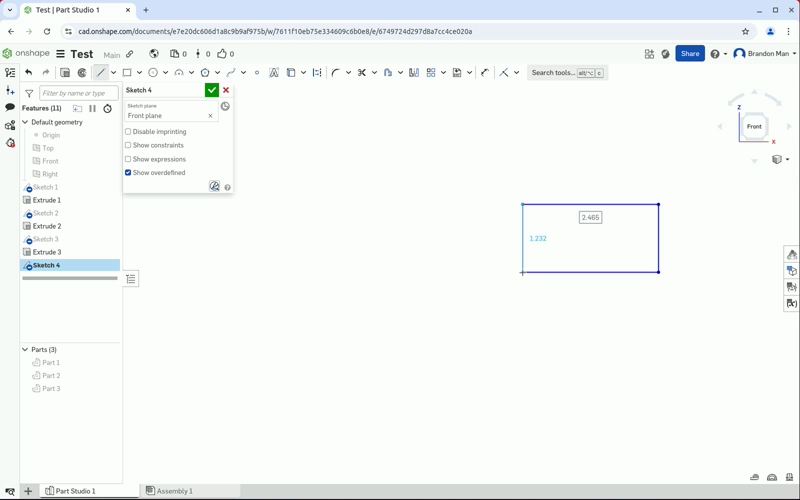
click(522, 272)
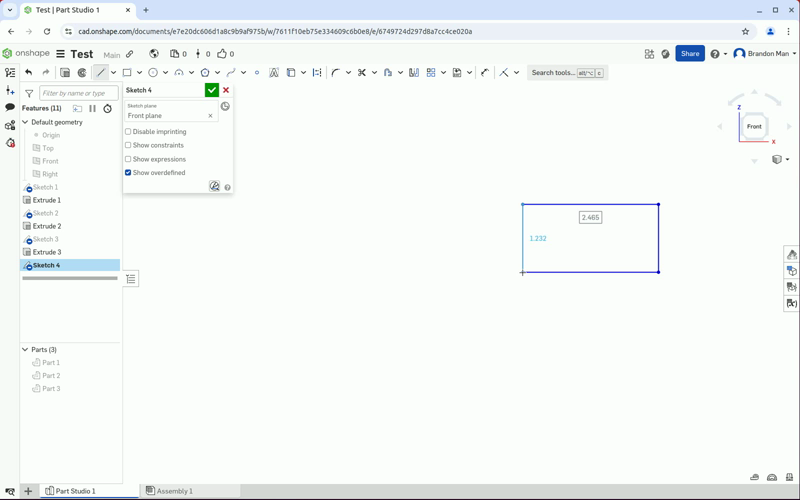
scroll(-6)
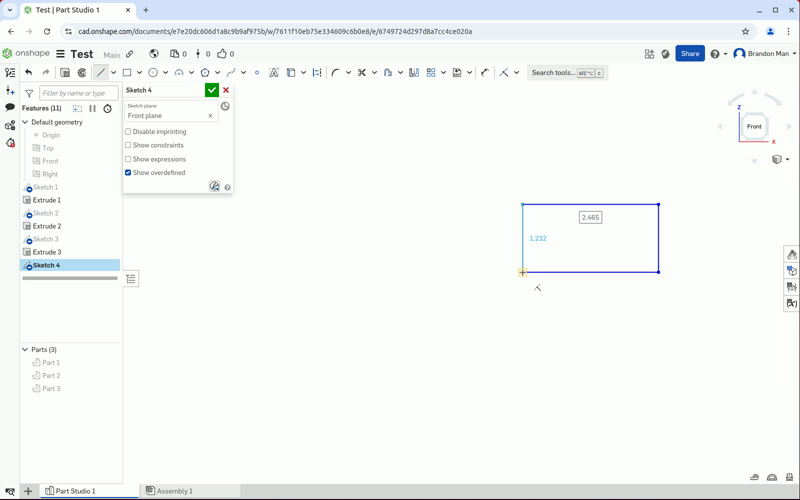
scroll(-6)
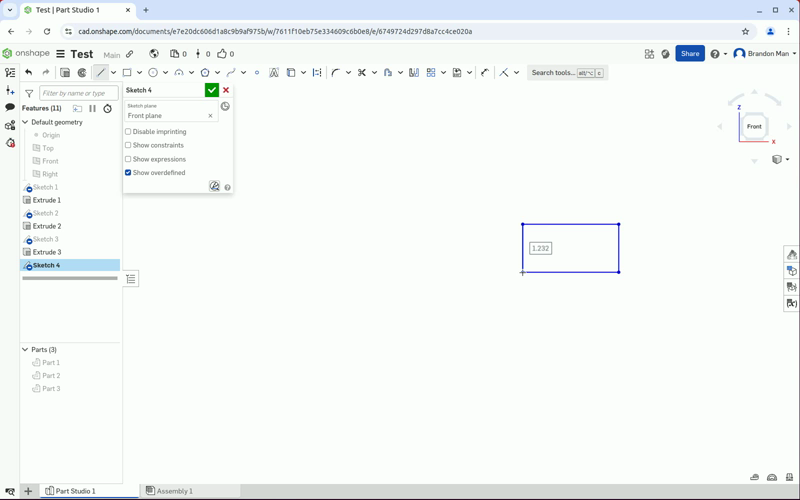
scroll(-6)
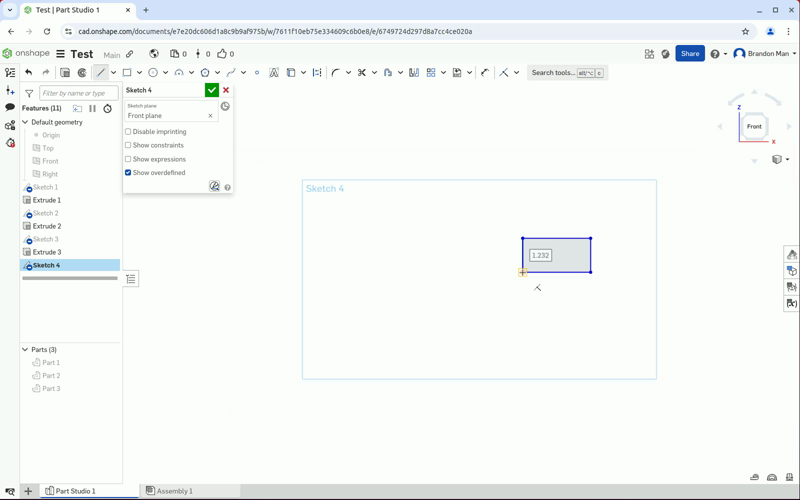
scroll(-6)
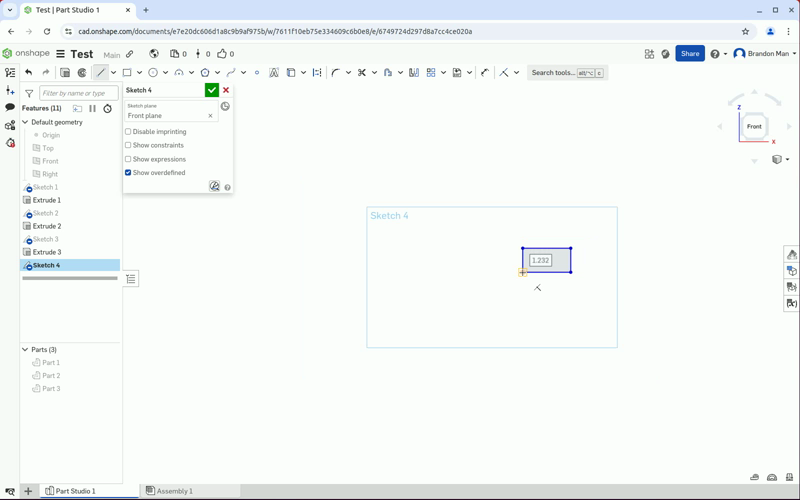
scroll(-6)
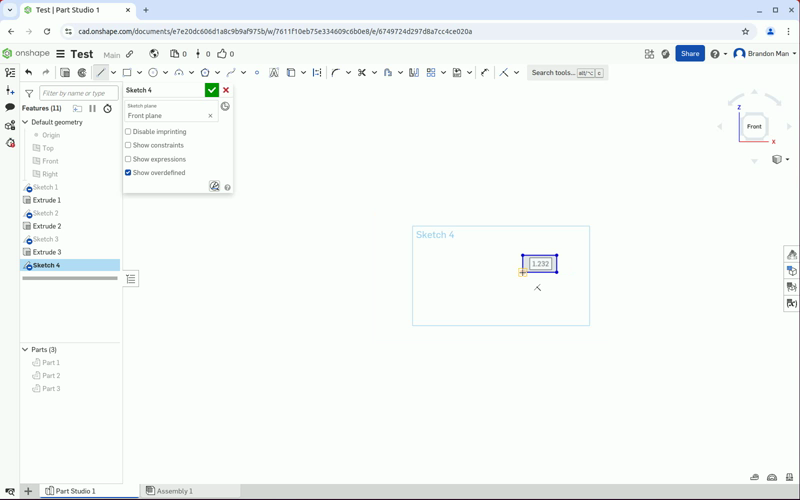
scroll(-6)
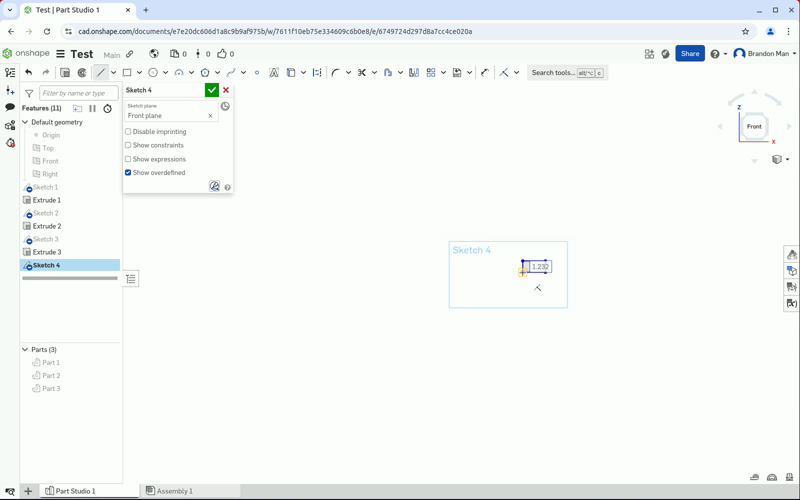
scroll(-6)
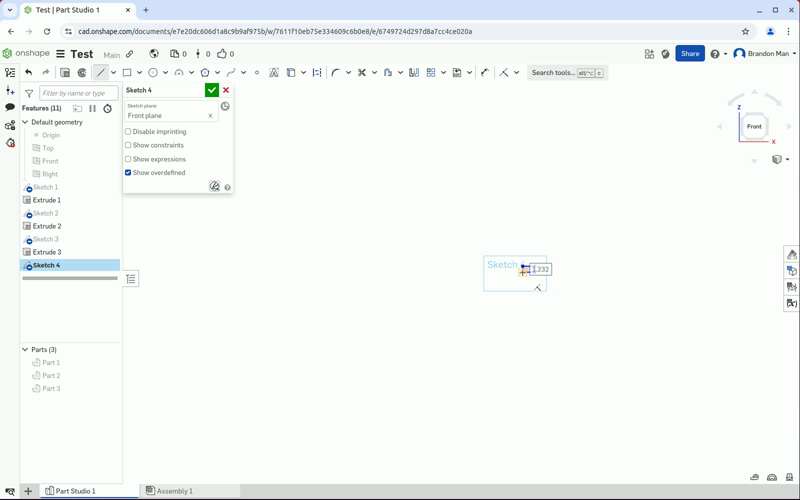
key(esc)
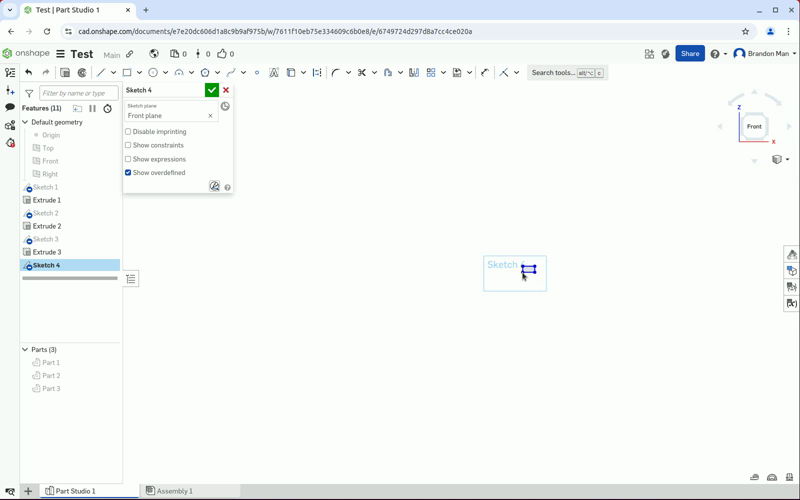
mouse_move(526, 271)
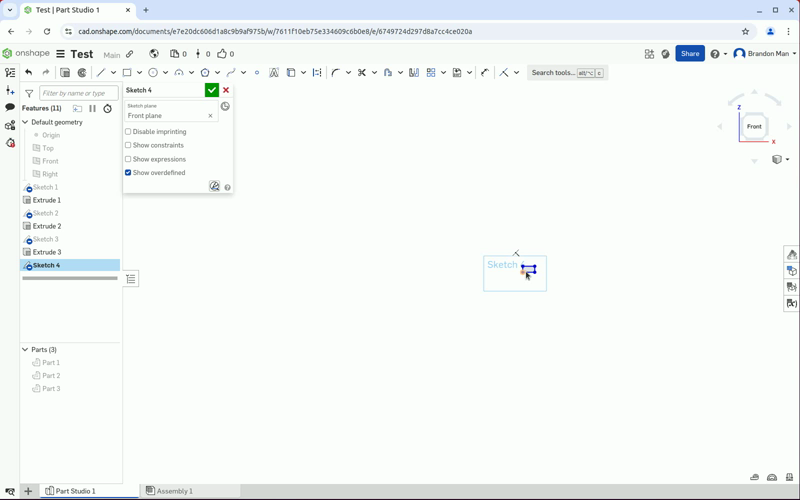
scroll(6)
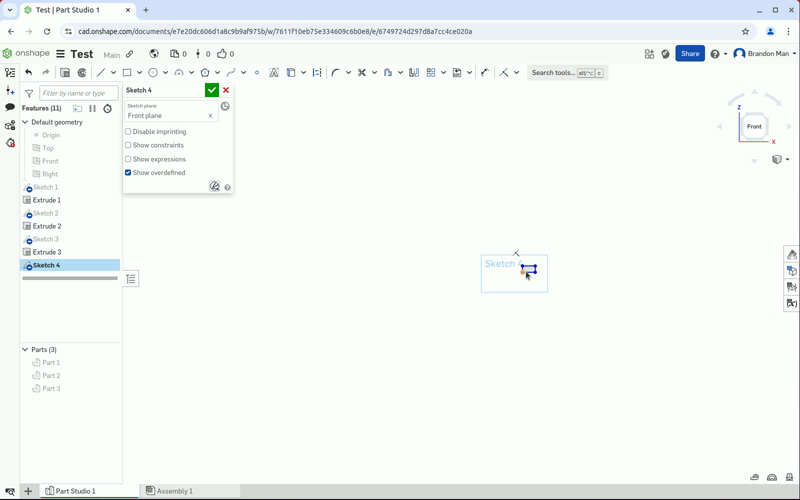
scroll(6)
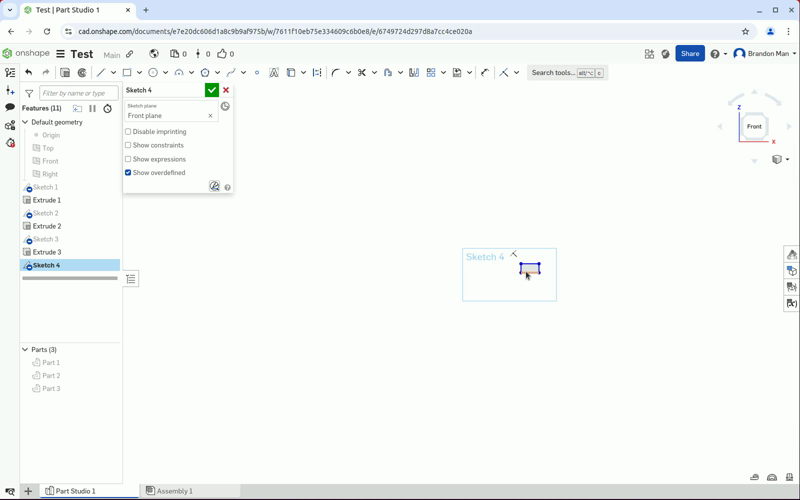
scroll(6)
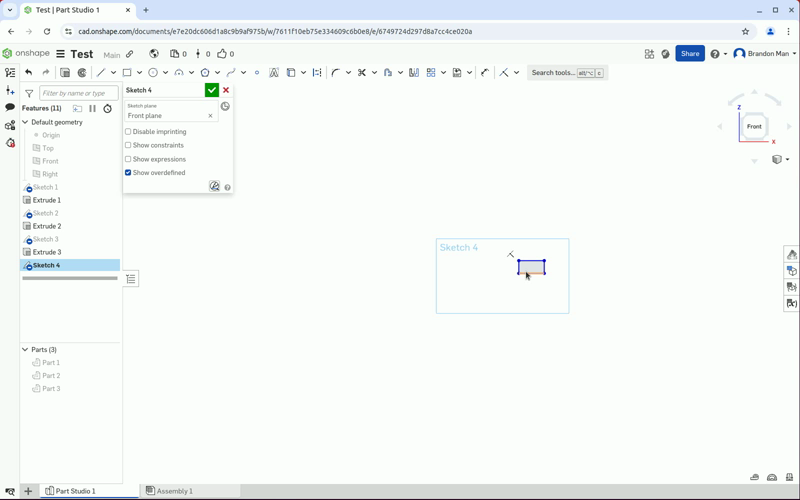
scroll(6)
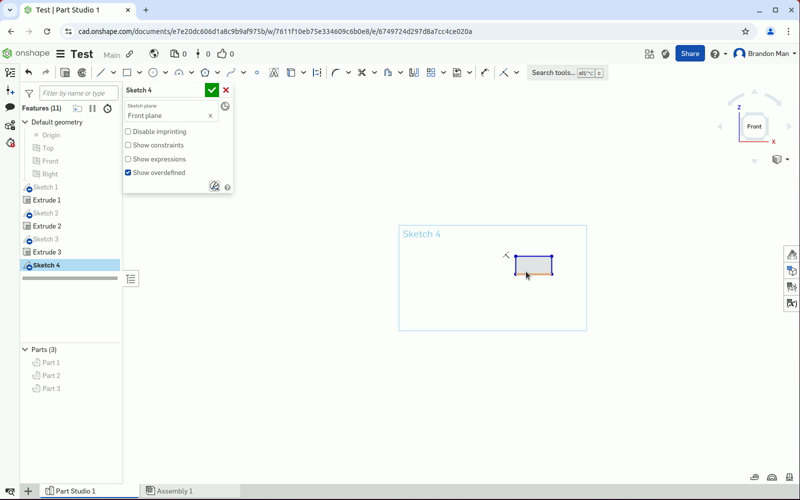
scroll(6)
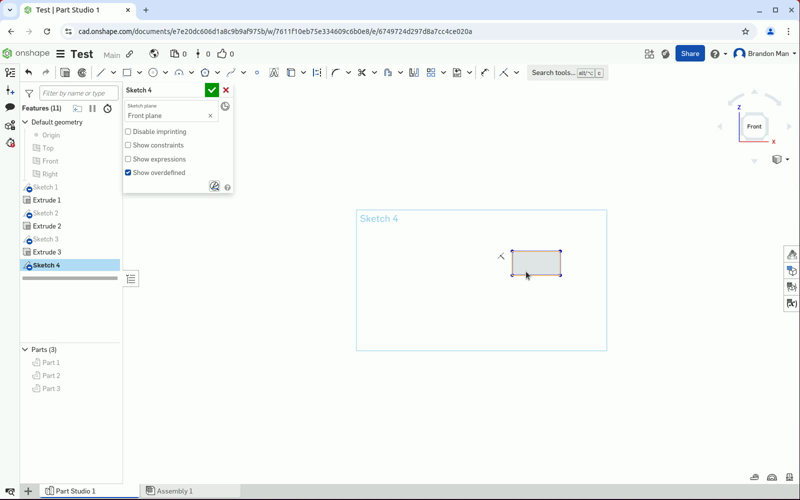
scroll(6)
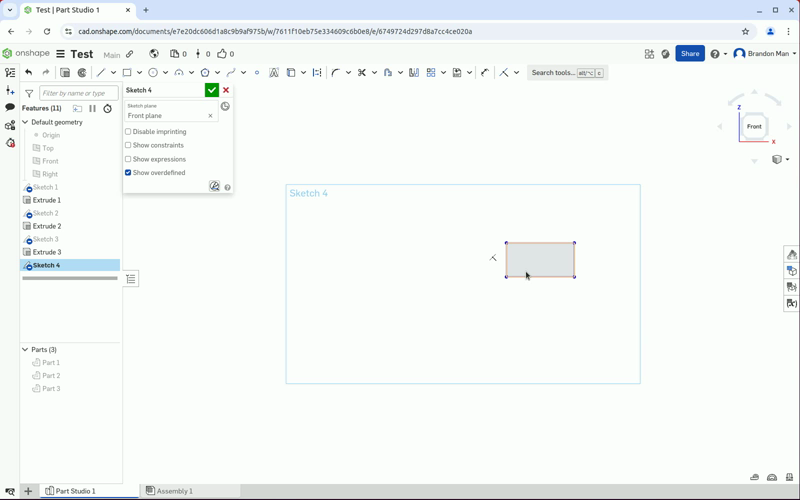
scroll(6)
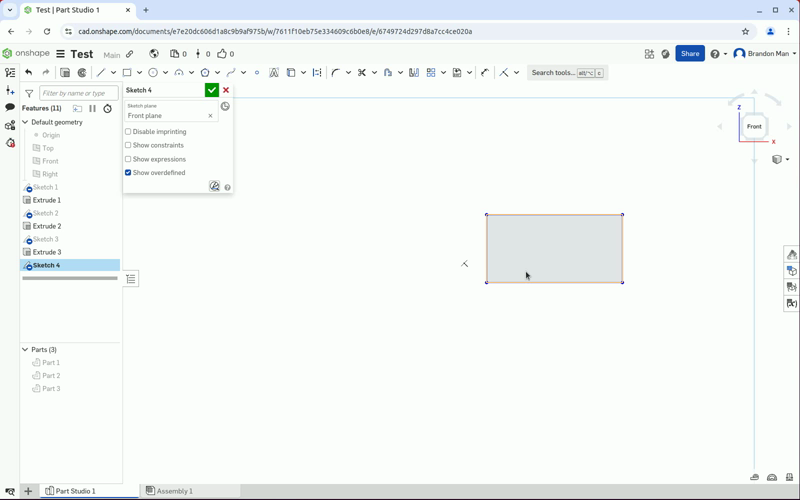
click(526, 271)
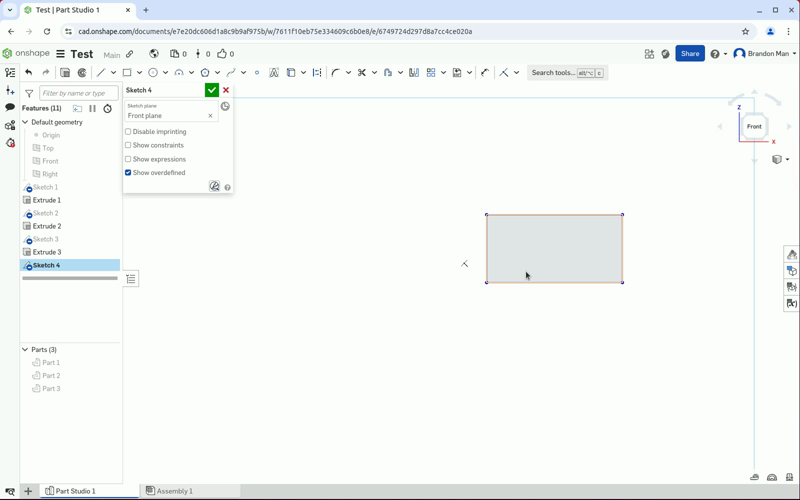
scroll(-6)
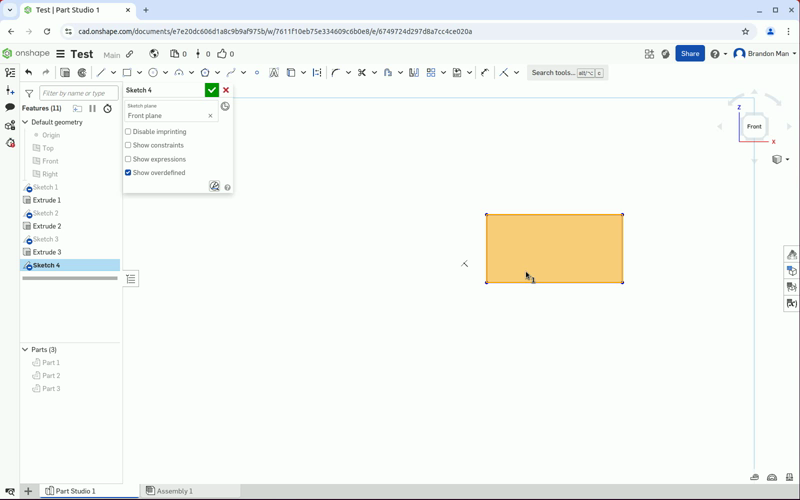
scroll(-6)
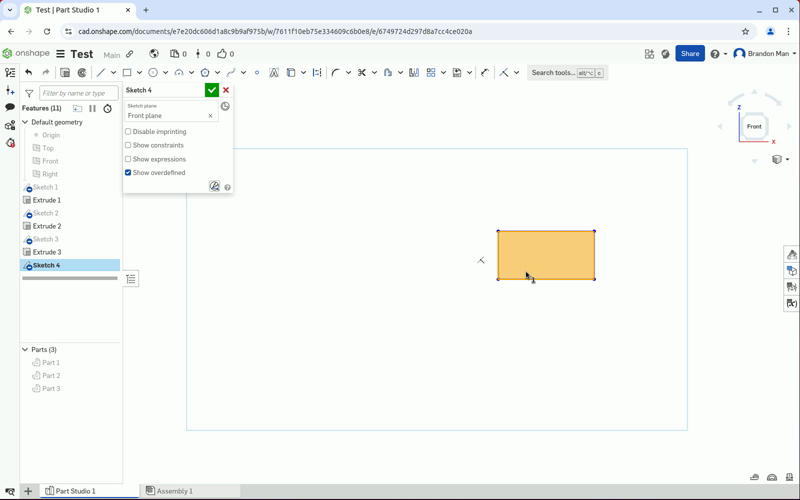
scroll(-6)
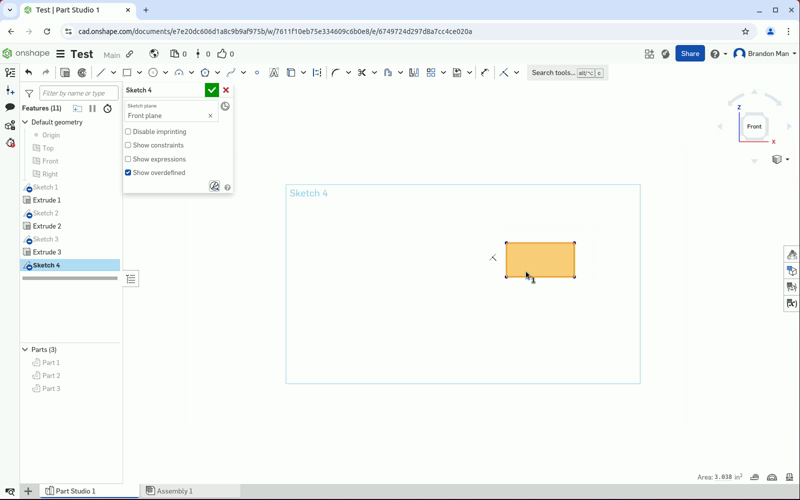
scroll(-6)
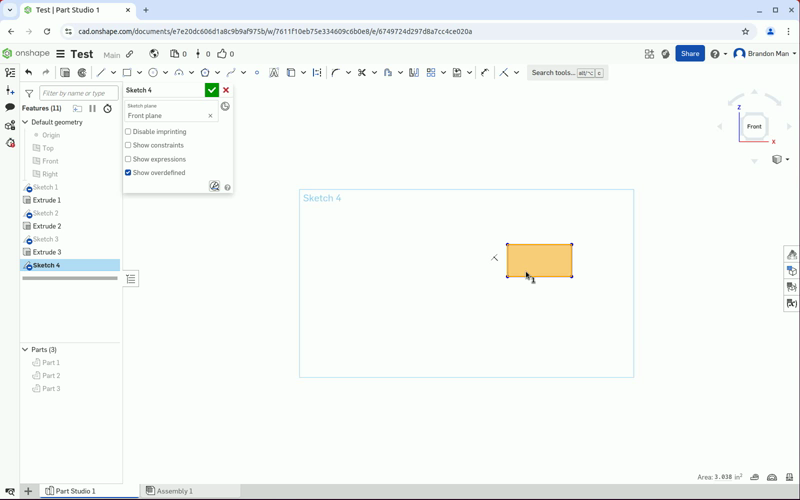
scroll(-6)
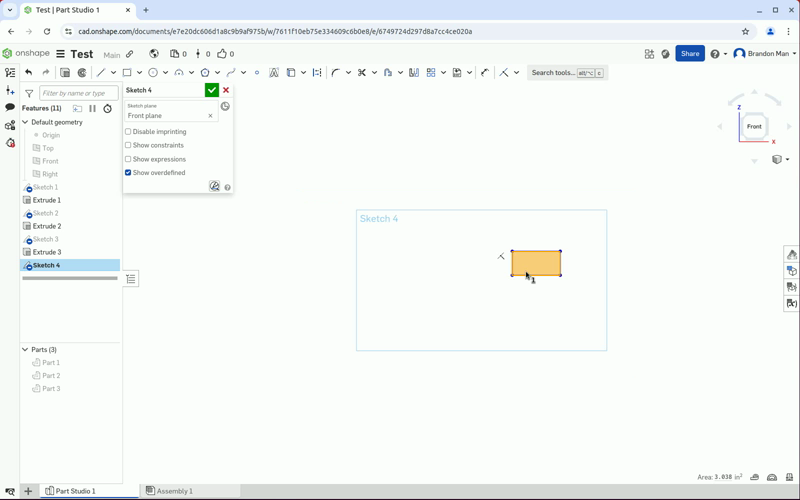
scroll(-6)
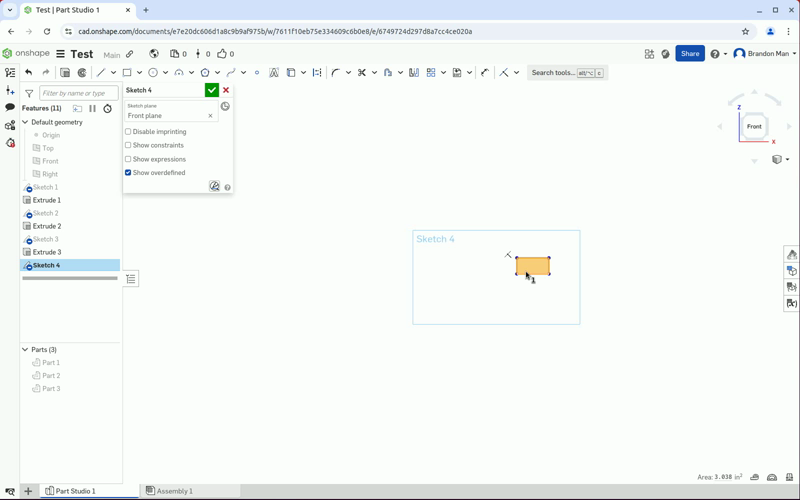
scroll(-6)
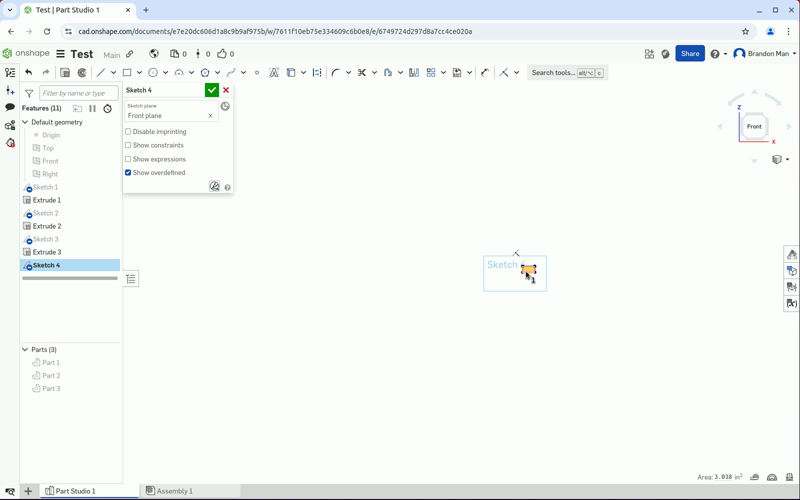
mouse_move(73, 352)
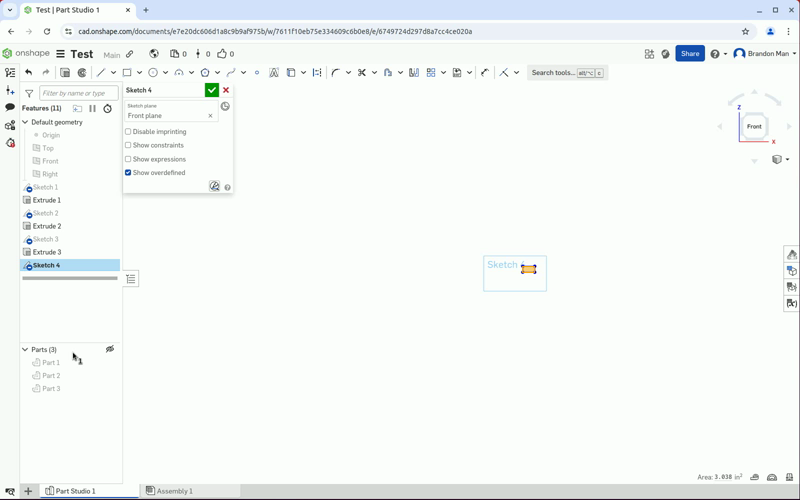
key(shift+y)
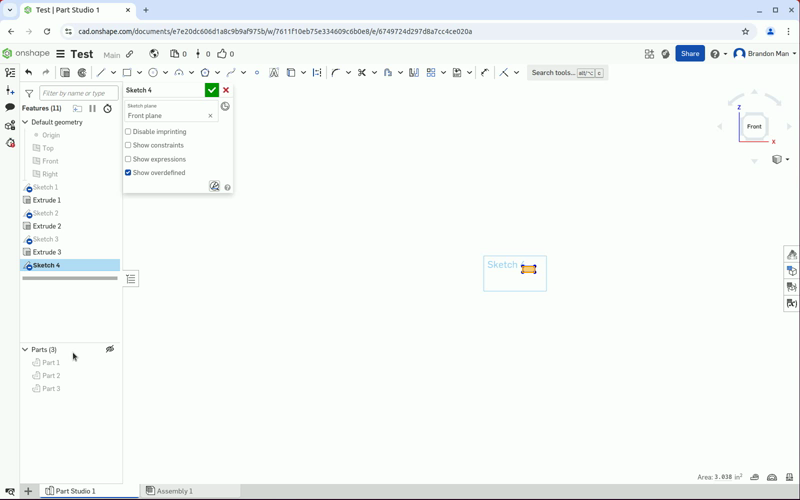
key(shift+e)
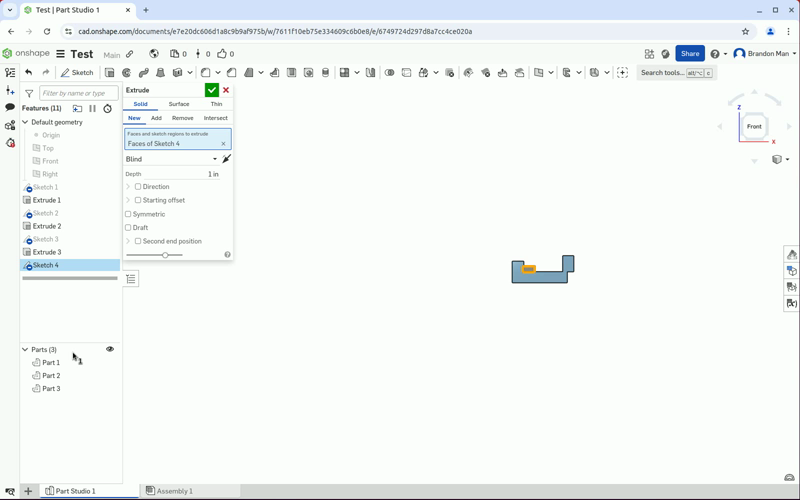
mouse_move(143, 106)
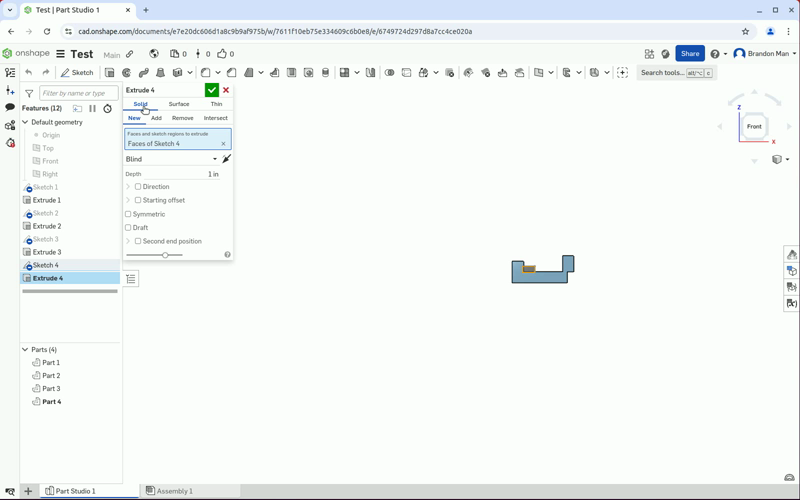
click(143, 106)
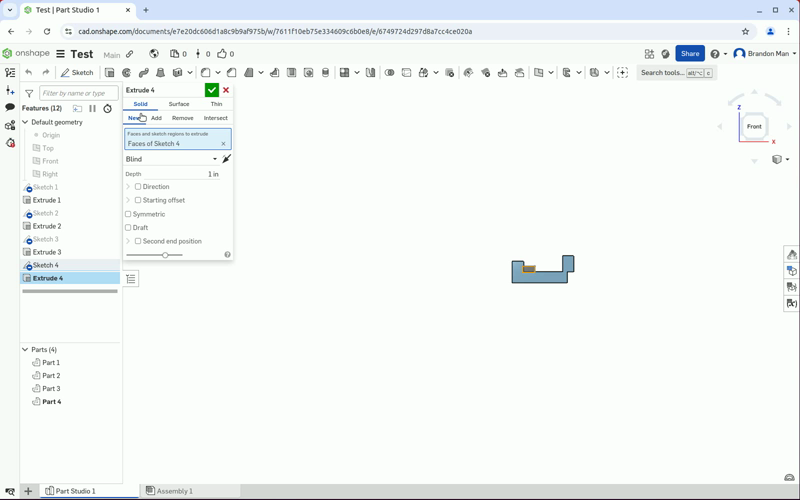
mouse_move(137, 120)
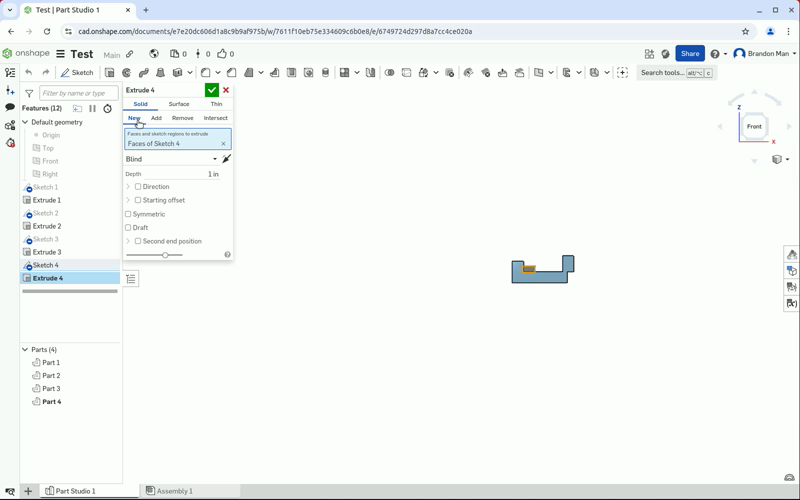
click(137, 120)
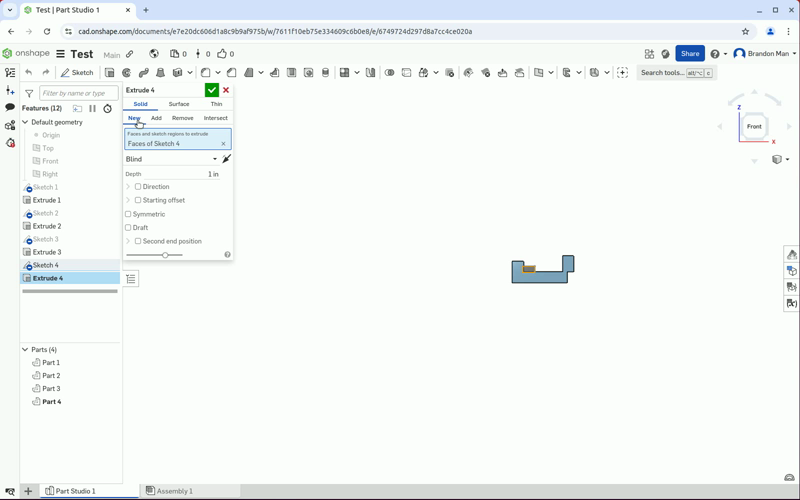
key(tab, 4)
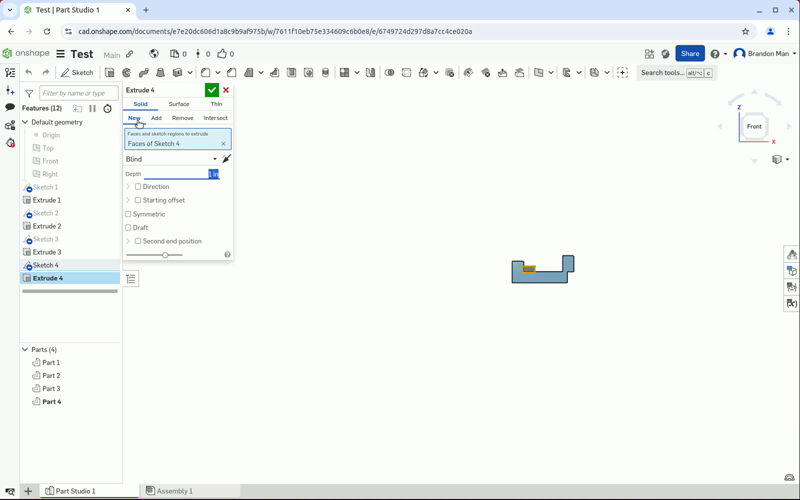
text(2.166)
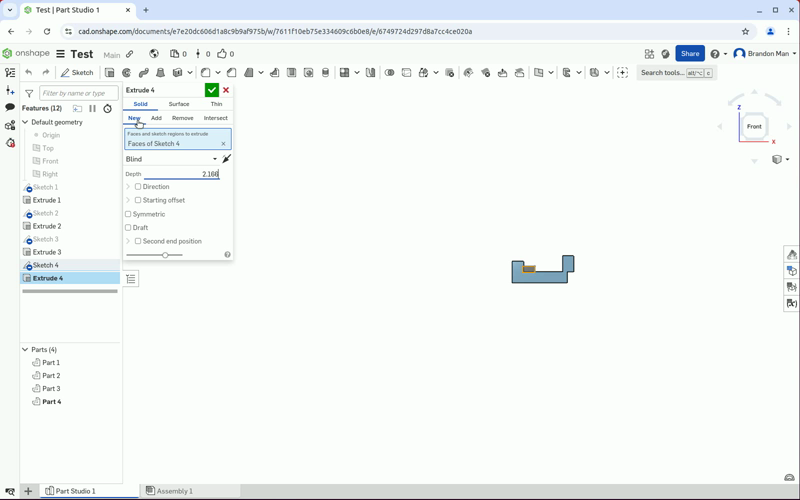
key(enter)
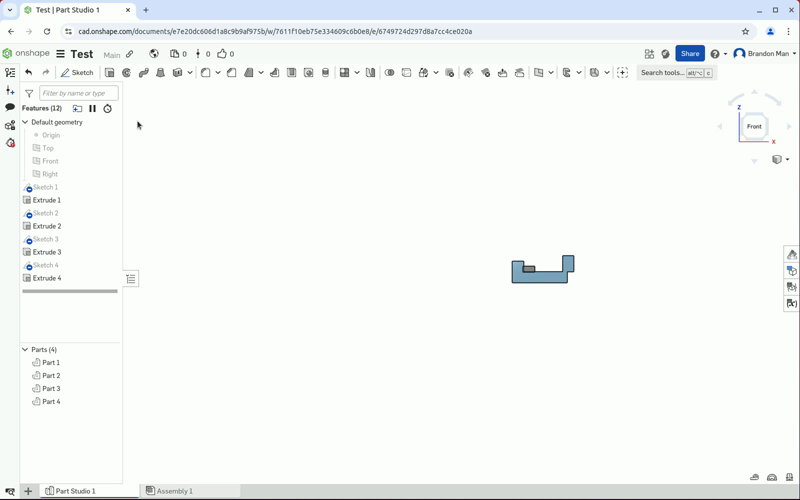
key(shift+h)
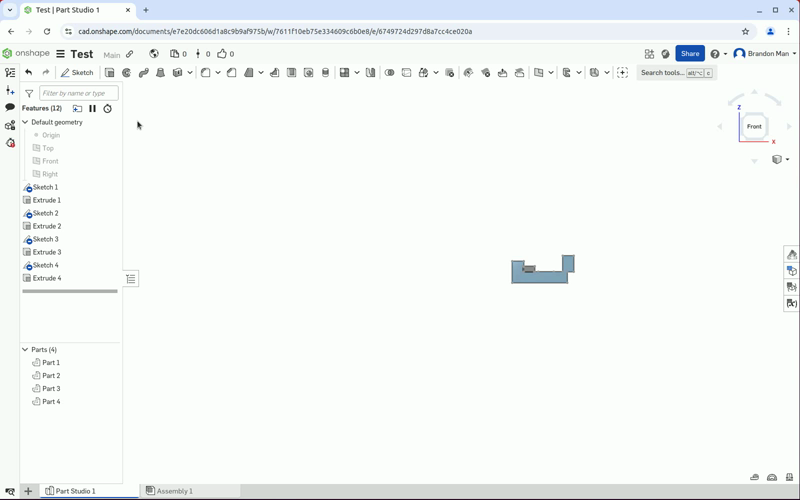
key(shift+h)
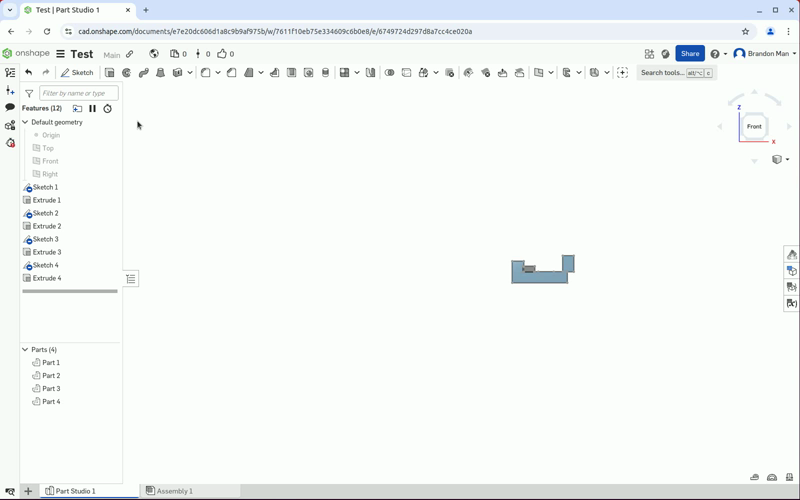
key(shift+7)
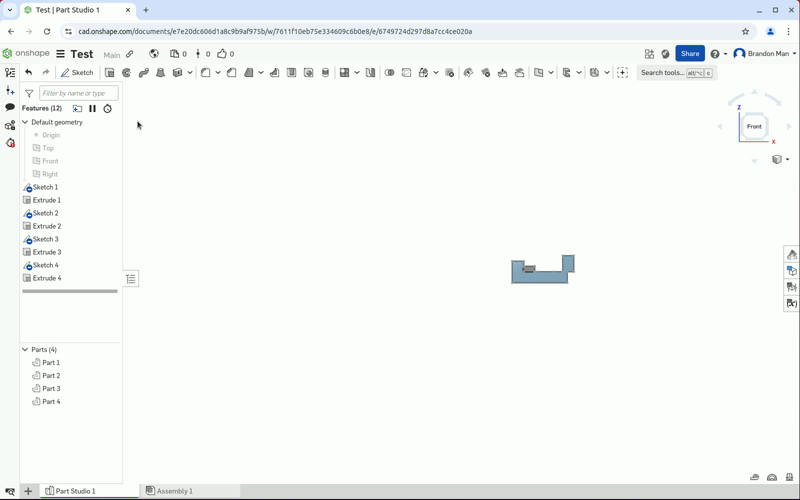
key(left, 2)
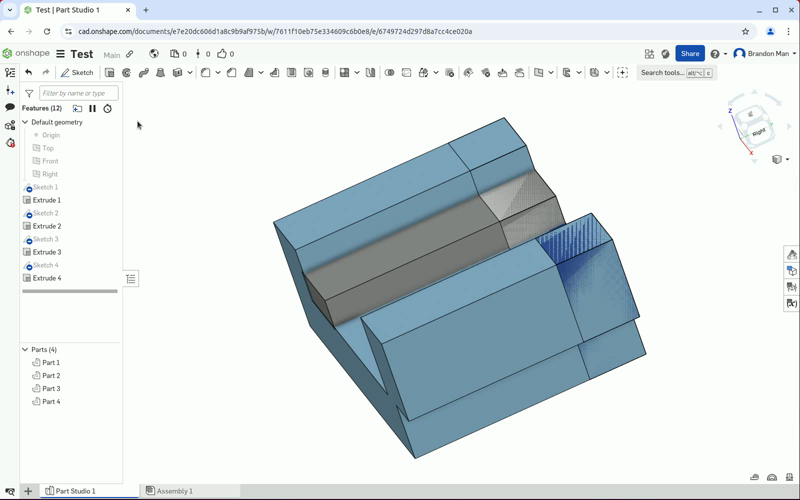
key(down, 2)
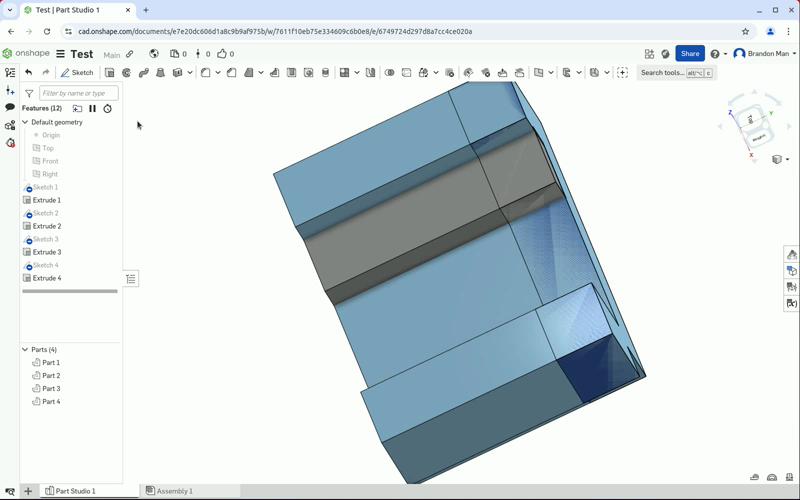
key(up, 2)
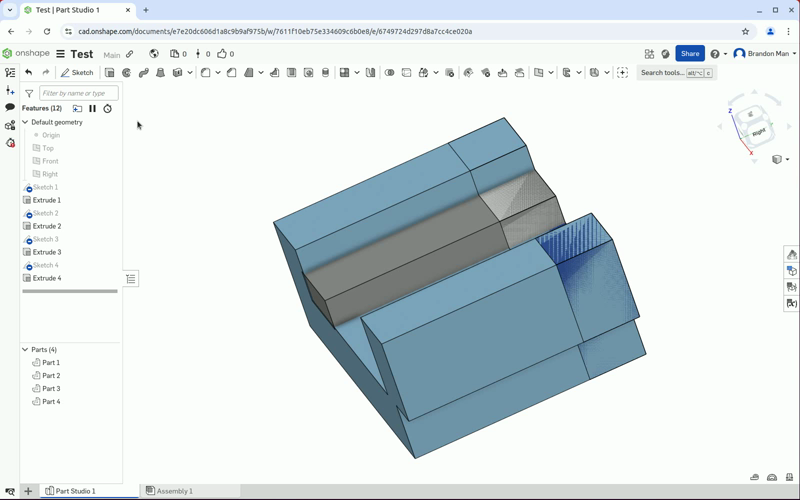
key(right, 2)
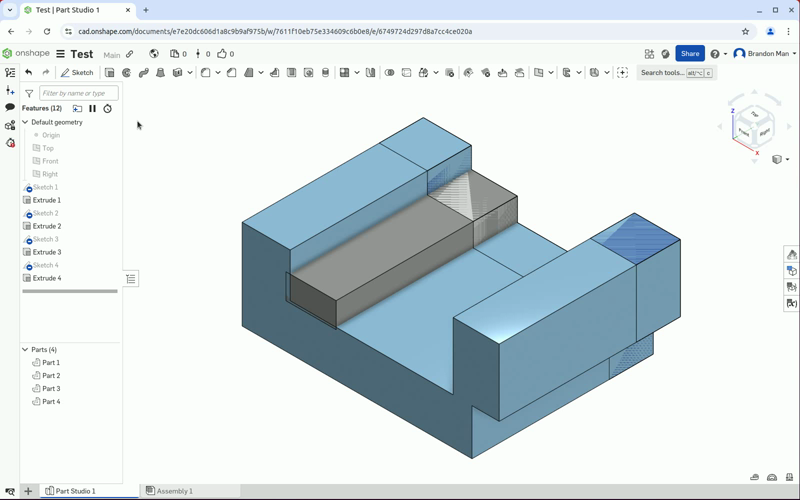
mouse_move(73, 189)
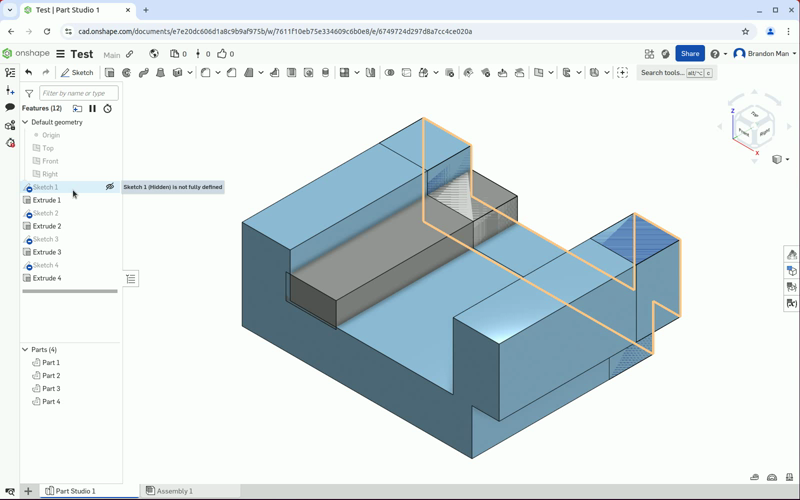
click(73, 189)